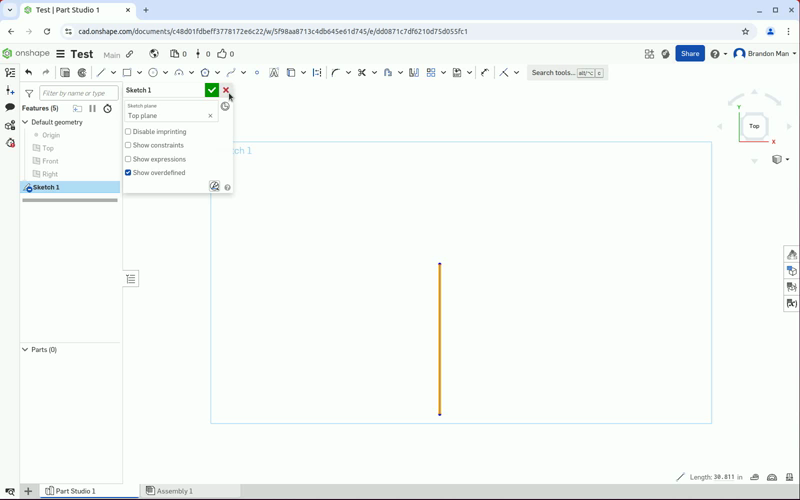
key(shift+h)
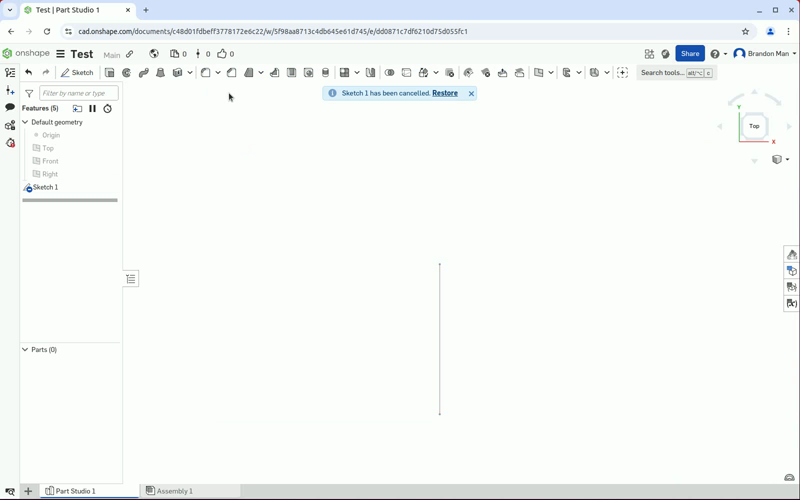
key(shift+s)
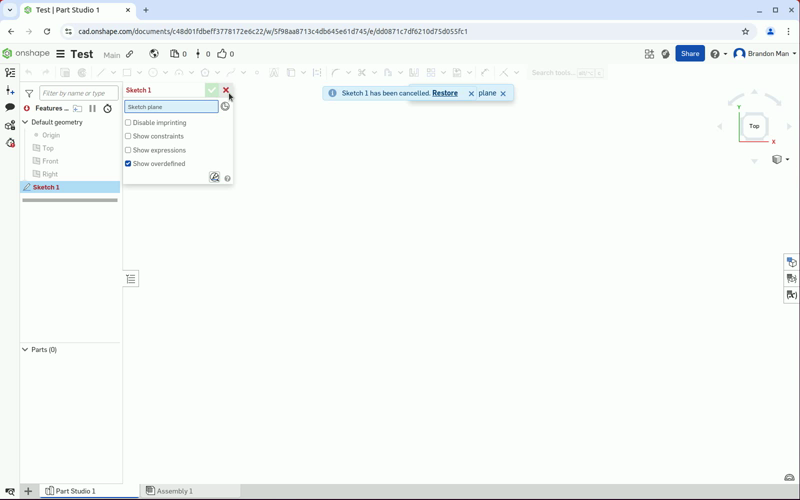
mouse_move(73, 150)
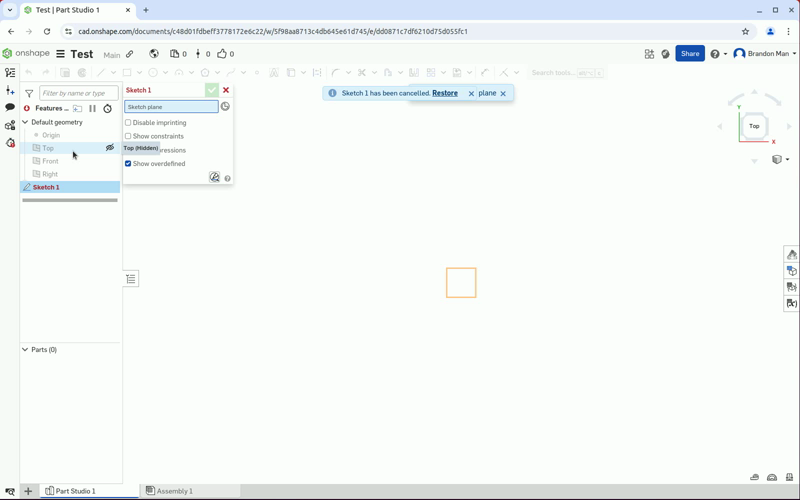
click(73, 150)
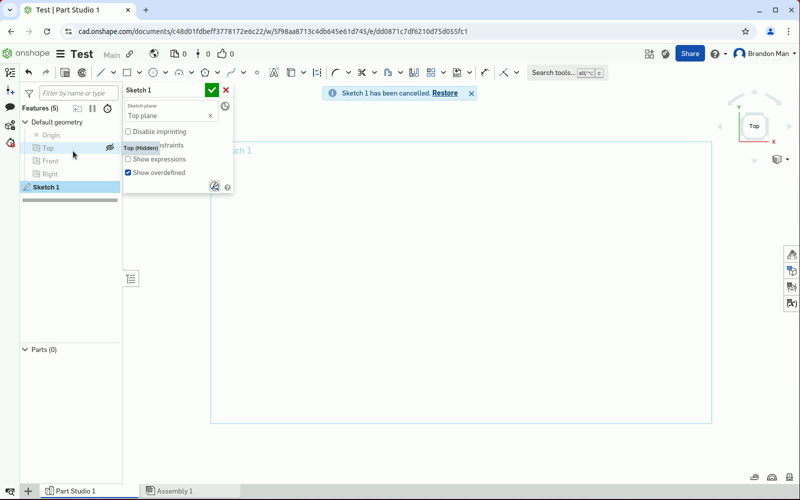
mouse_move(73, 352)
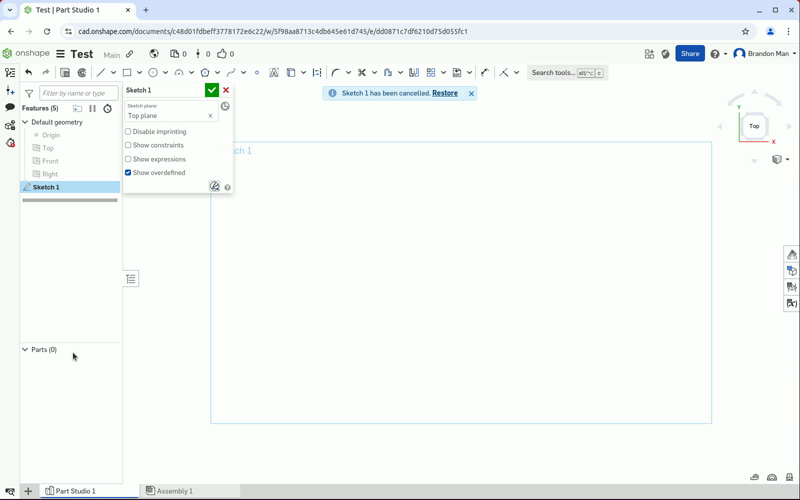
key(y)
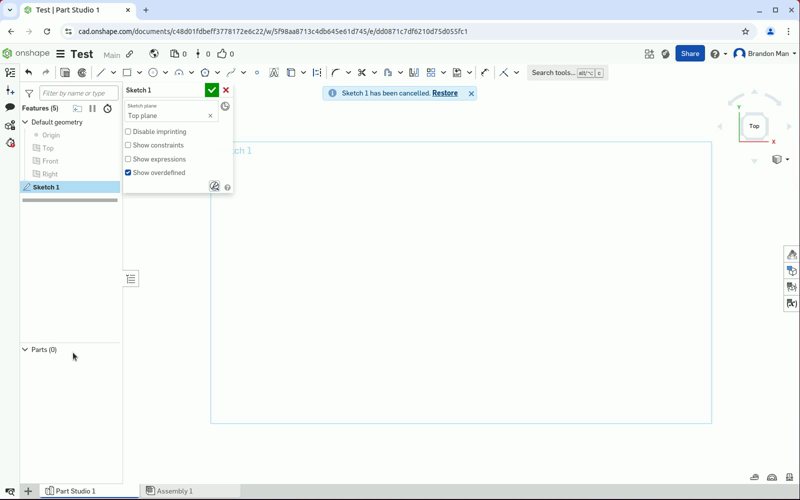
key(l)
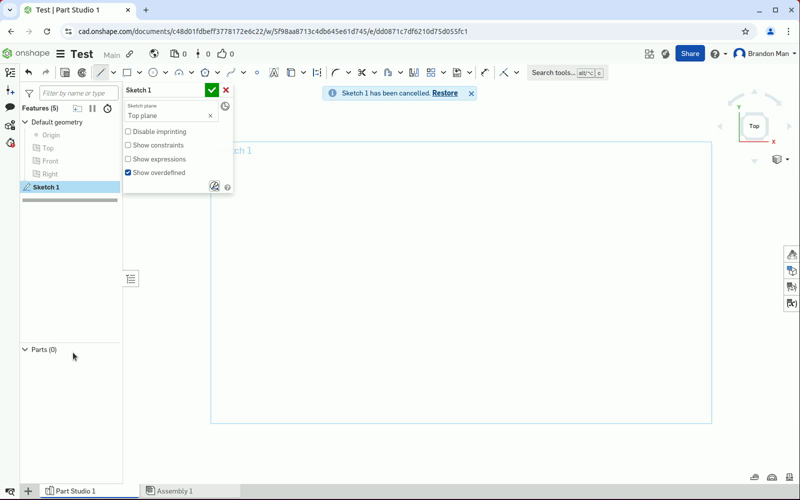
key_down(shift)
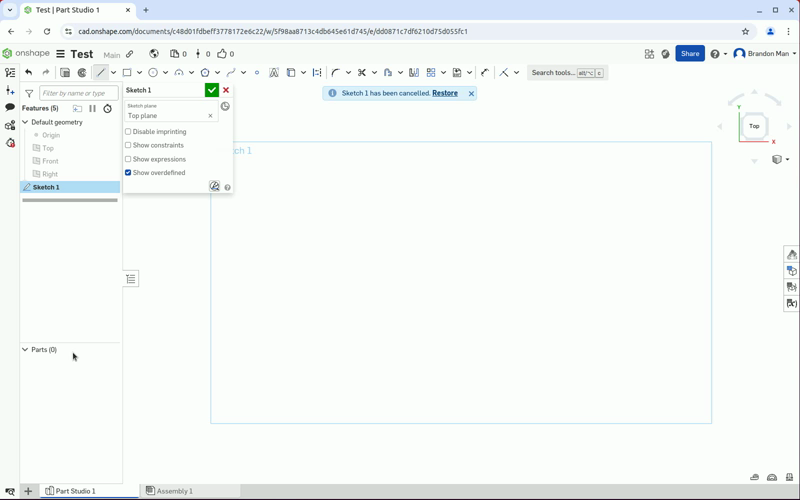
mouse_move(479, 251)
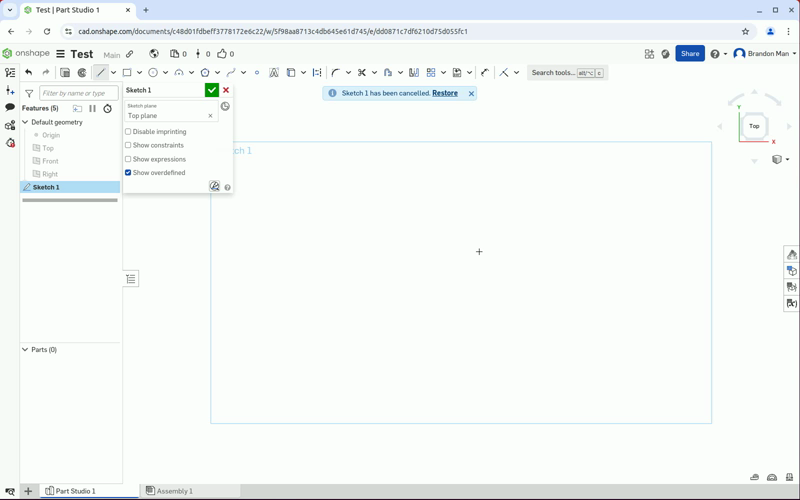
click(479, 251)
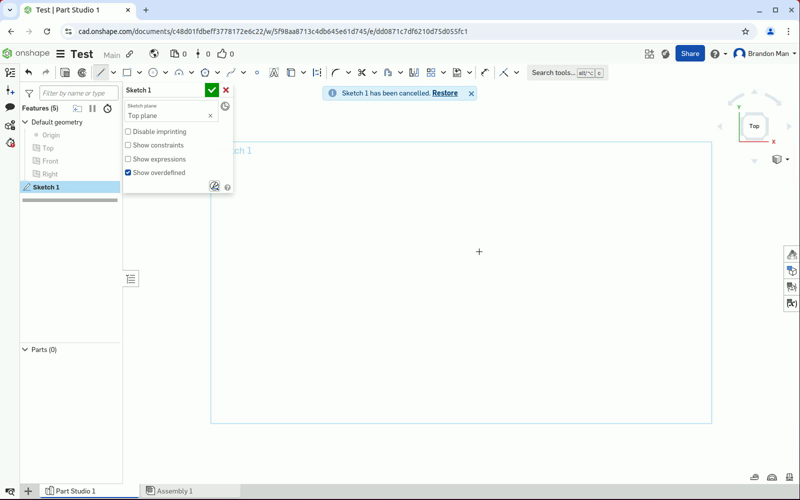
key_up(shift)
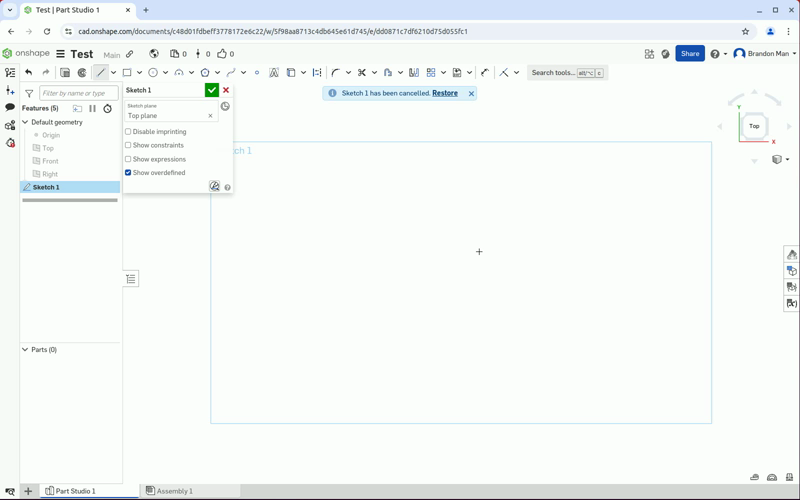
key_down(shift)
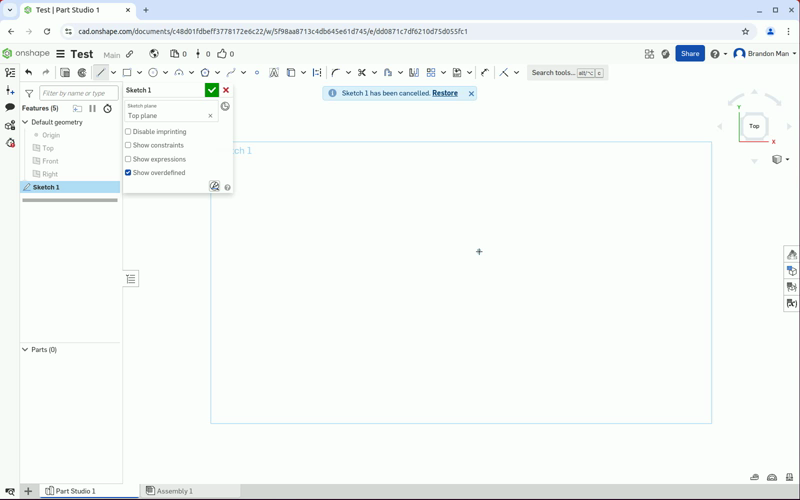
mouse_move(509, 251)
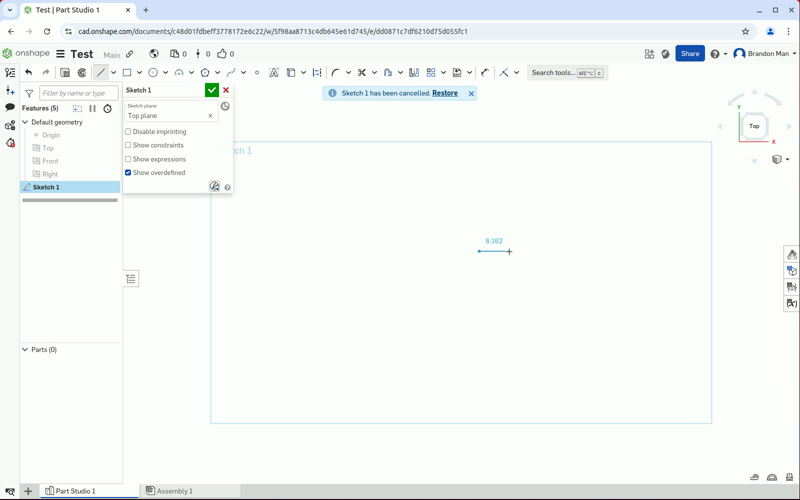
mouse_move(481, 251)
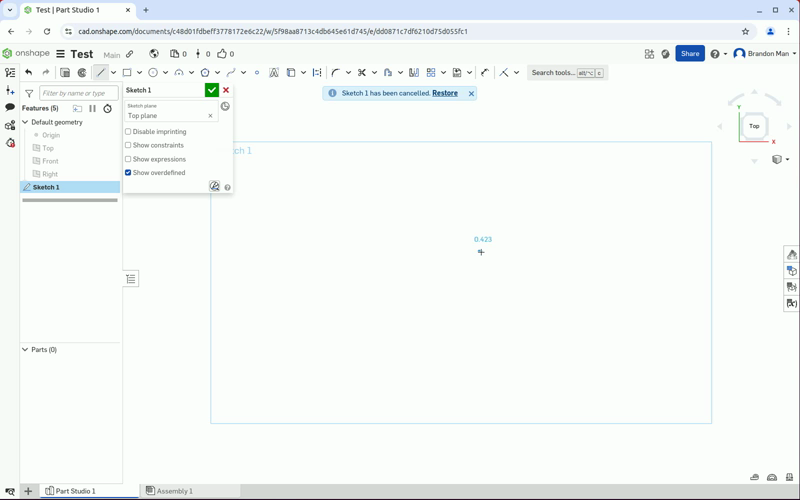
scroll(6)
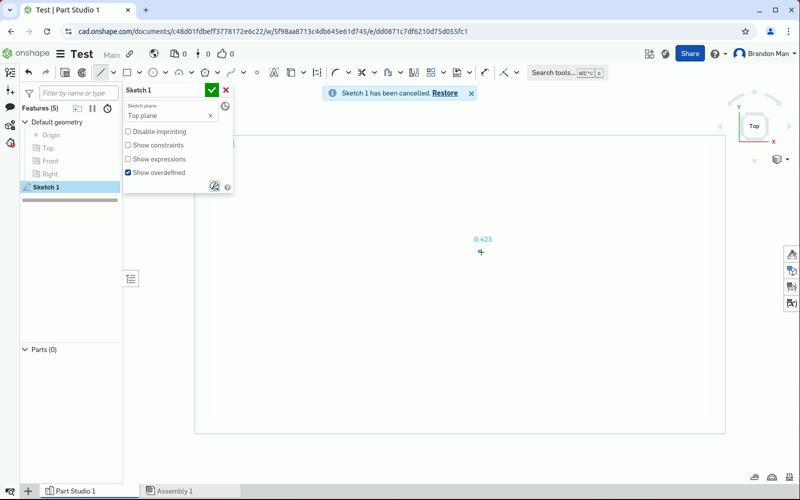
scroll(6)
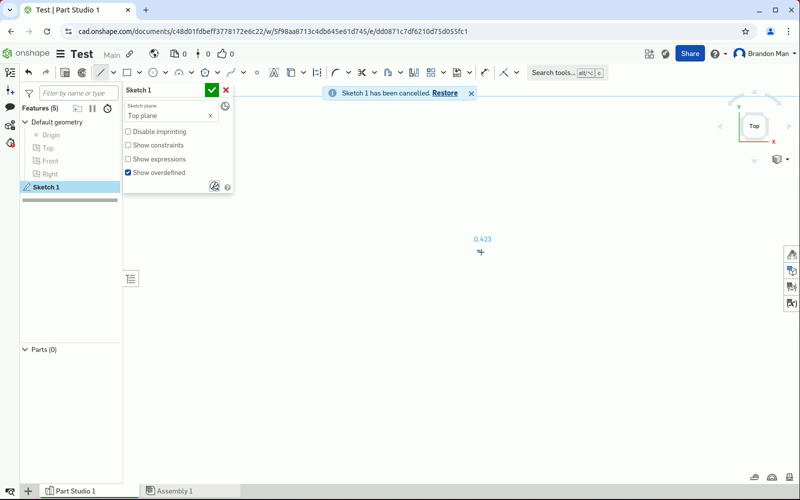
scroll(6)
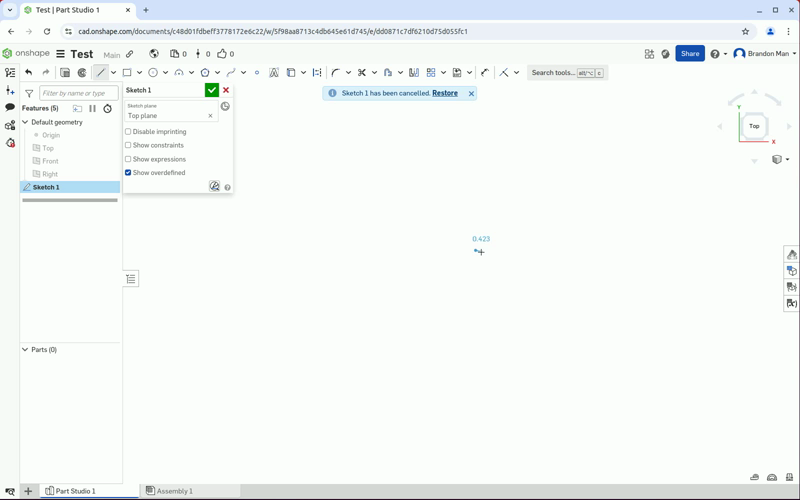
scroll(6)
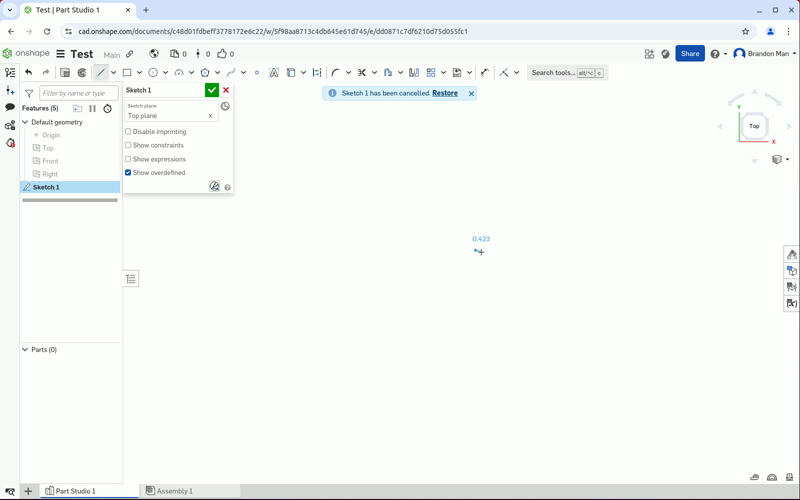
scroll(6)
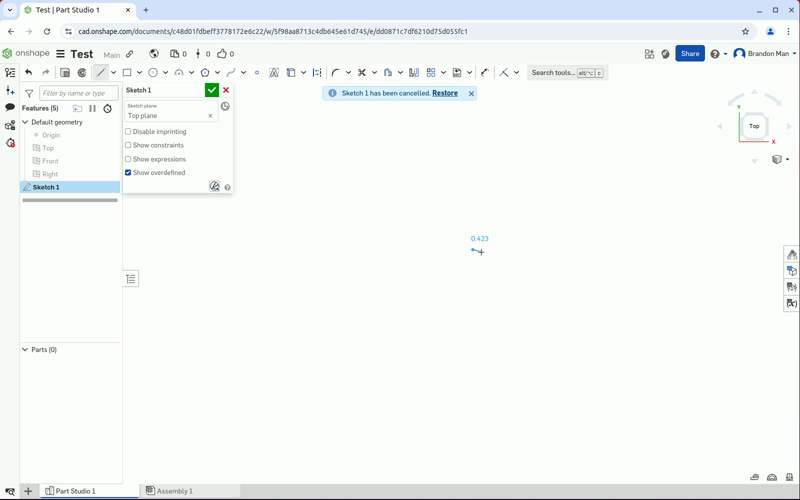
scroll(6)
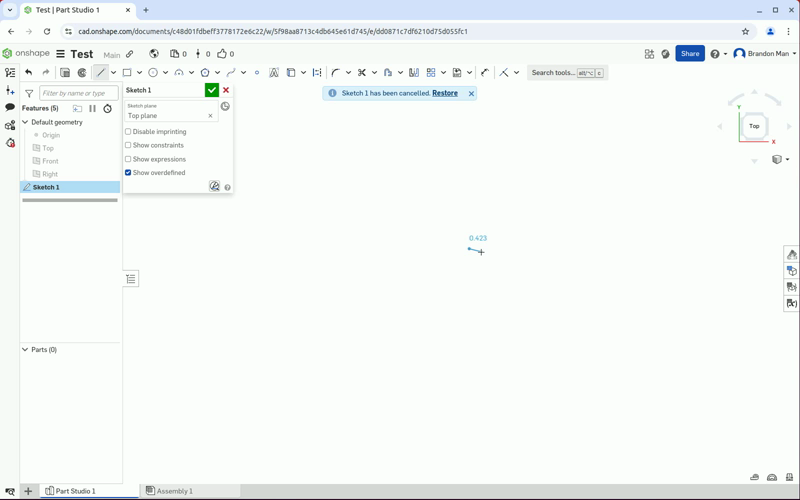
scroll(6)
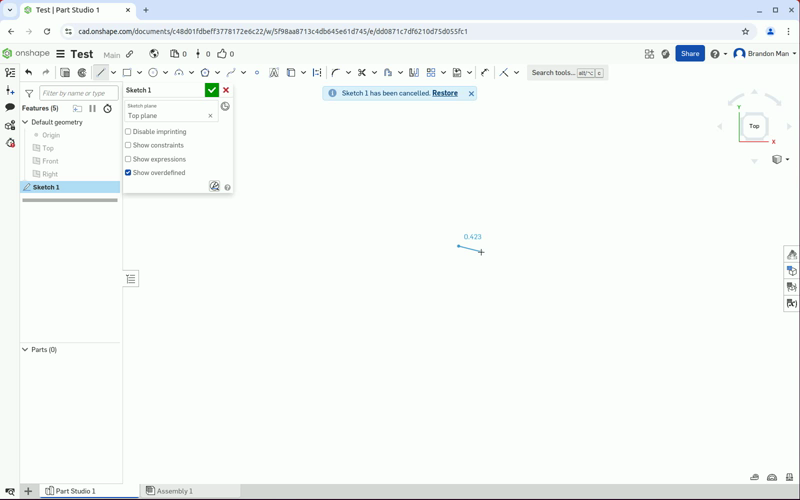
click(481, 251)
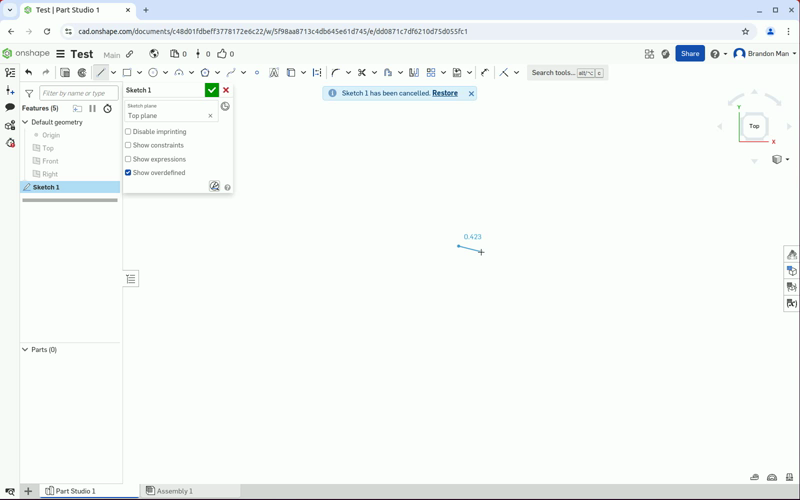
scroll(-6)
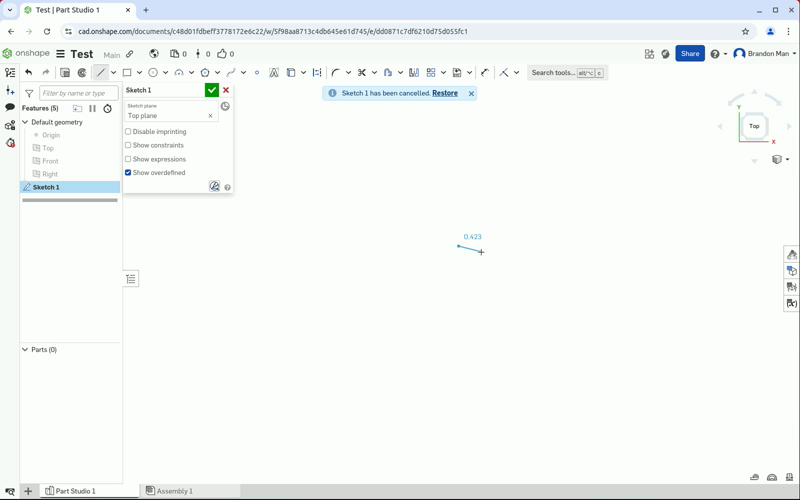
scroll(-6)
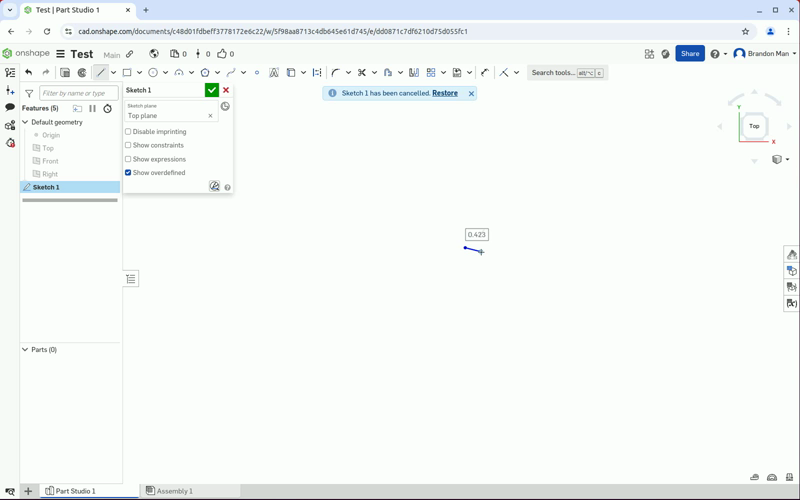
scroll(-6)
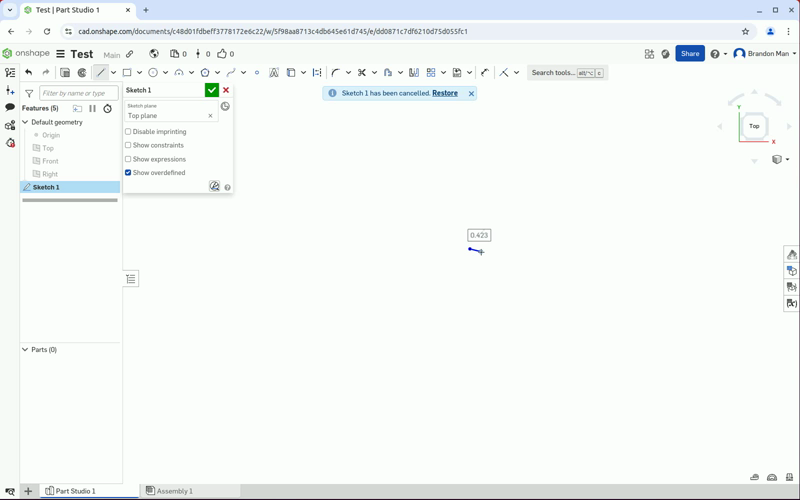
scroll(-6)
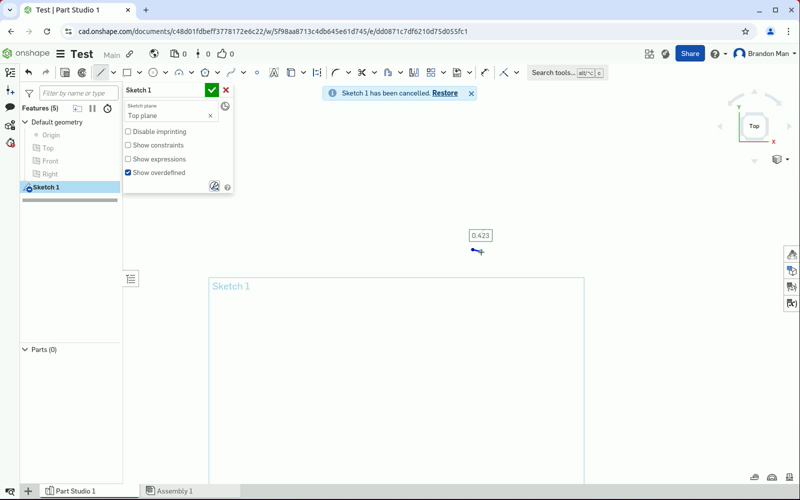
scroll(-6)
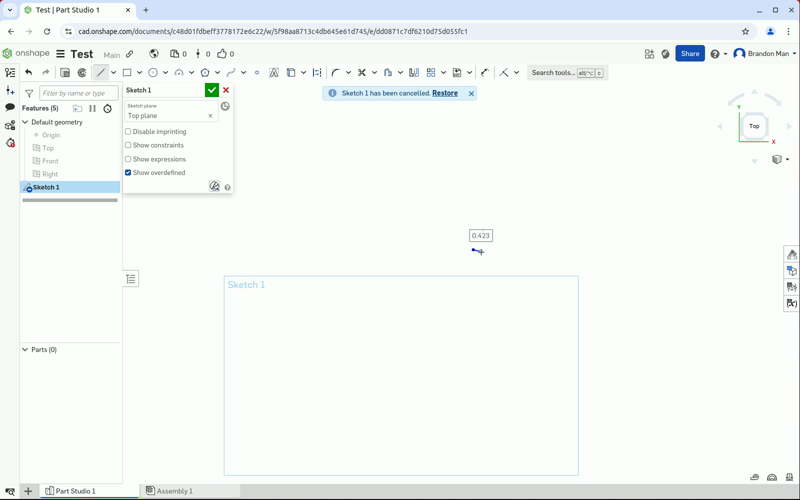
scroll(-6)
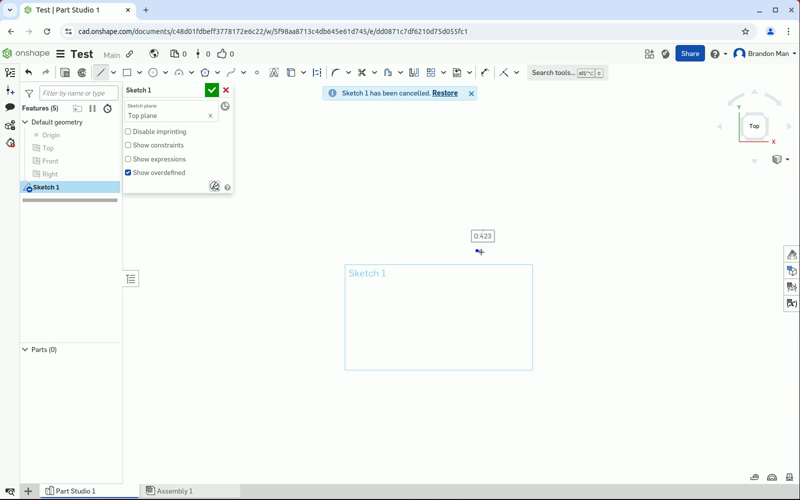
scroll(-6)
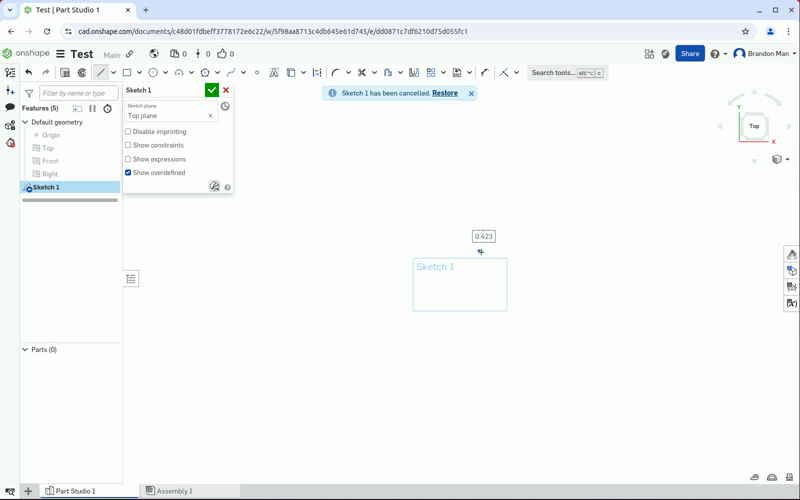
key_up(shift)
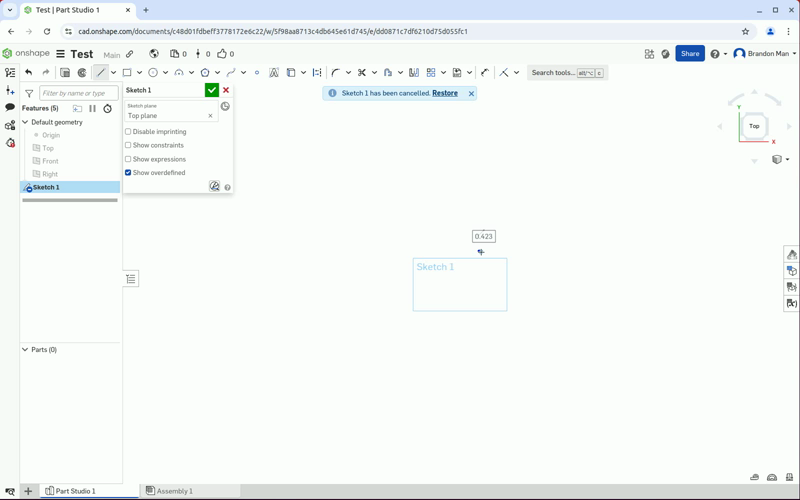
key(esc)
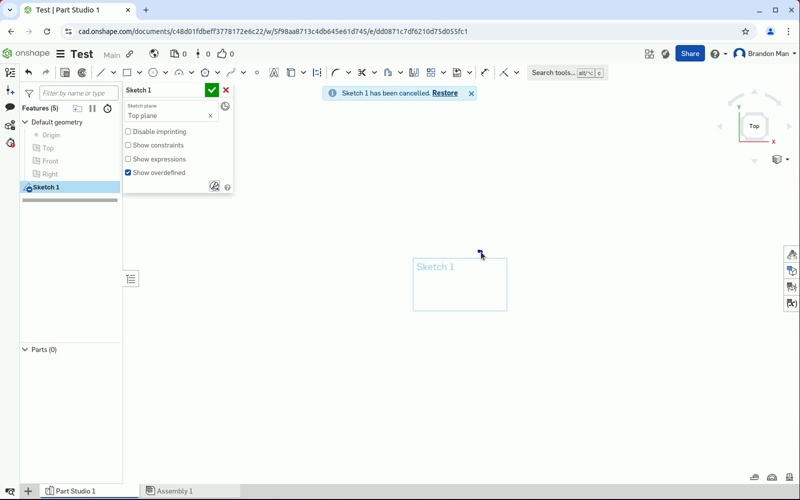
key(a)
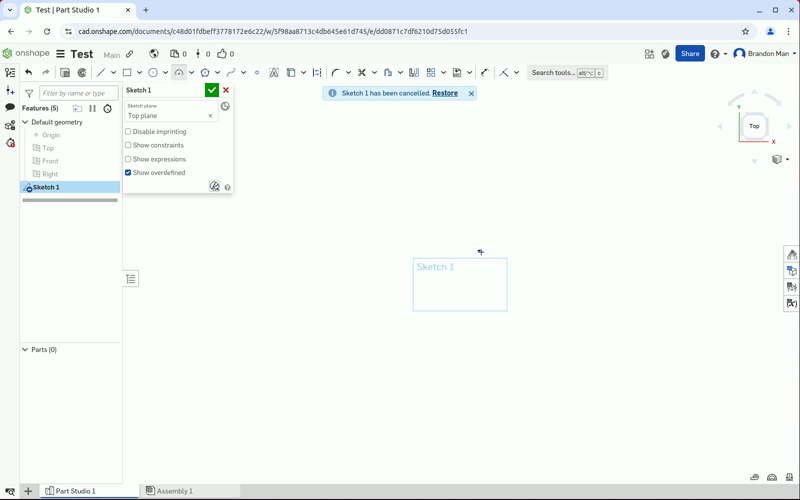
mouse_move(481, 251)
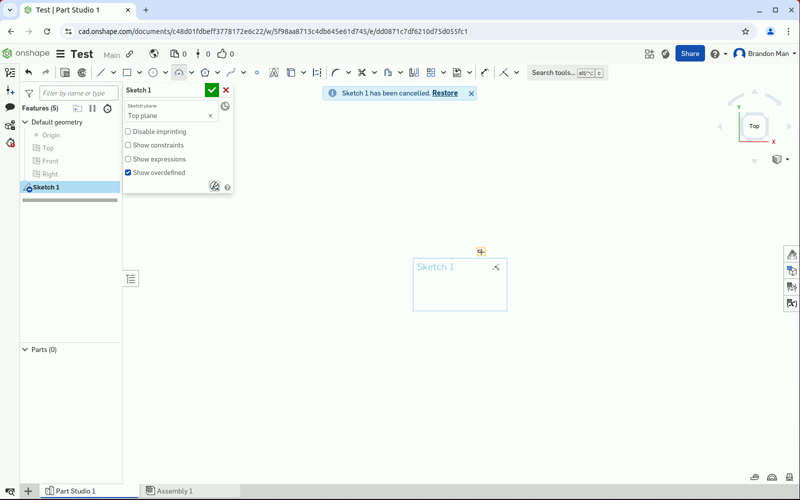
scroll(6)
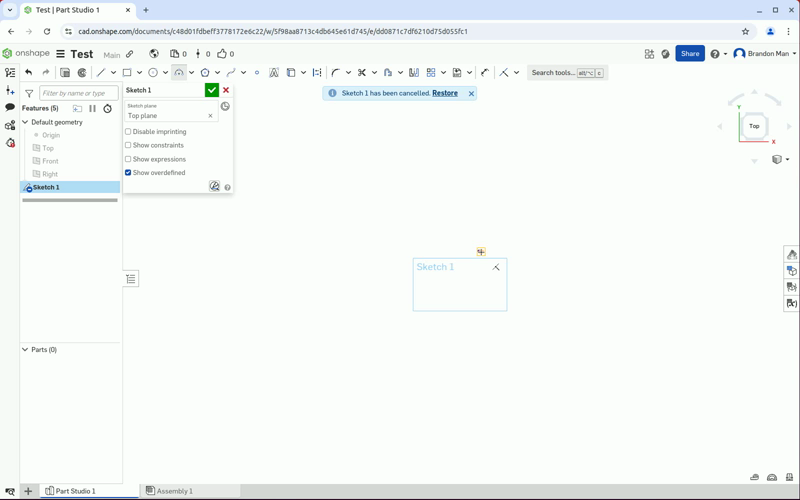
scroll(6)
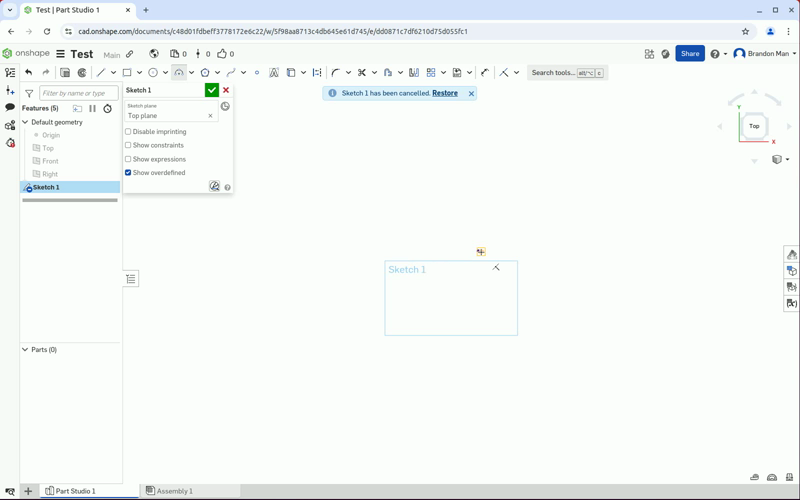
scroll(6)
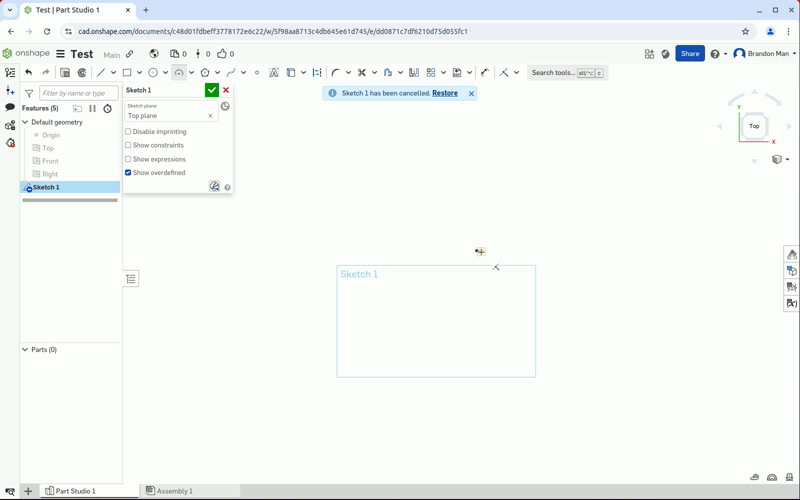
scroll(6)
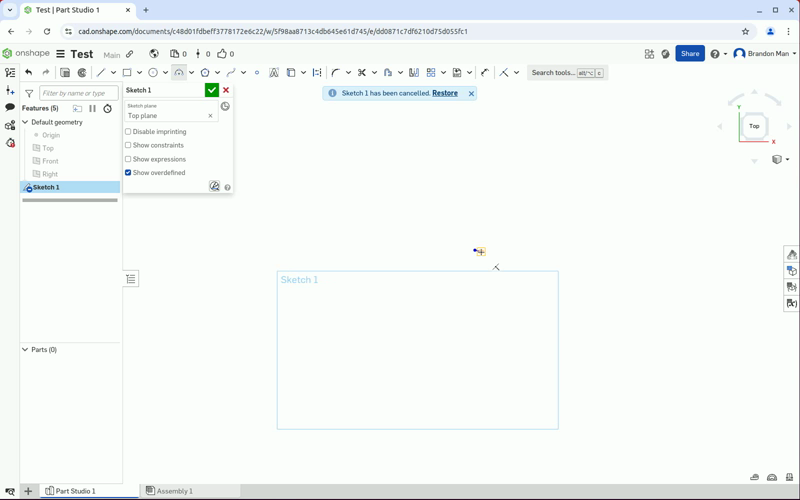
scroll(6)
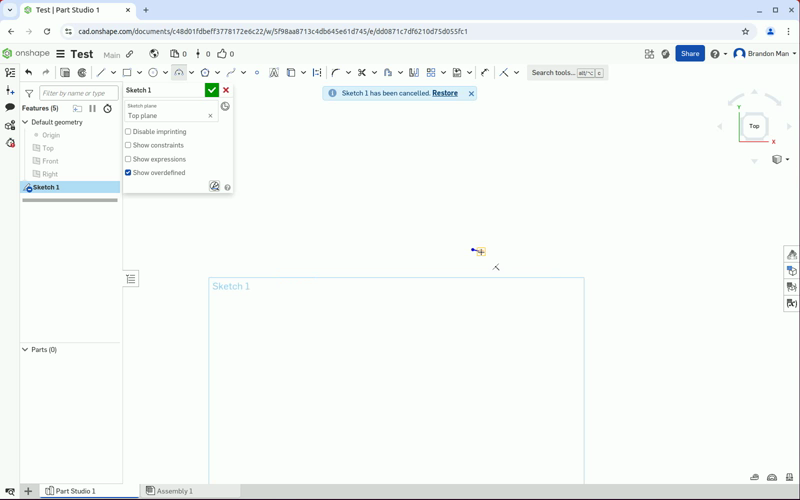
scroll(6)
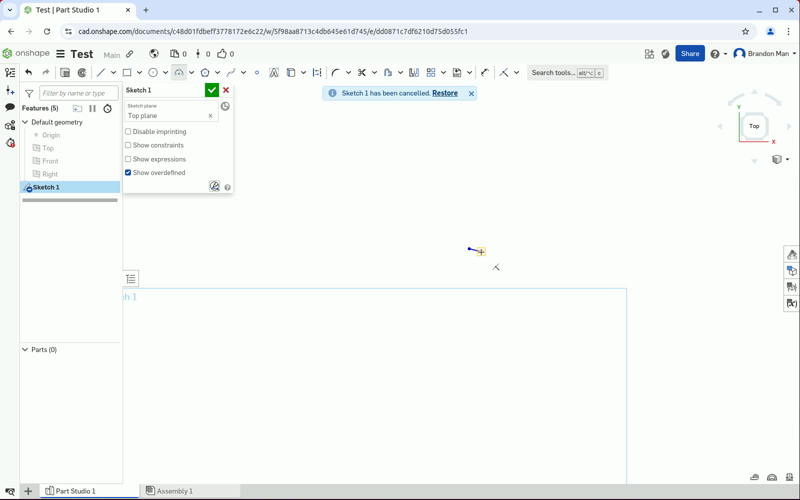
scroll(6)
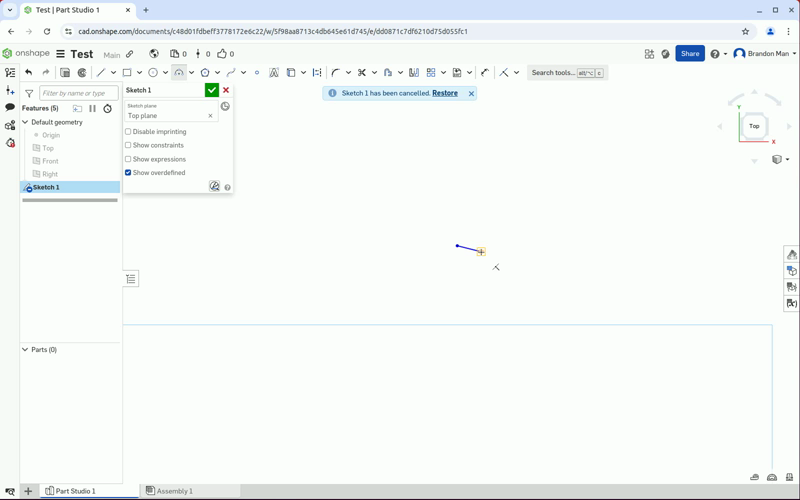
click(481, 251)
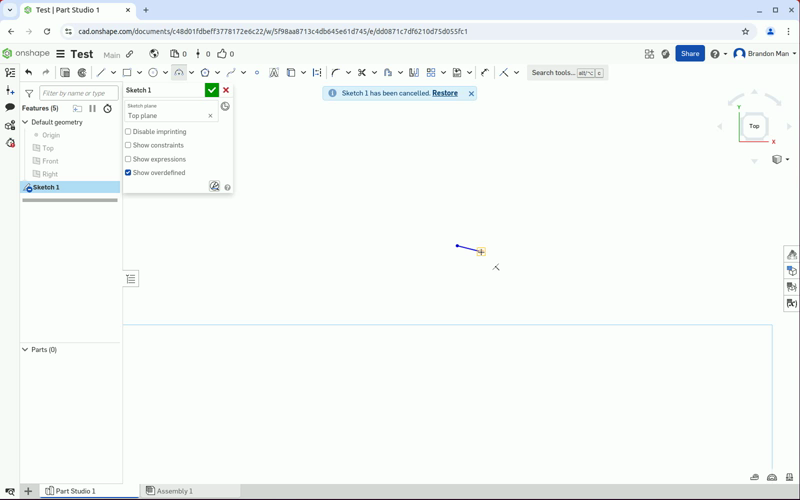
scroll(-6)
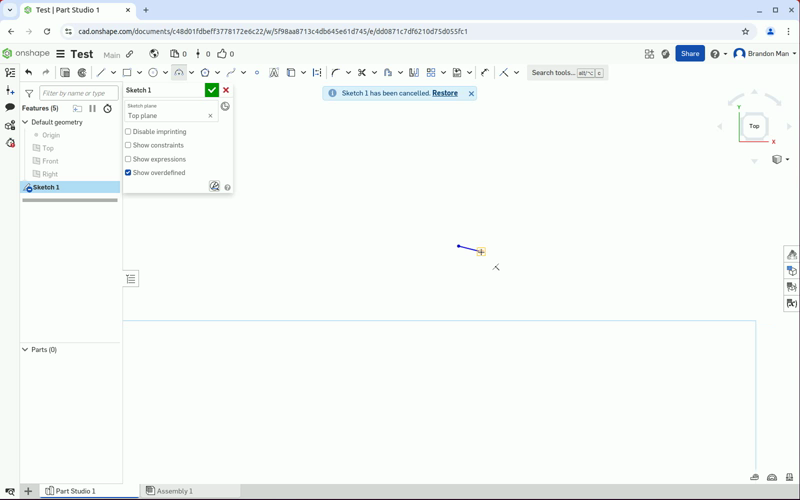
scroll(-6)
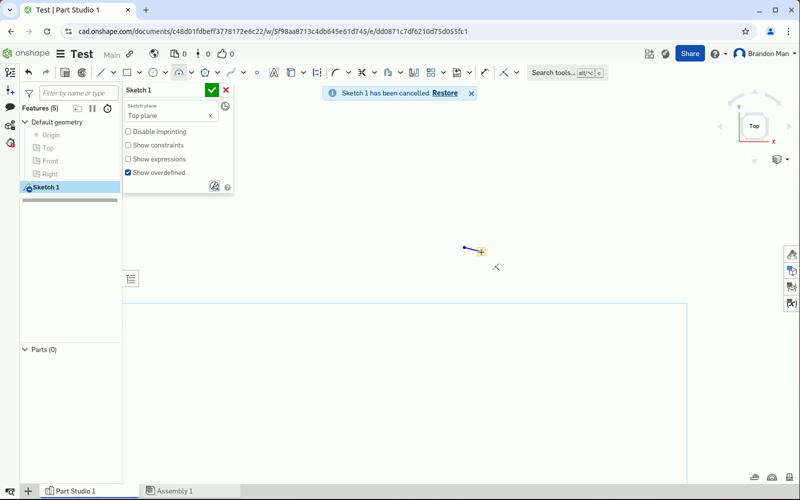
scroll(-6)
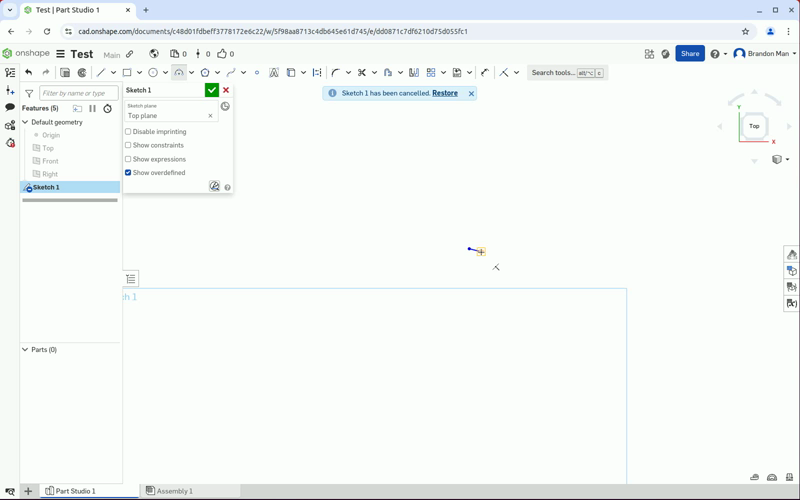
scroll(-6)
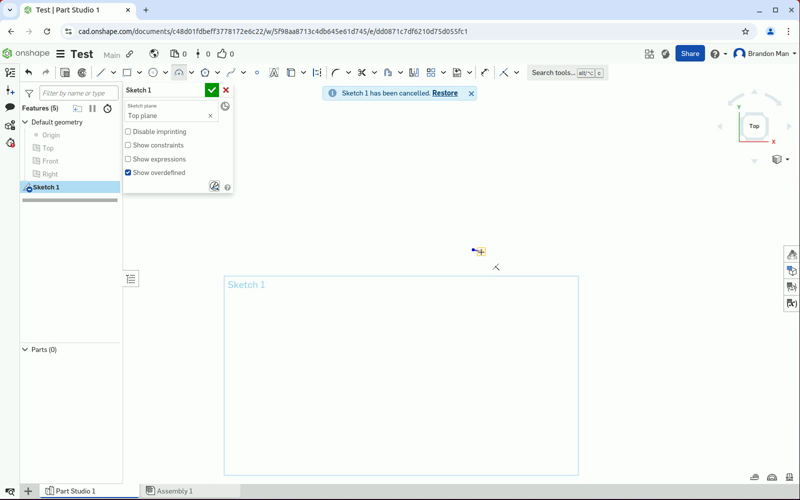
scroll(-6)
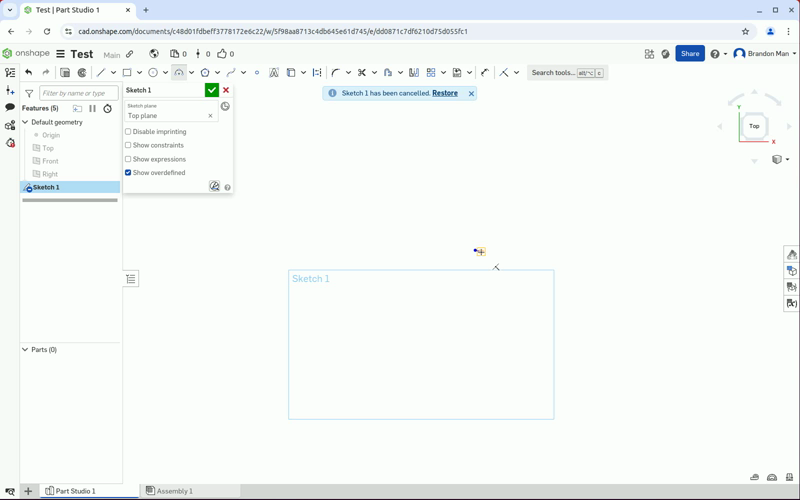
scroll(-6)
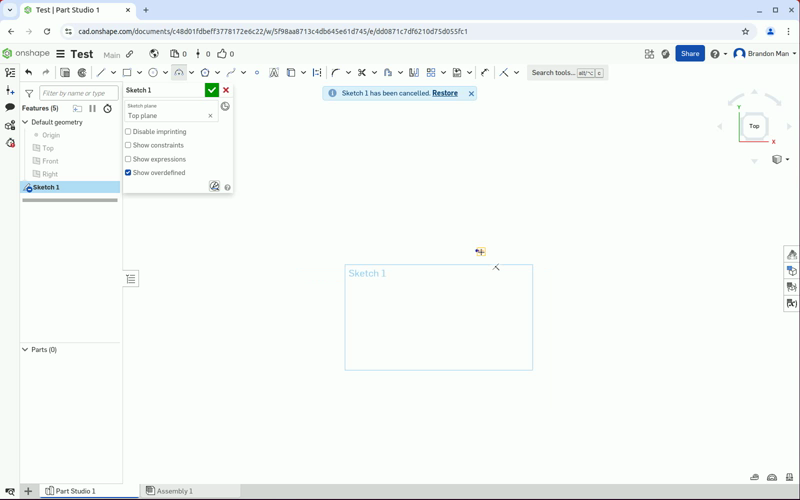
scroll(-6)
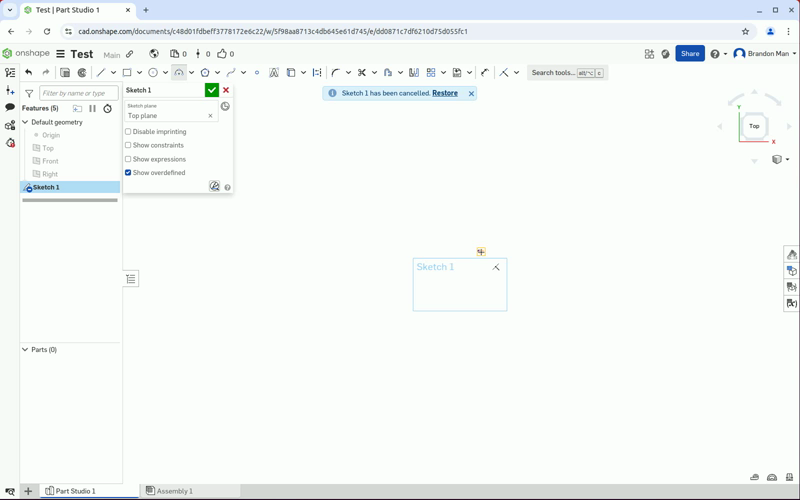
key_down(shift)
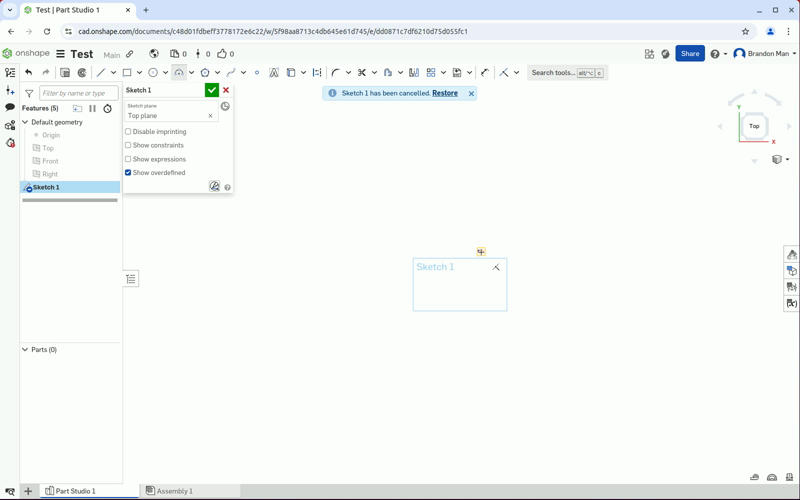
mouse_move(481, 250)
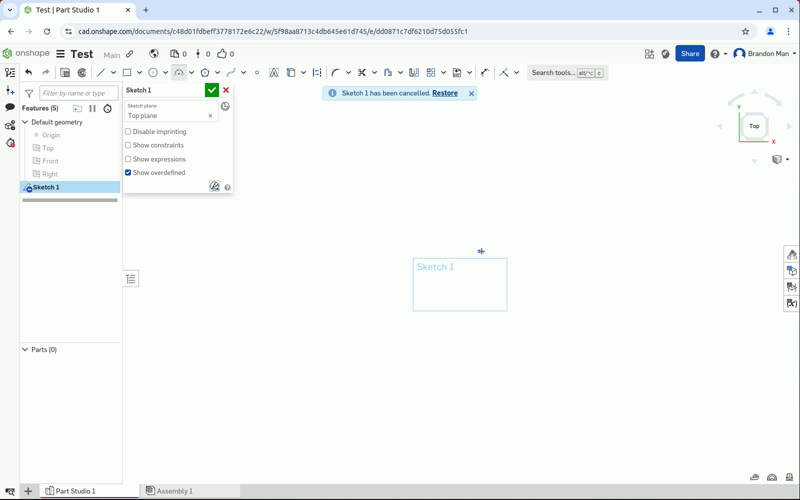
scroll(6)
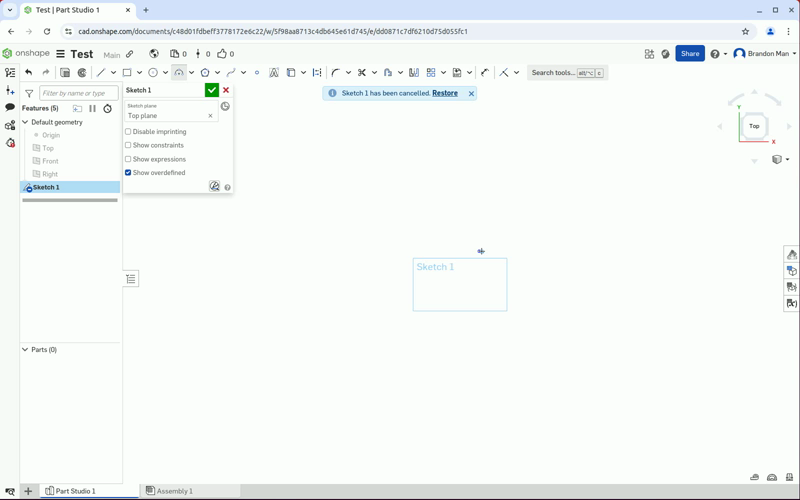
scroll(6)
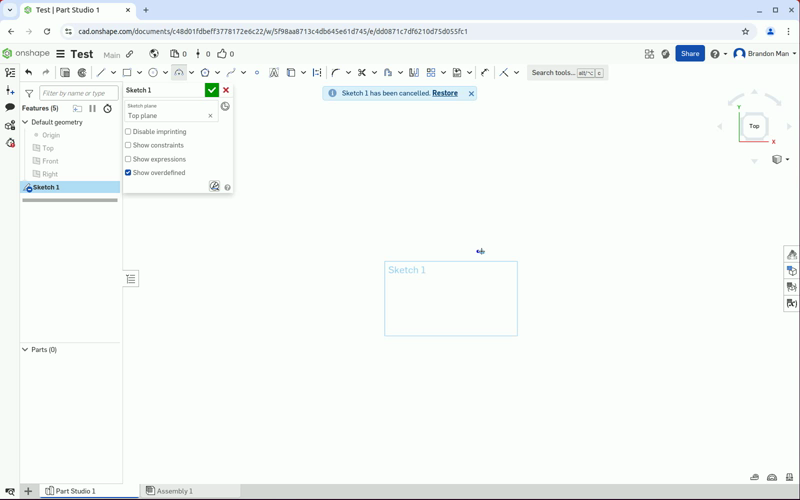
scroll(6)
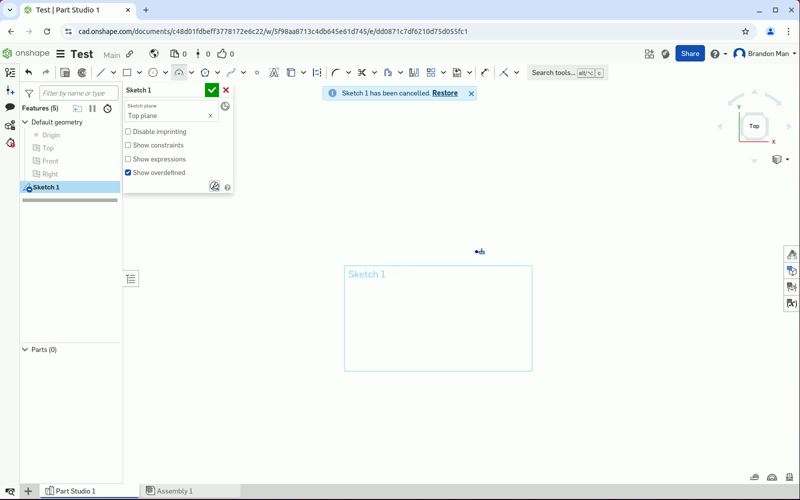
scroll(6)
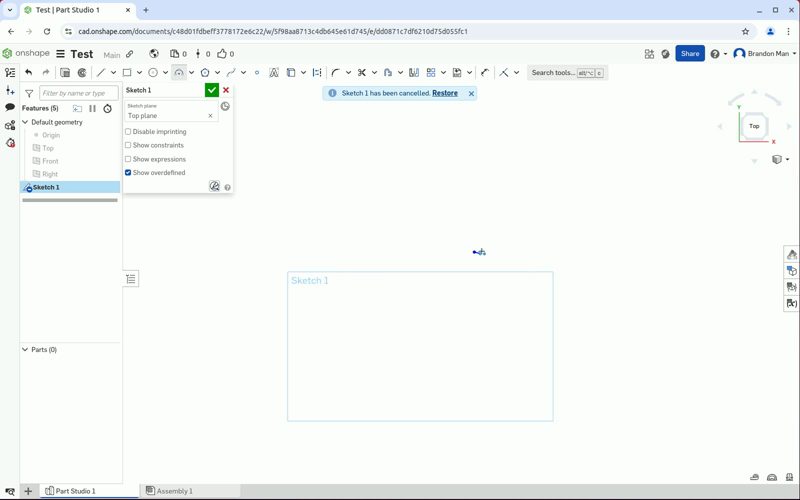
scroll(6)
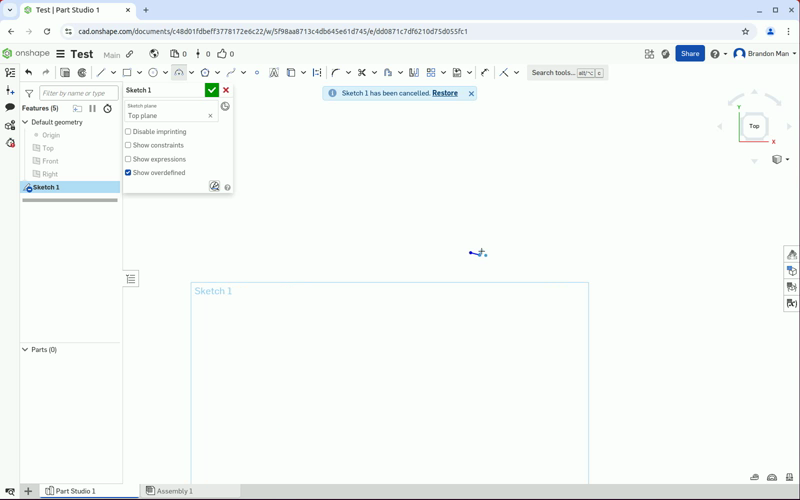
scroll(6)
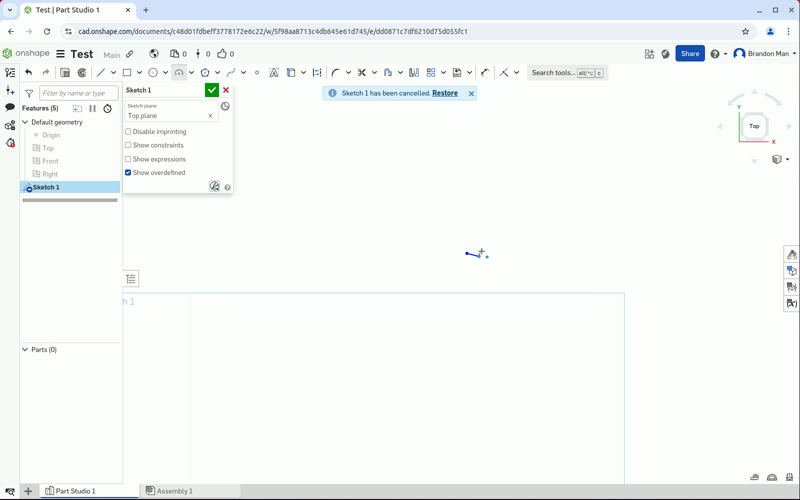
scroll(6)
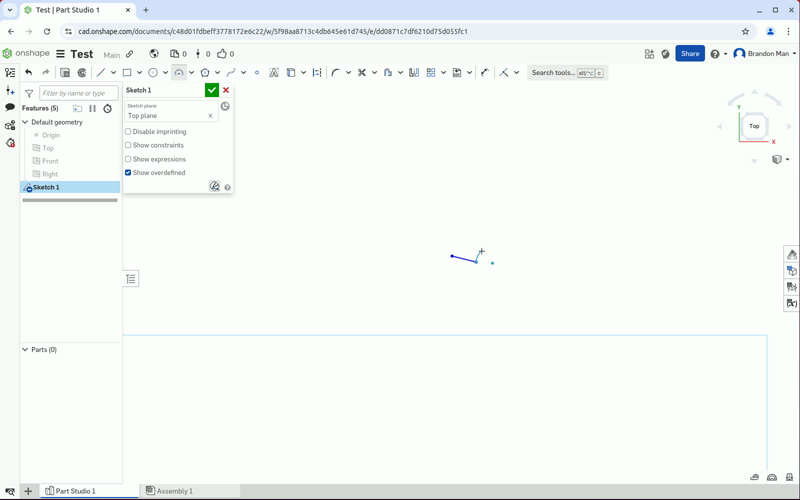
click(481, 250)
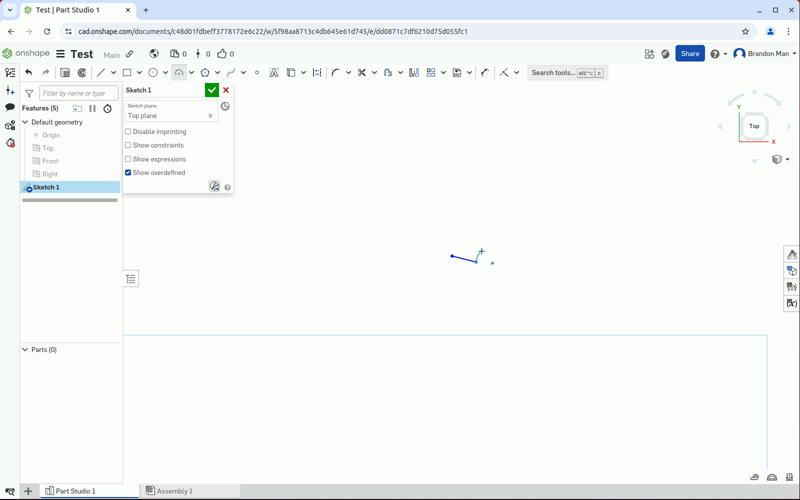
scroll(-6)
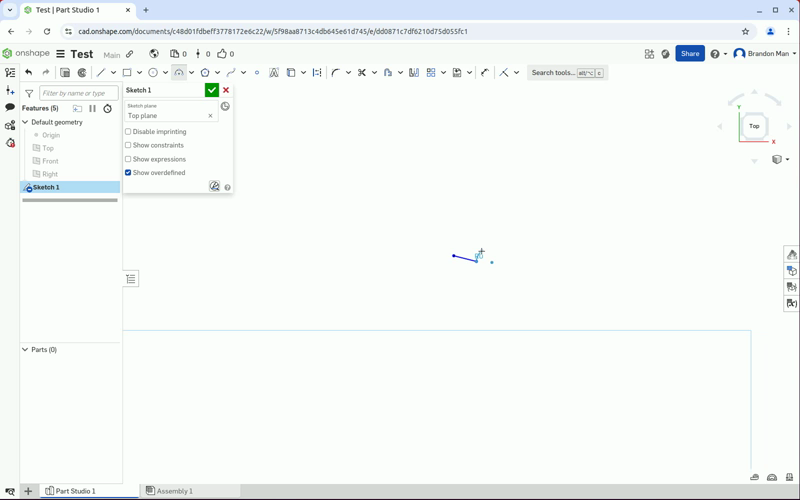
scroll(-6)
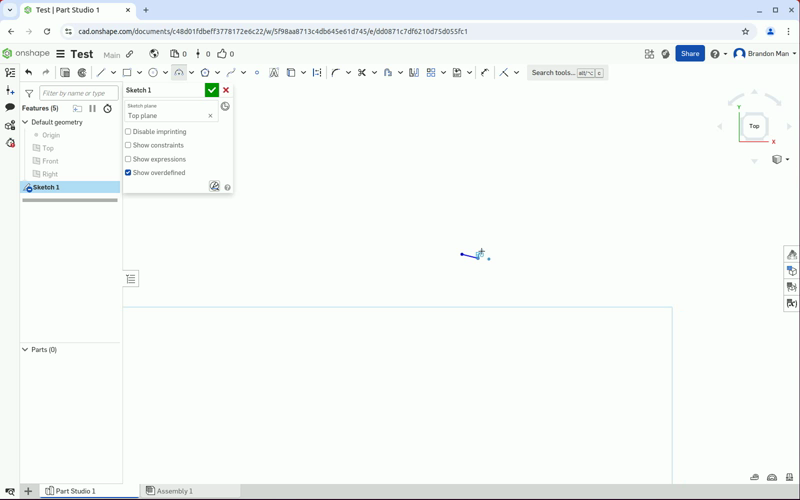
scroll(-6)
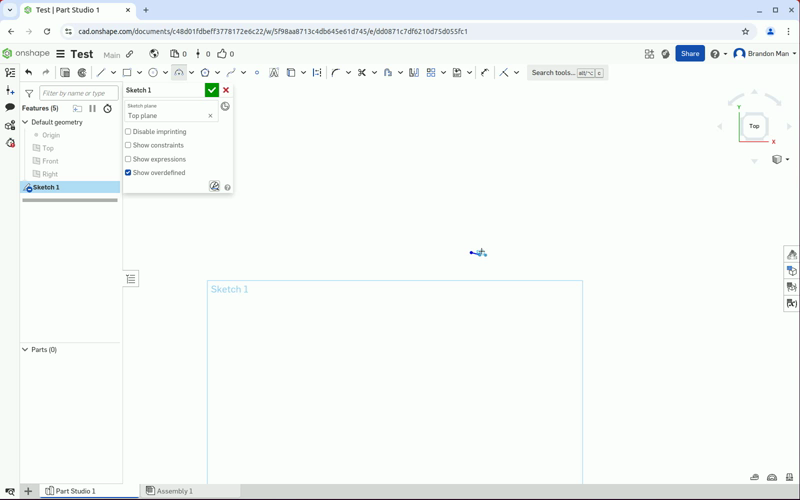
scroll(-6)
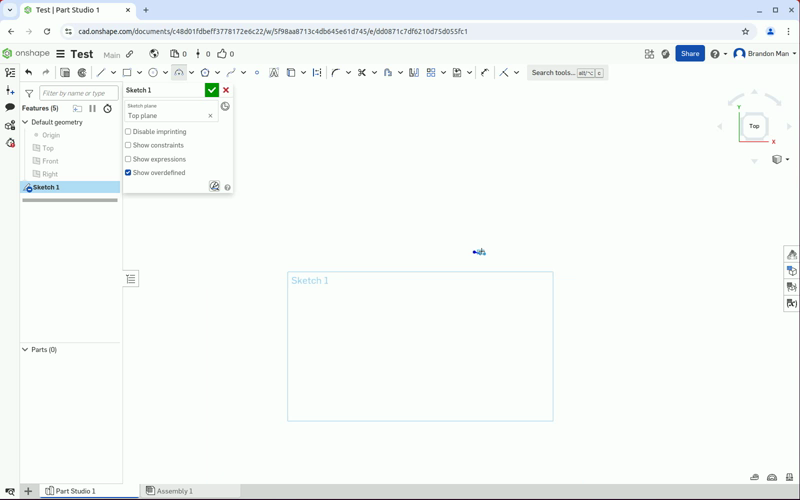
scroll(-6)
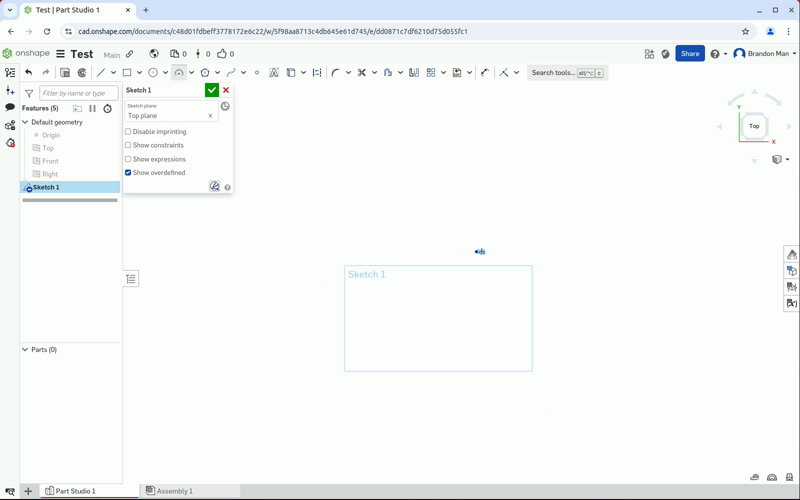
scroll(-6)
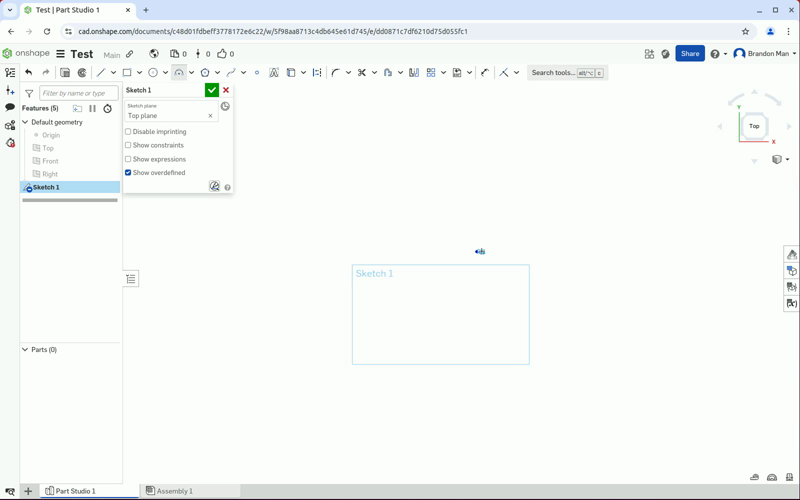
scroll(-6)
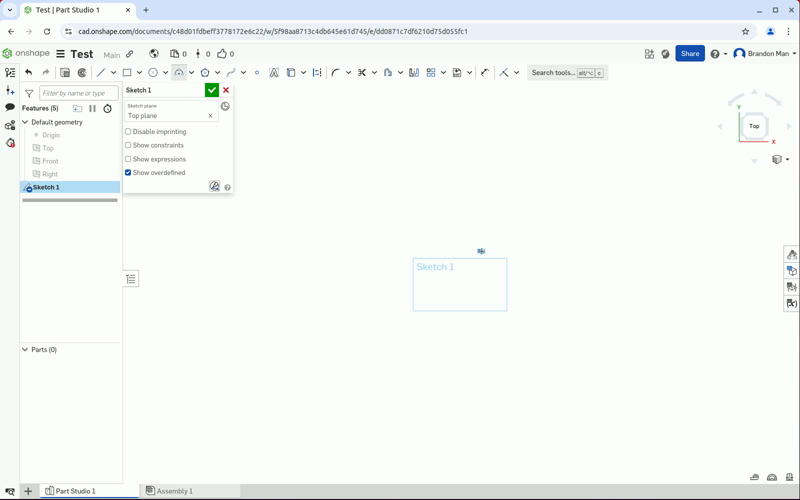
mouse_move(474, 248)
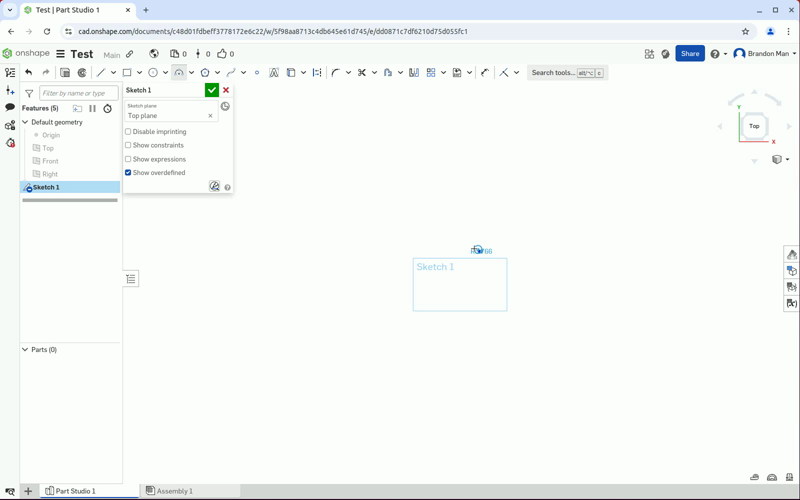
scroll(6)
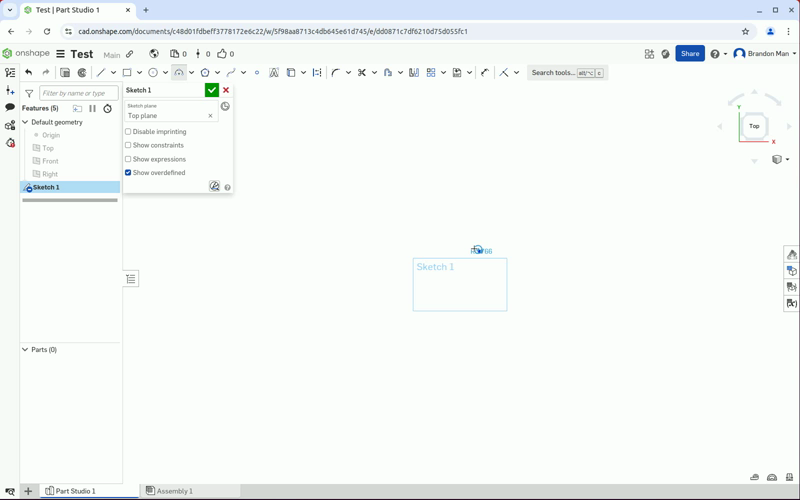
scroll(6)
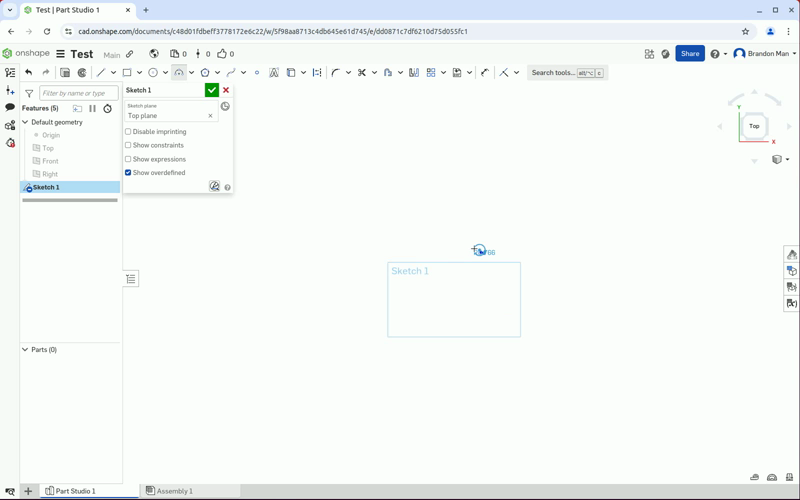
scroll(6)
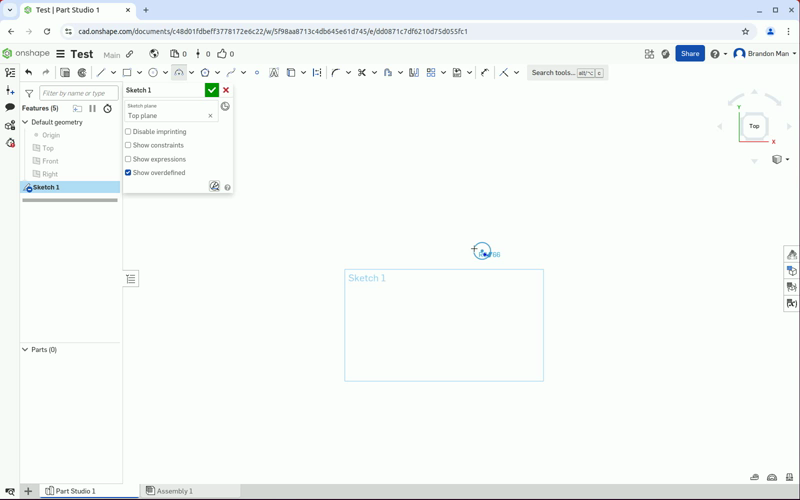
scroll(6)
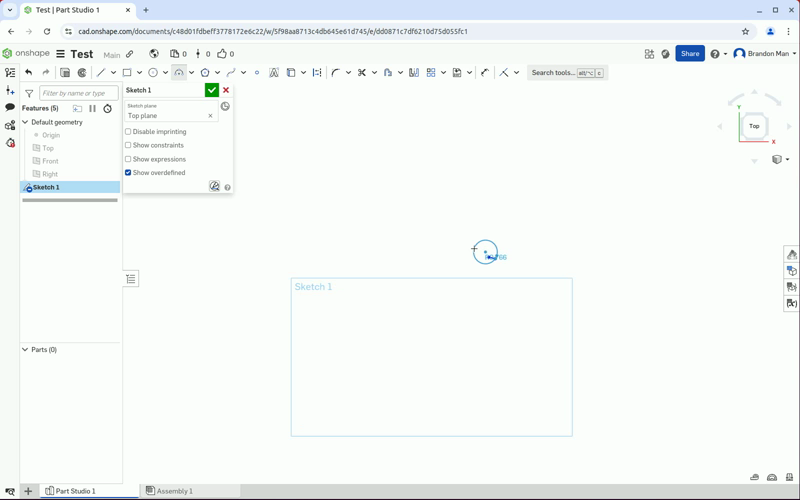
scroll(6)
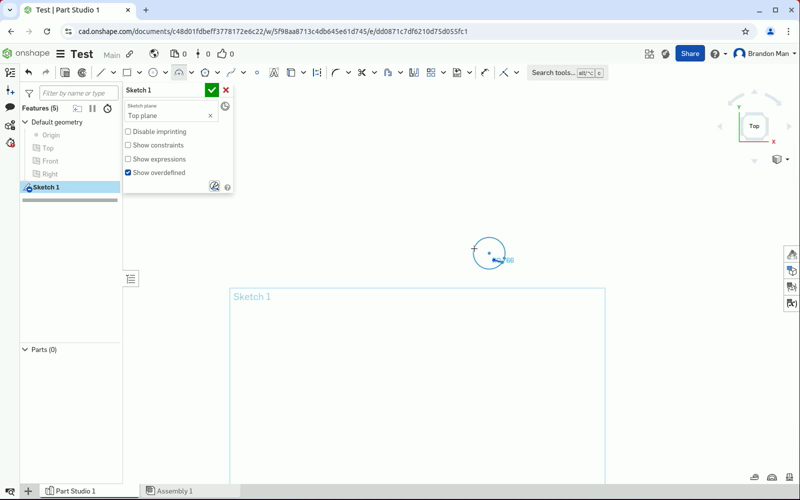
scroll(6)
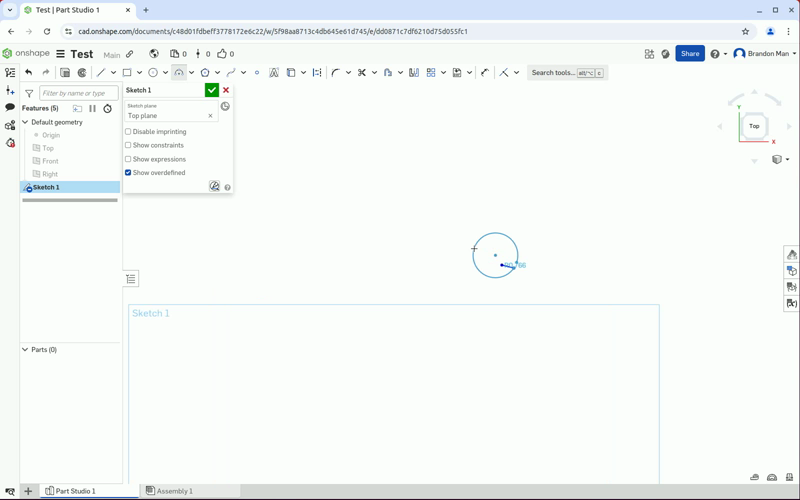
scroll(6)
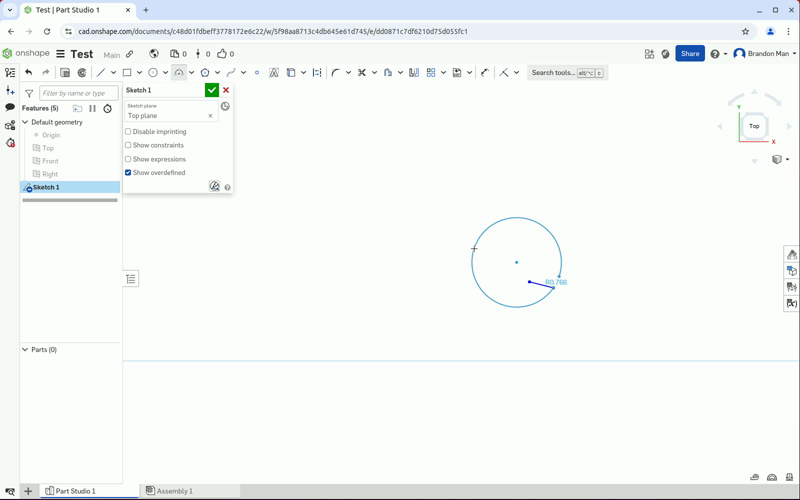
click(474, 248)
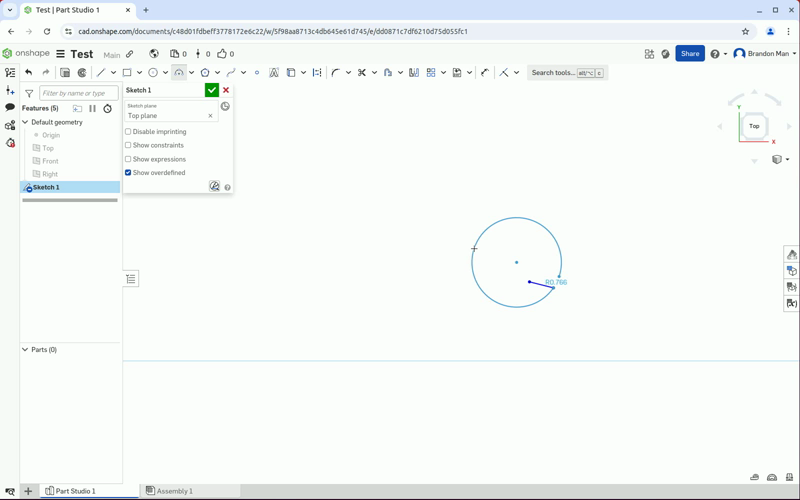
scroll(-6)
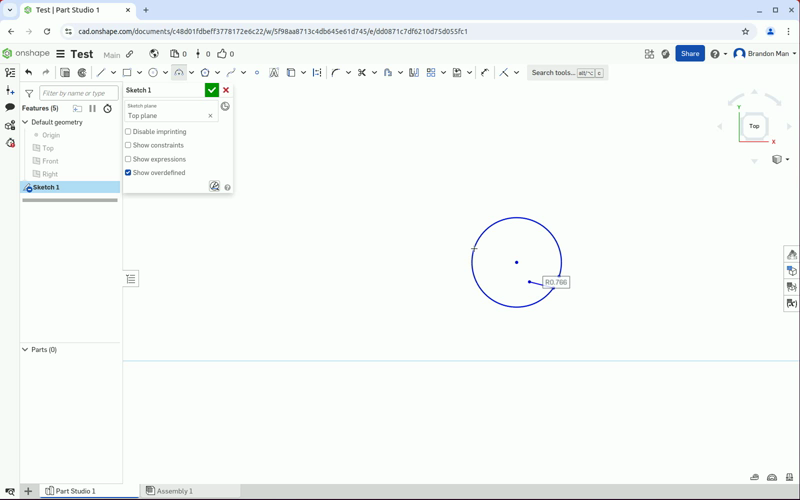
scroll(-6)
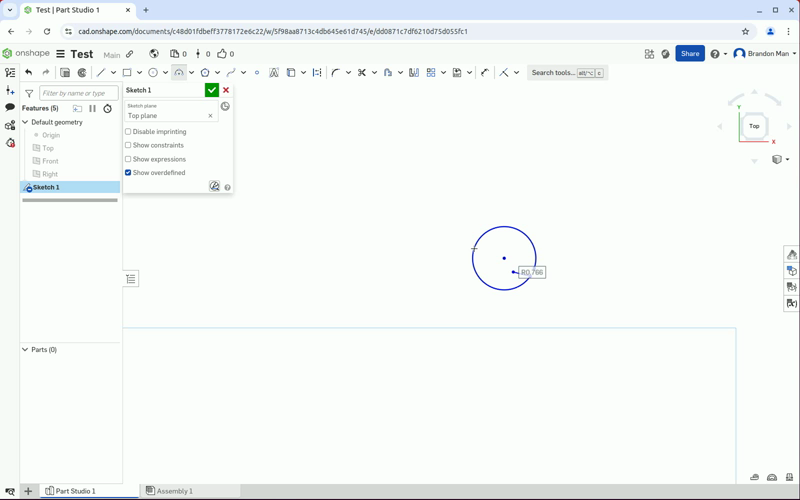
scroll(-6)
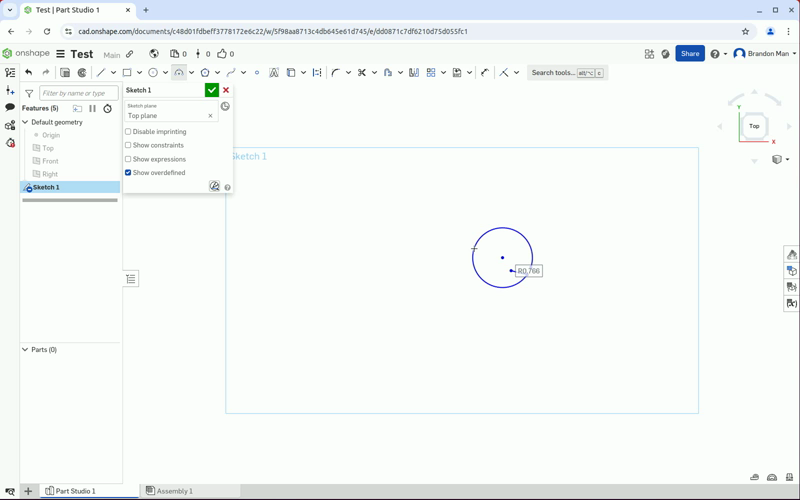
scroll(-6)
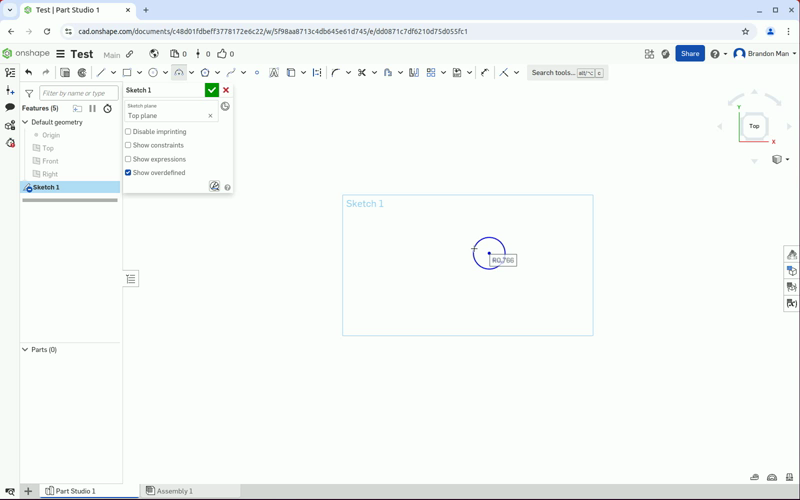
scroll(-6)
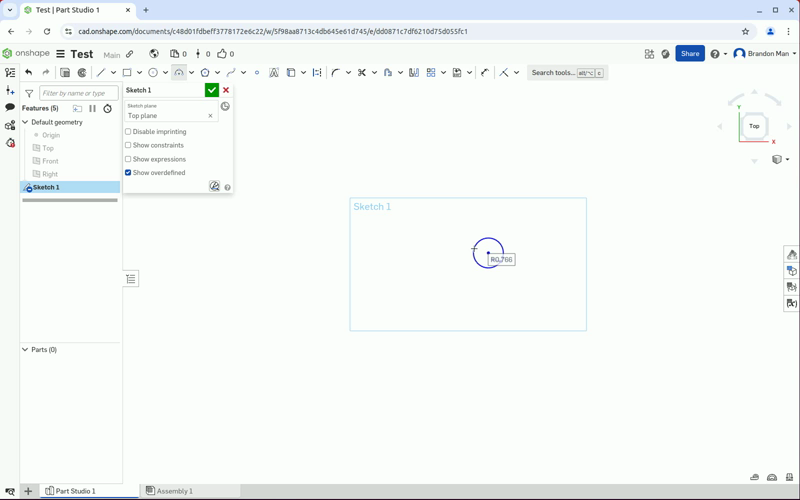
scroll(-6)
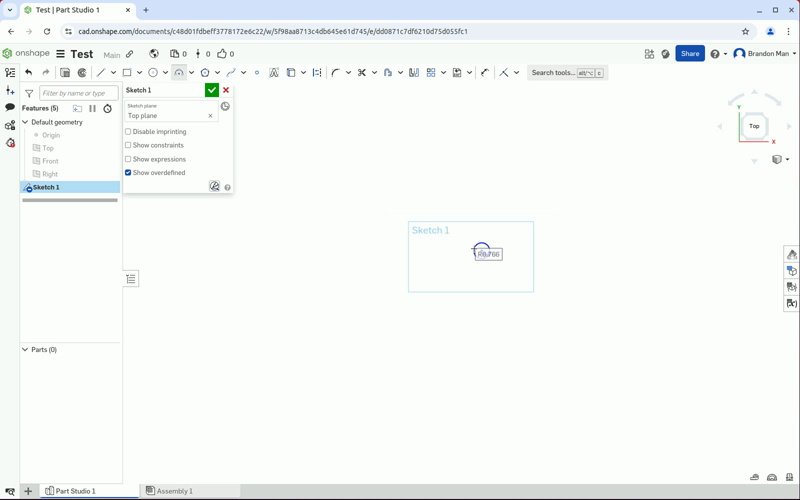
scroll(-6)
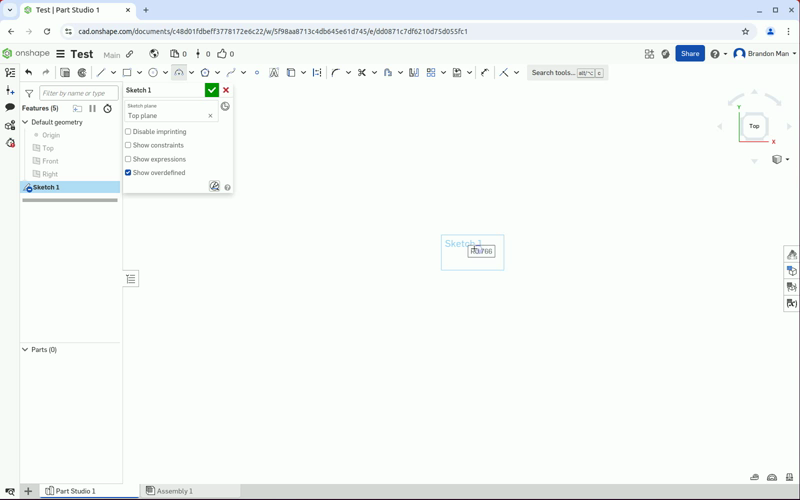
key_up(shift)
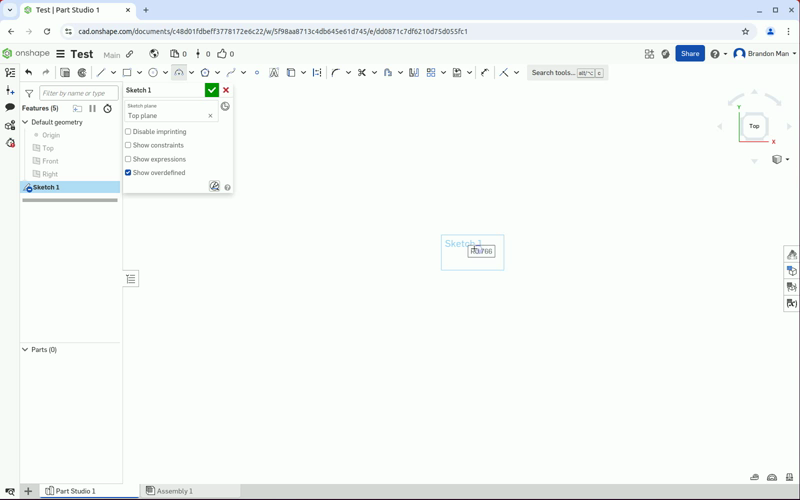
key(esc)
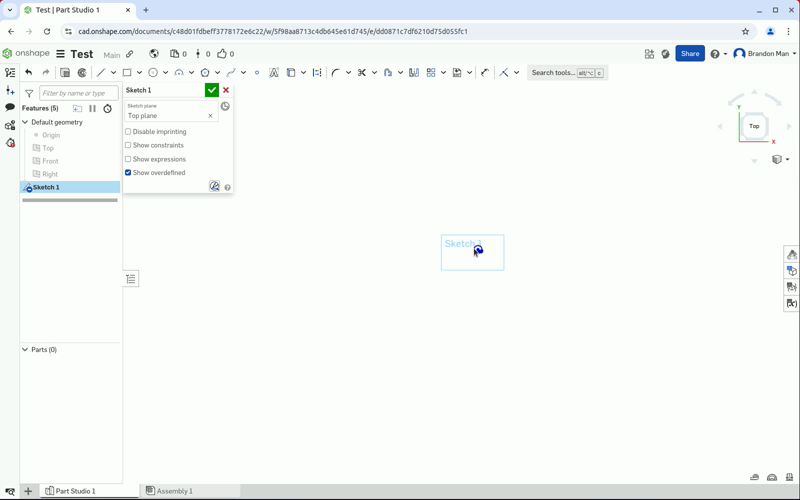
key(l)
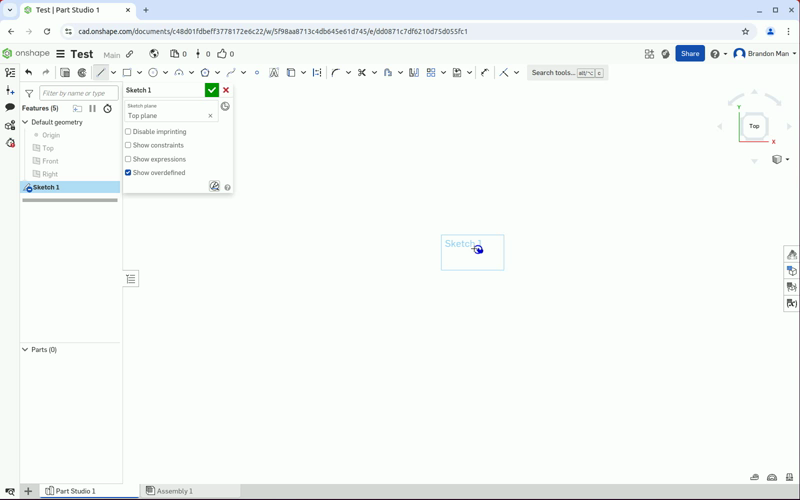
mouse_move(481, 250)
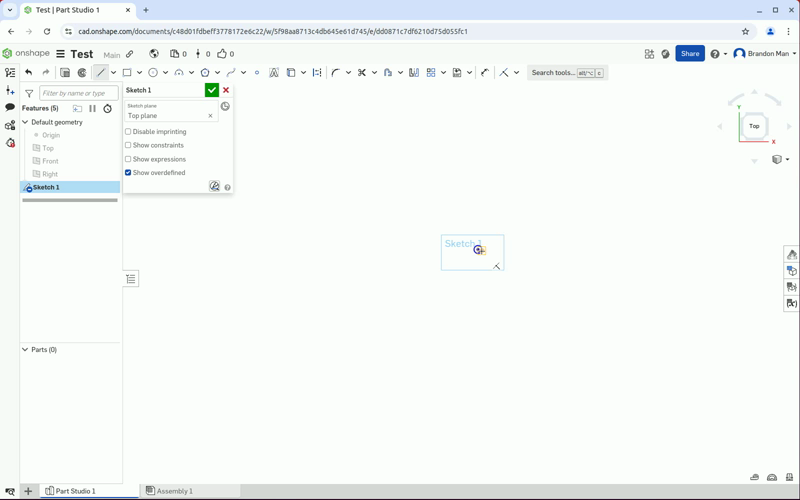
scroll(6)
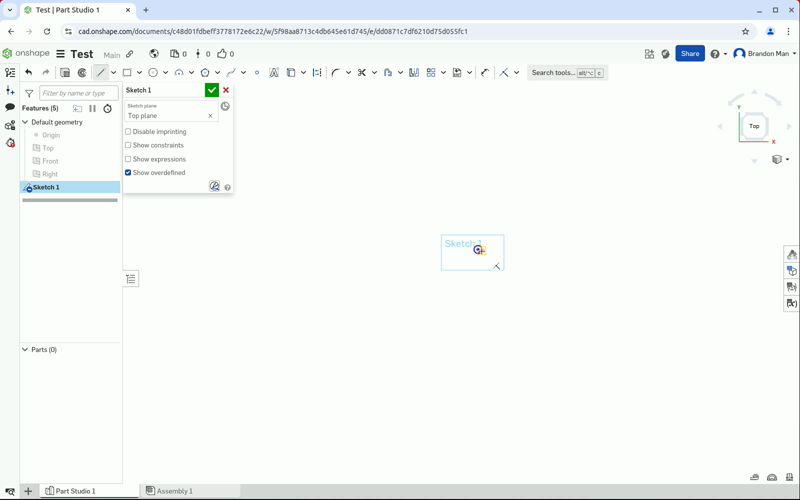
scroll(6)
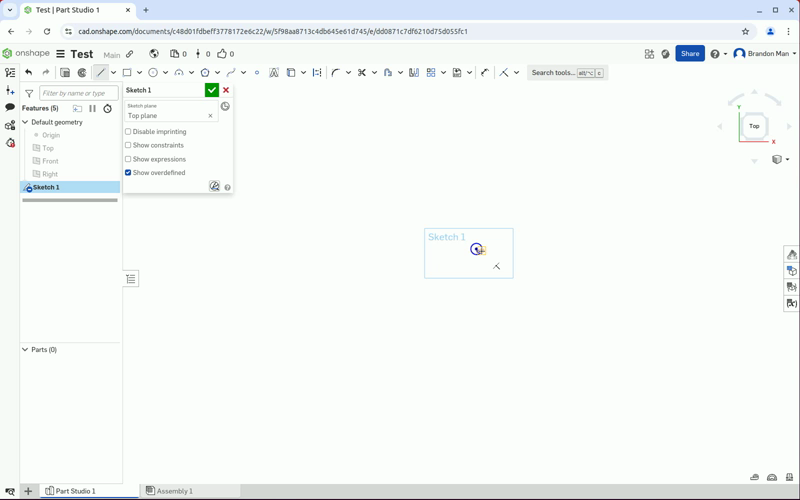
scroll(6)
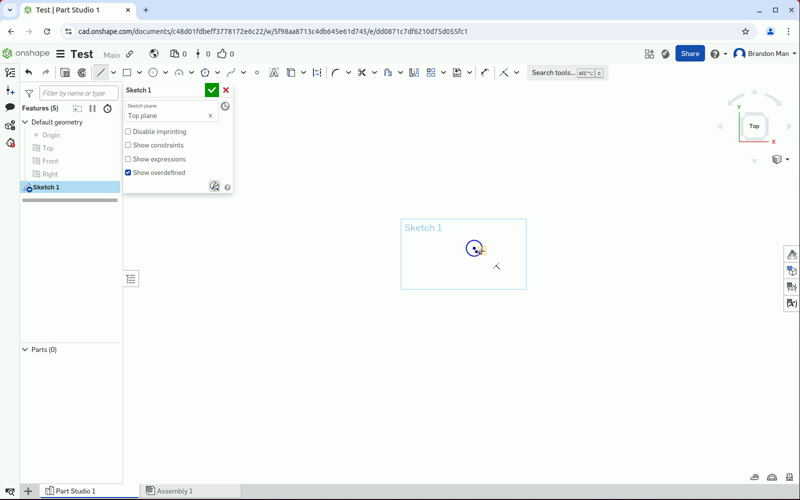
scroll(6)
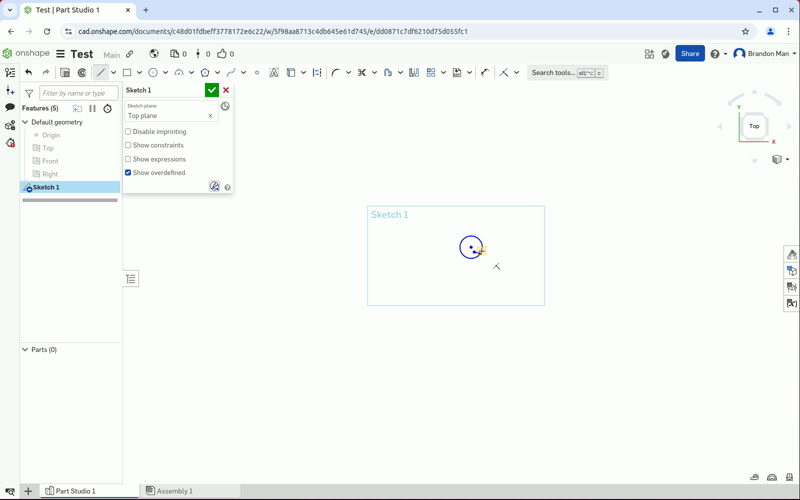
scroll(6)
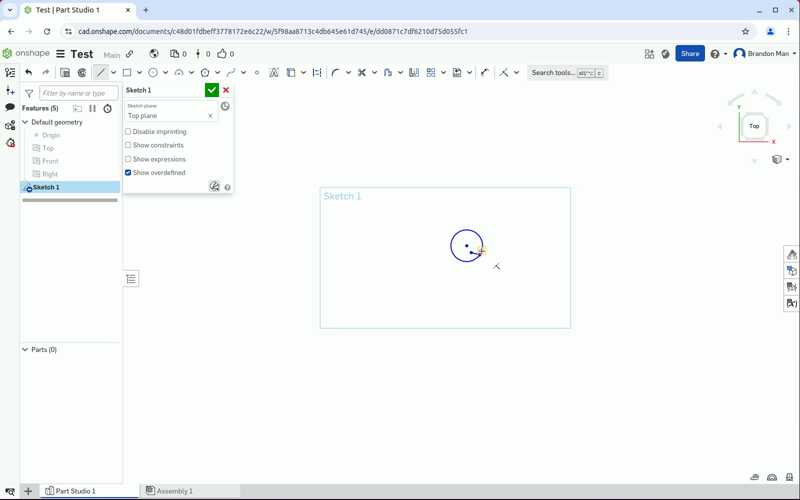
scroll(6)
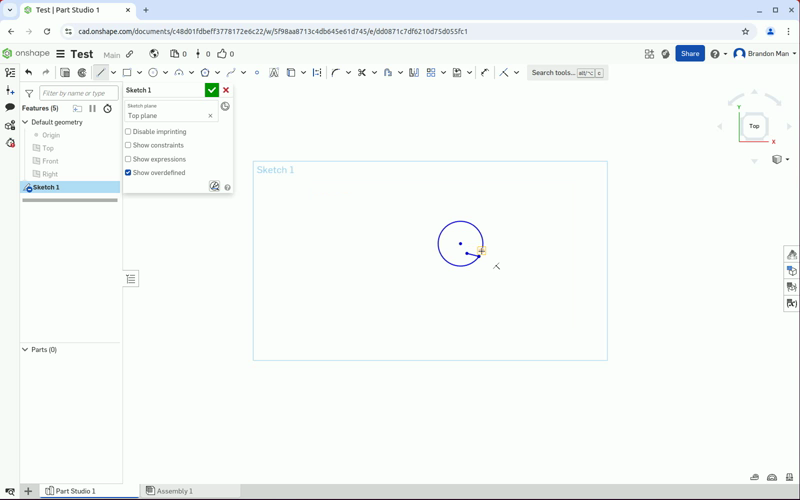
scroll(6)
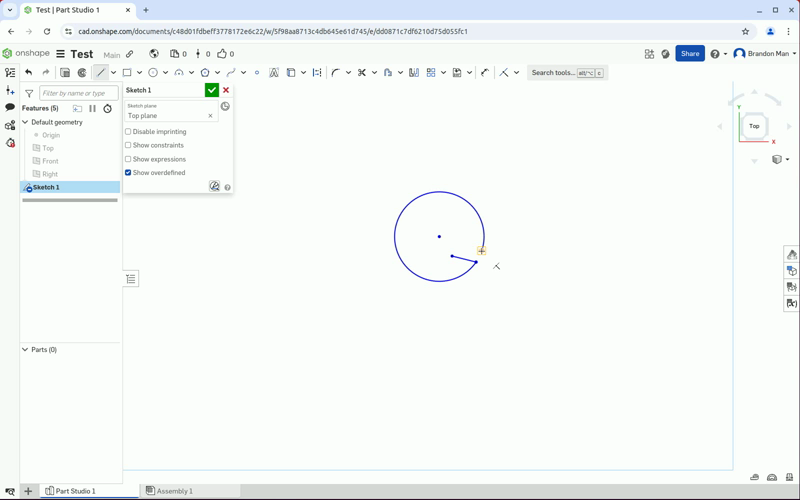
click(481, 250)
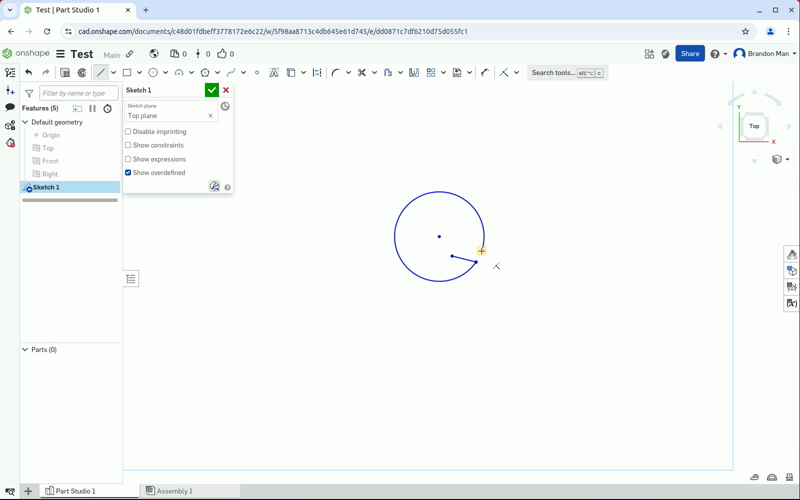
scroll(-6)
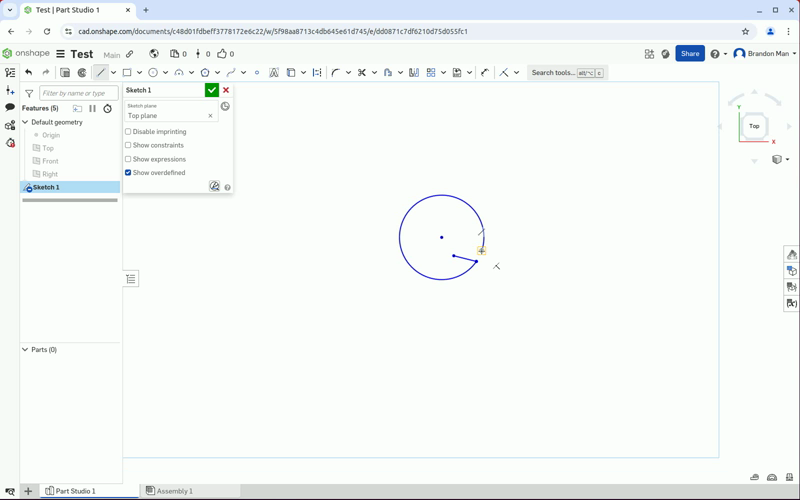
scroll(-6)
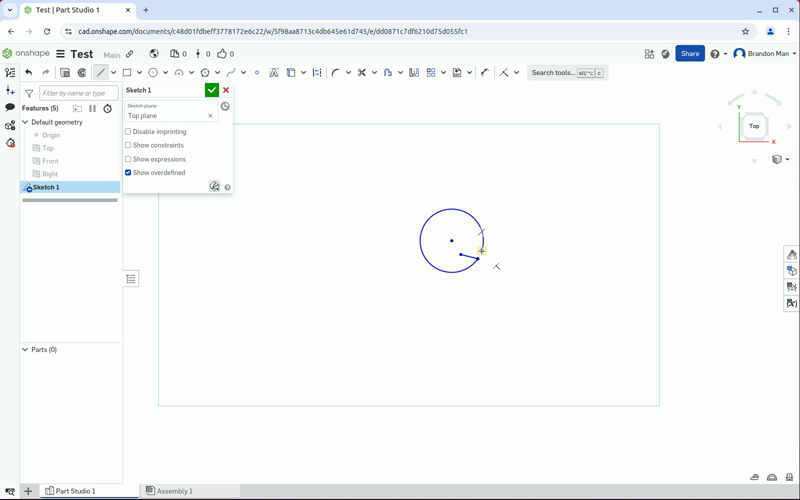
scroll(-6)
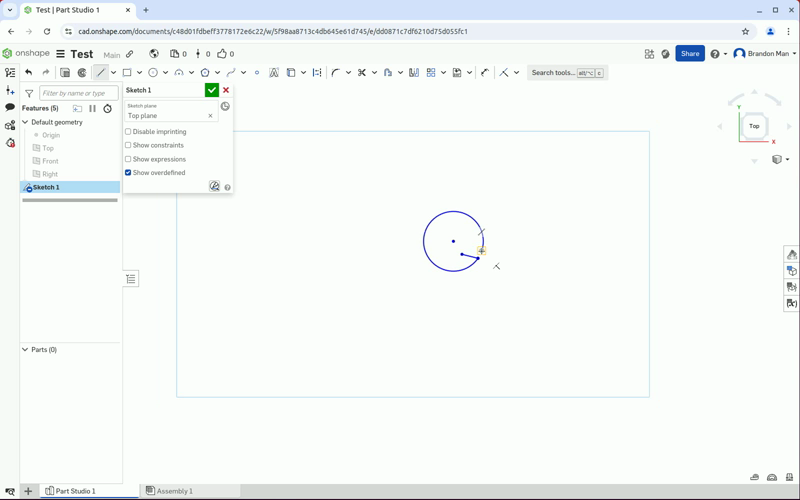
scroll(-6)
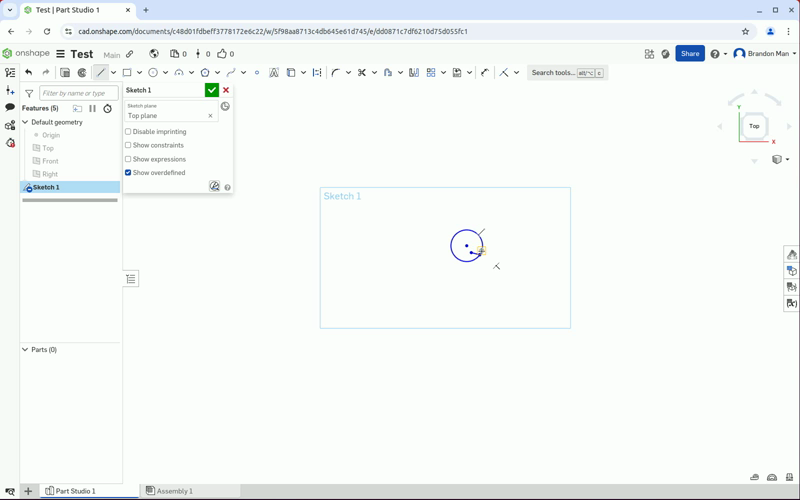
scroll(-6)
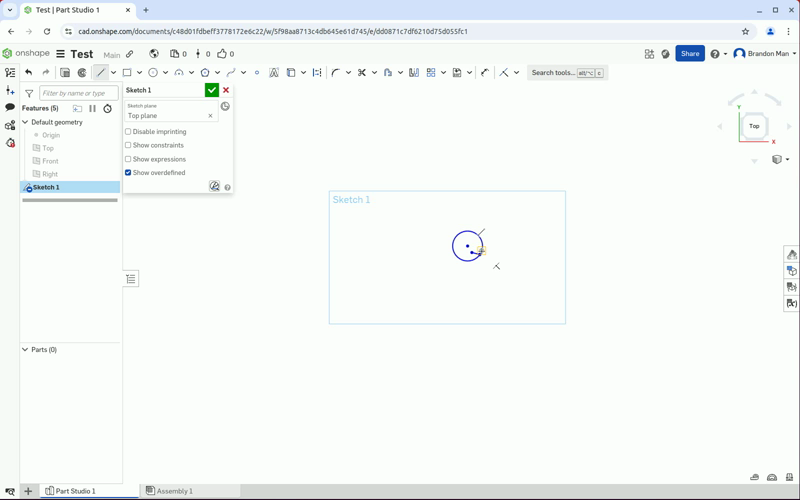
scroll(-6)
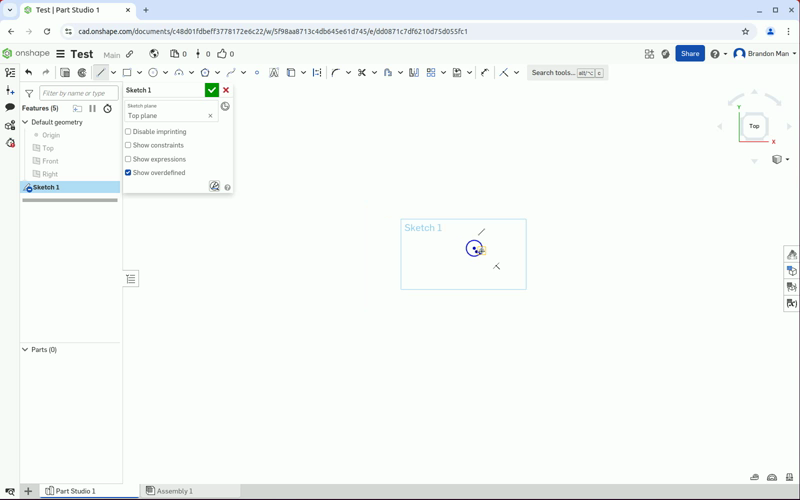
scroll(-6)
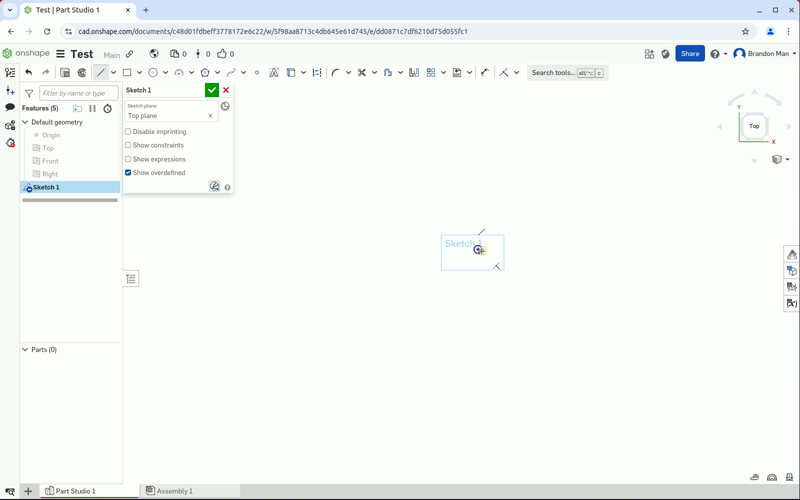
key_down(shift)
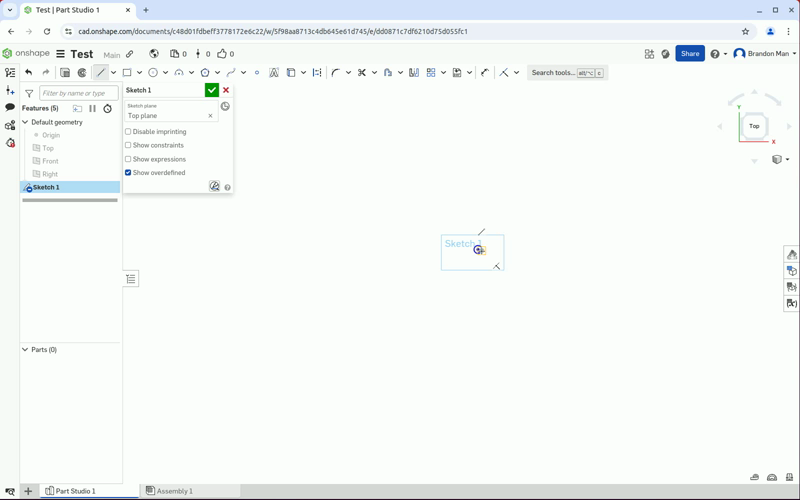
mouse_move(511, 250)
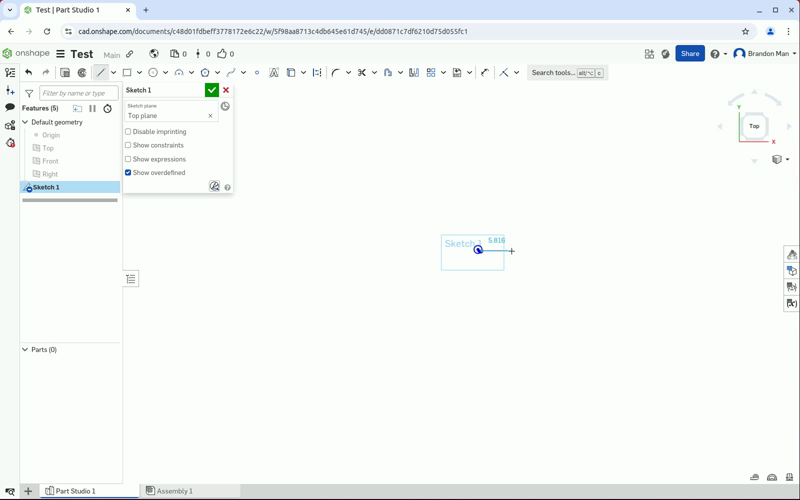
mouse_move(480, 250)
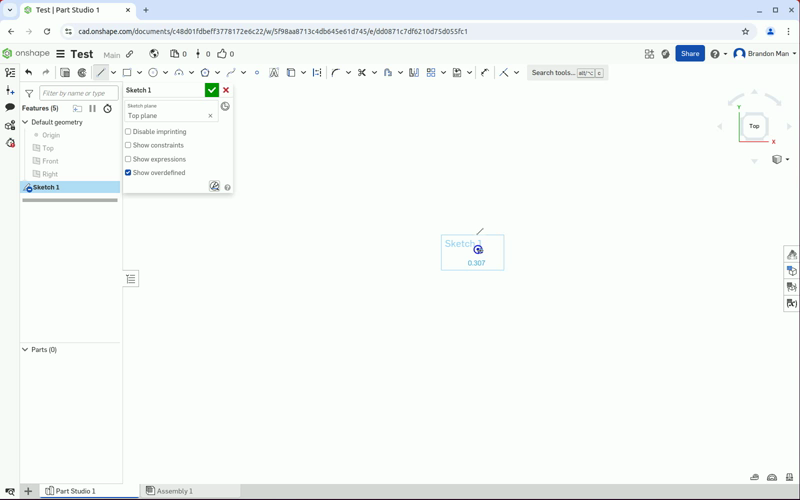
scroll(6)
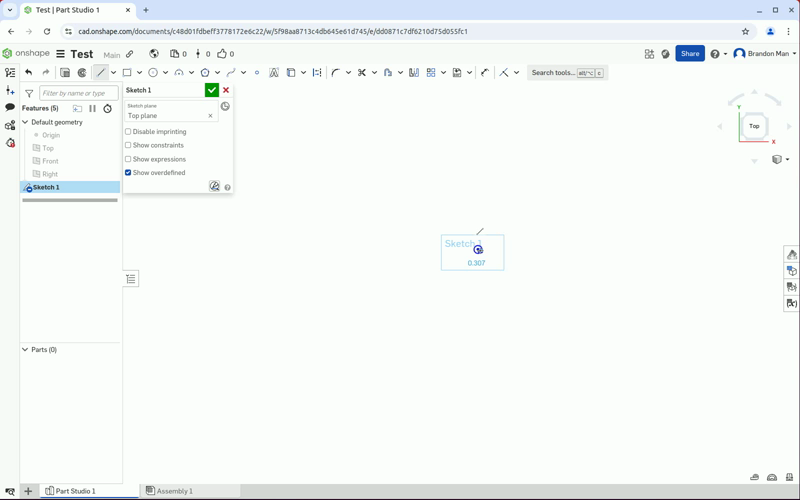
scroll(6)
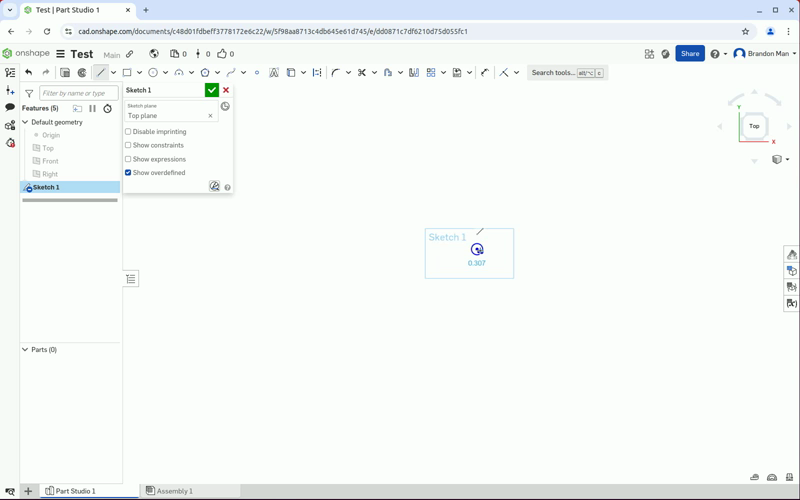
scroll(6)
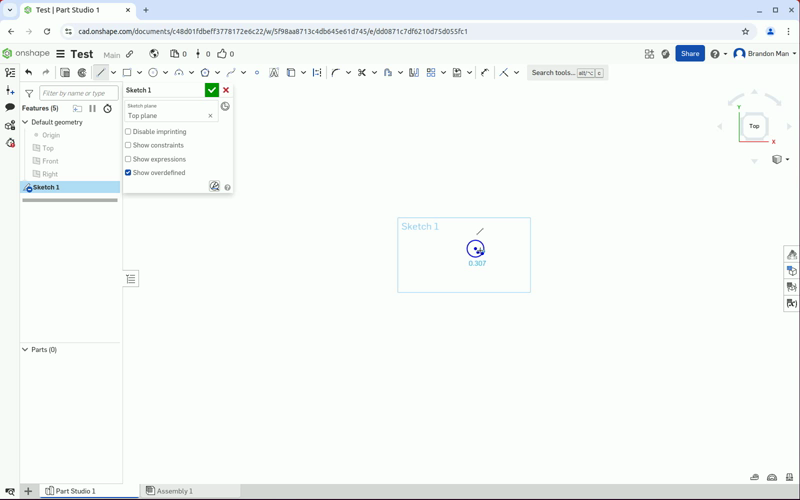
scroll(6)
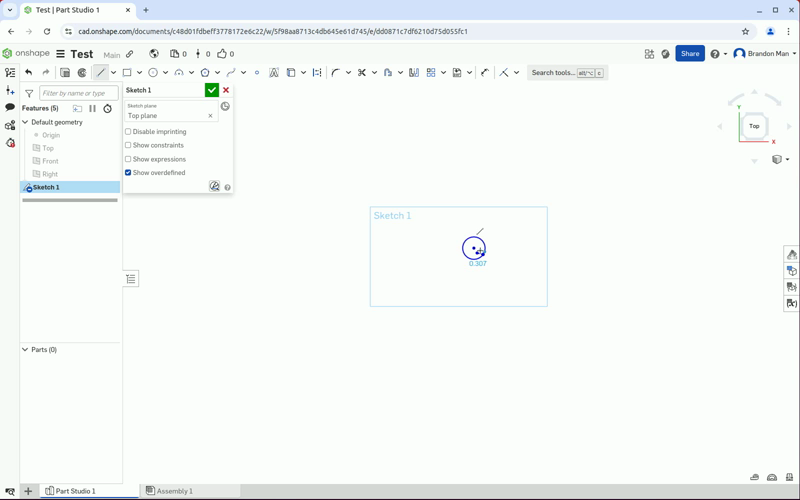
scroll(6)
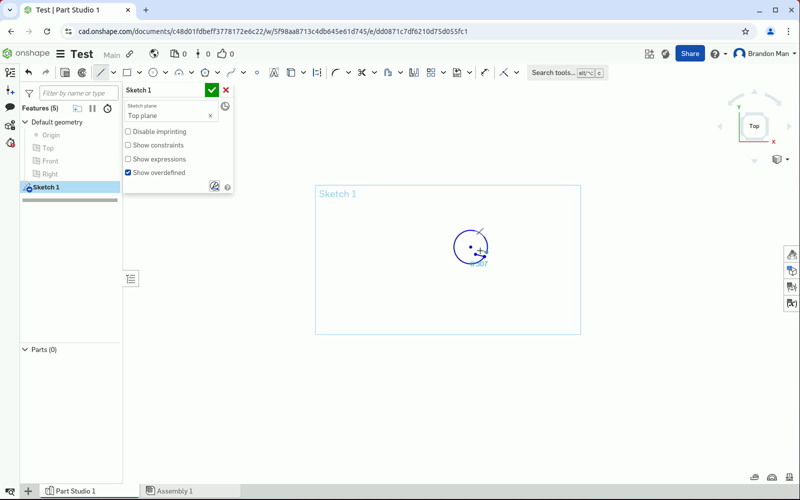
scroll(6)
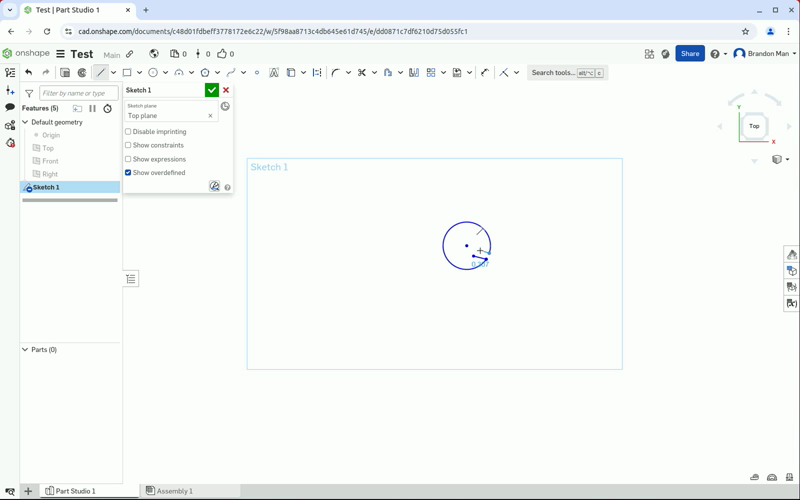
scroll(6)
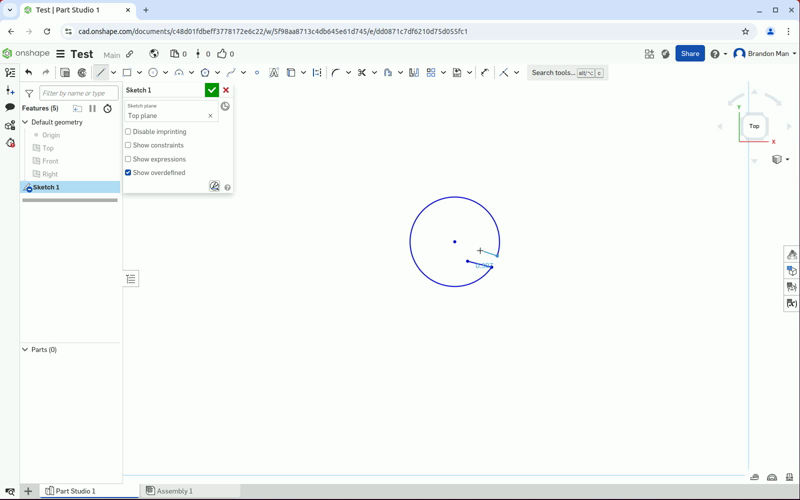
click(480, 250)
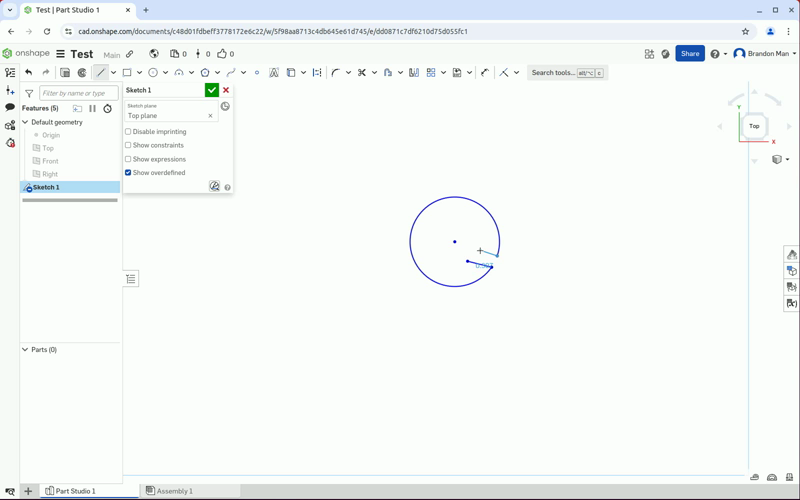
scroll(-6)
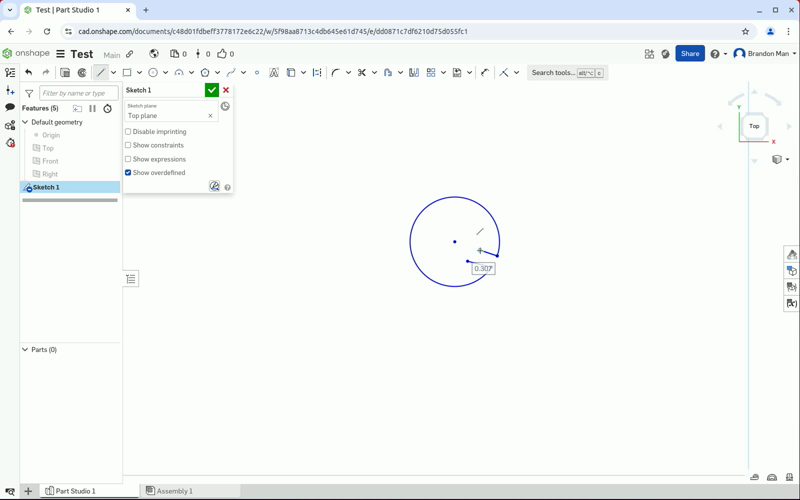
scroll(-6)
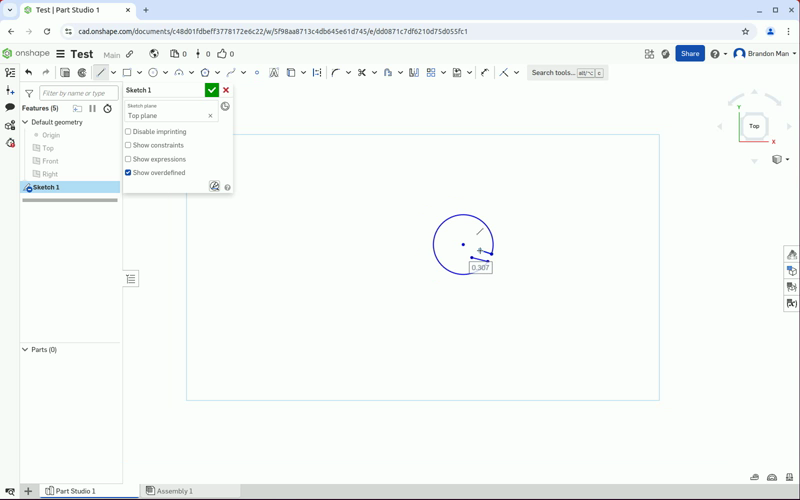
scroll(-6)
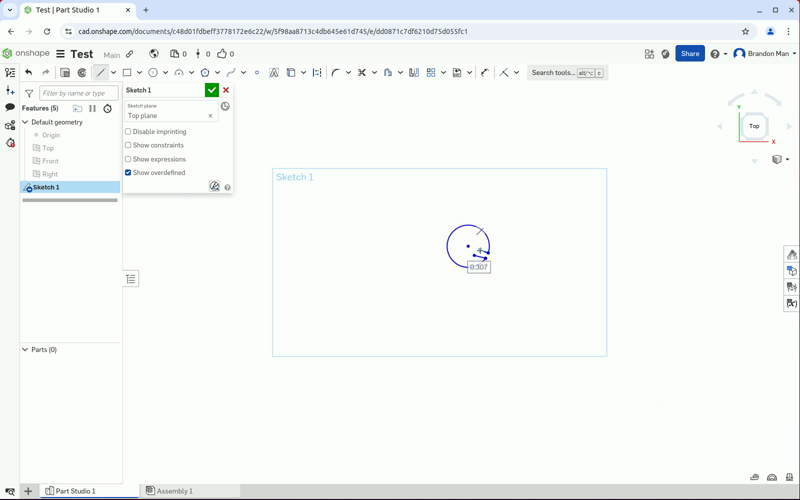
scroll(-6)
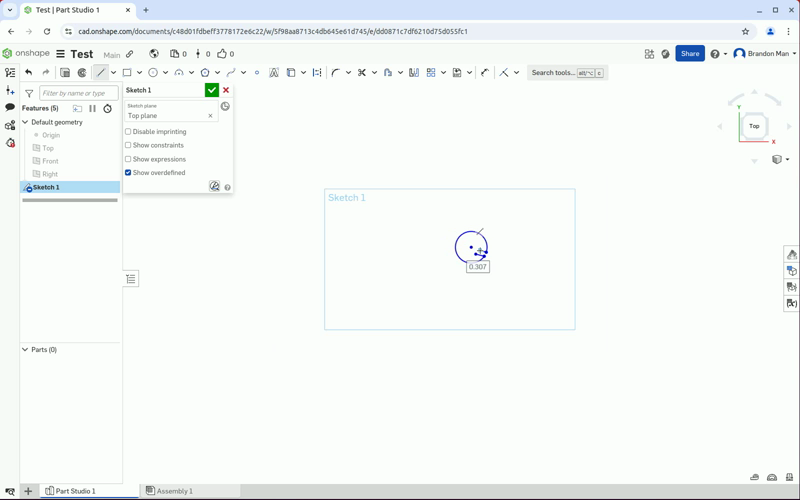
scroll(-6)
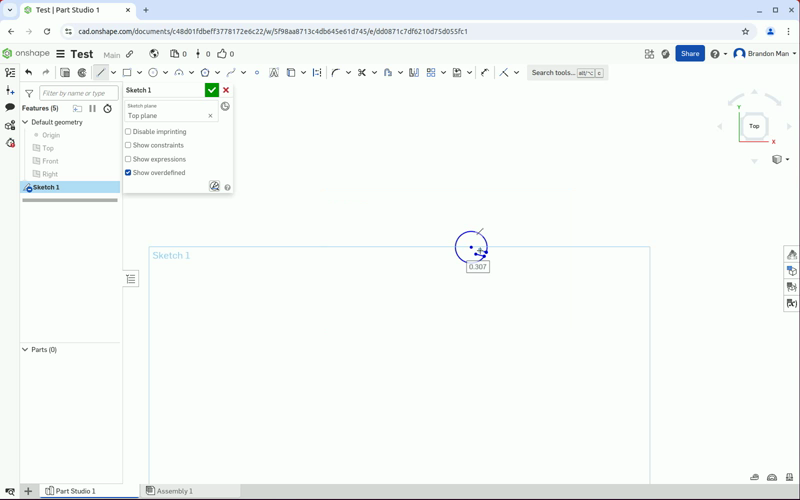
scroll(-6)
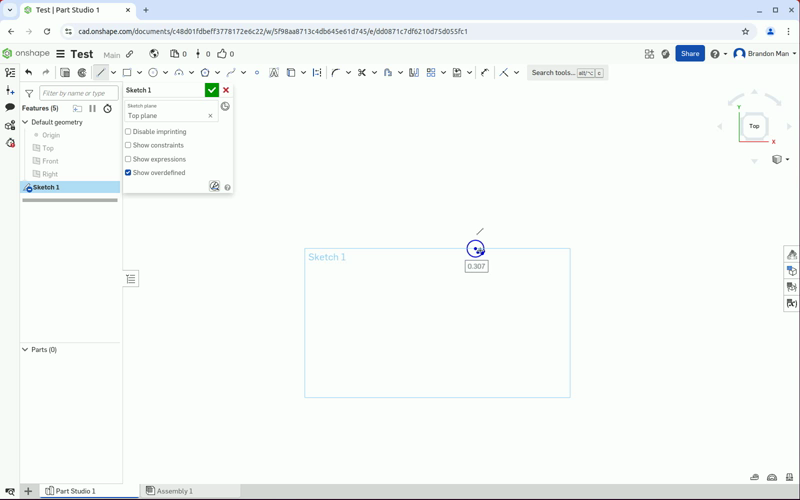
scroll(-6)
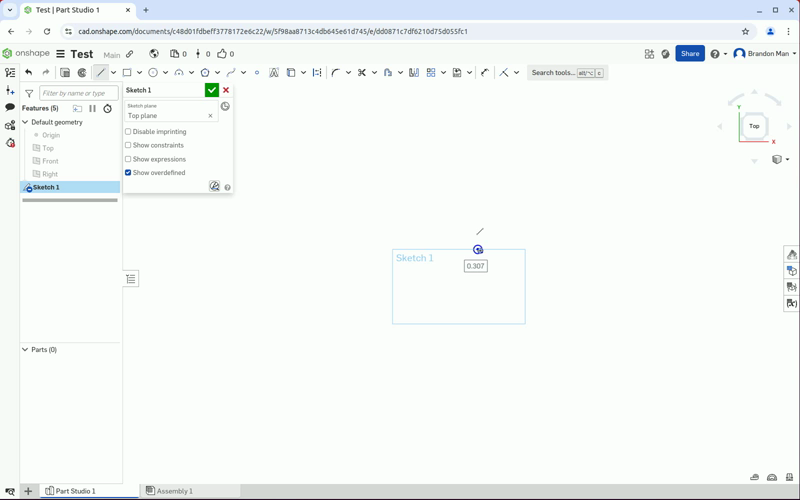
key_up(shift)
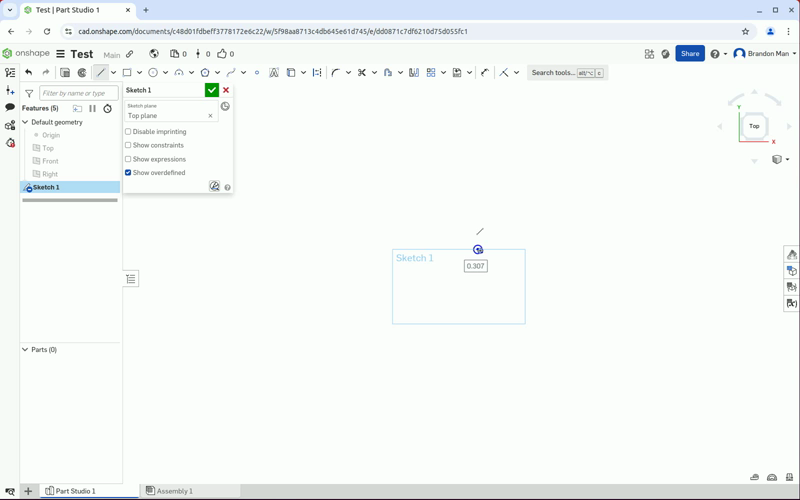
key(esc)
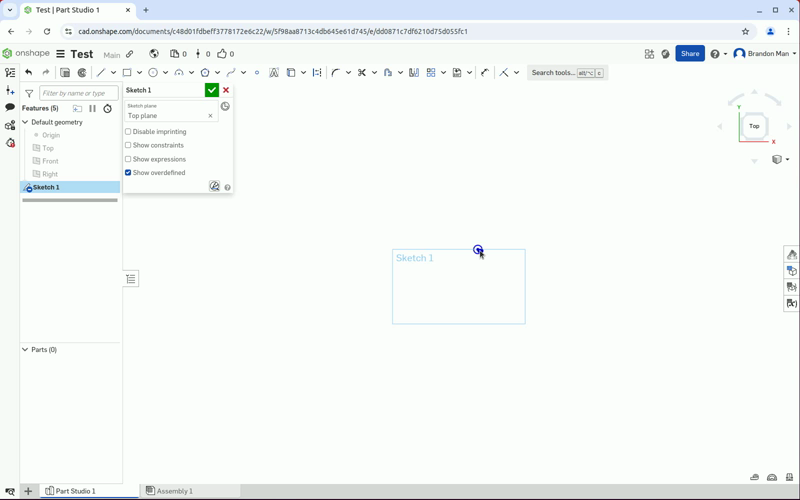
key(a)
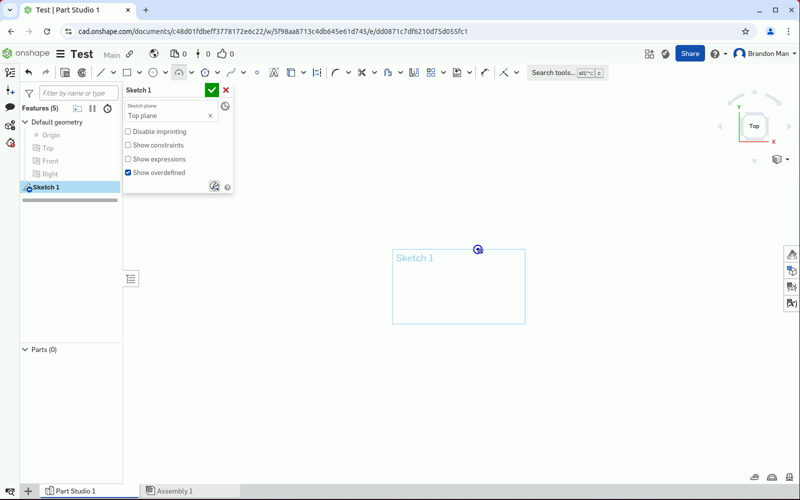
mouse_move(480, 250)
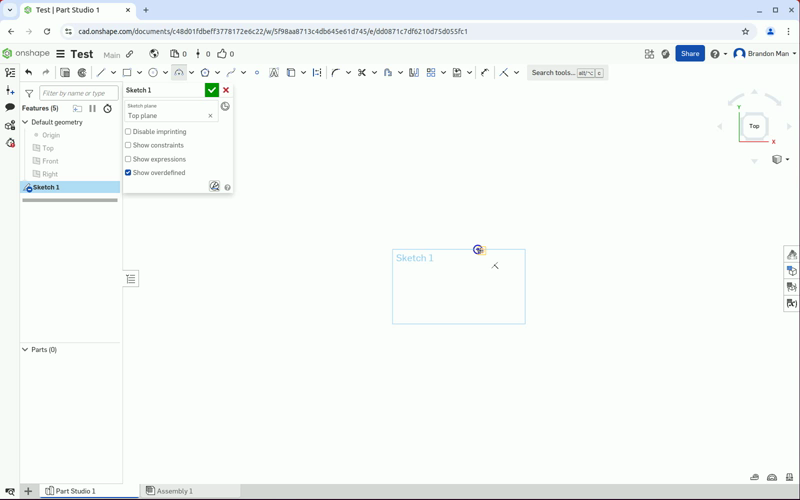
scroll(6)
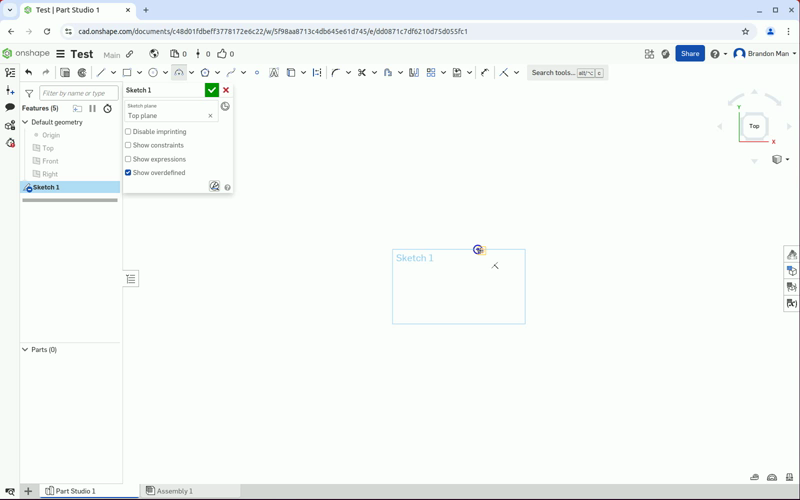
scroll(6)
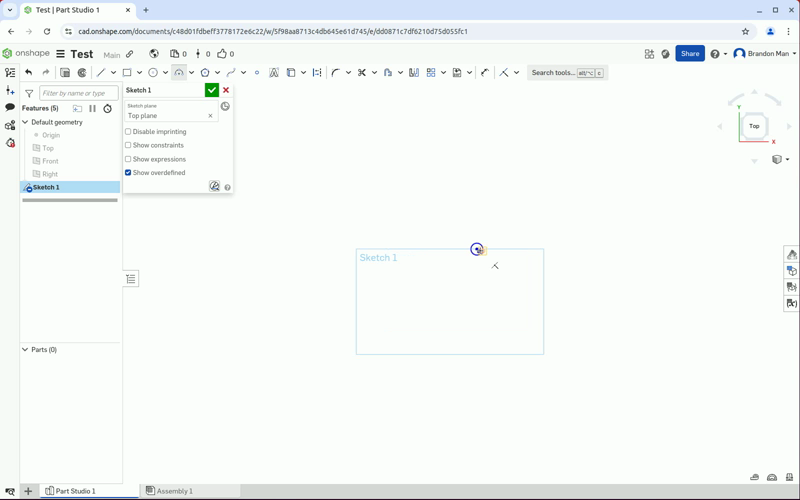
scroll(6)
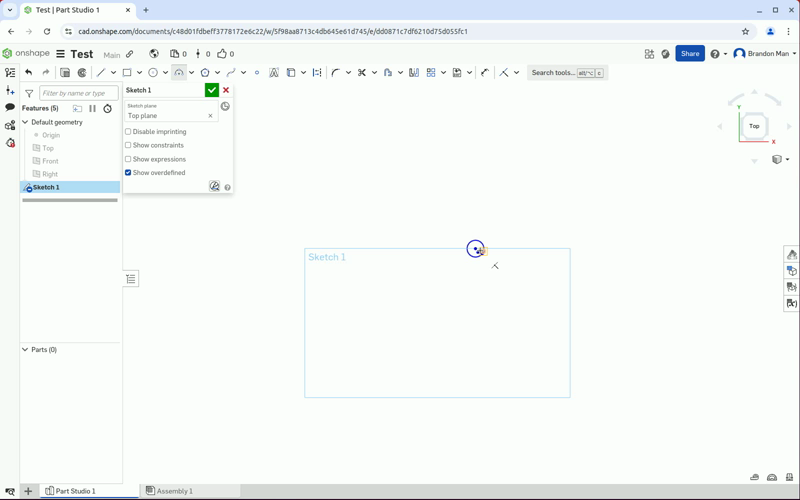
scroll(6)
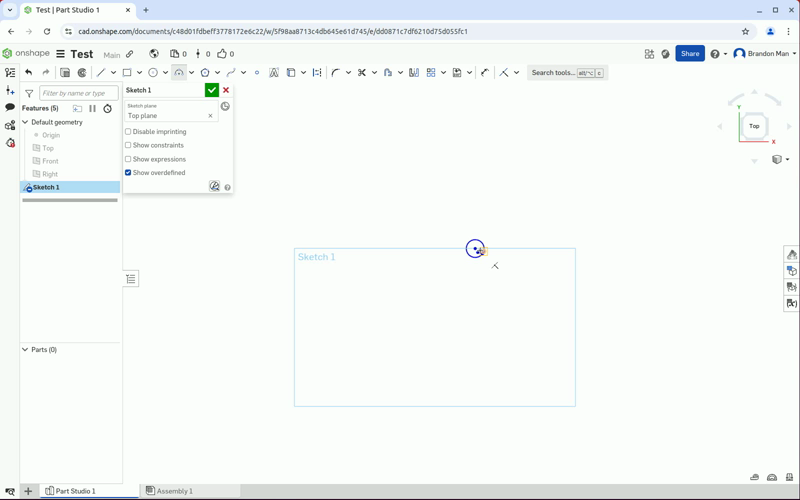
scroll(6)
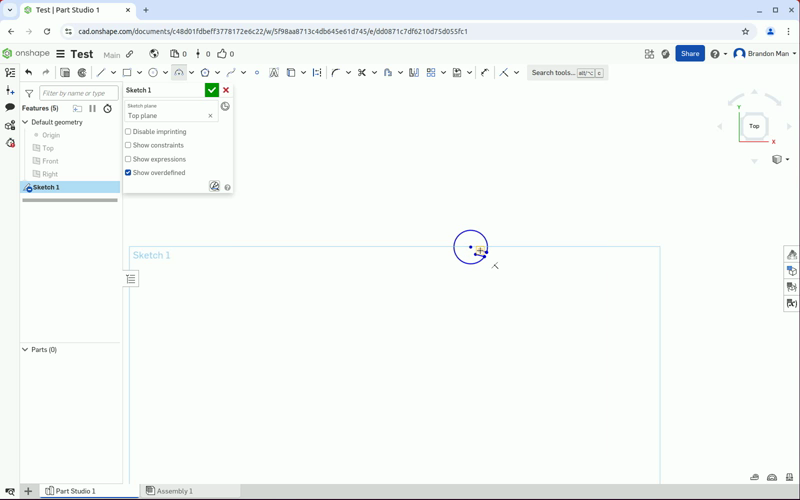
scroll(6)
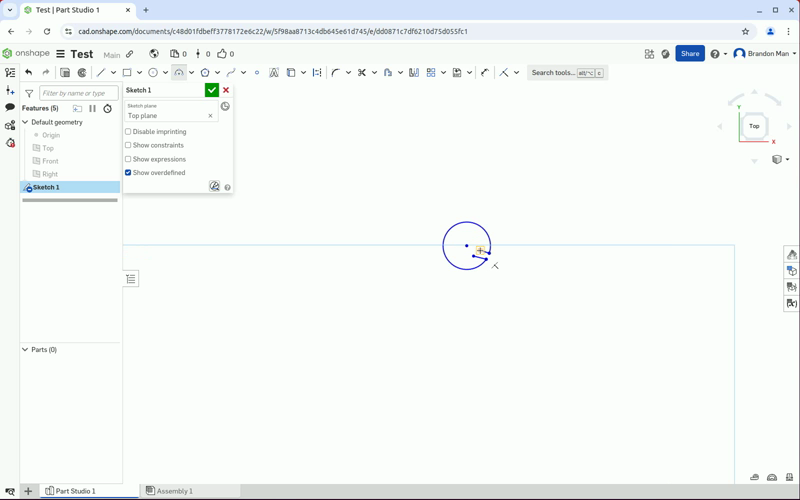
scroll(6)
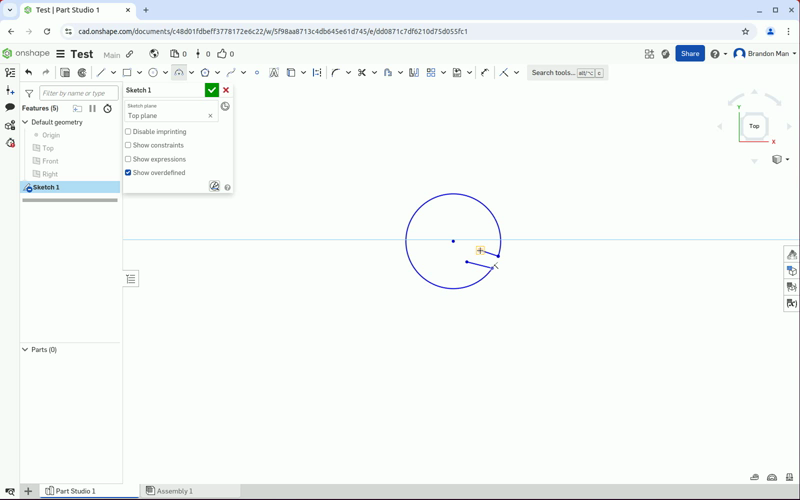
click(480, 250)
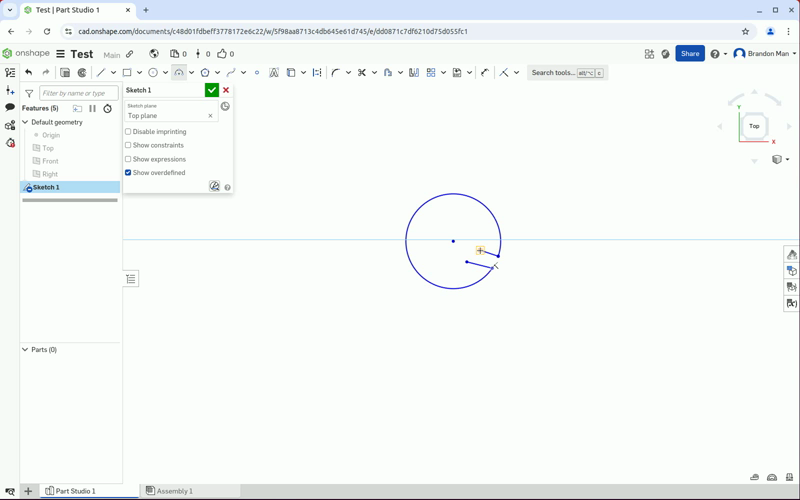
scroll(-6)
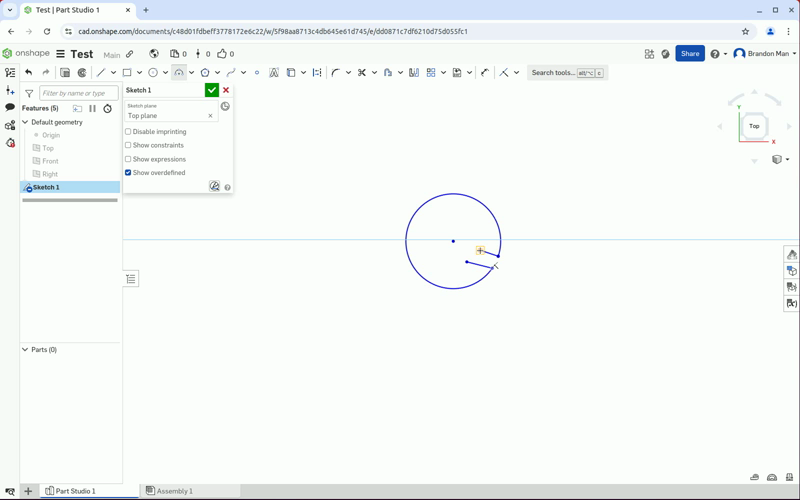
scroll(-6)
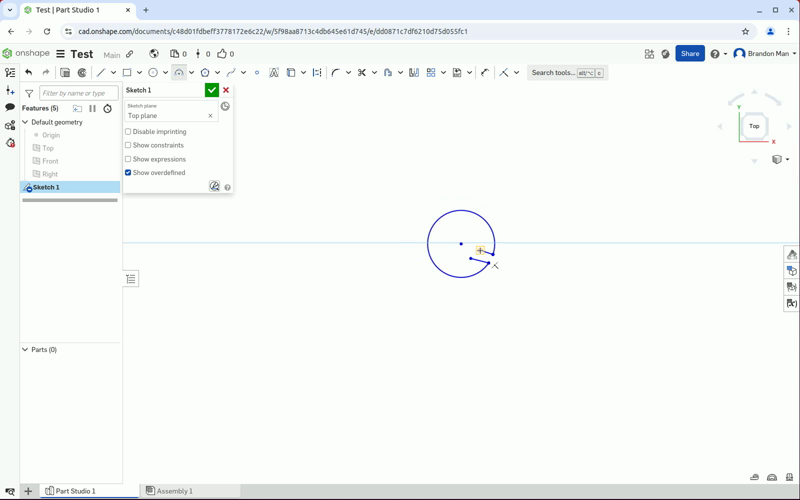
scroll(-6)
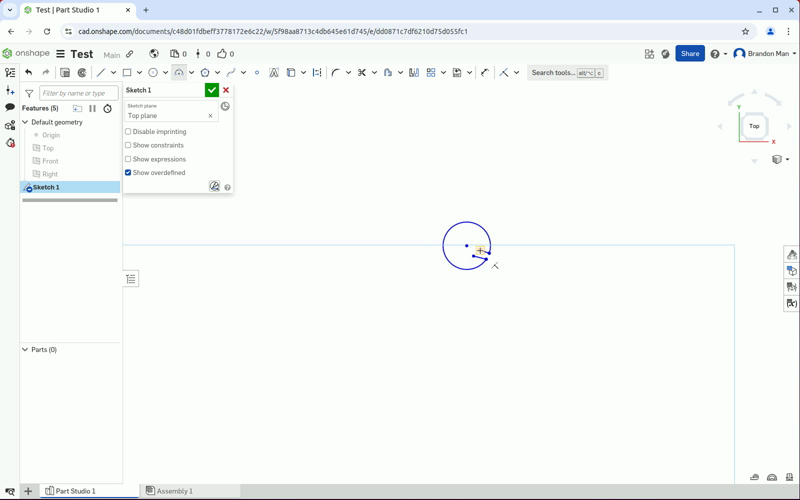
scroll(-6)
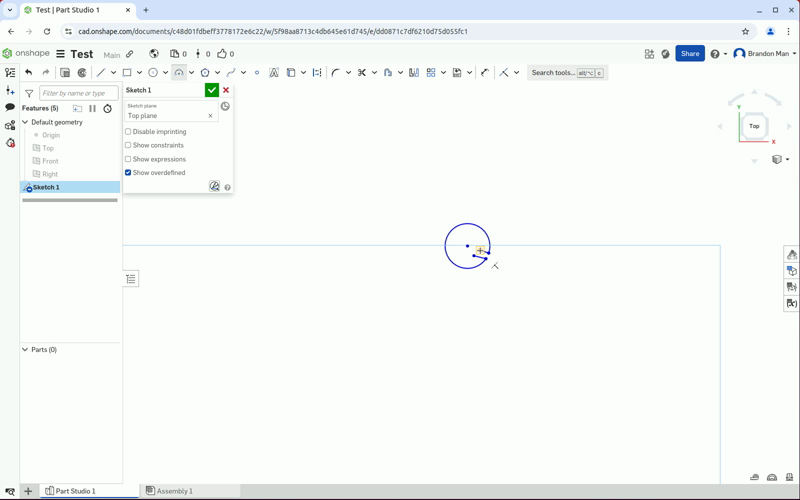
scroll(-6)
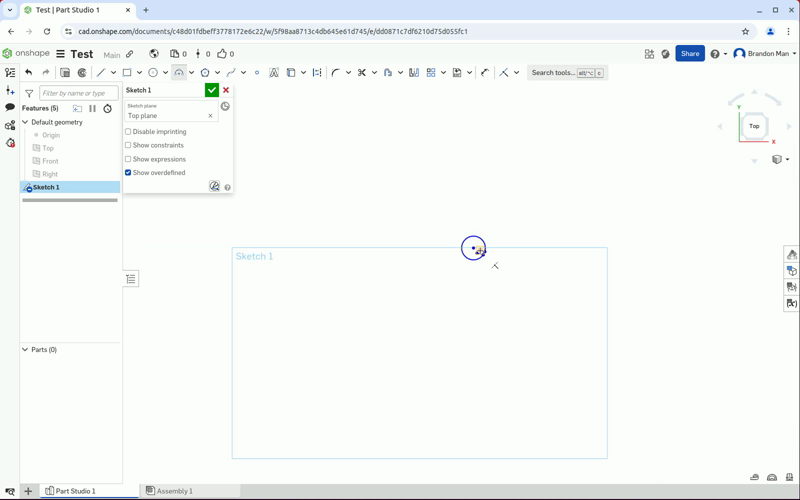
scroll(-6)
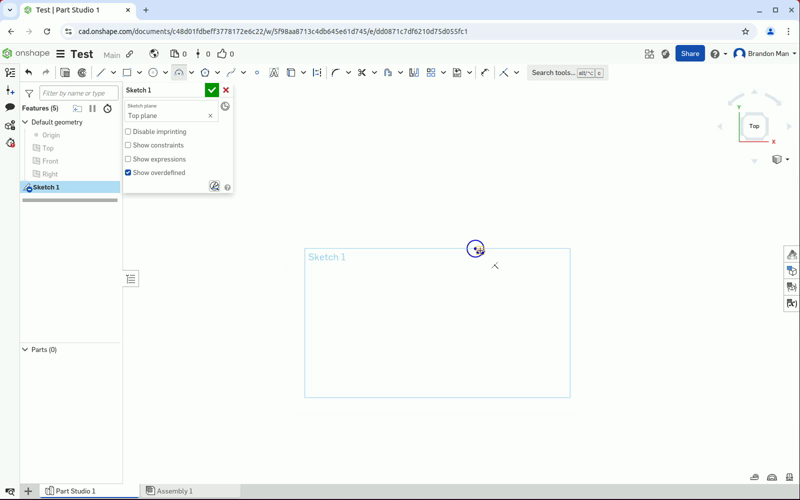
scroll(-6)
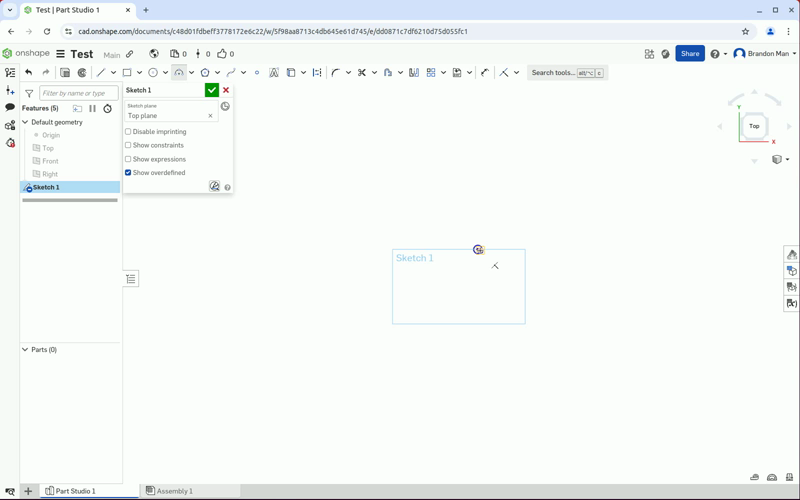
mouse_move(479, 251)
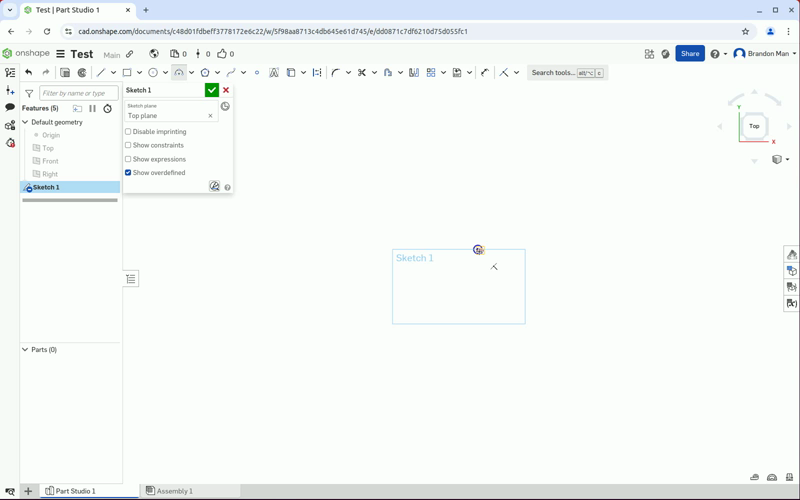
scroll(6)
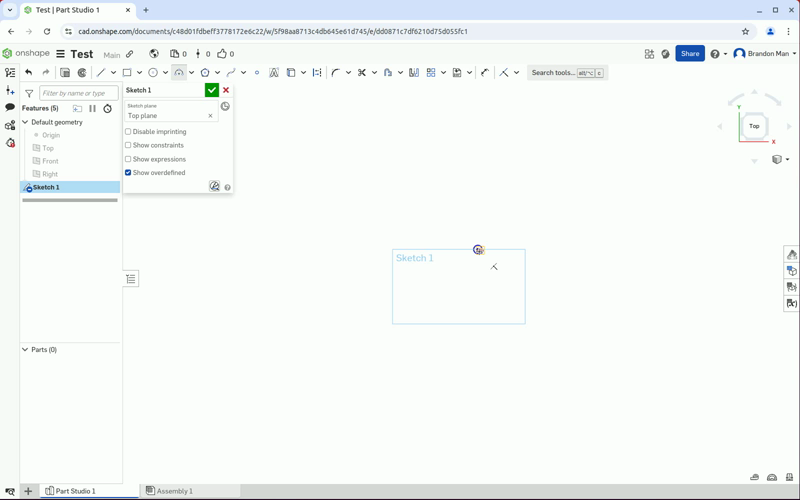
scroll(6)
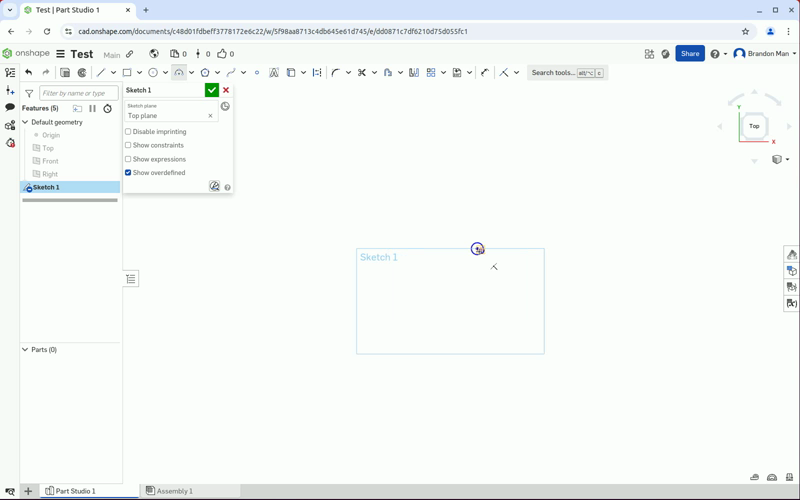
scroll(6)
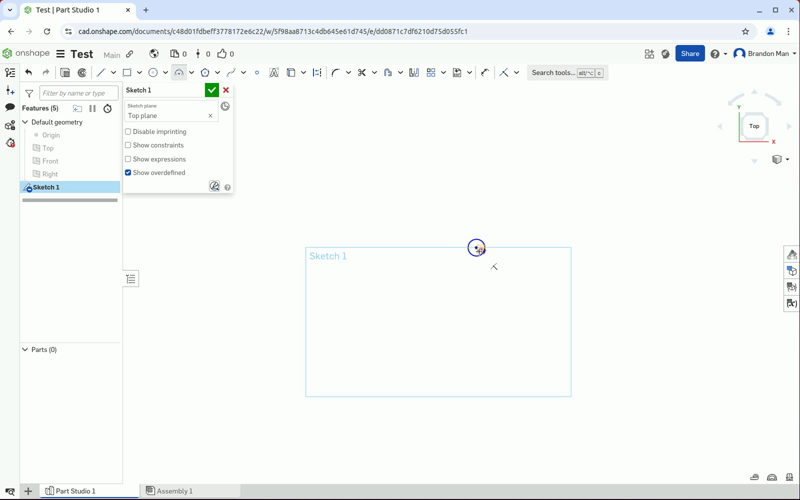
scroll(6)
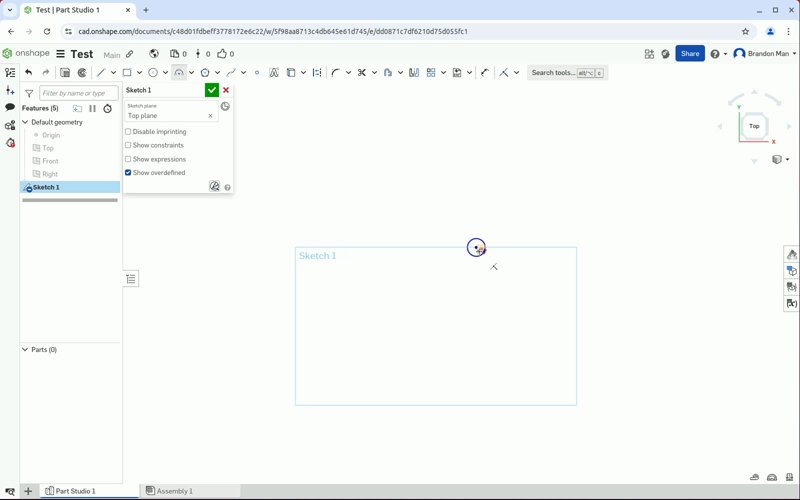
scroll(6)
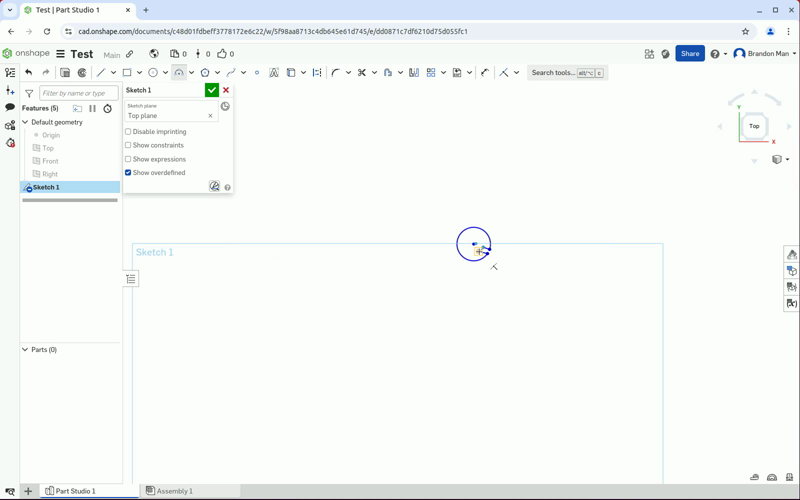
scroll(6)
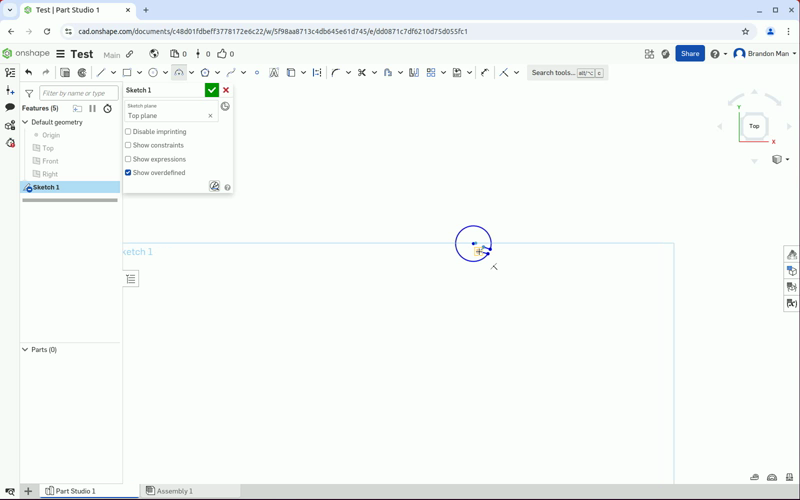
scroll(6)
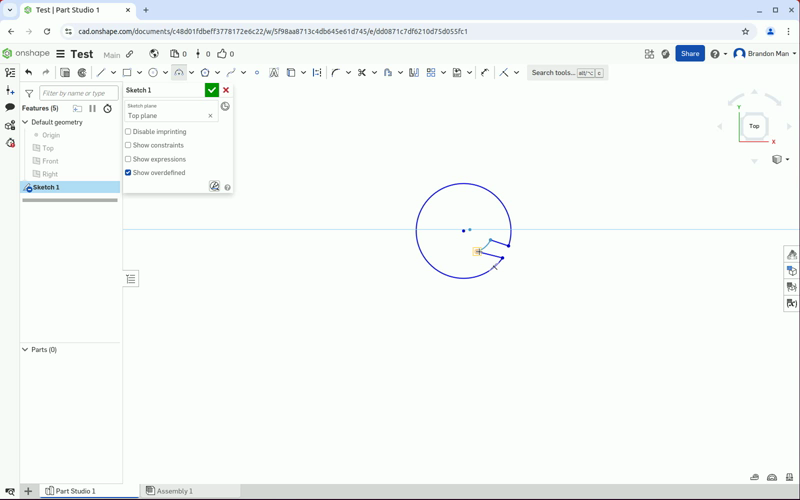
click(479, 251)
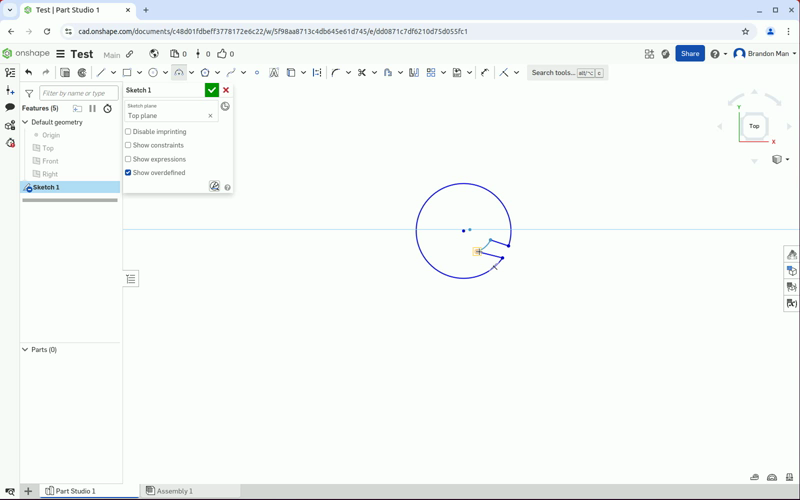
scroll(-6)
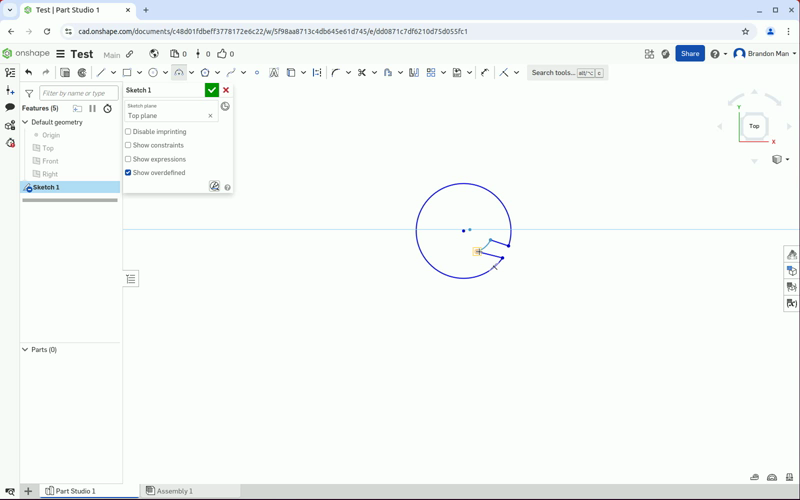
scroll(-6)
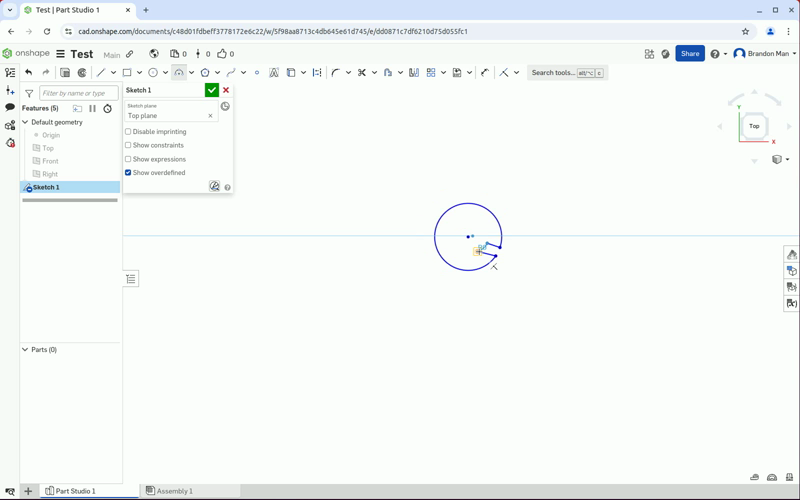
scroll(-6)
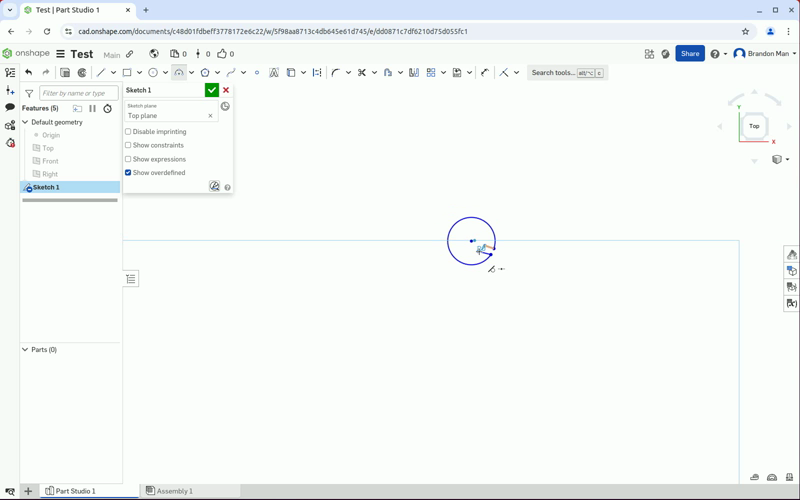
scroll(-6)
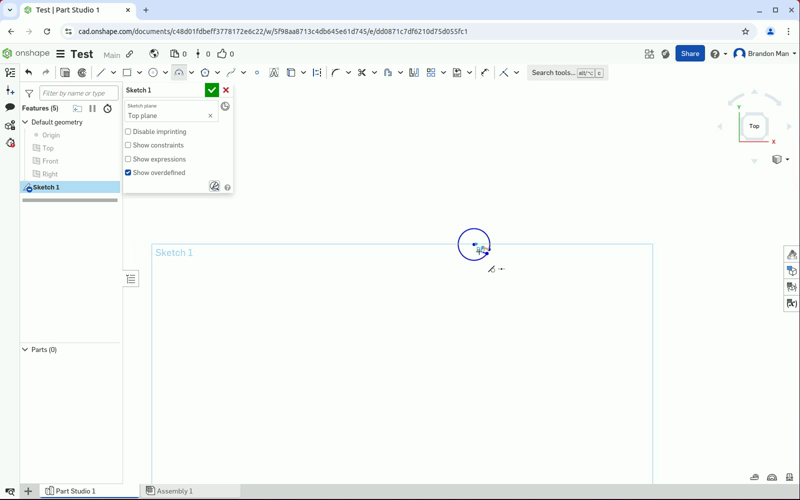
scroll(-6)
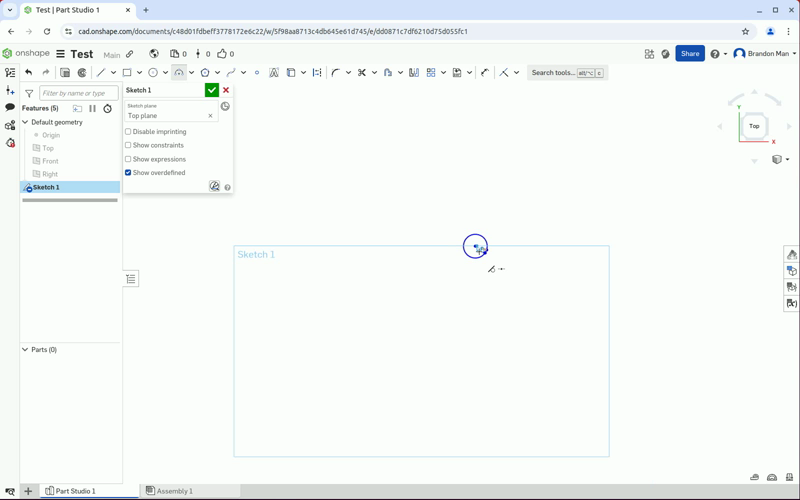
scroll(-6)
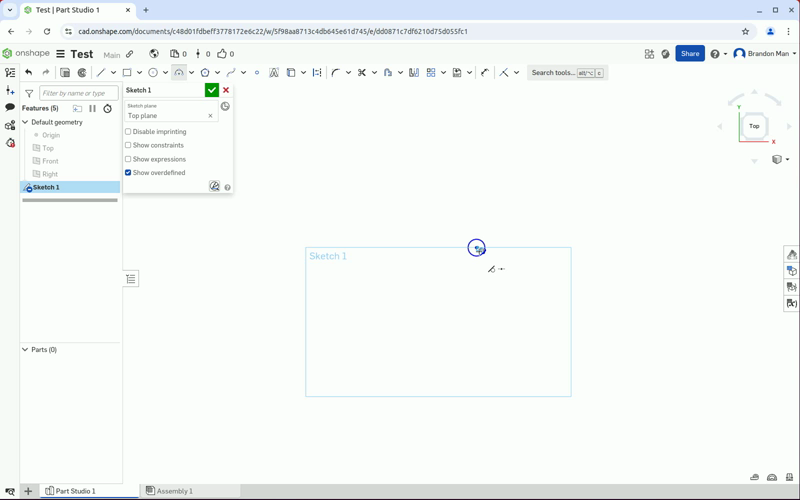
scroll(-6)
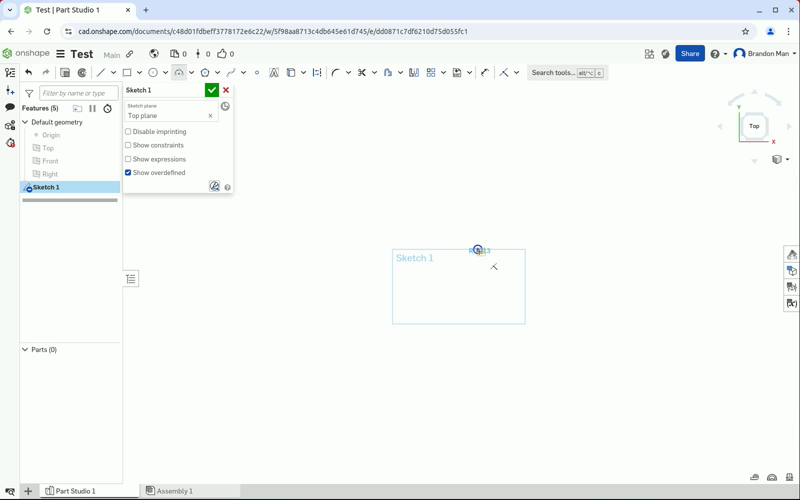
key_down(shift)
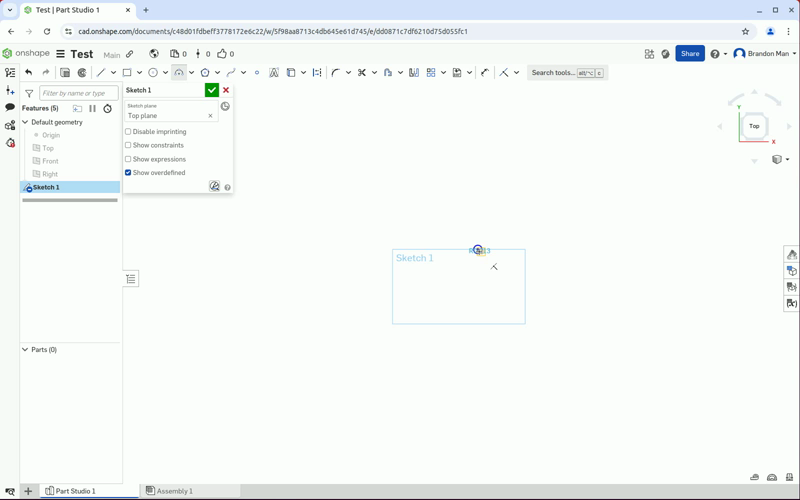
mouse_move(475, 249)
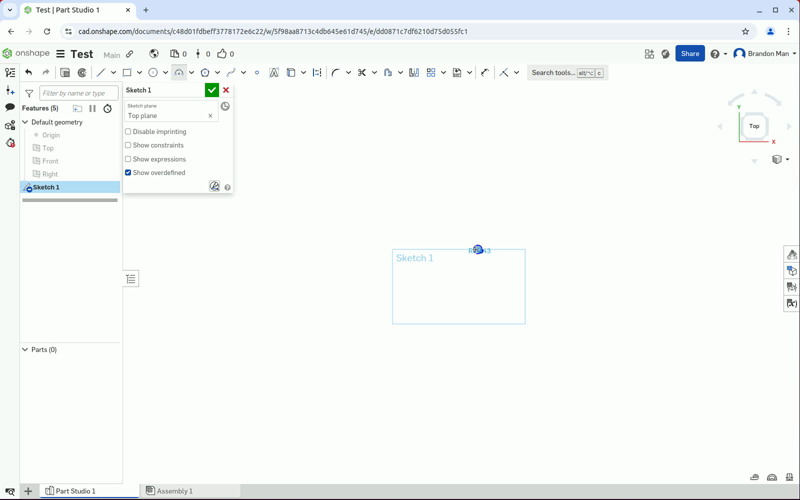
scroll(6)
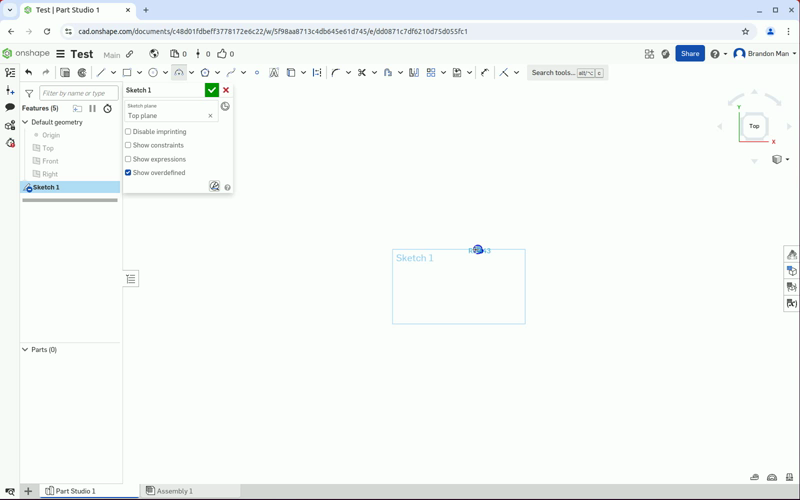
scroll(6)
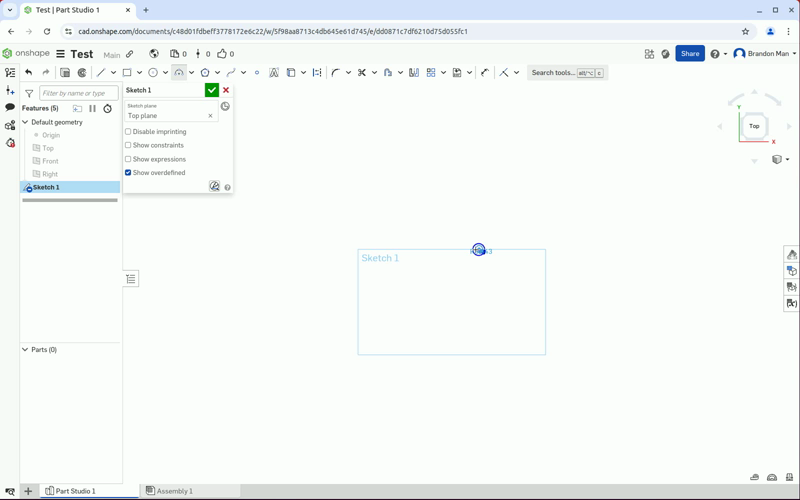
scroll(6)
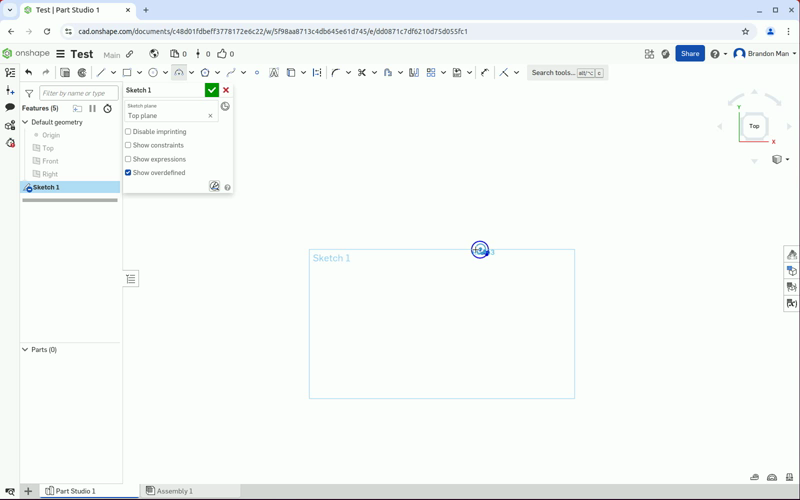
scroll(6)
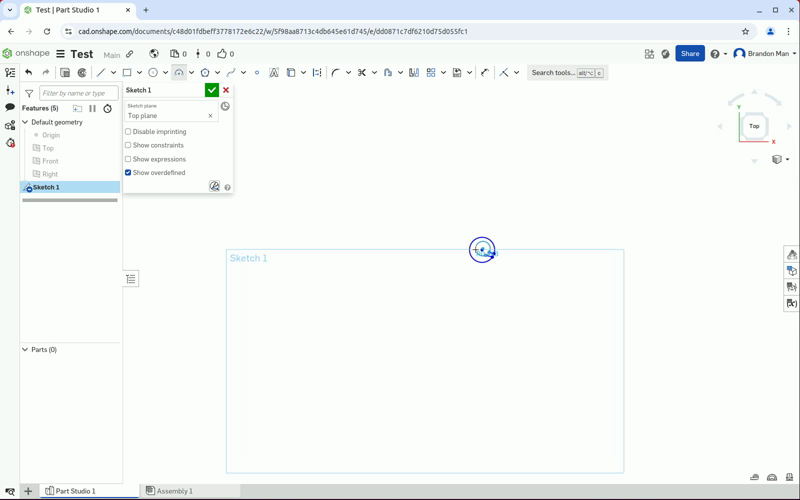
scroll(6)
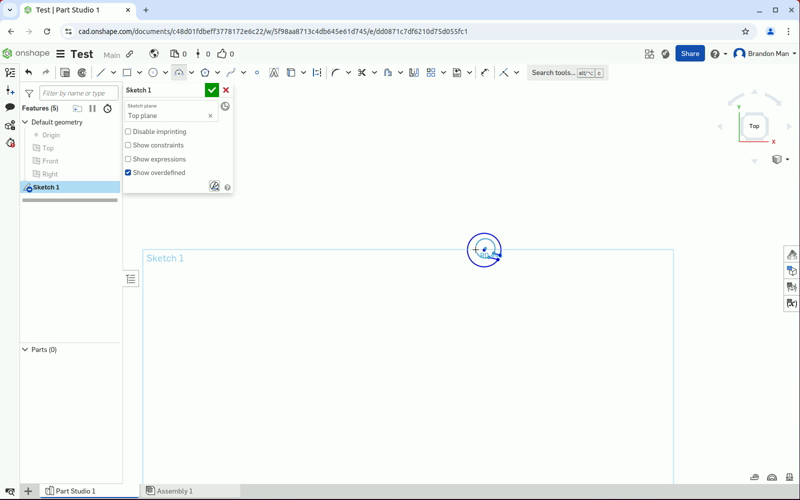
scroll(6)
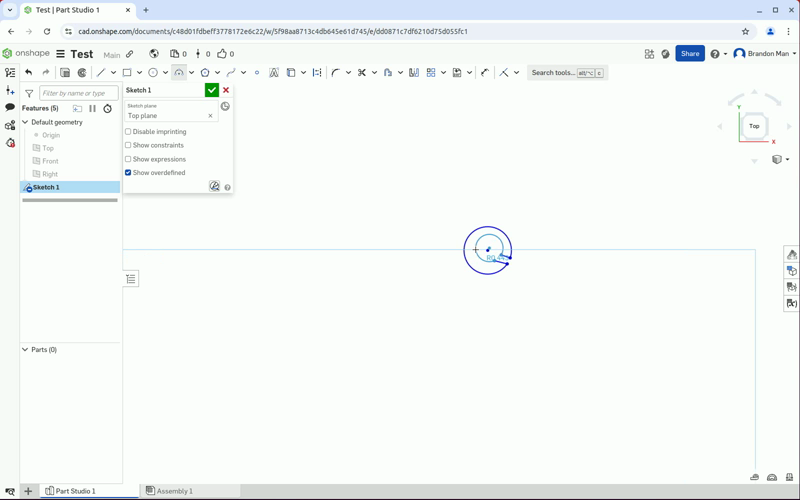
scroll(6)
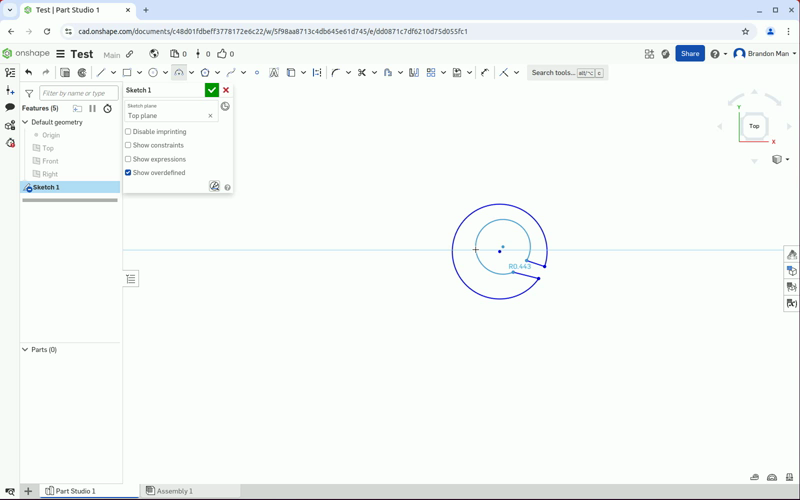
click(475, 249)
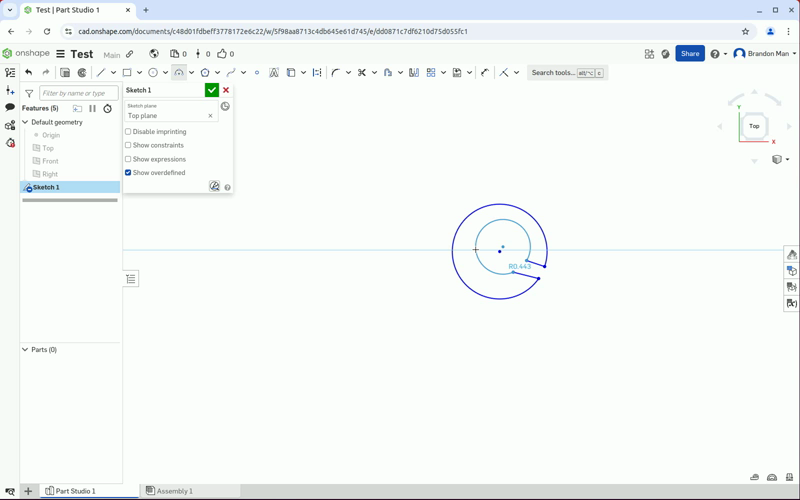
scroll(-6)
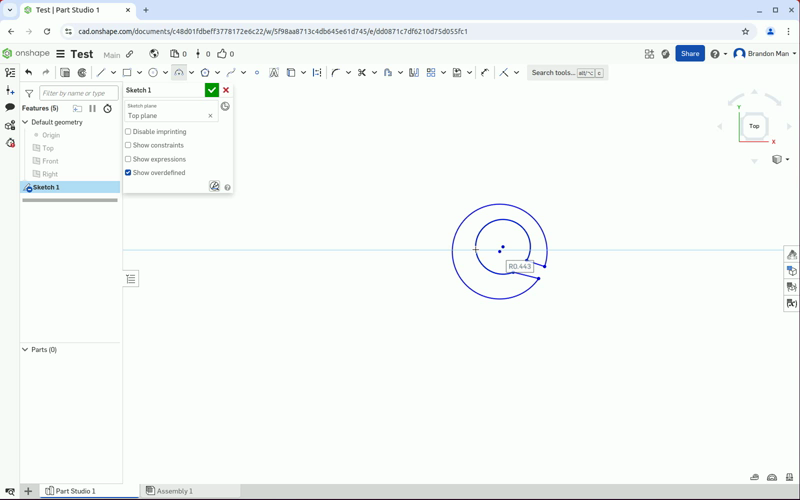
scroll(-6)
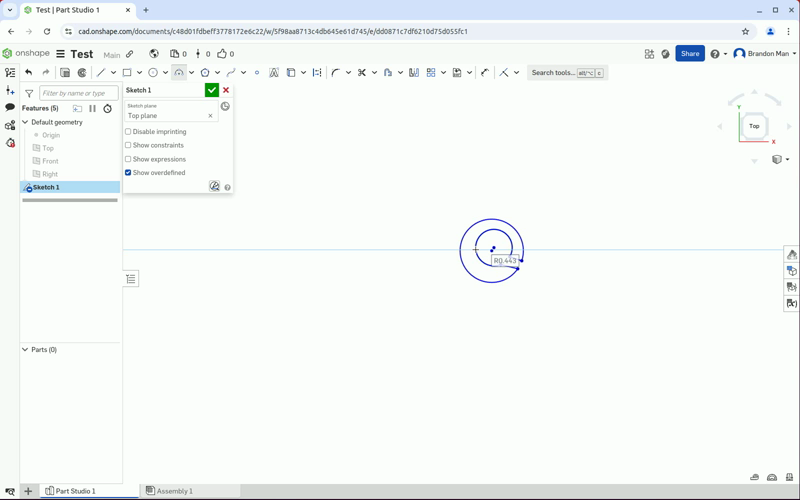
scroll(-6)
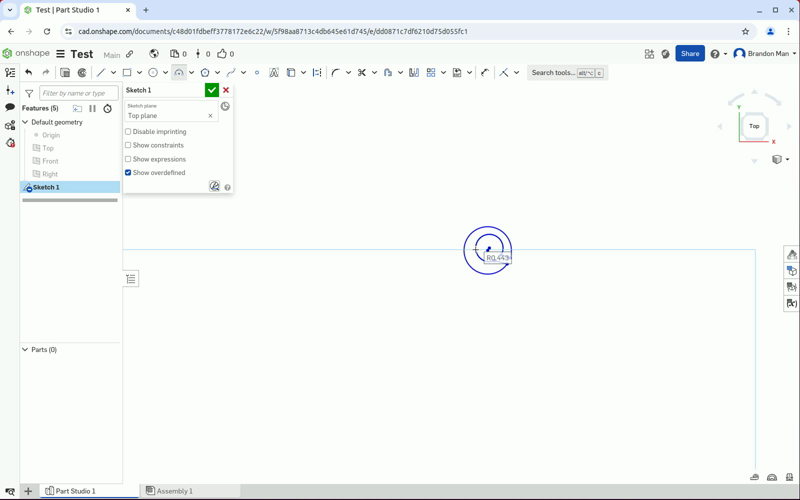
scroll(-6)
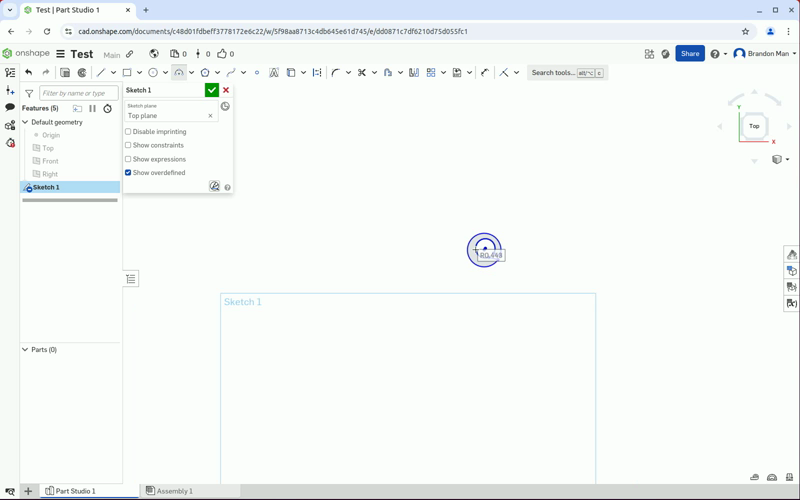
scroll(-6)
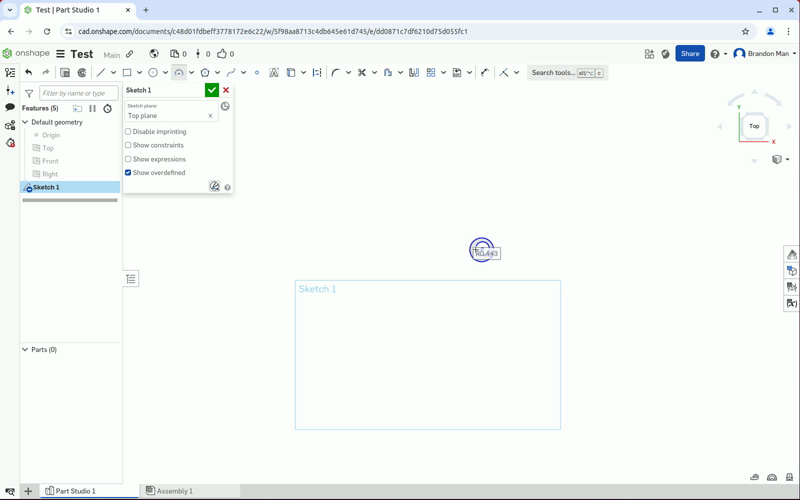
scroll(-6)
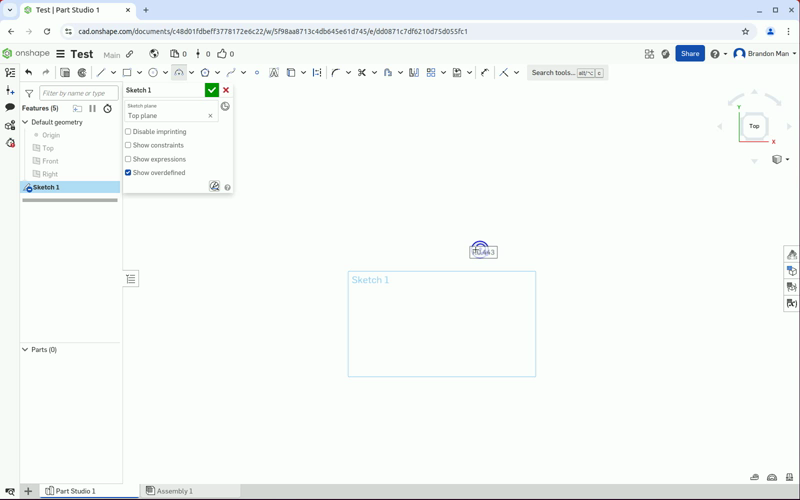
scroll(-6)
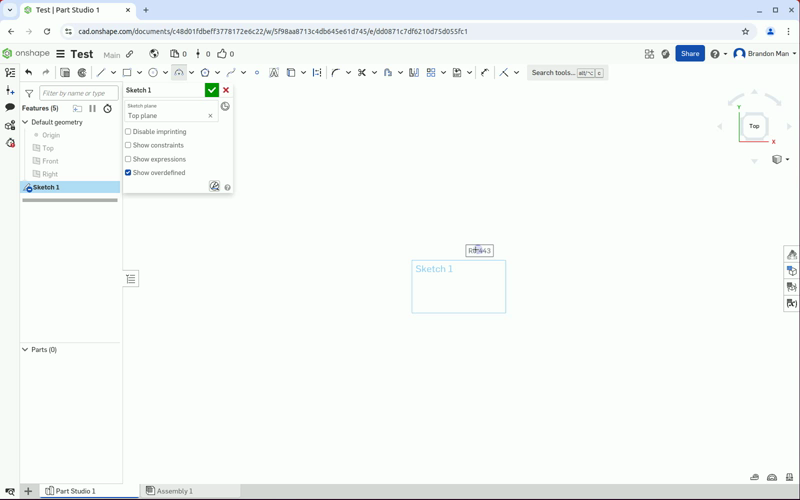
key_up(shift)
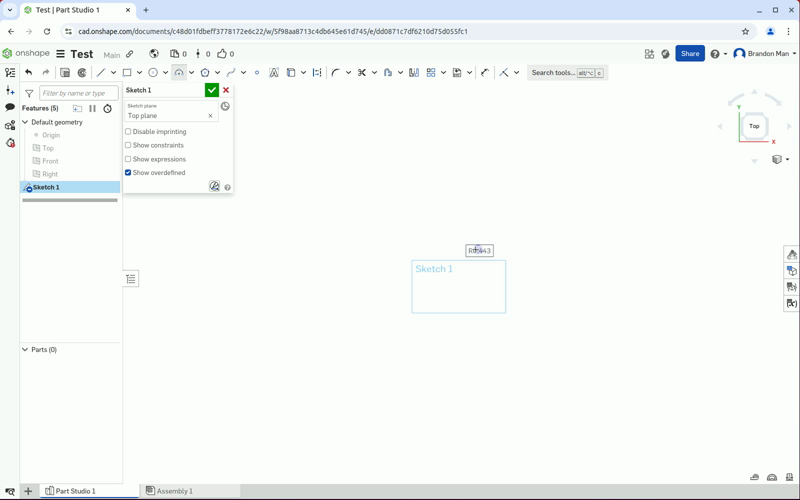
key(esc)
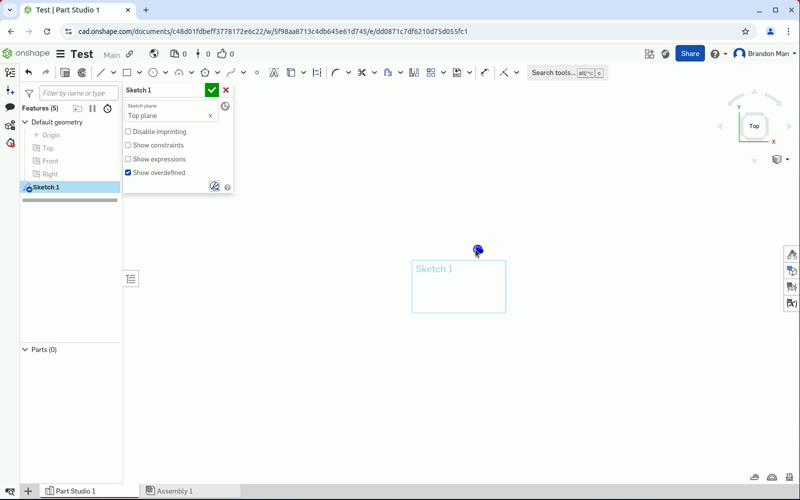
mouse_move(479, 248)
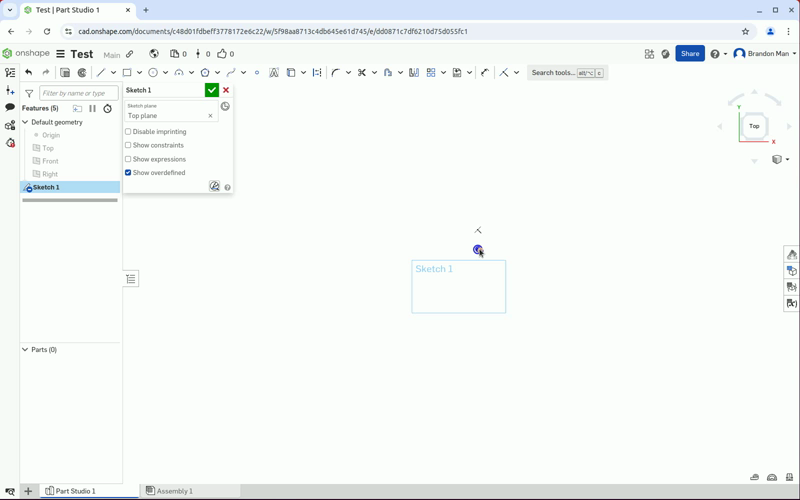
scroll(6)
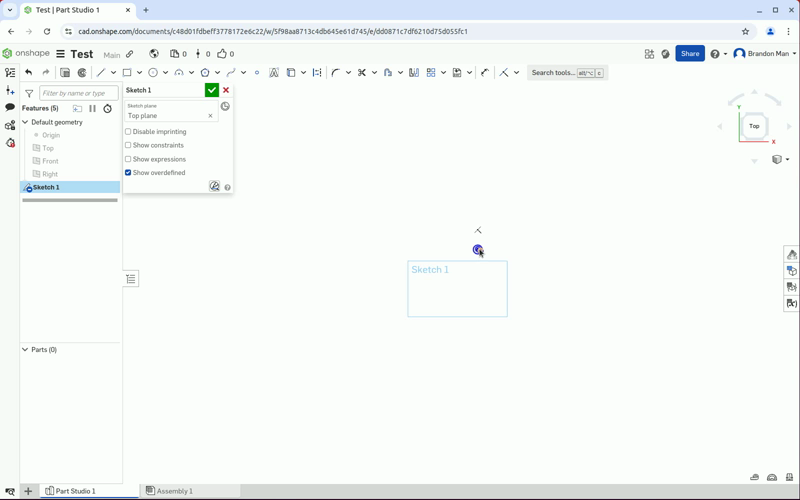
scroll(6)
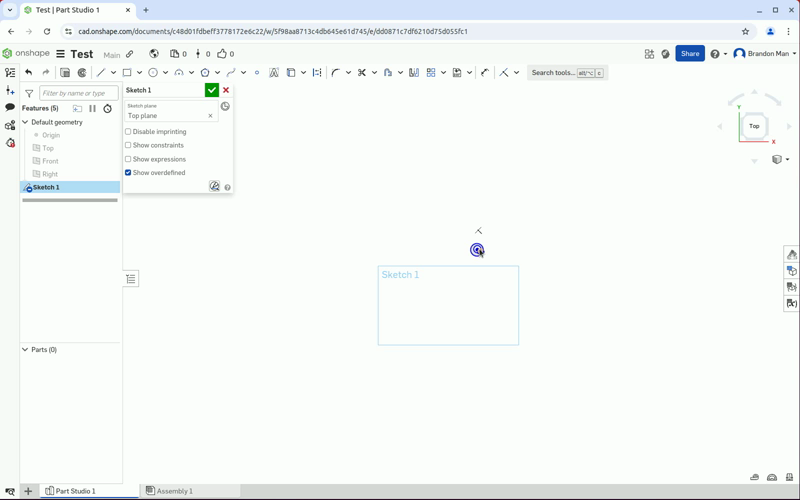
scroll(6)
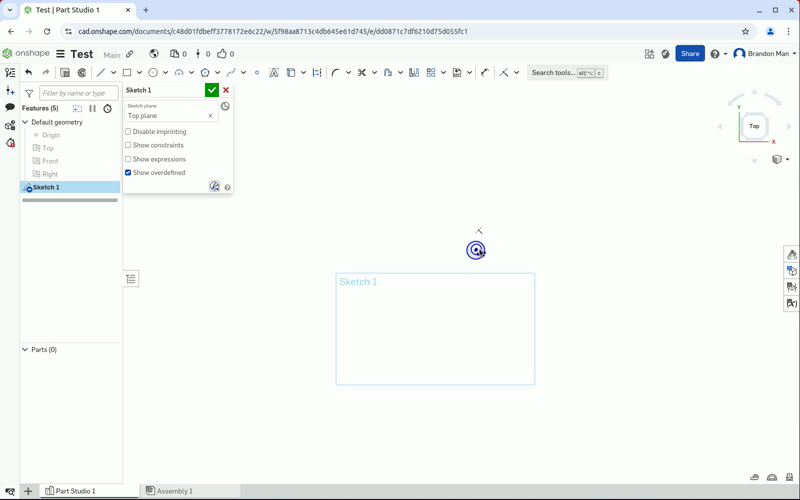
scroll(6)
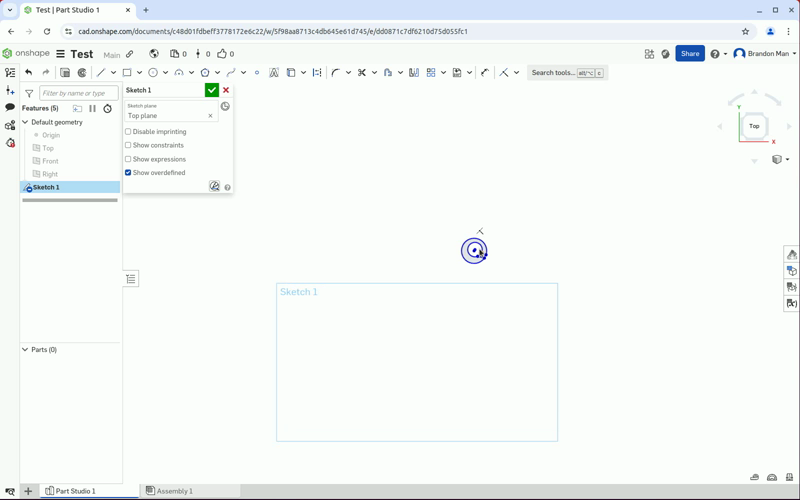
scroll(6)
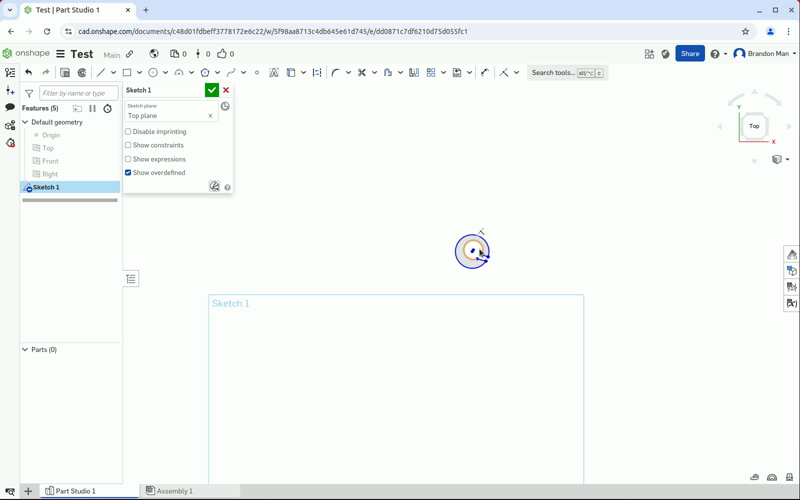
scroll(6)
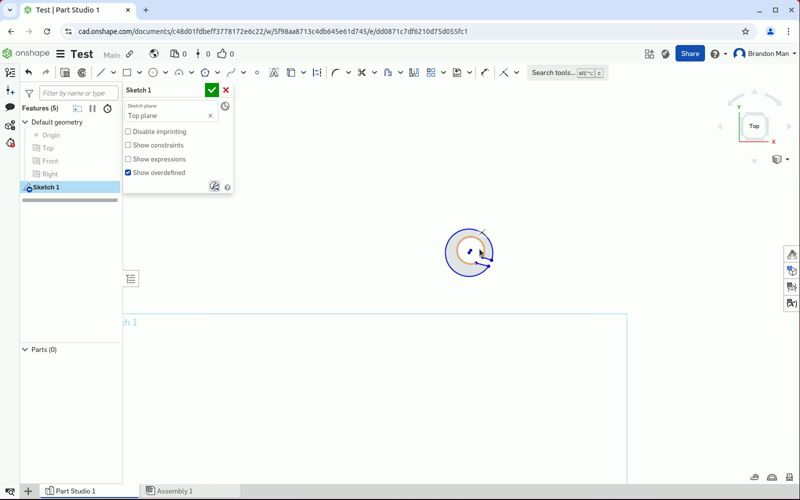
scroll(6)
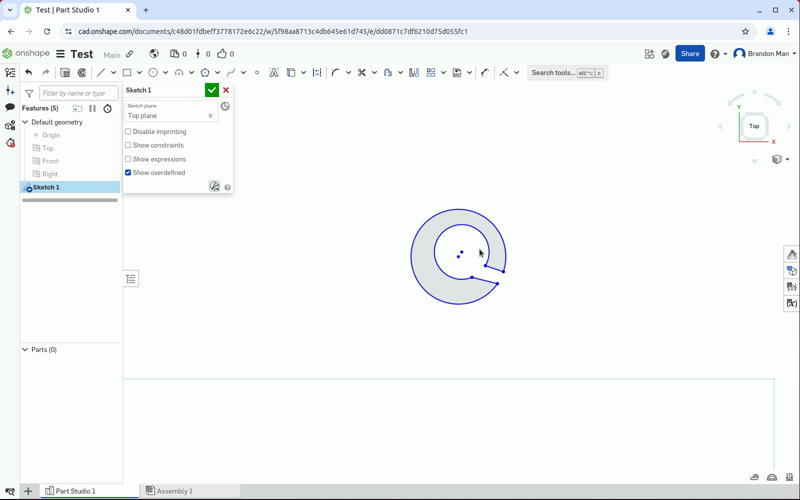
click(479, 248)
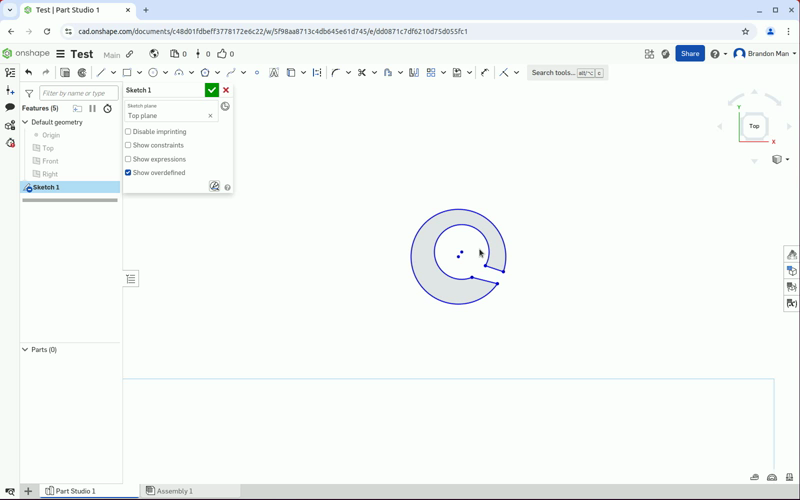
scroll(-6)
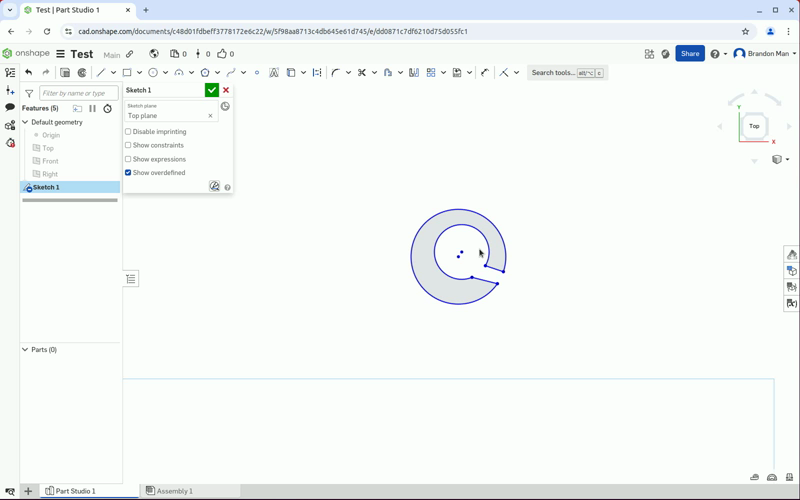
scroll(-6)
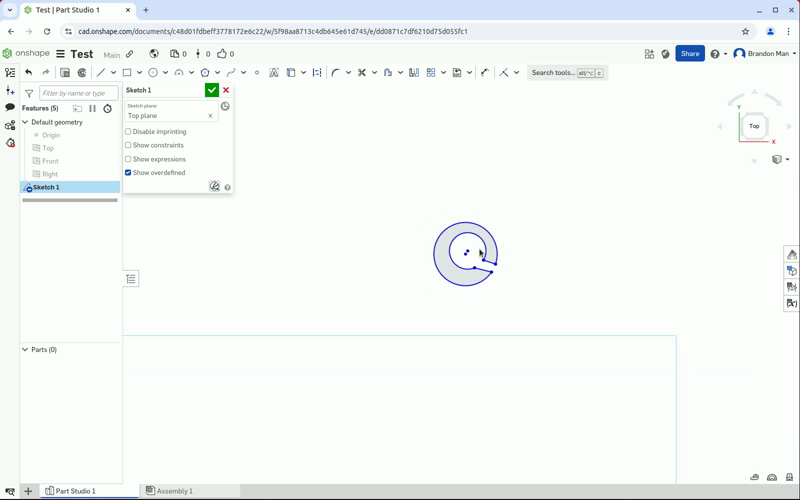
scroll(-6)
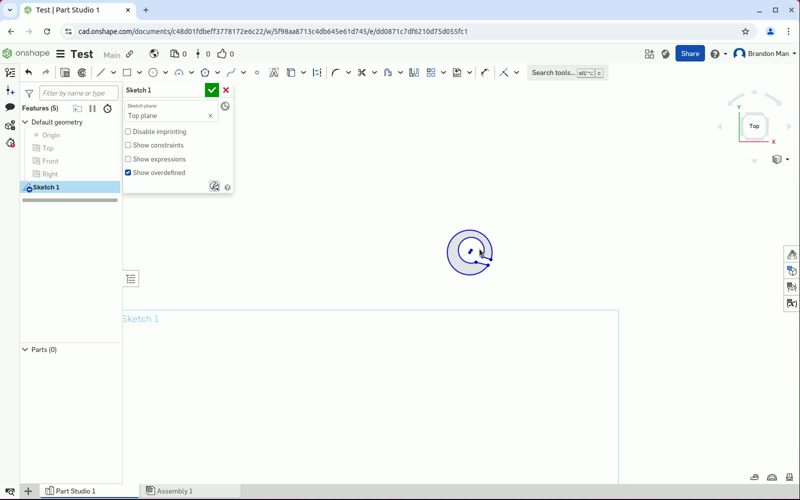
scroll(-6)
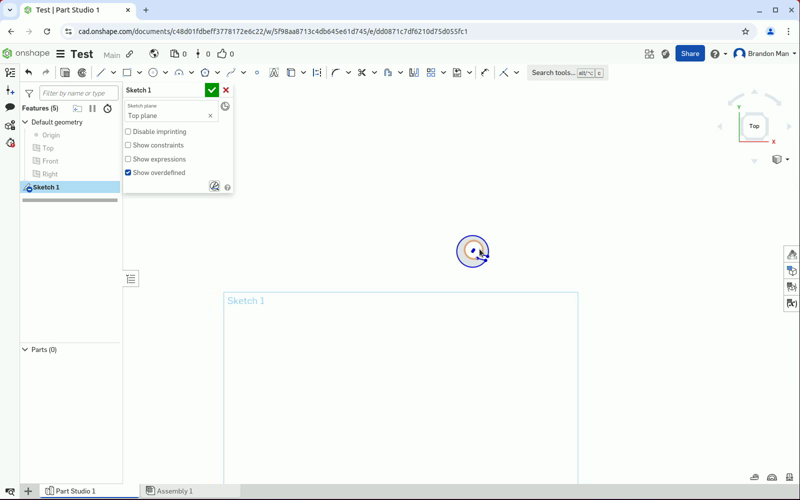
scroll(-6)
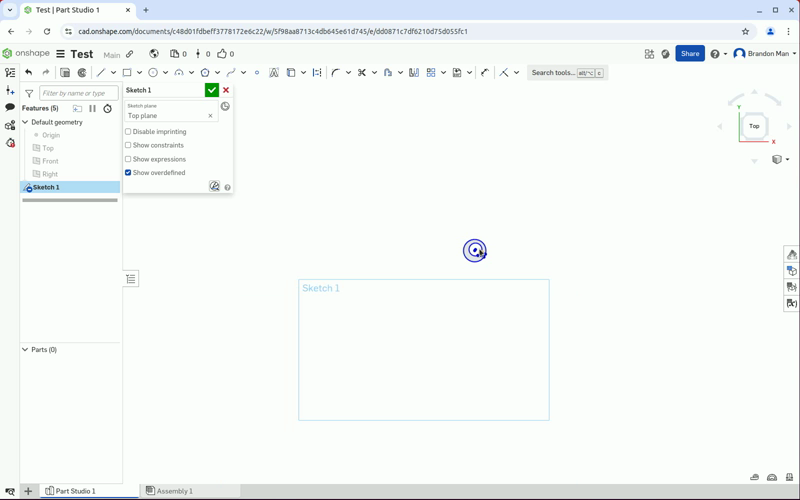
scroll(-6)
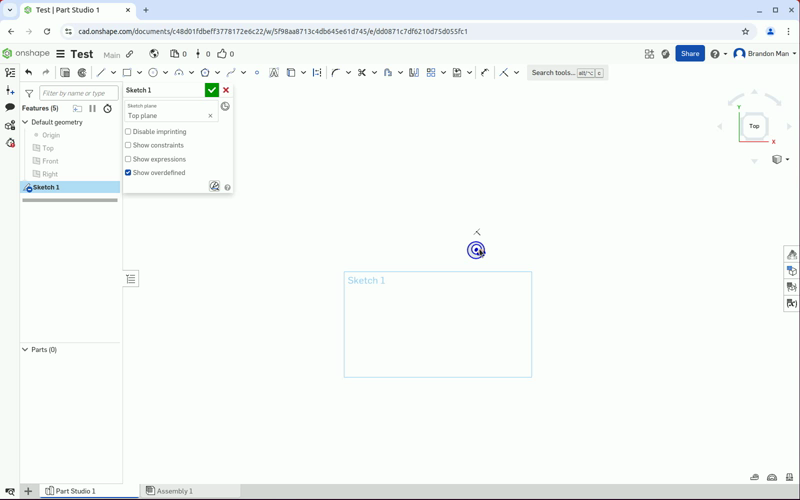
scroll(-6)
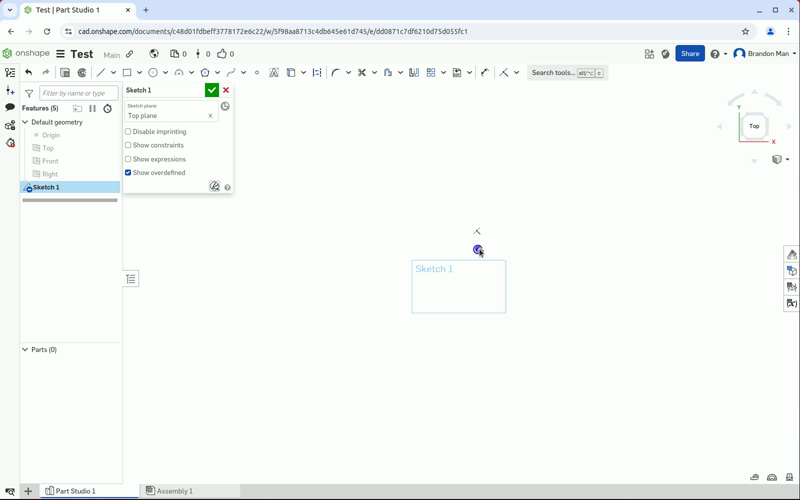
mouse_move(73, 352)
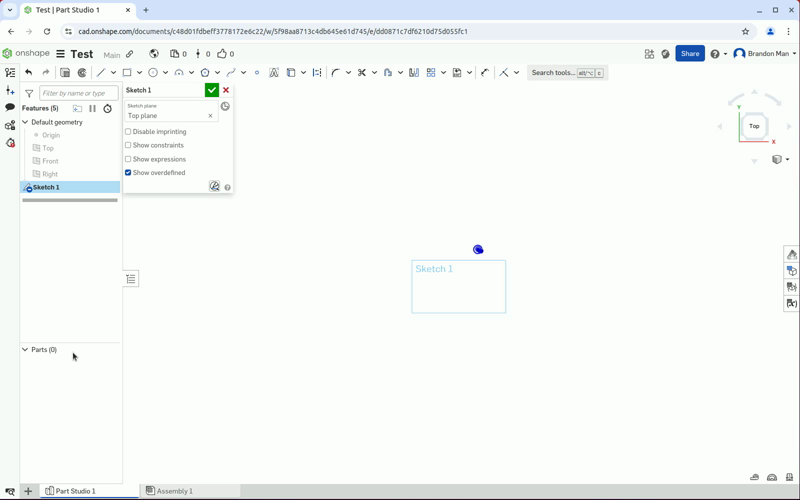
key(shift+y)
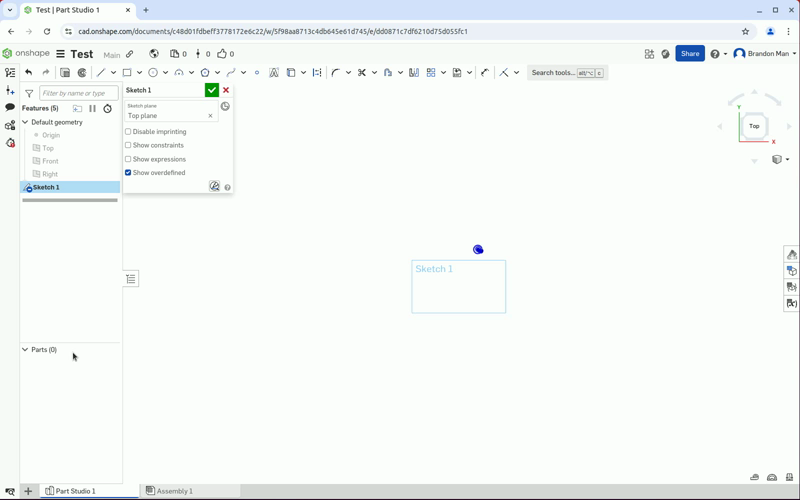
key(shift+e)
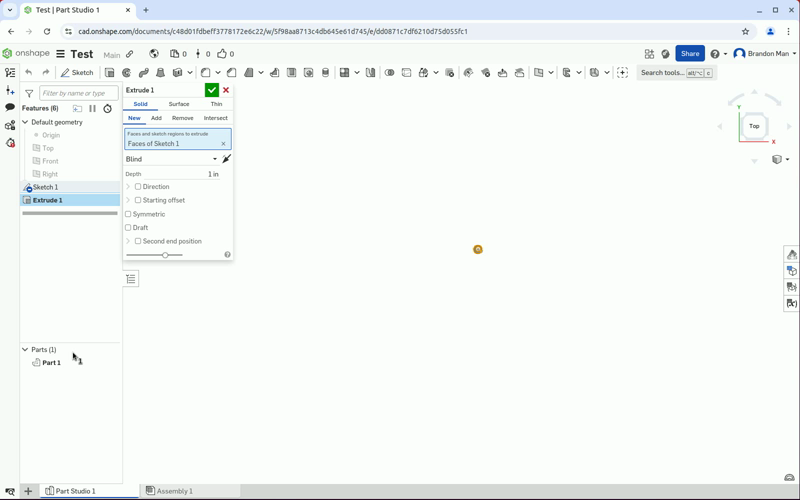
mouse_move(143, 106)
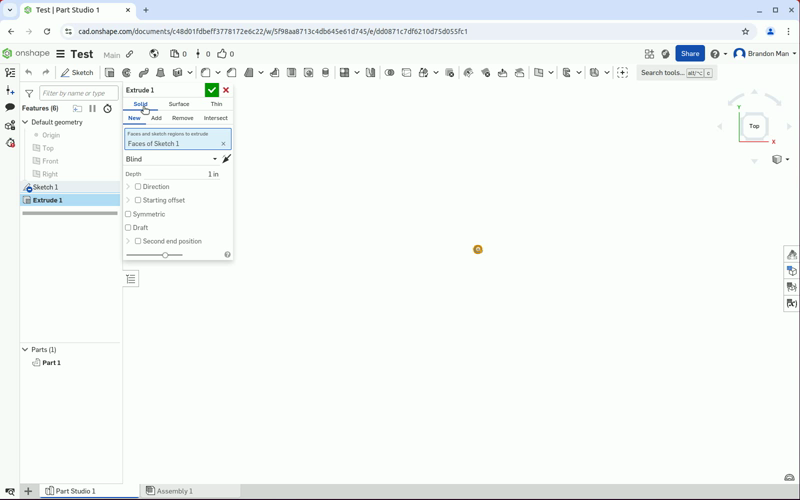
click(143, 106)
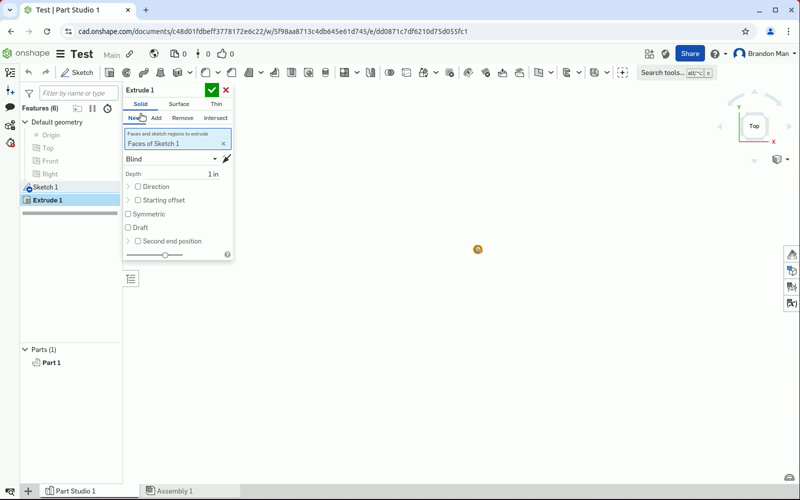
mouse_move(137, 120)
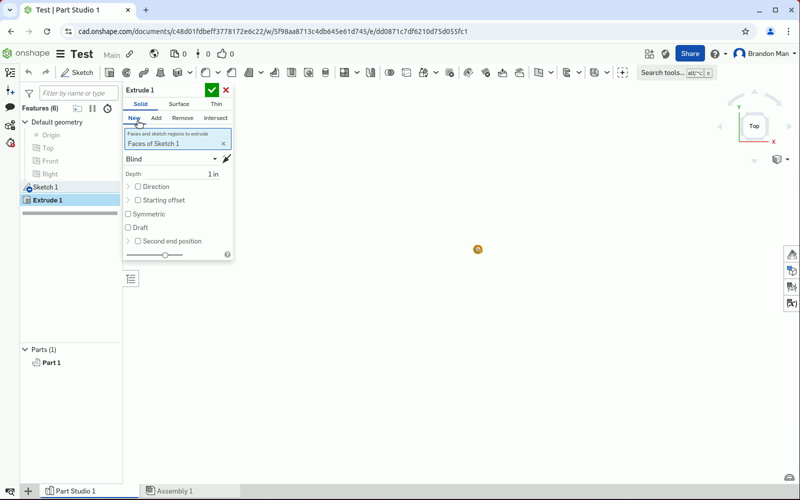
click(137, 120)
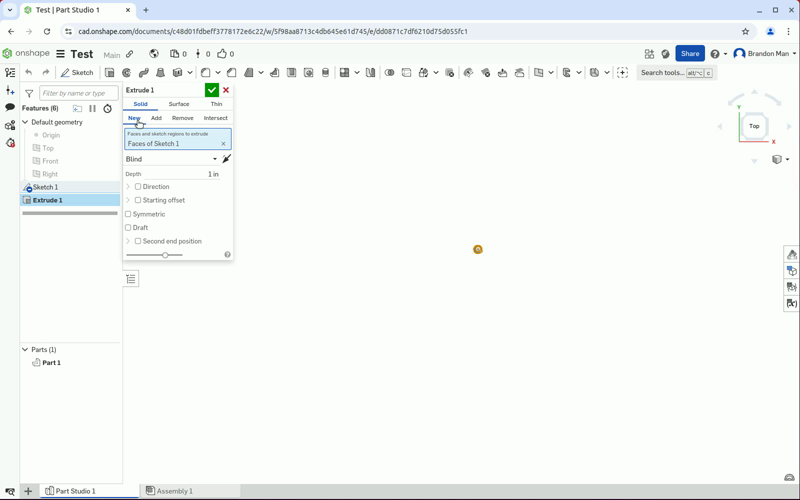
key(tab, 4)
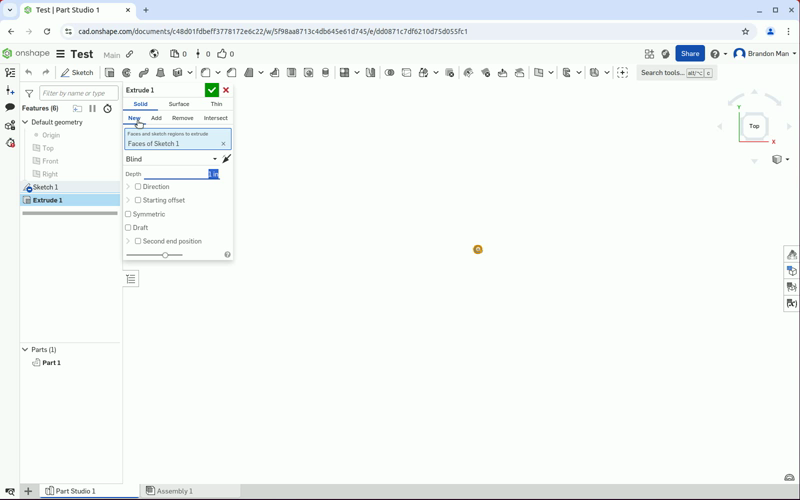
text(3.611)
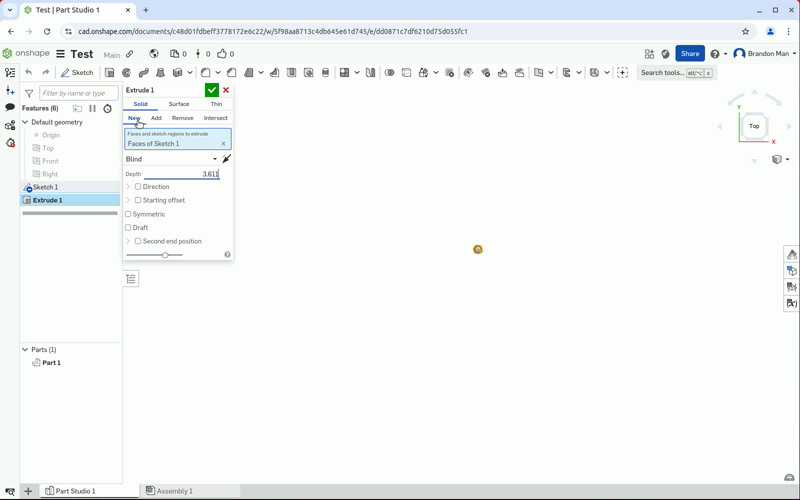
key(enter)
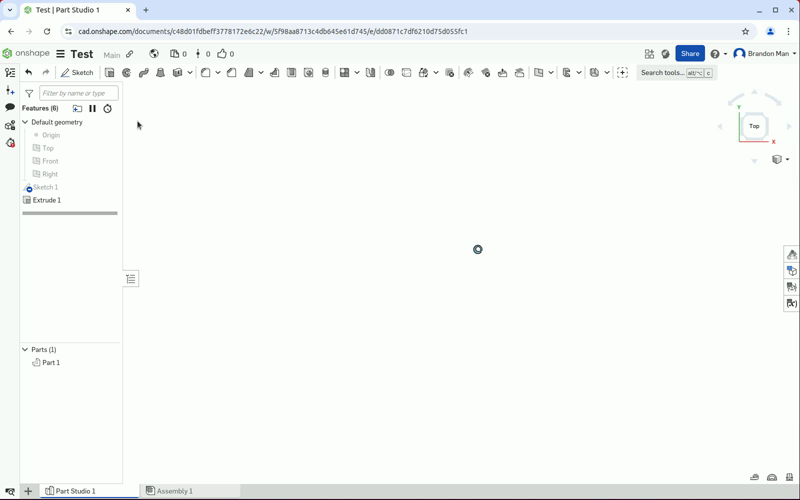
key(shift+h)
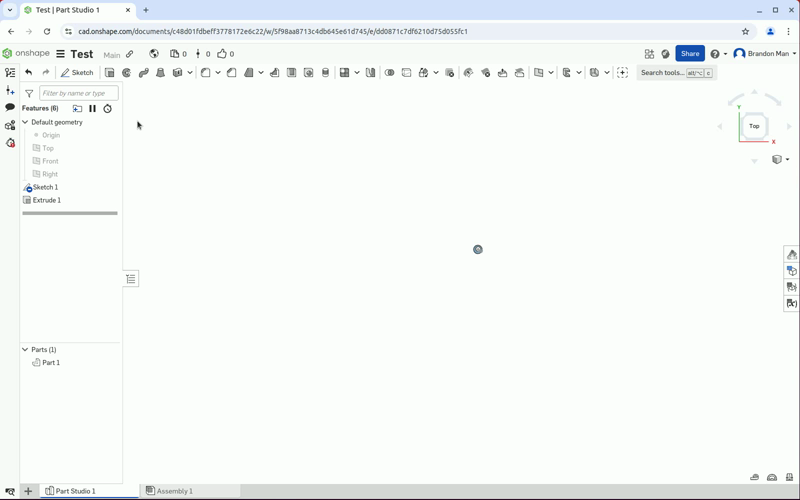
key(shift+h)
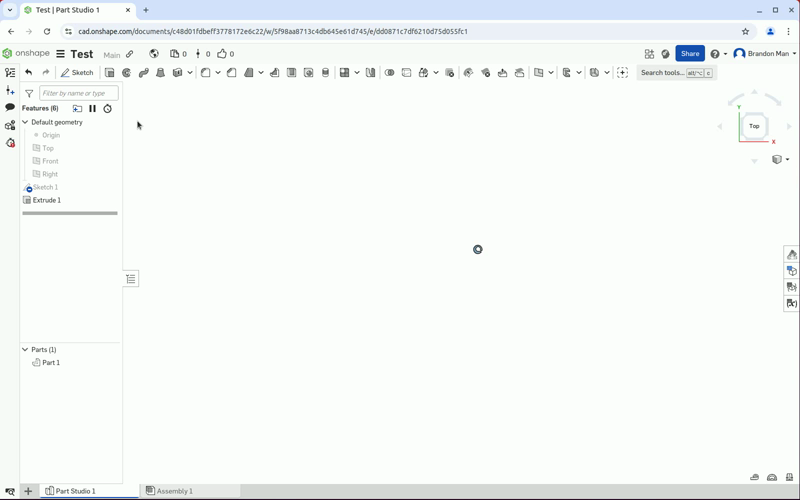
mouse_move(73, 189)
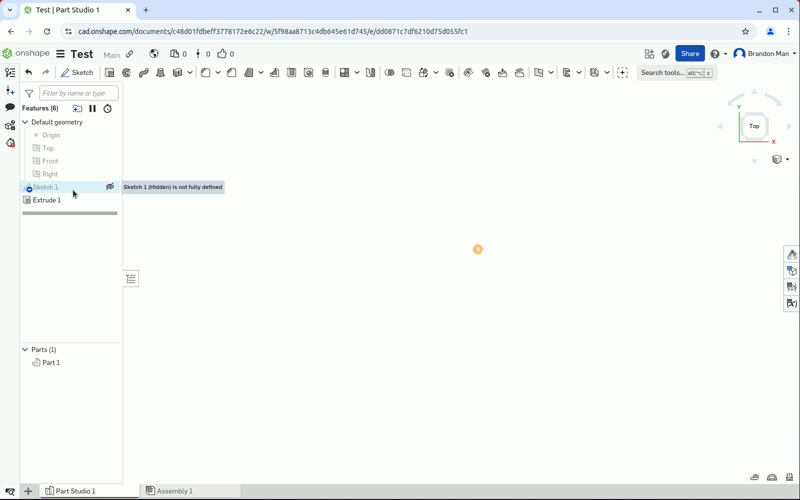
click(73, 189)
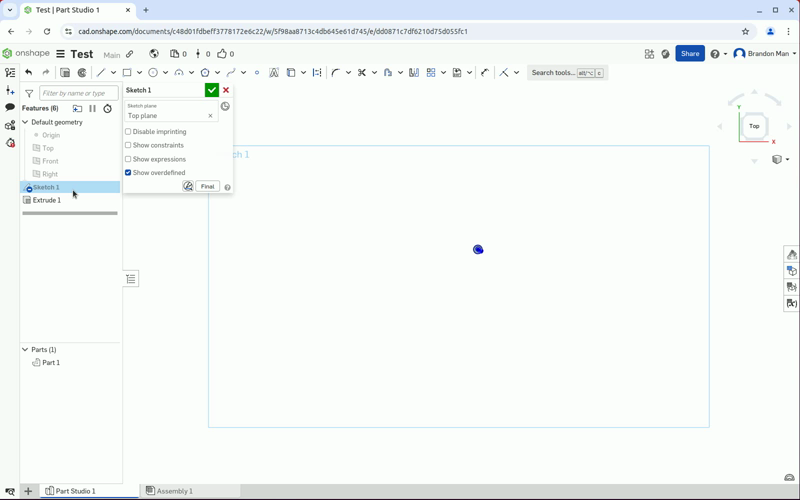
mouse_move(229, 92)
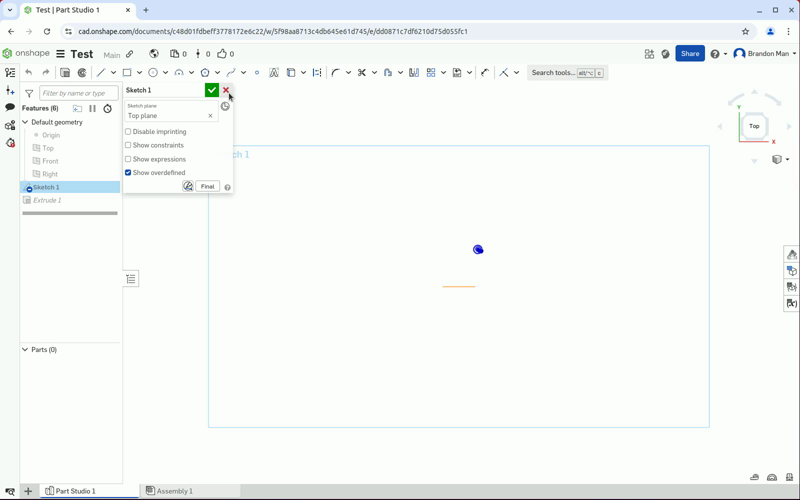
click(229, 92)
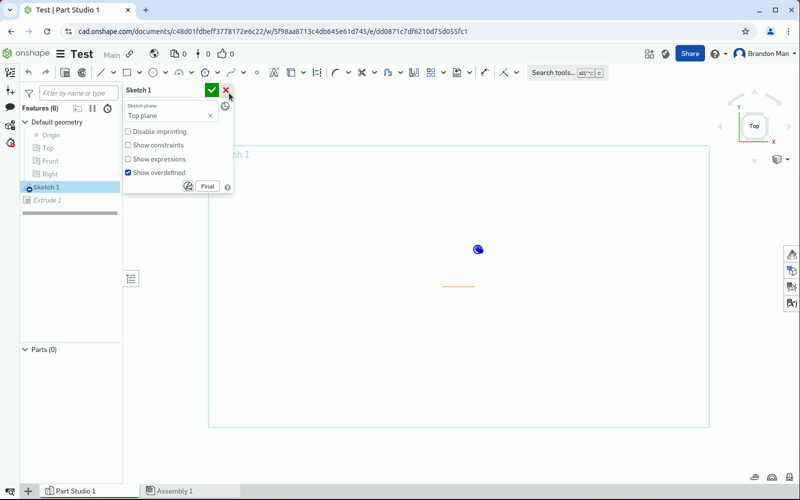
key(shift+s)
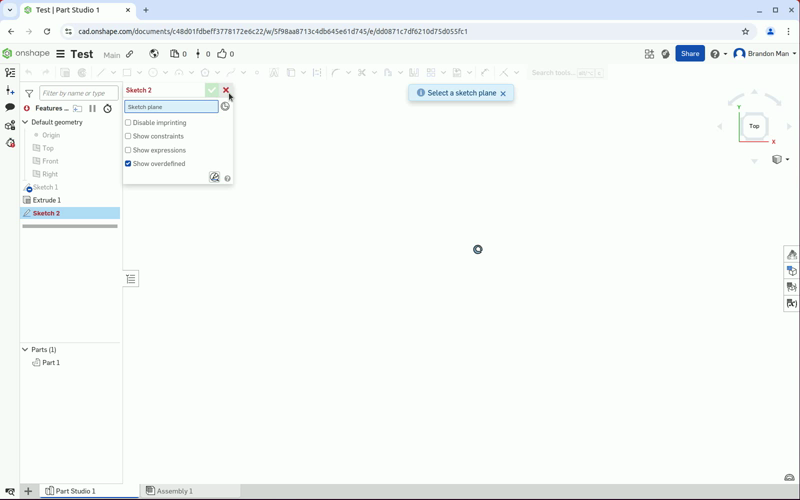
mouse_move(73, 150)
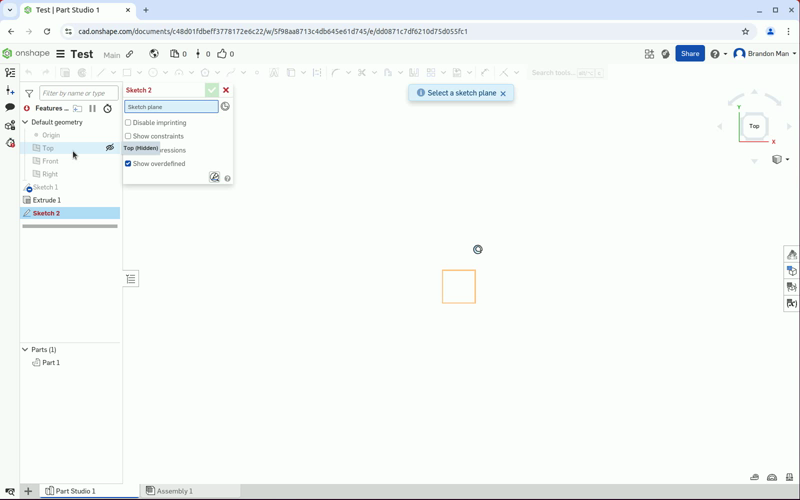
click(73, 150)
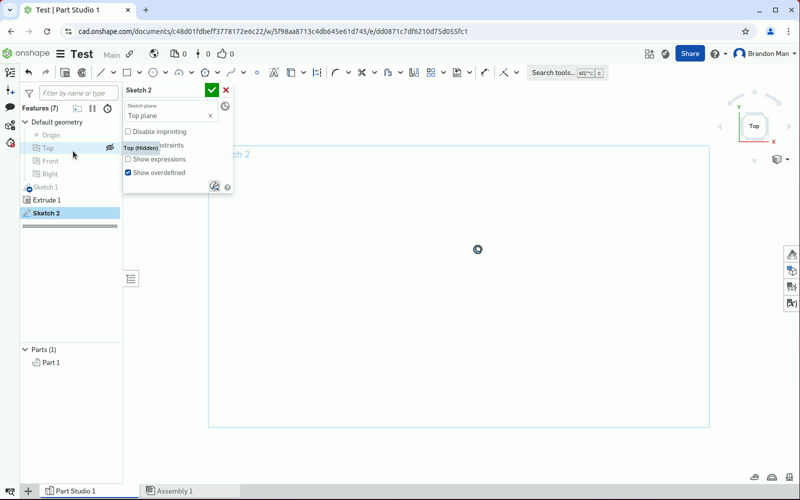
mouse_move(73, 352)
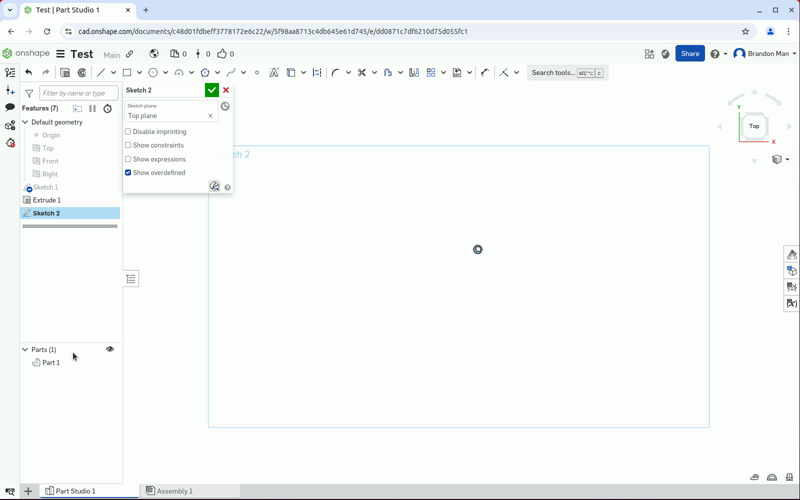
key(y)
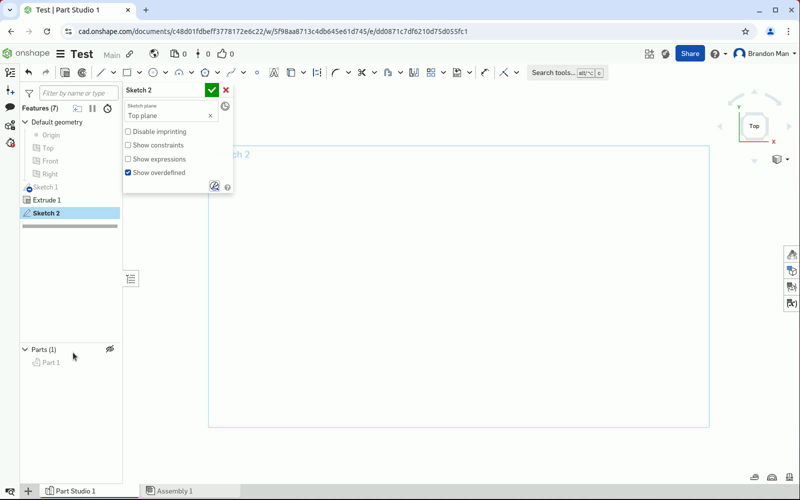
key(c)
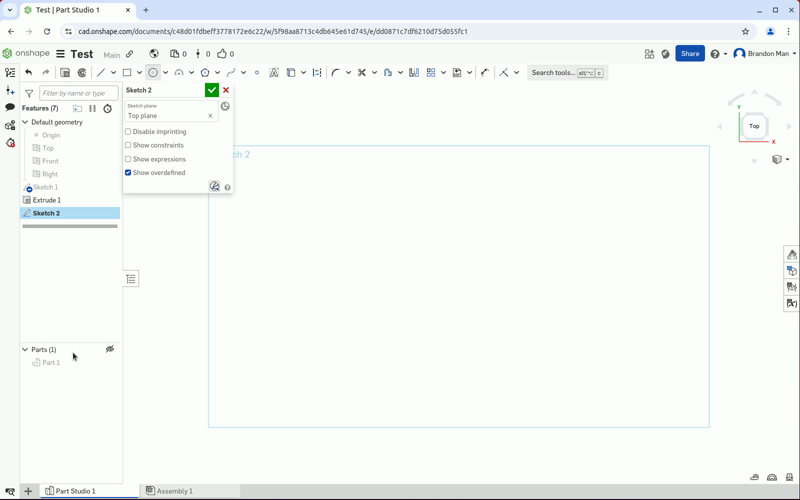
key_down(shift)
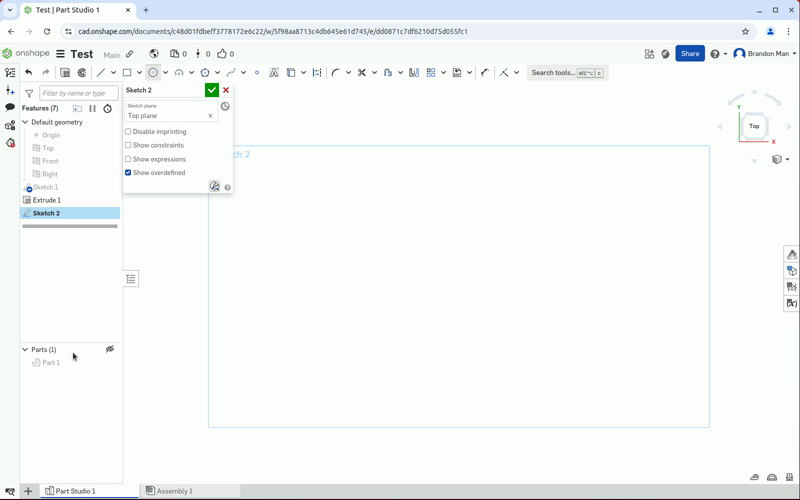
mouse_move(433, 265)
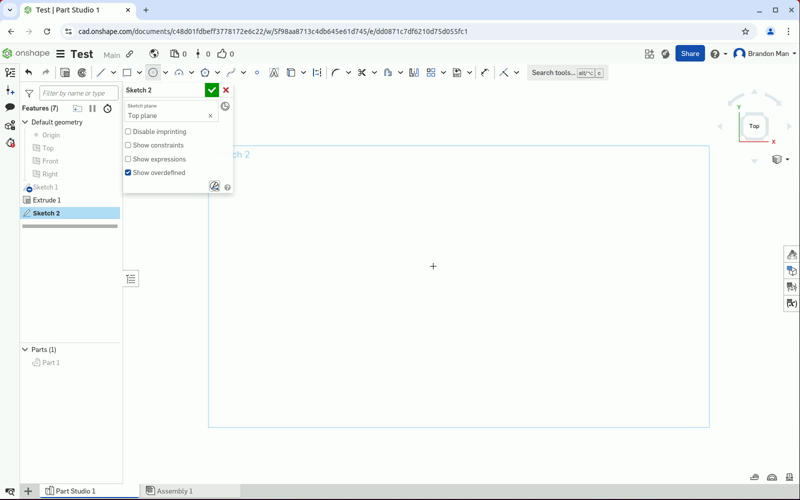
click(433, 265)
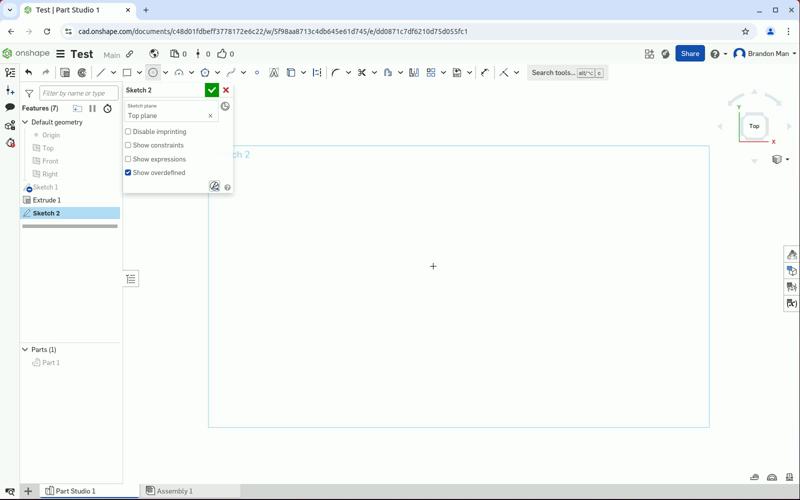
key_up(shift)
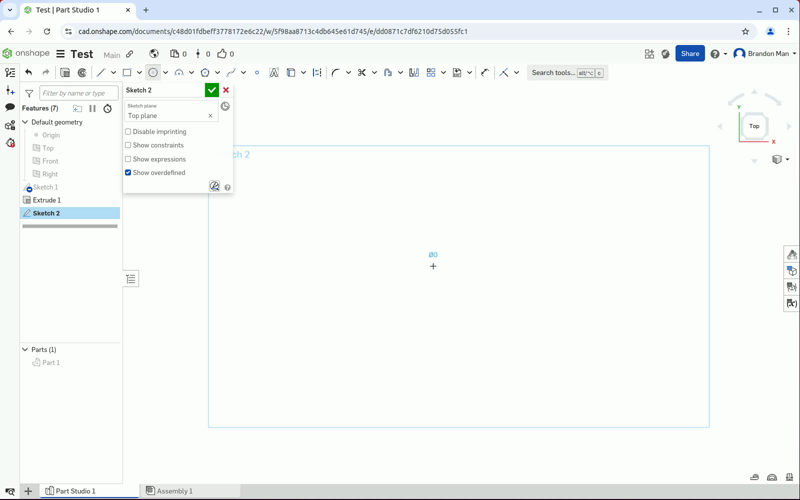
mouse_move(437, 265)
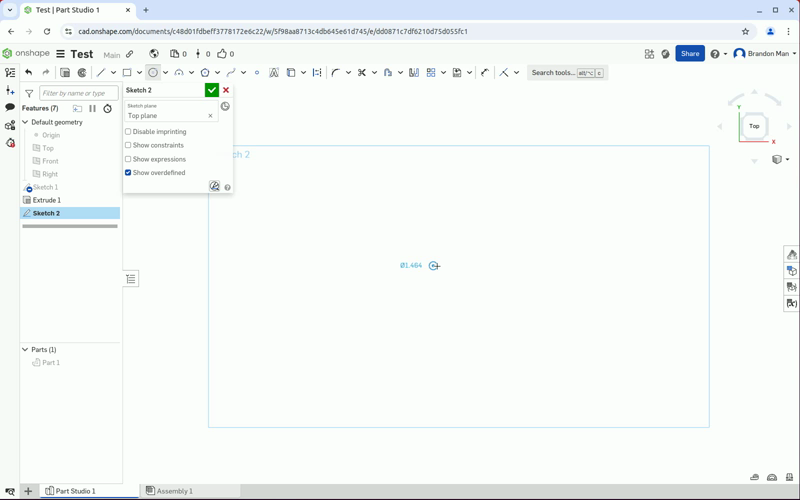
click(437, 265)
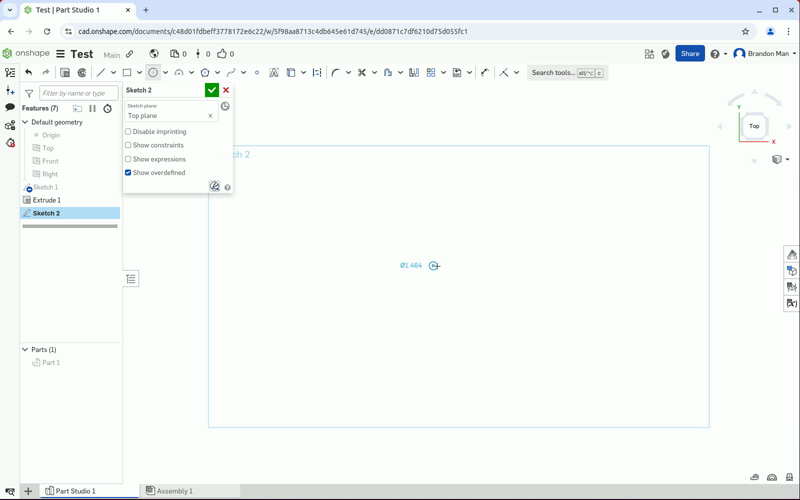
key(esc)
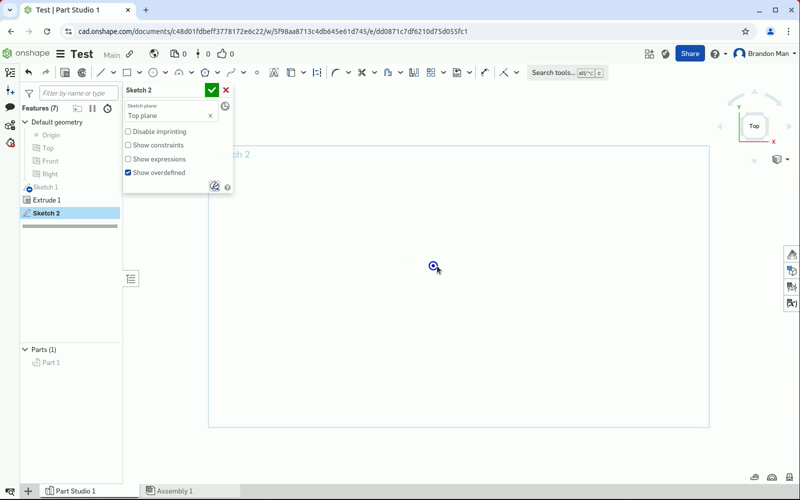
key(c)
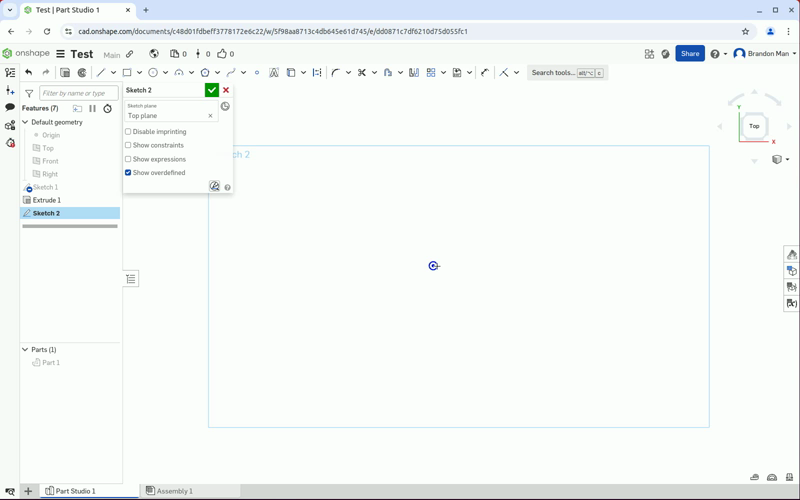
key_down(shift)
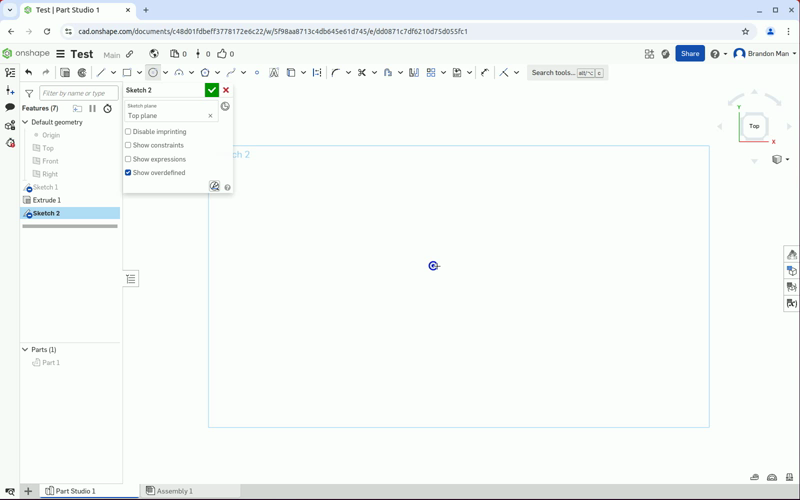
mouse_move(433, 265)
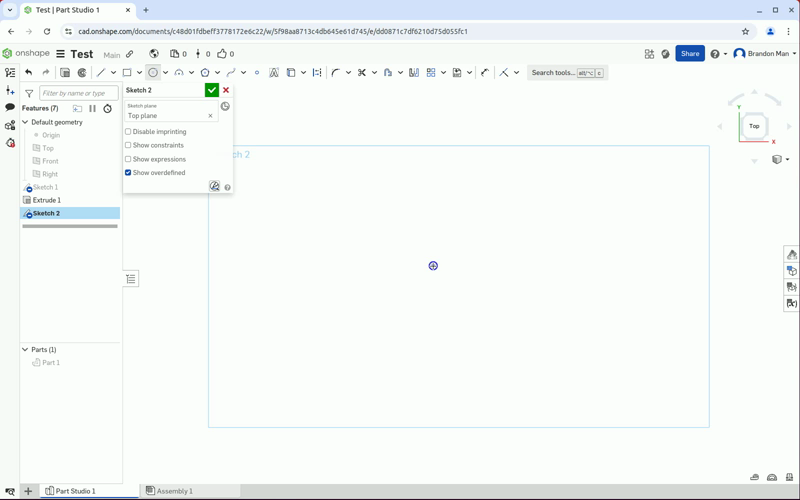
scroll(6)
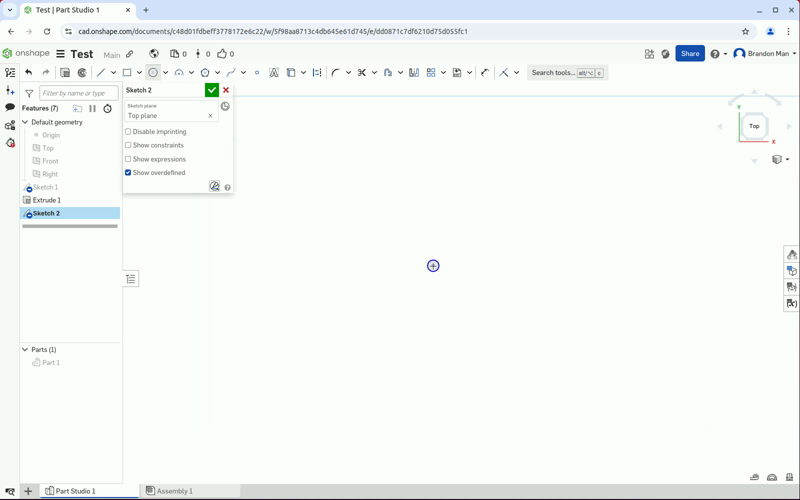
scroll(6)
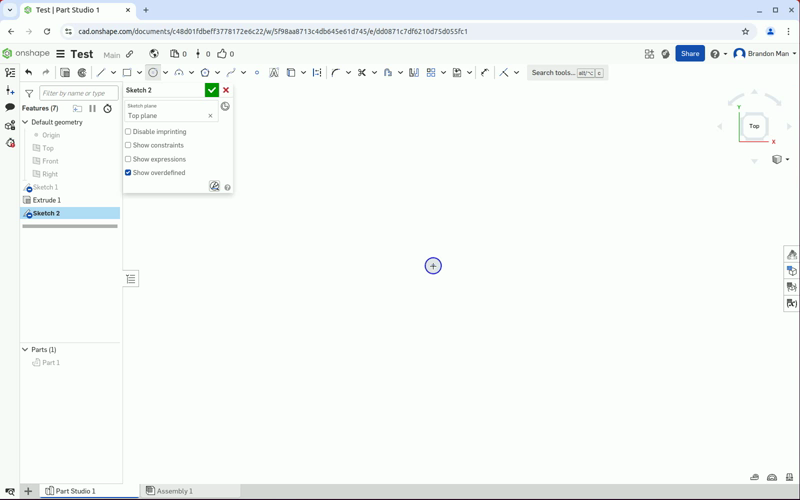
scroll(6)
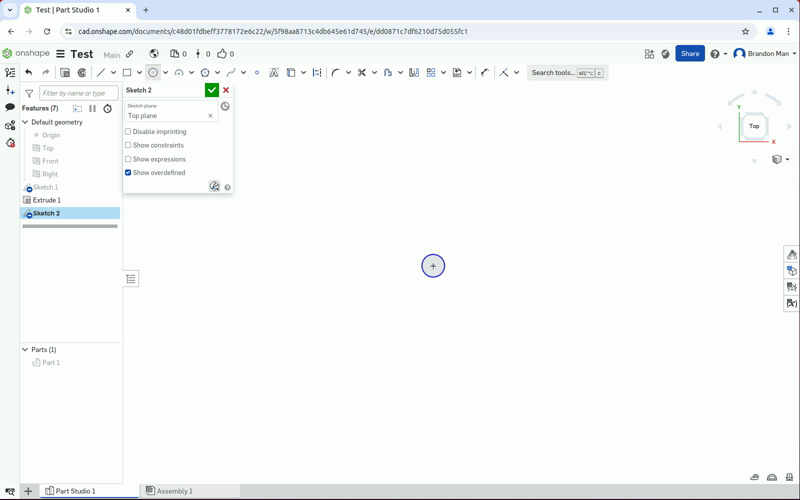
scroll(6)
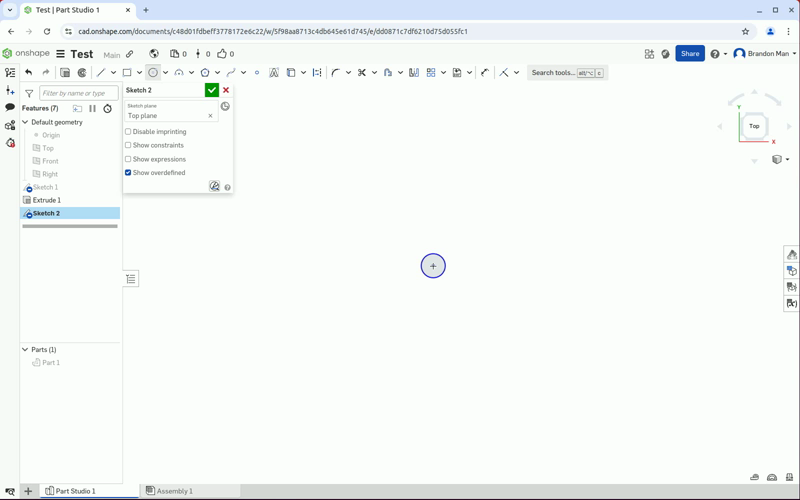
scroll(6)
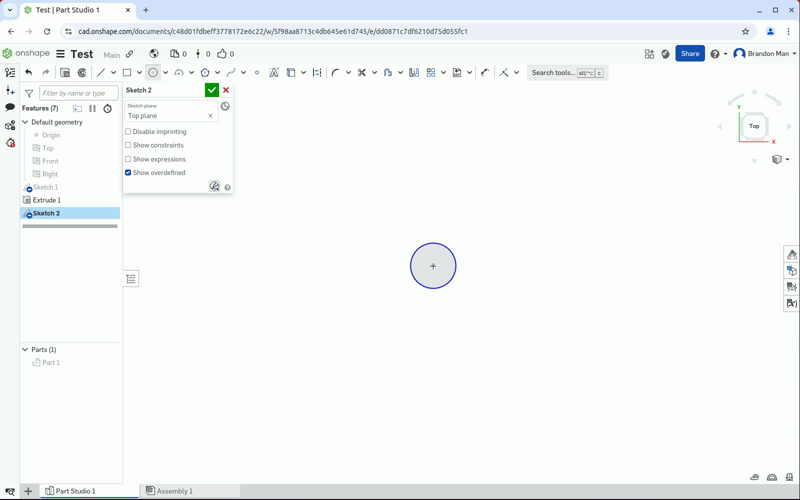
scroll(6)
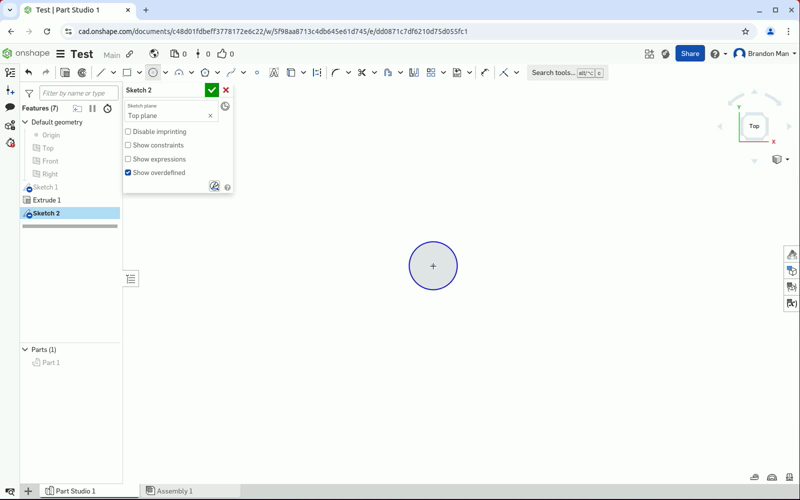
scroll(6)
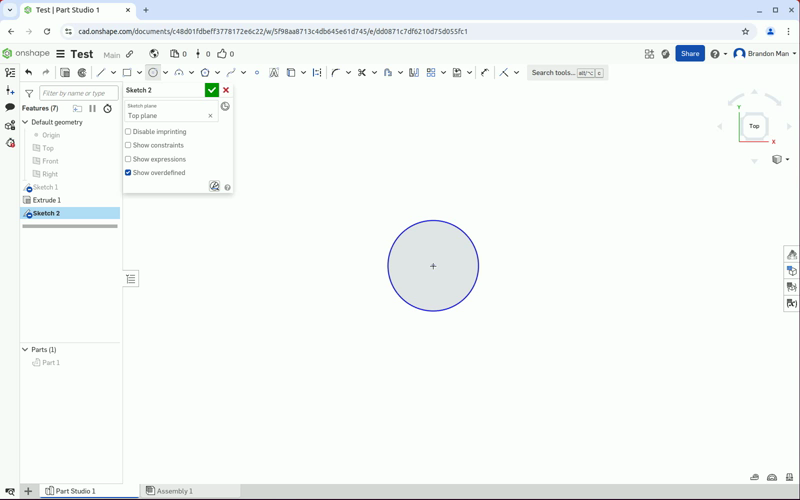
click(433, 265)
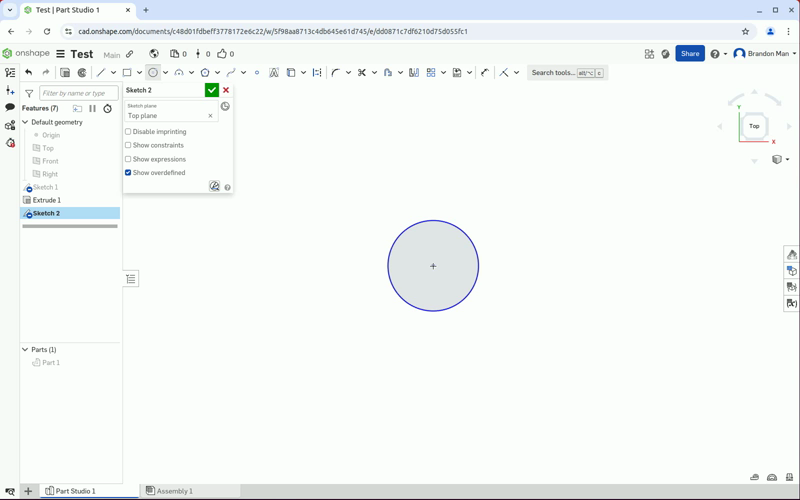
scroll(-6)
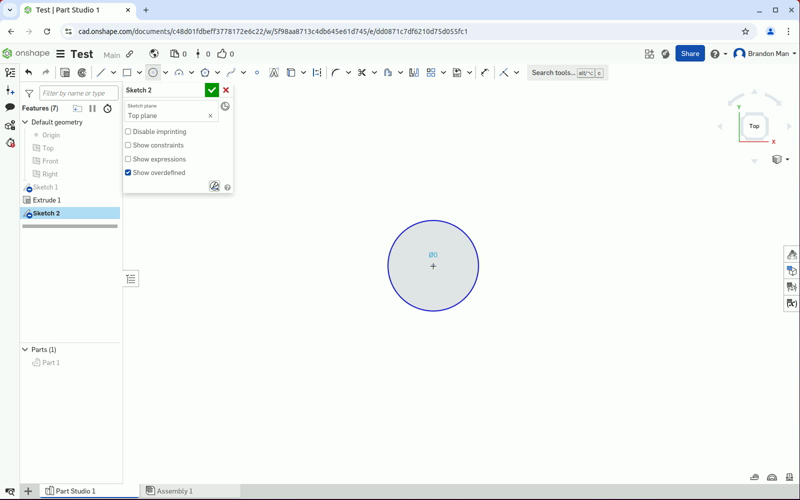
scroll(-6)
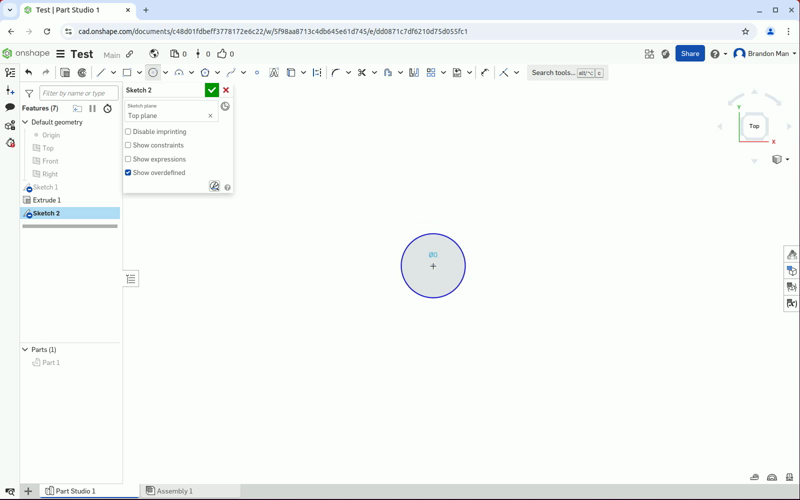
scroll(-6)
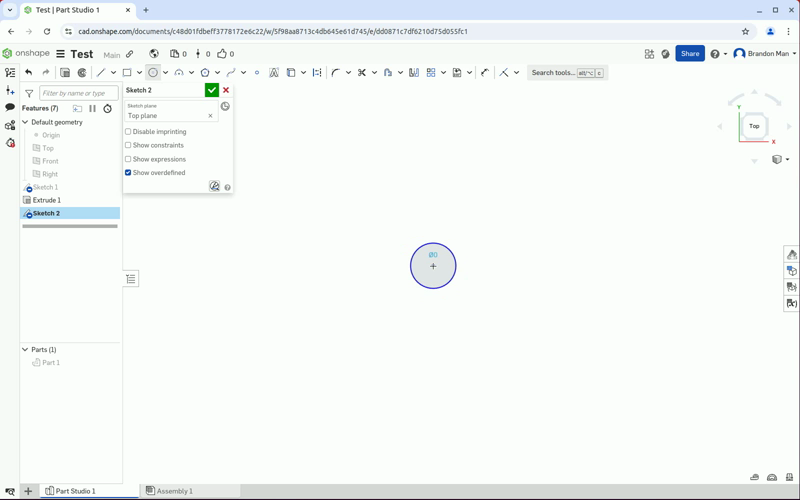
scroll(-6)
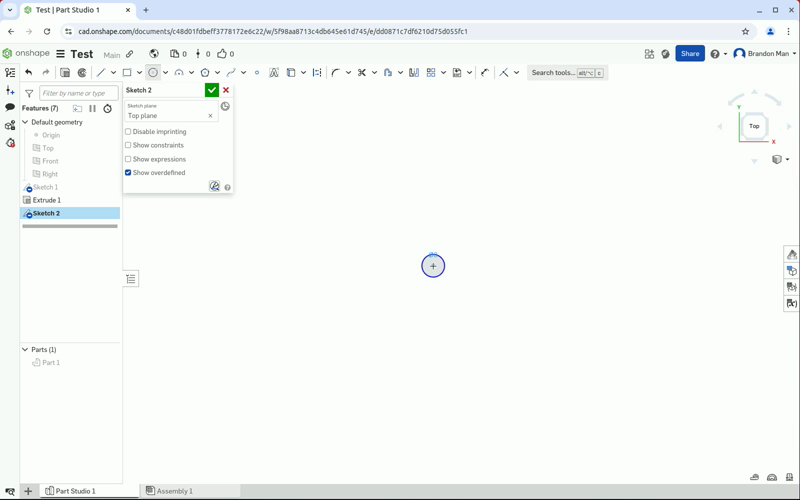
scroll(-6)
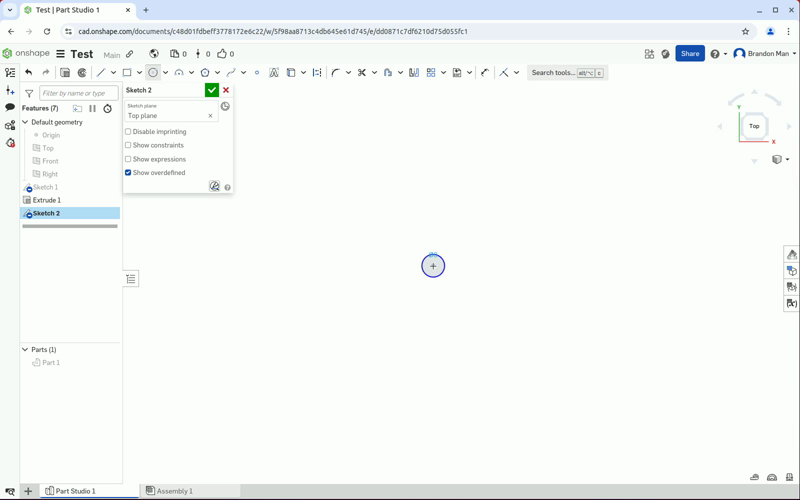
scroll(-6)
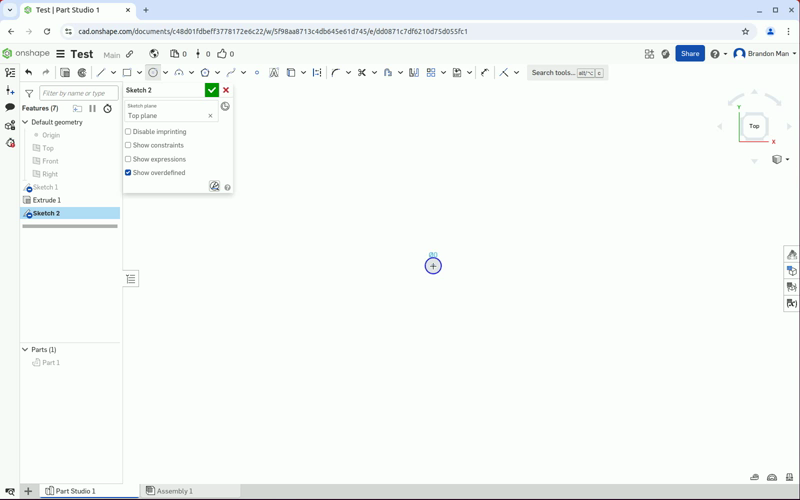
scroll(-6)
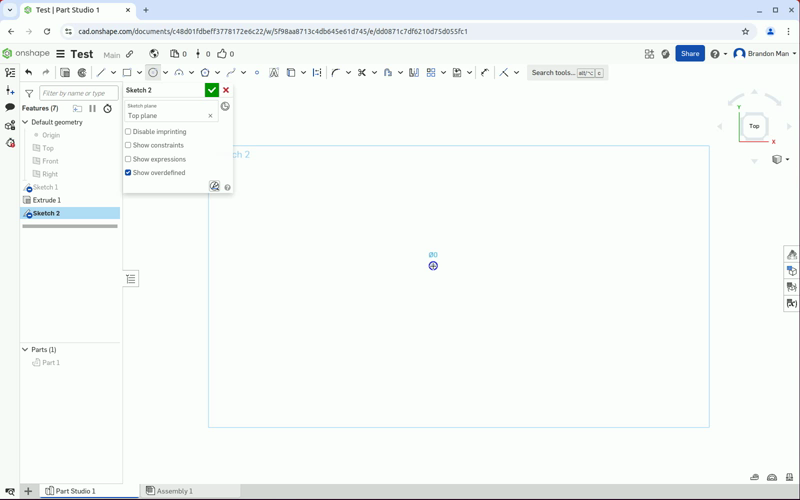
key_up(shift)
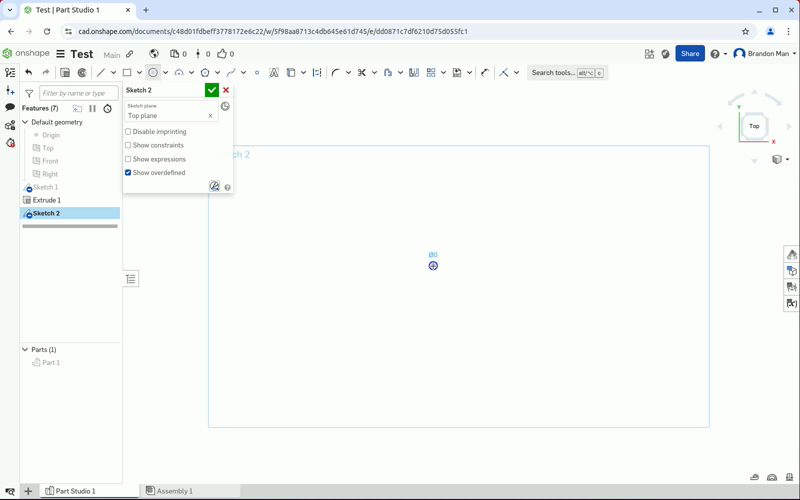
mouse_move(435, 265)
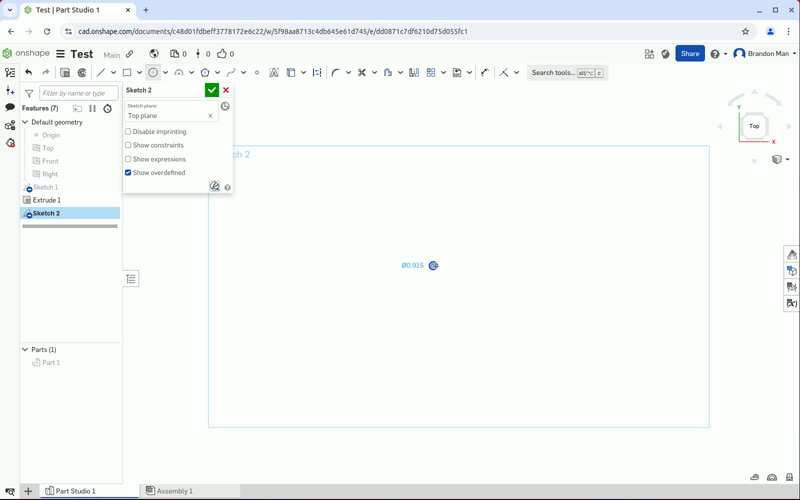
scroll(6)
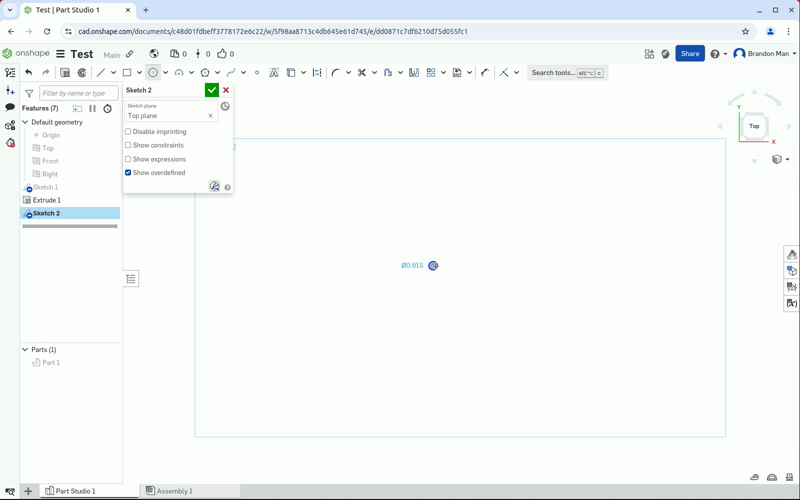
scroll(6)
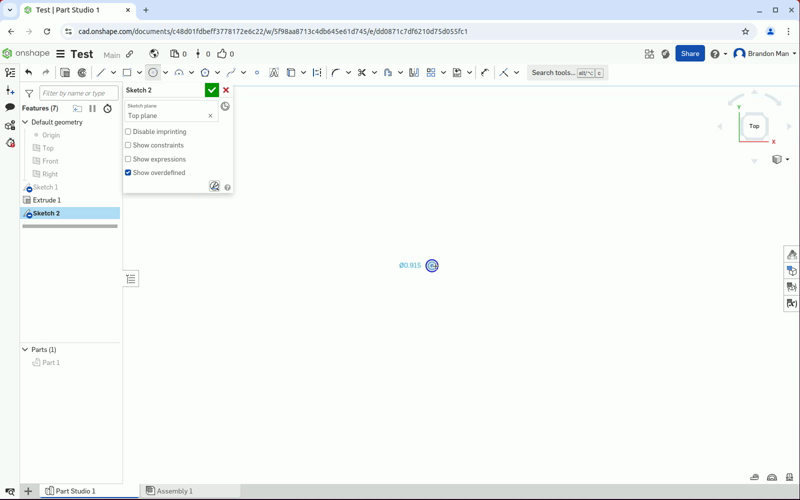
scroll(6)
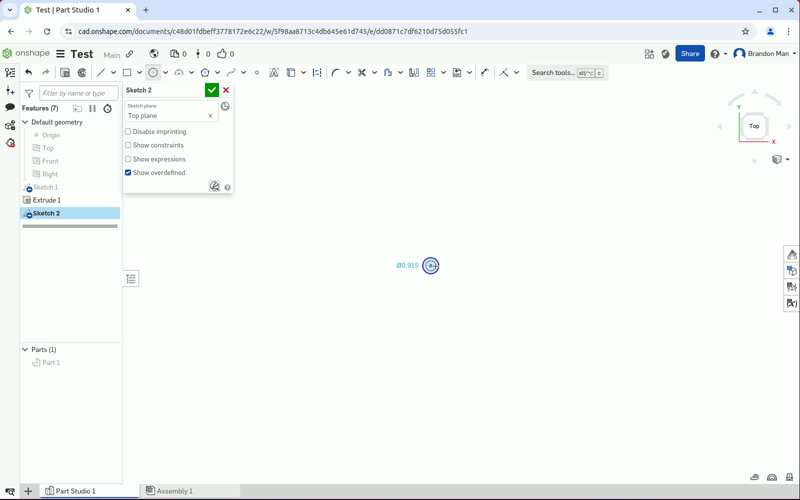
scroll(6)
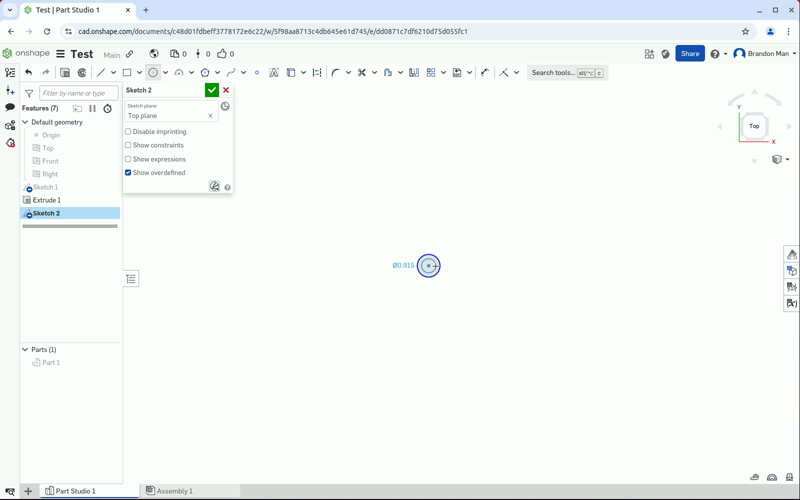
scroll(6)
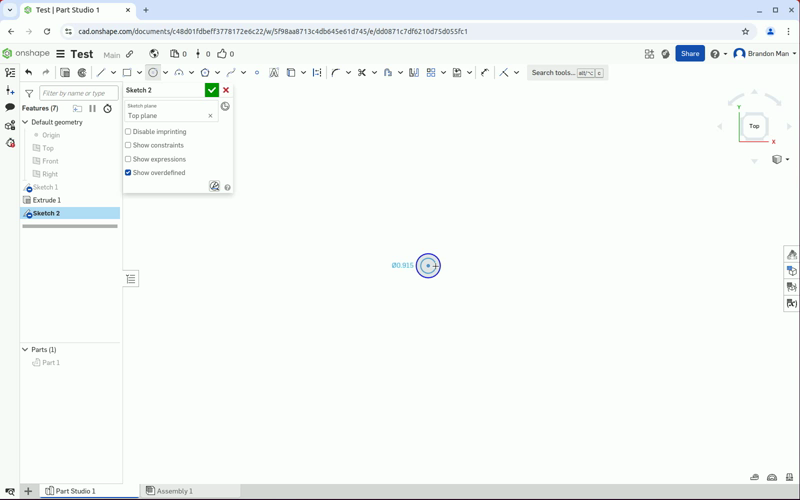
scroll(6)
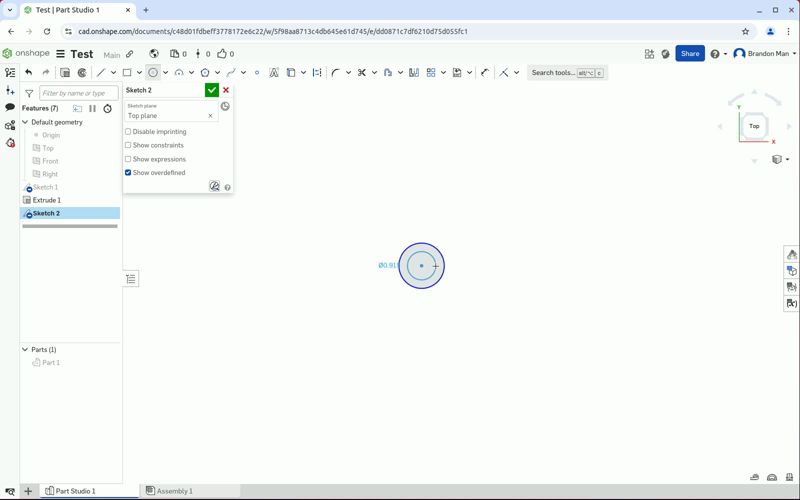
scroll(6)
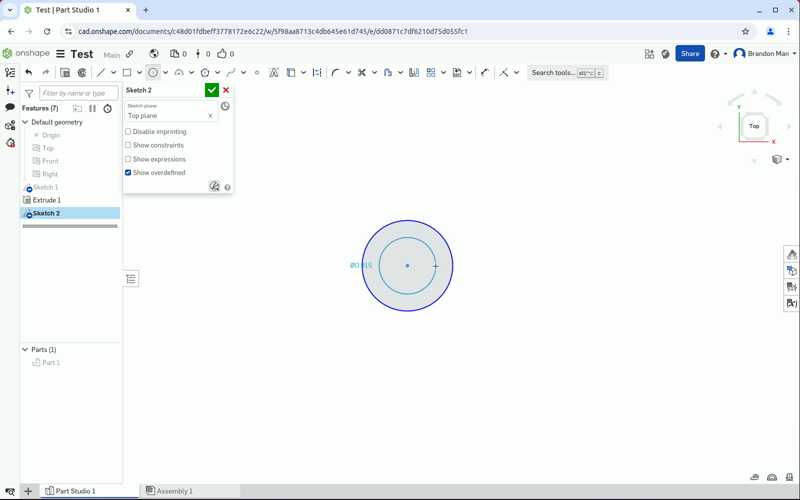
click(435, 265)
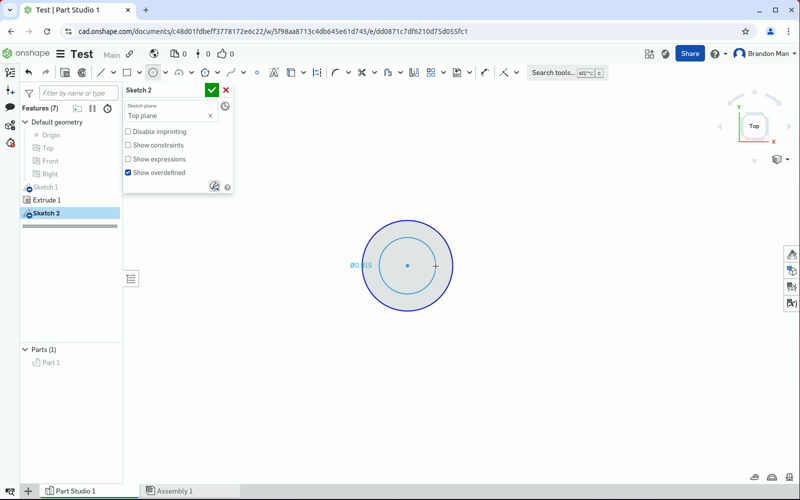
scroll(-6)
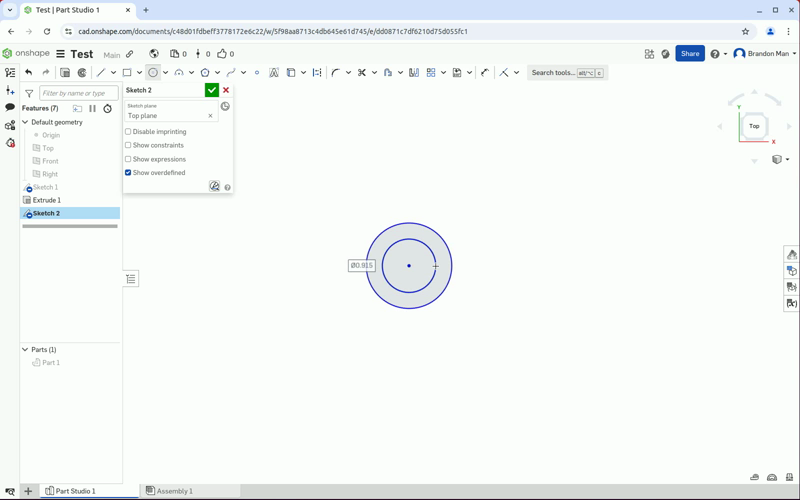
scroll(-6)
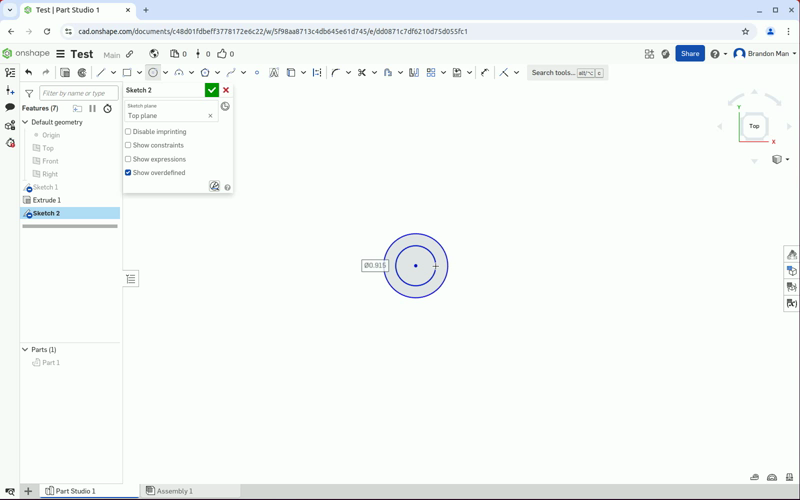
scroll(-6)
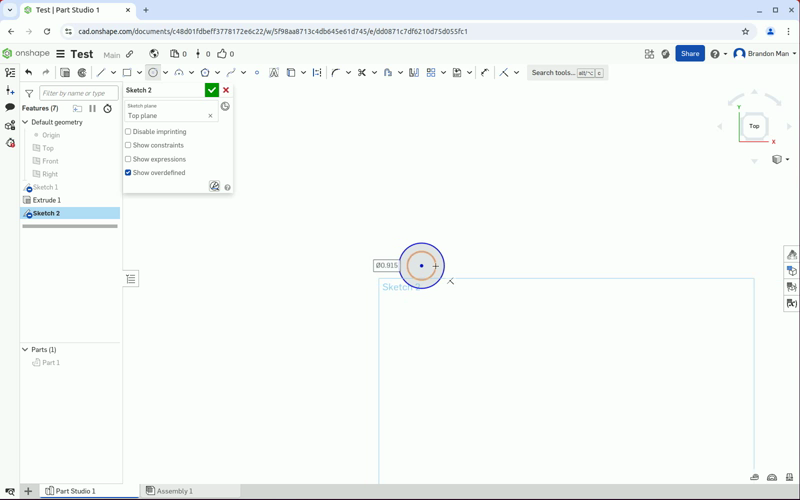
scroll(-6)
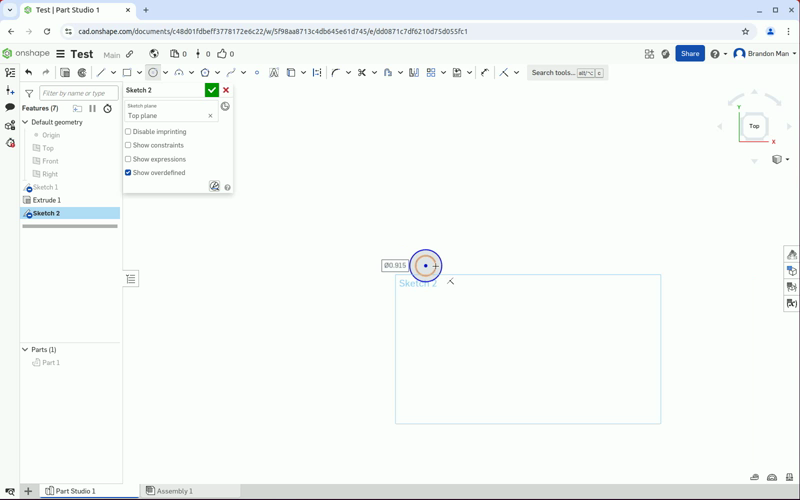
scroll(-6)
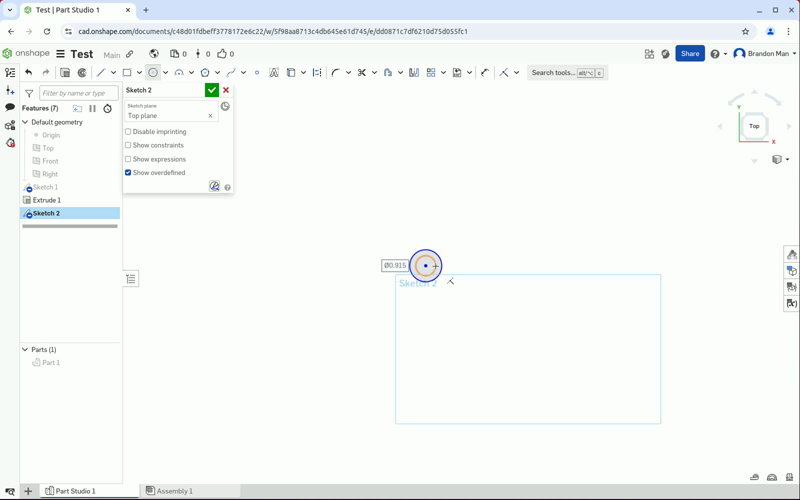
scroll(-6)
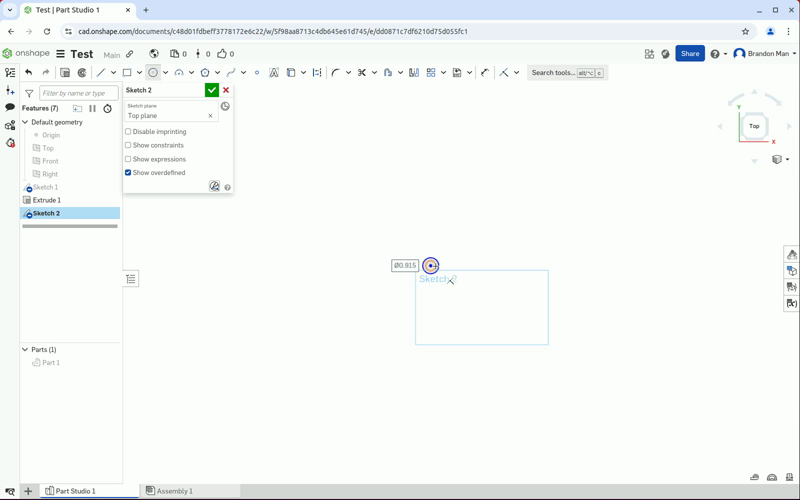
scroll(-6)
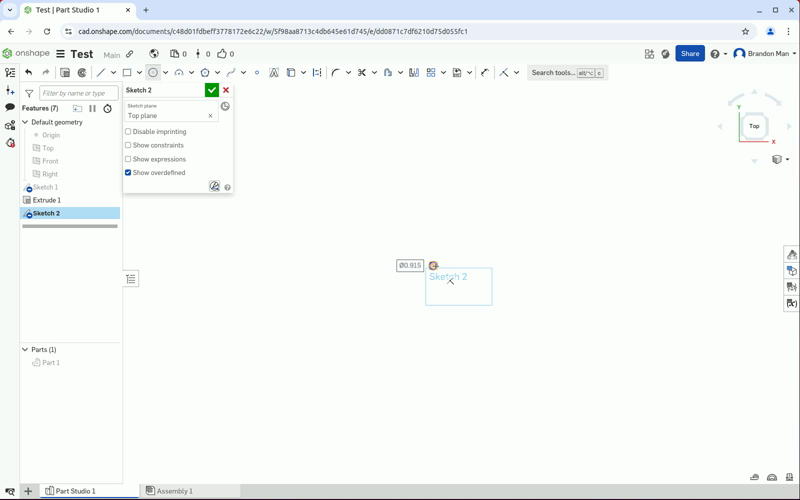
key(esc)
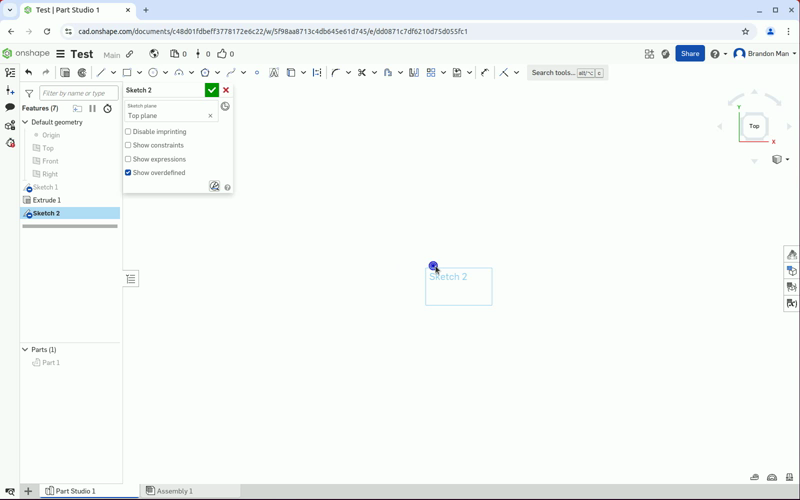
mouse_move(431, 268)
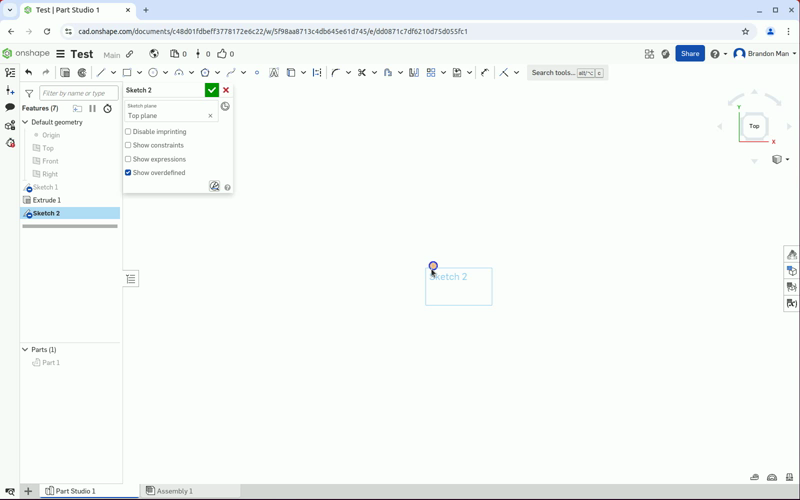
scroll(6)
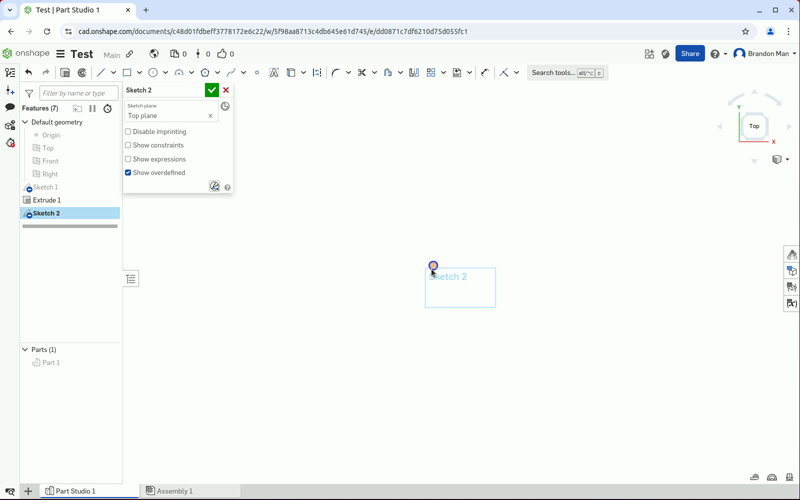
scroll(6)
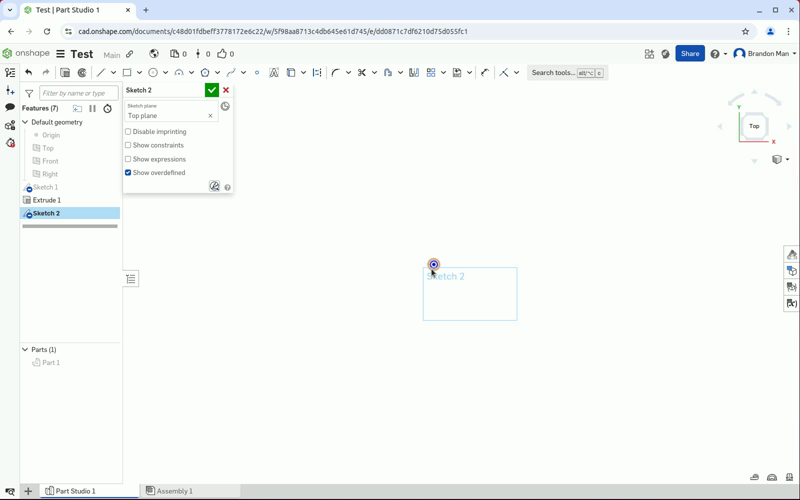
scroll(6)
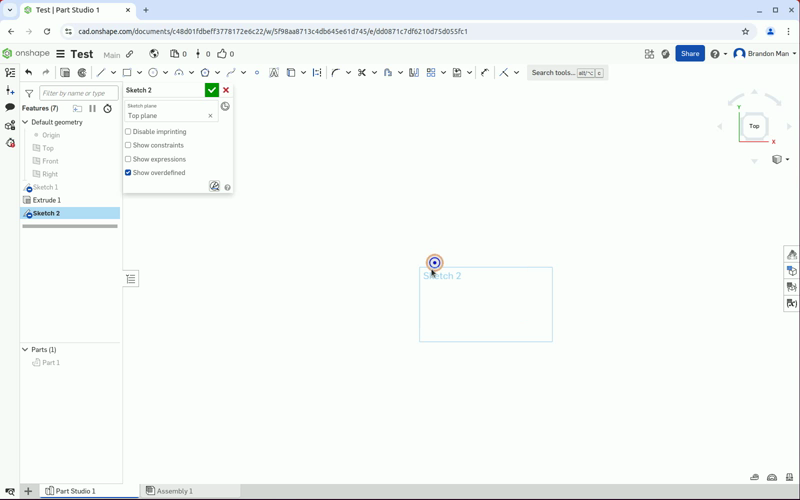
scroll(6)
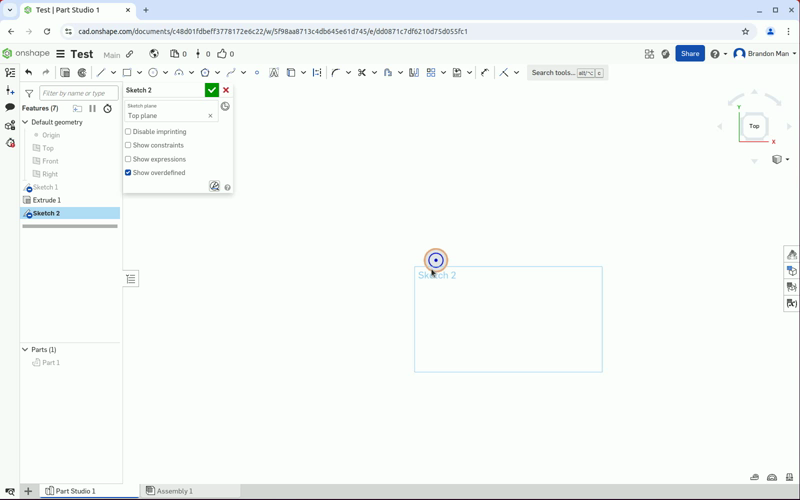
scroll(6)
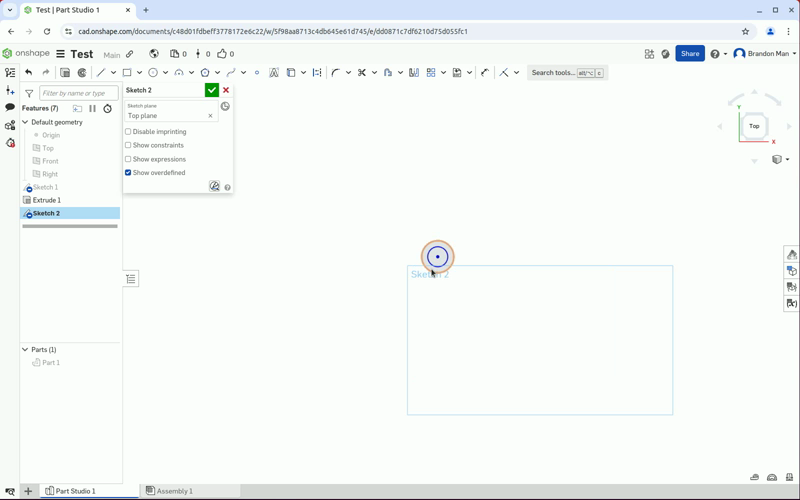
scroll(6)
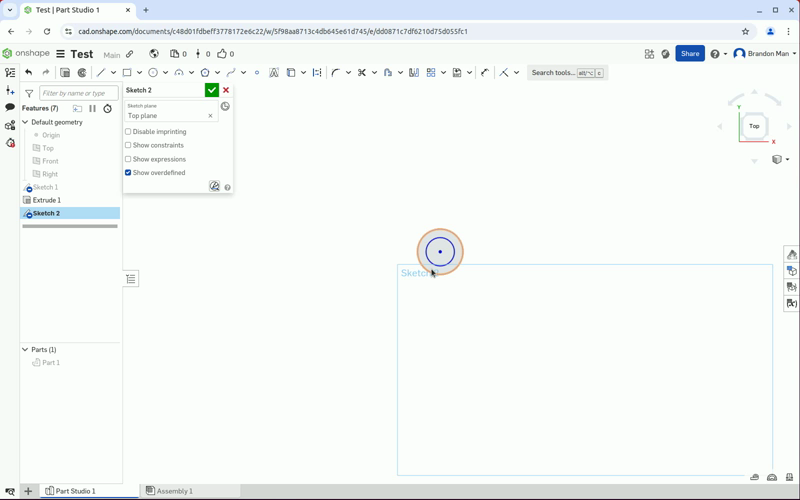
scroll(6)
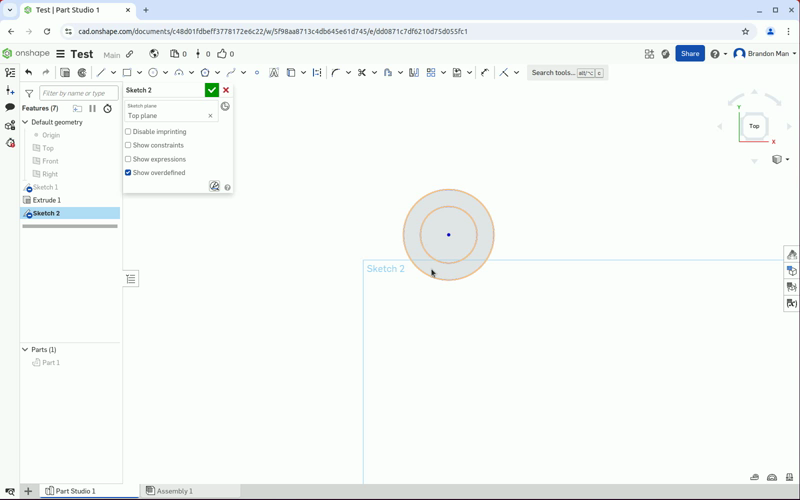
click(431, 268)
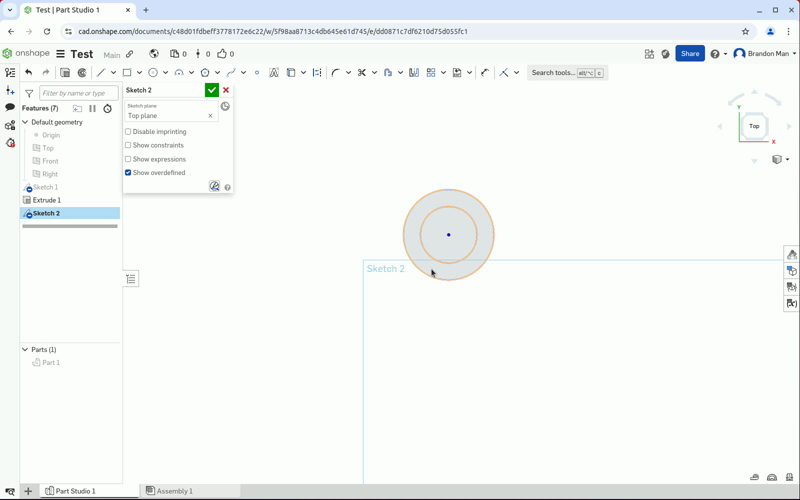
scroll(-6)
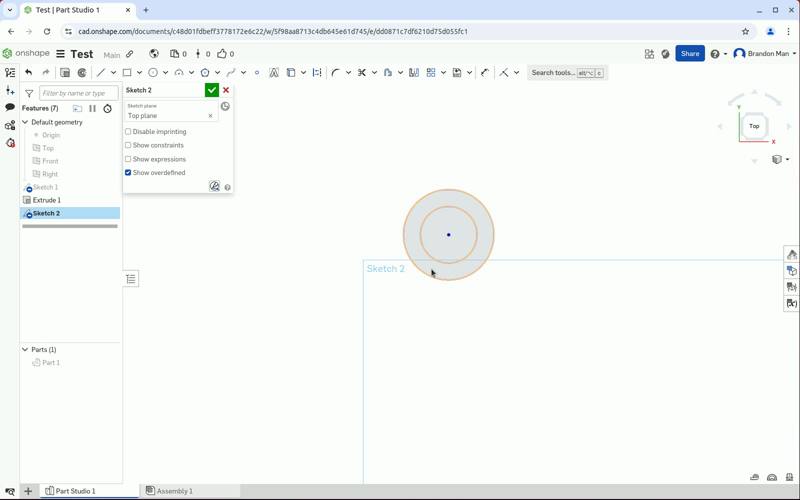
scroll(-6)
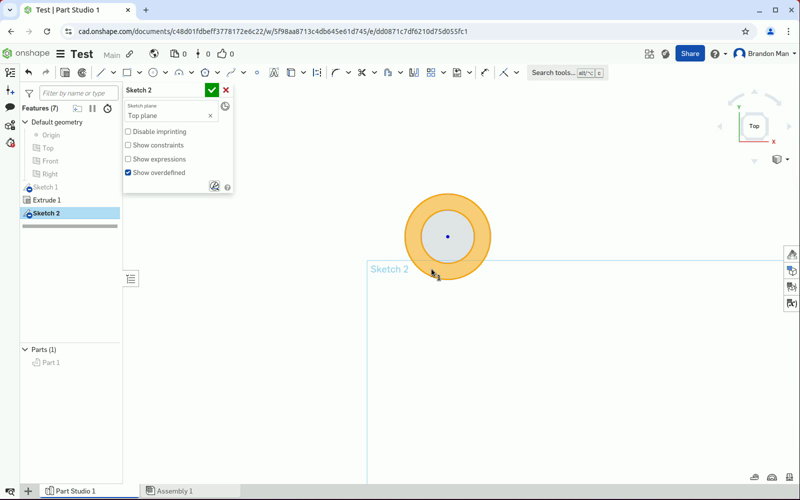
scroll(-6)
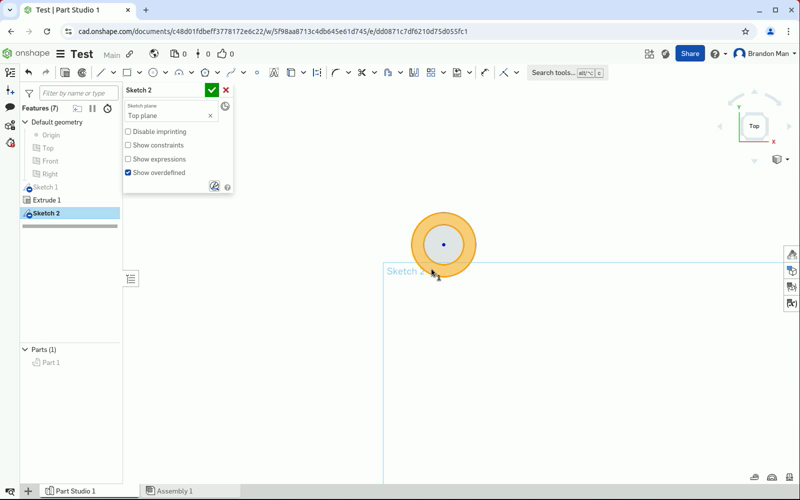
scroll(-6)
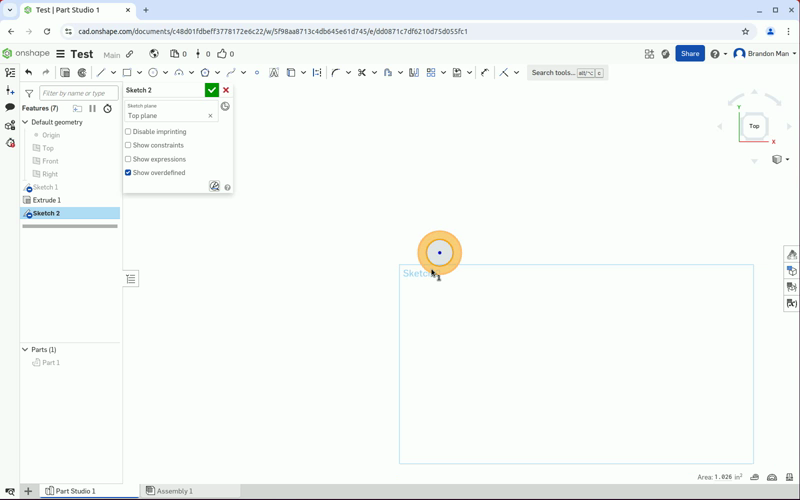
scroll(-6)
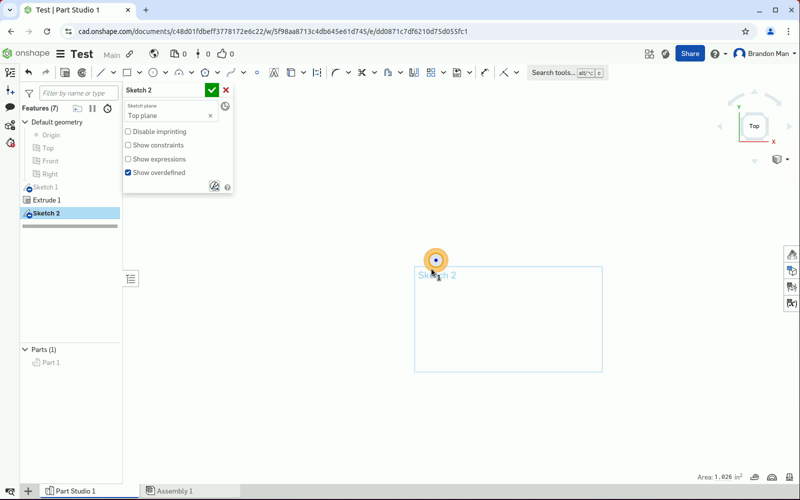
scroll(-6)
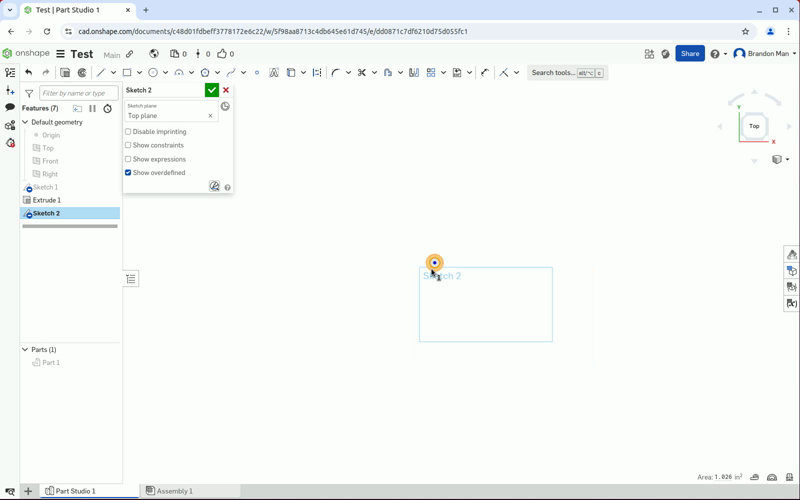
scroll(-6)
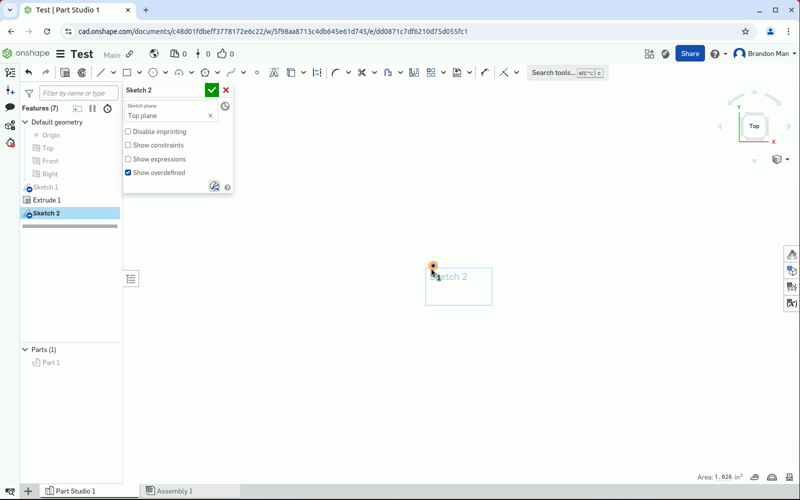
mouse_move(73, 352)
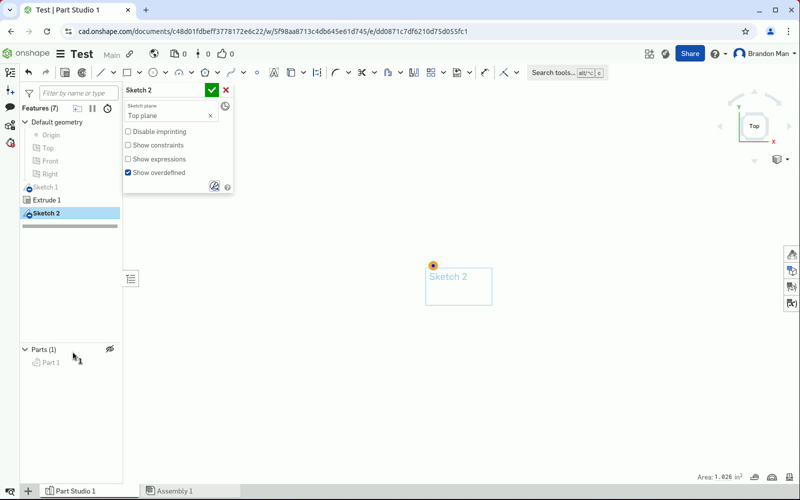
key(shift+y)
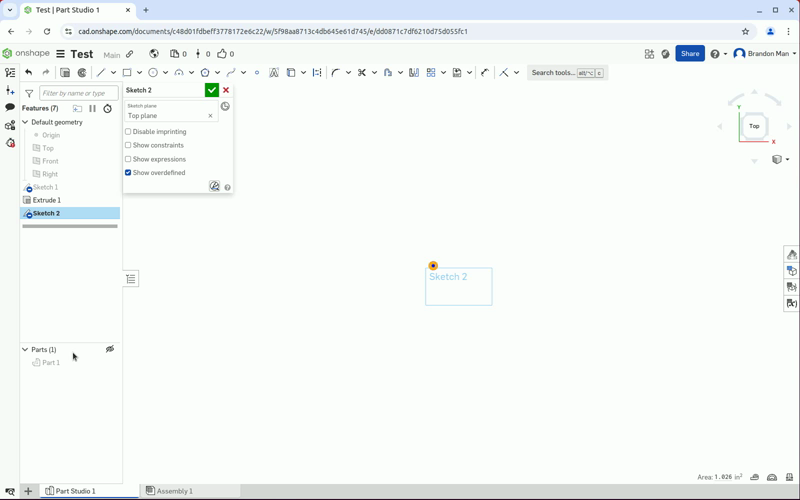
key(shift+e)
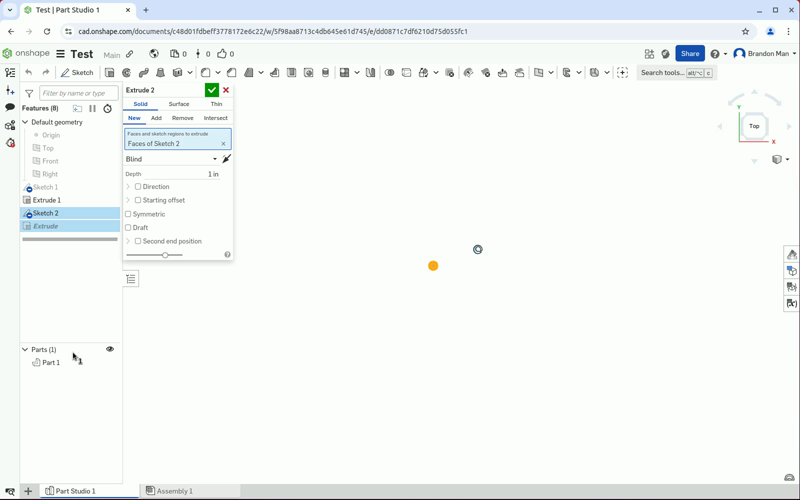
mouse_move(143, 106)
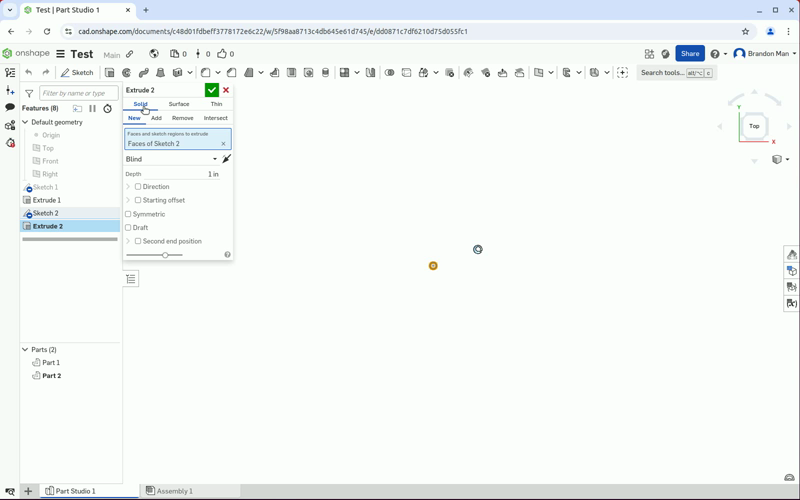
click(143, 106)
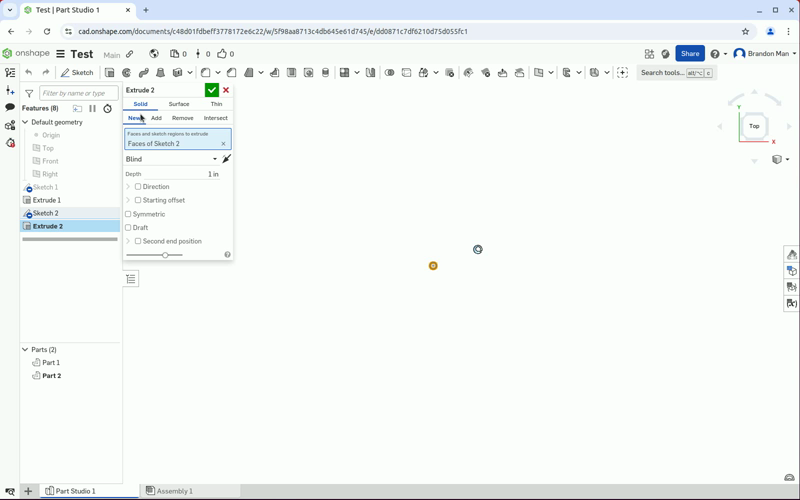
mouse_move(137, 120)
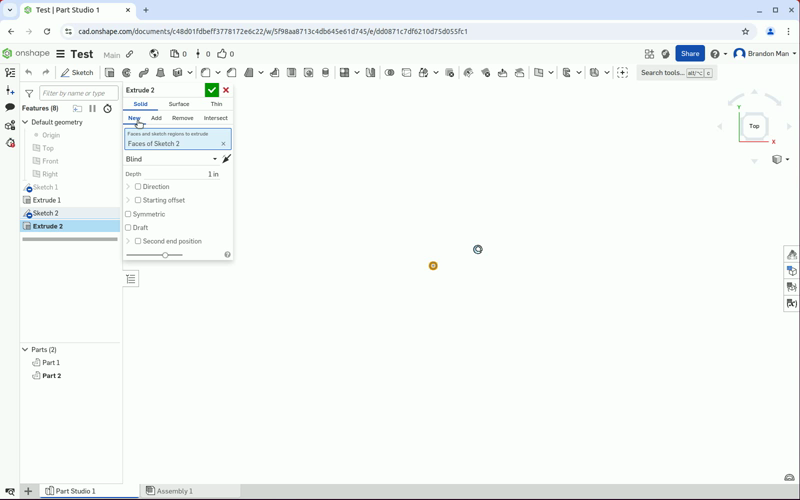
click(137, 120)
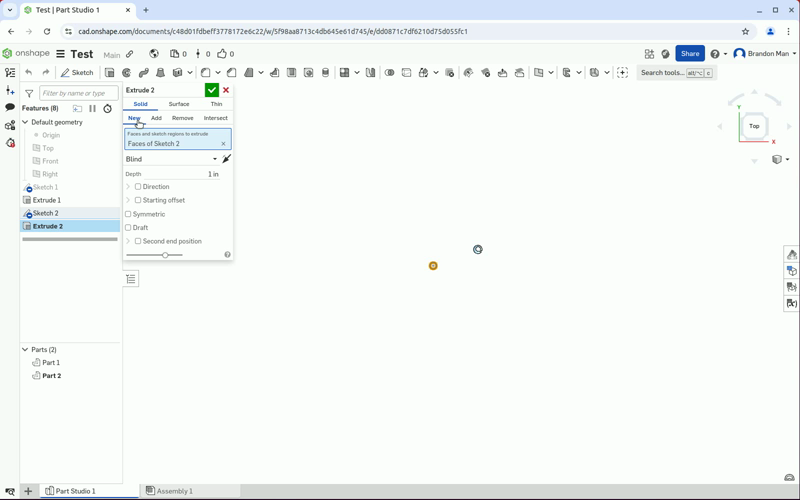
key(tab, 4)
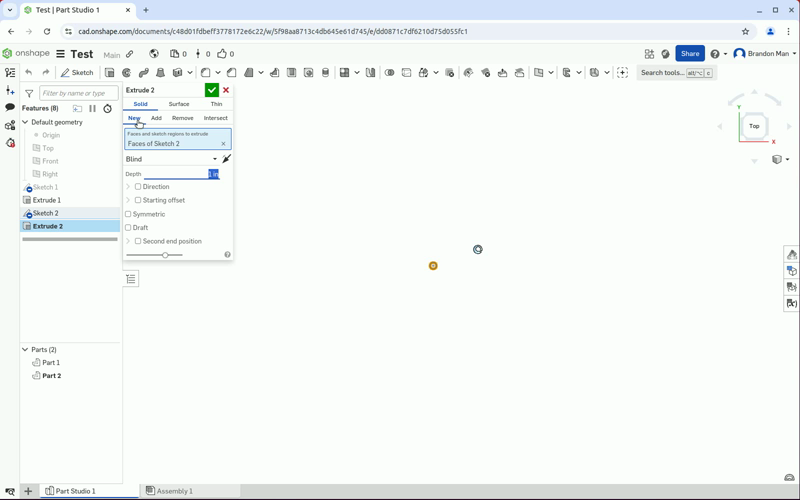
text(0.722)
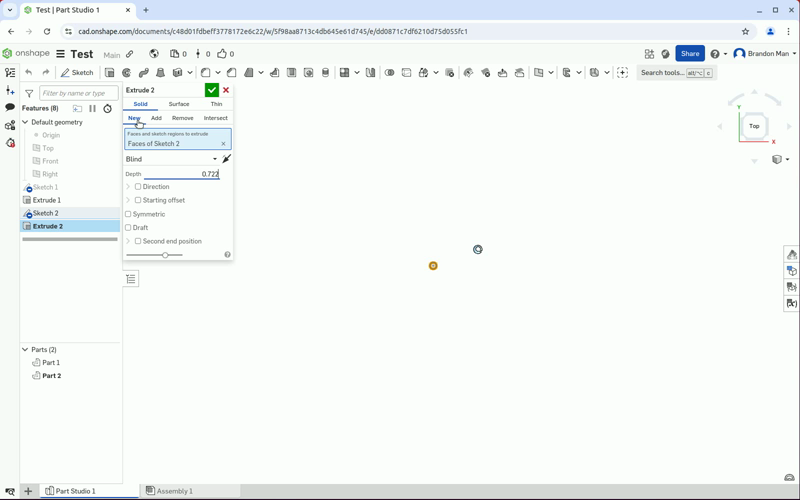
key(enter)
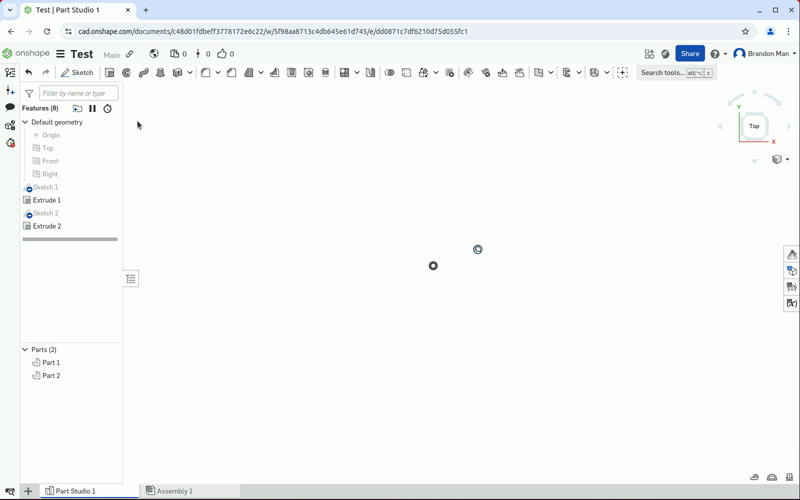
key(shift+h)
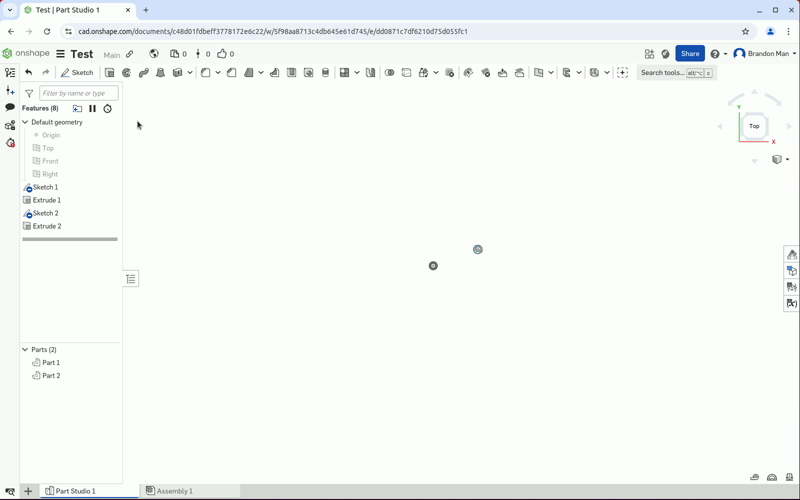
key(shift+h)
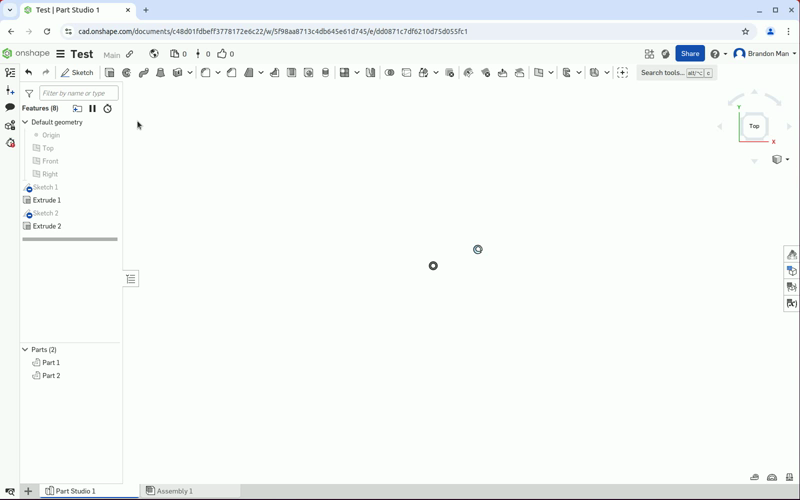
mouse_move(73, 189)
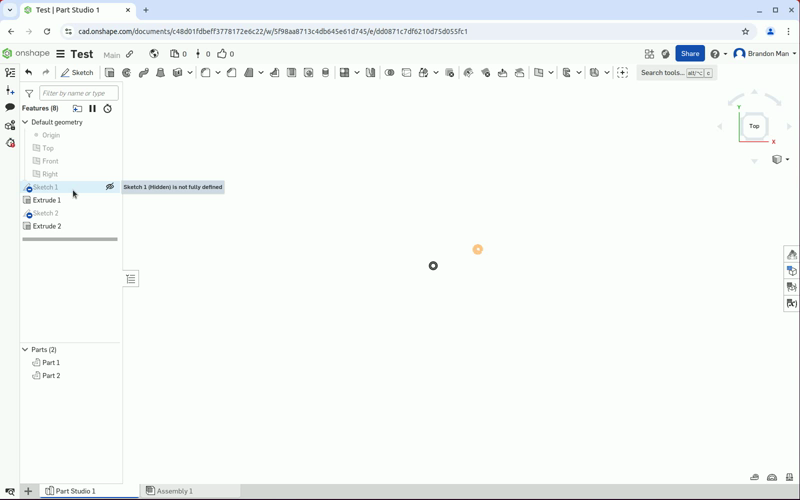
click(73, 189)
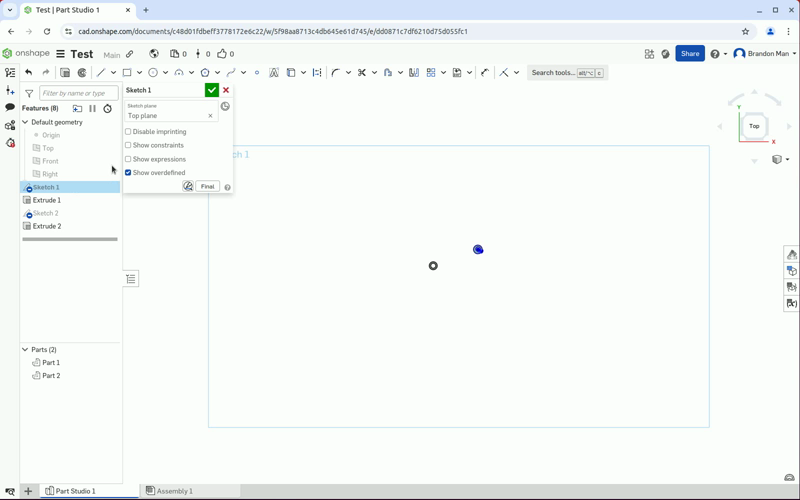
mouse_move(229, 92)
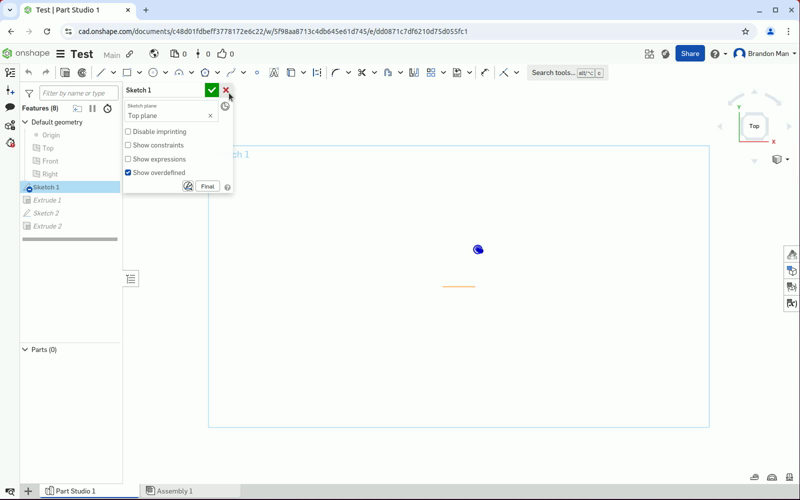
click(229, 92)
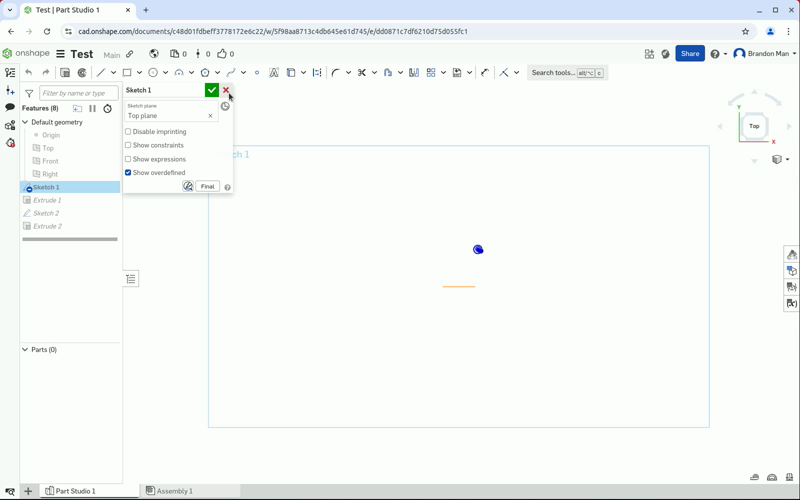
key(shift+s)
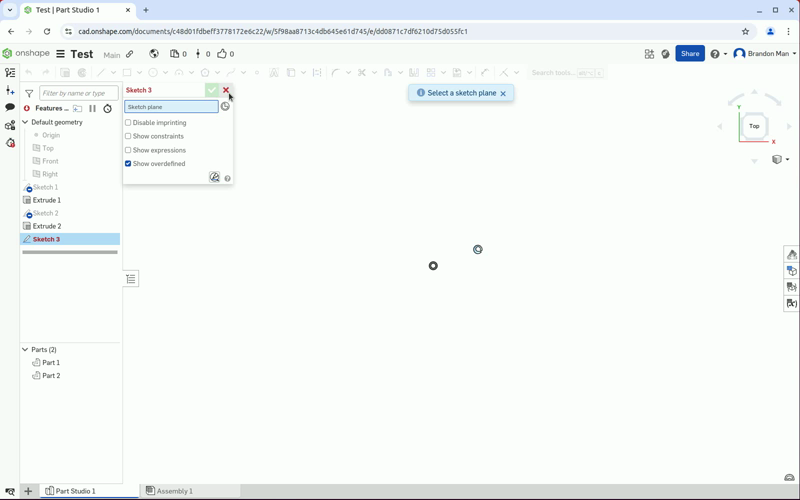
mouse_move(73, 150)
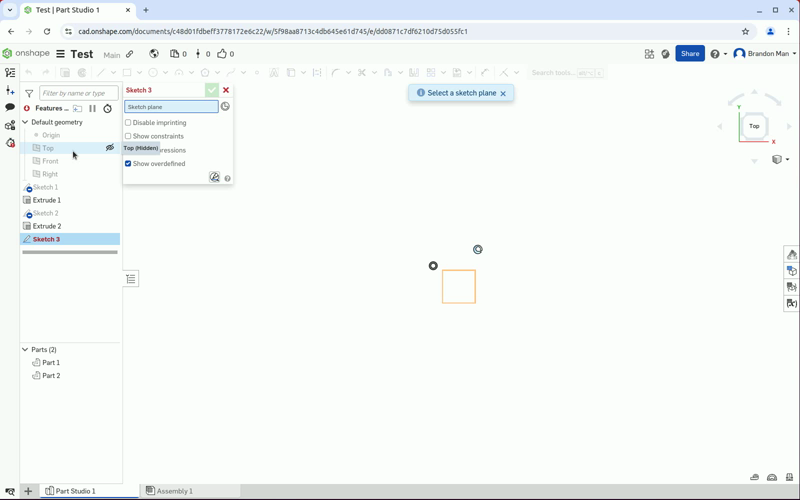
click(73, 150)
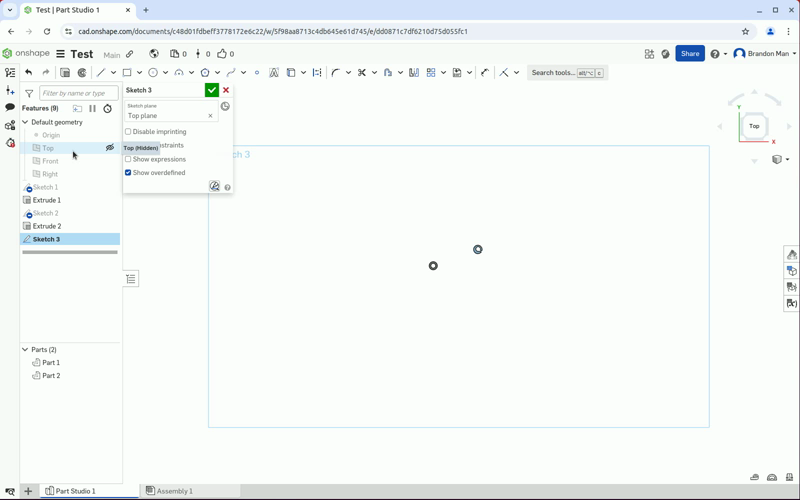
mouse_move(73, 352)
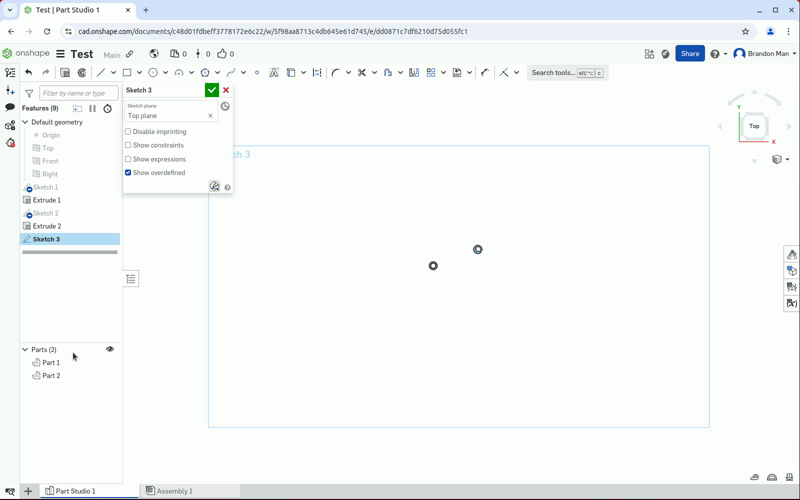
key(y)
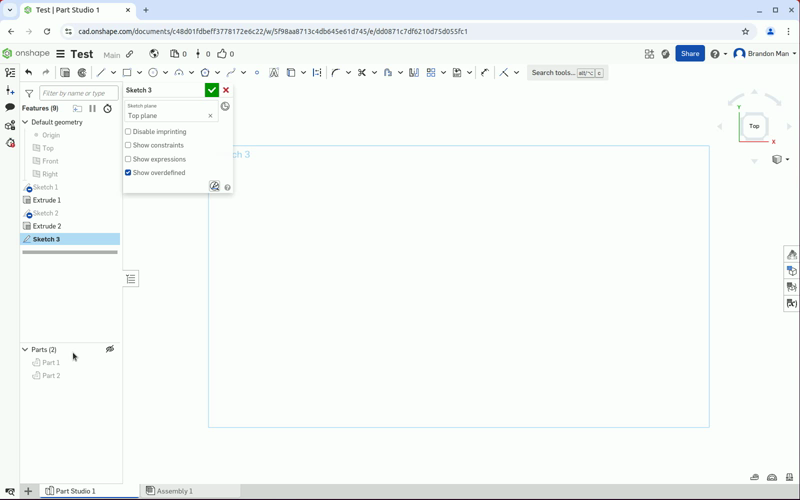
key(l)
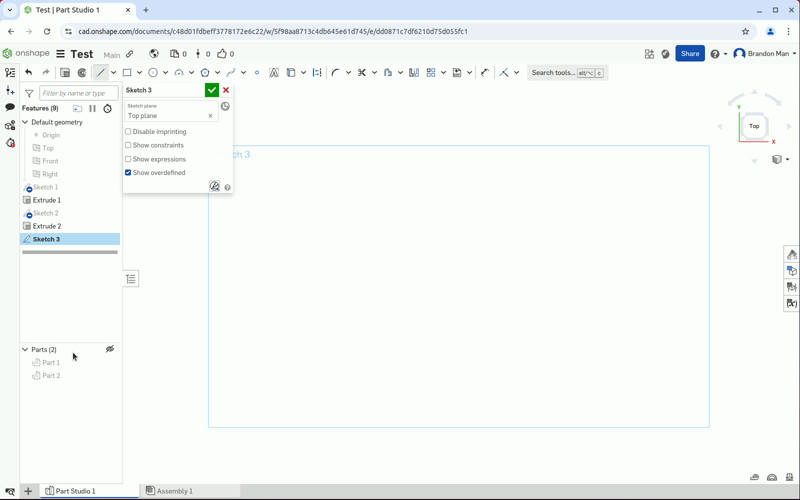
key_down(shift)
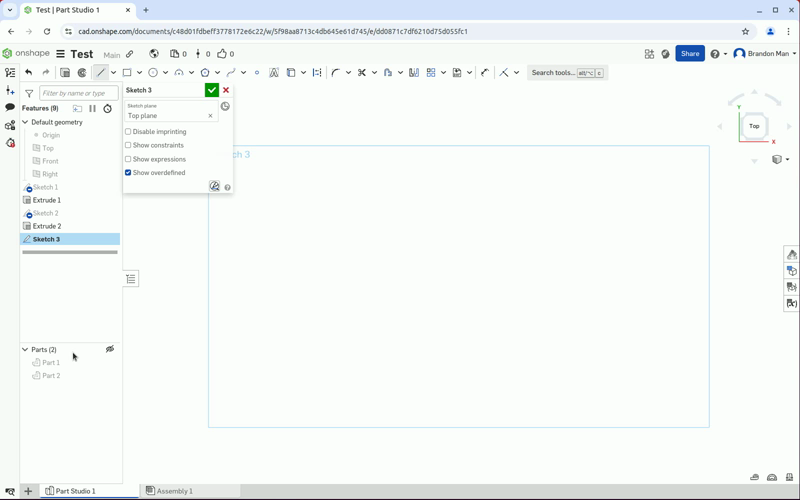
mouse_move(429, 268)
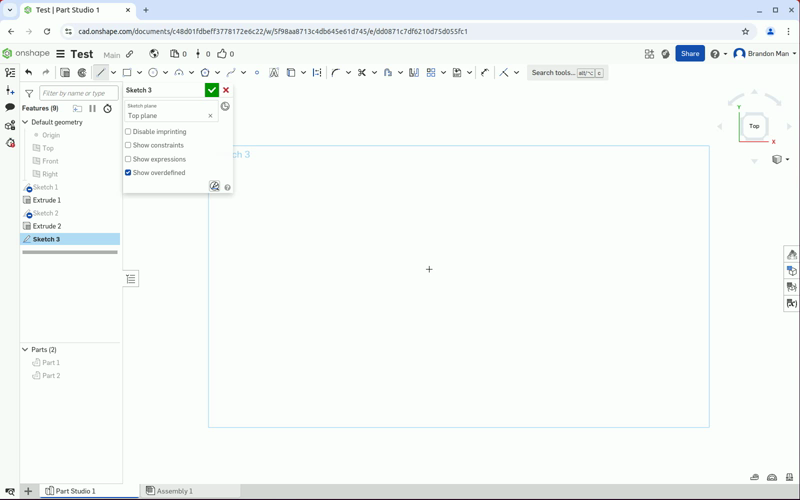
click(429, 268)
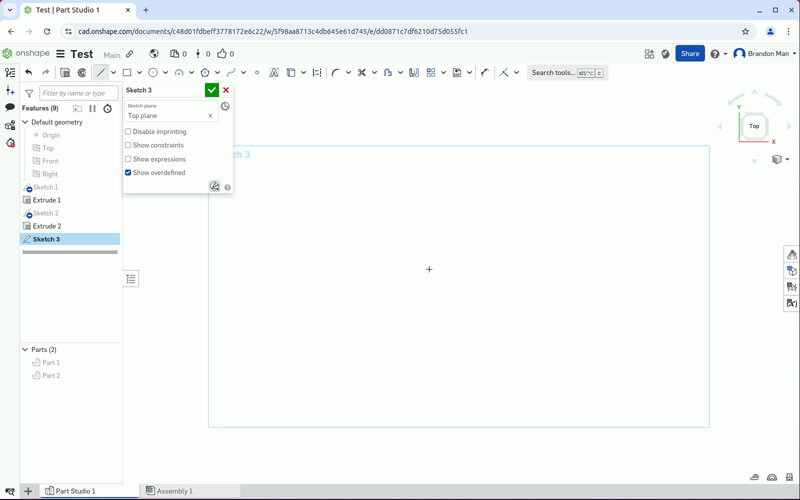
key_up(shift)
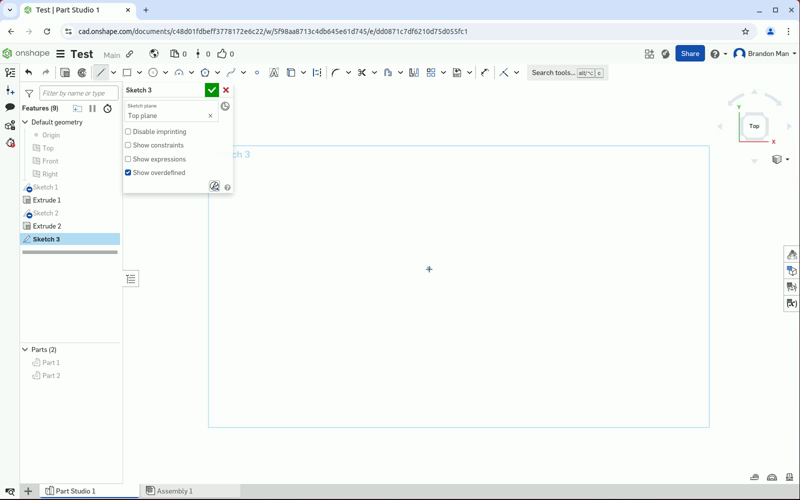
key_down(shift)
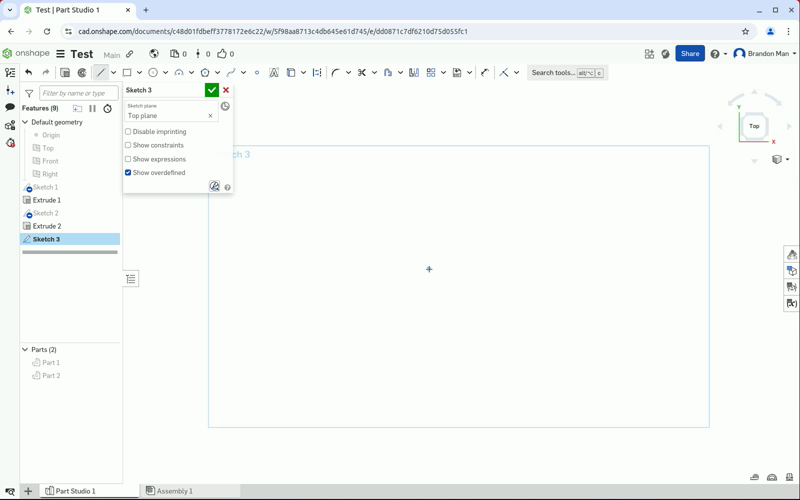
mouse_move(459, 268)
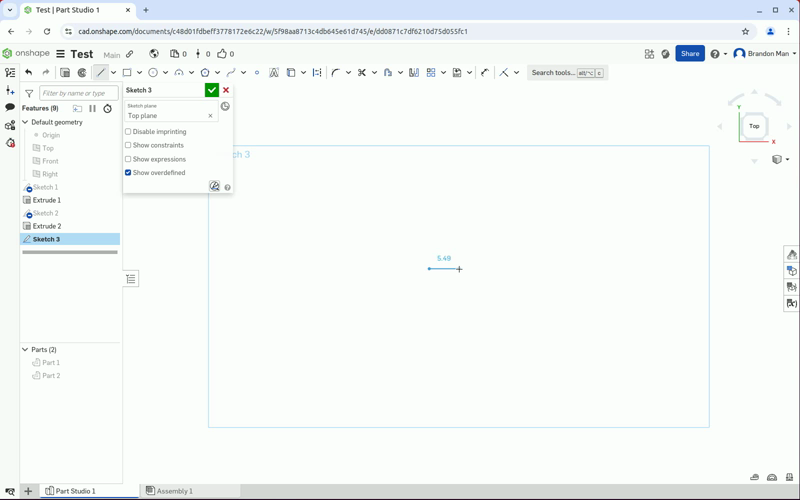
mouse_move(433, 268)
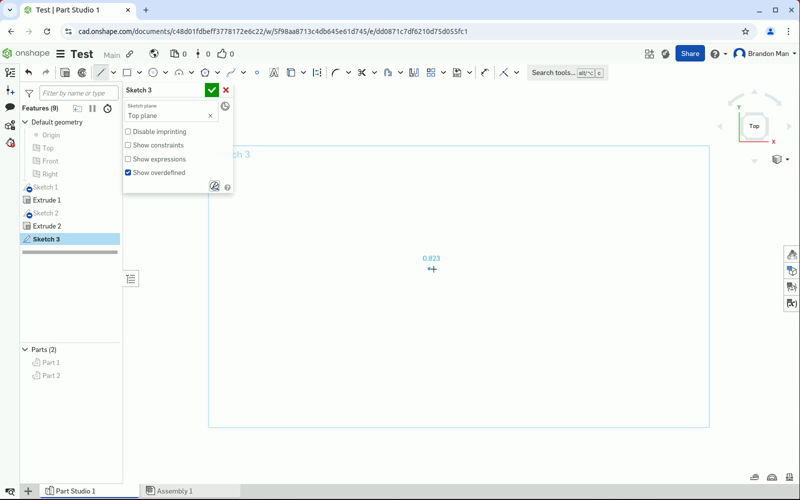
scroll(6)
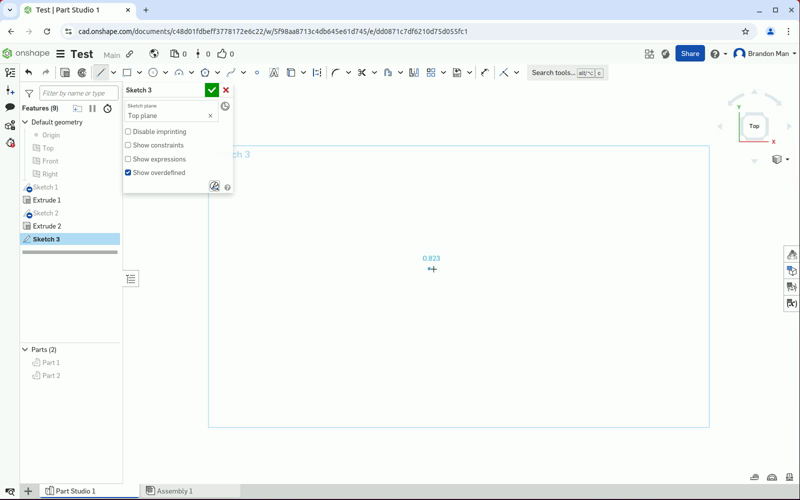
scroll(6)
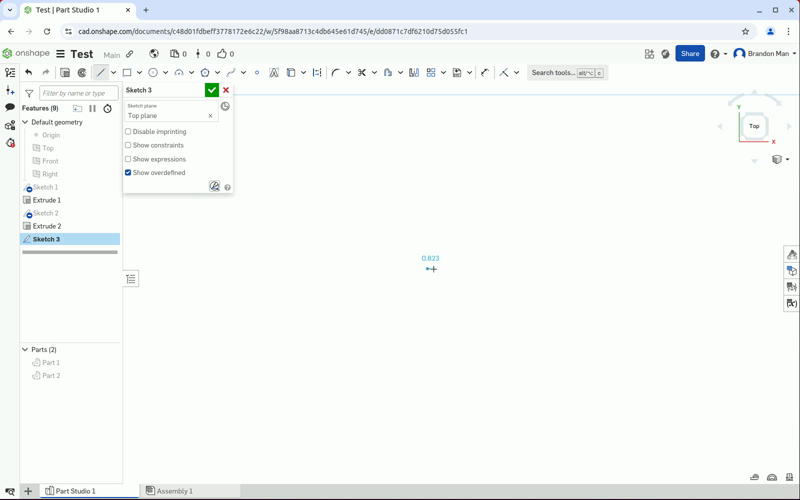
scroll(6)
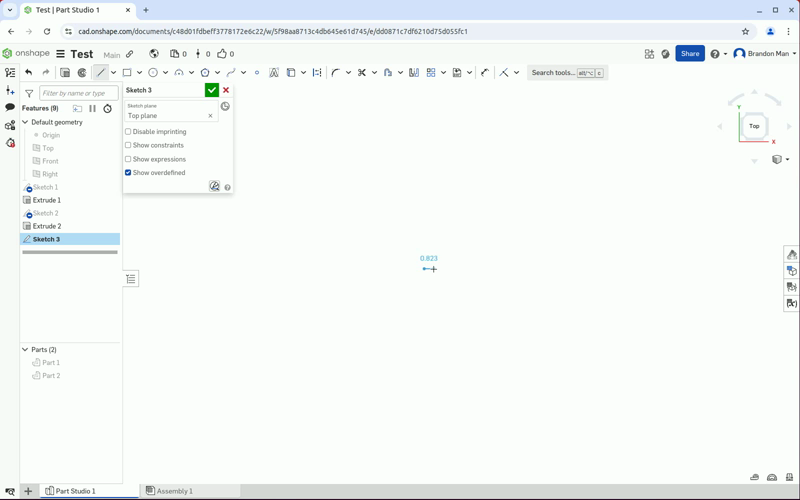
scroll(6)
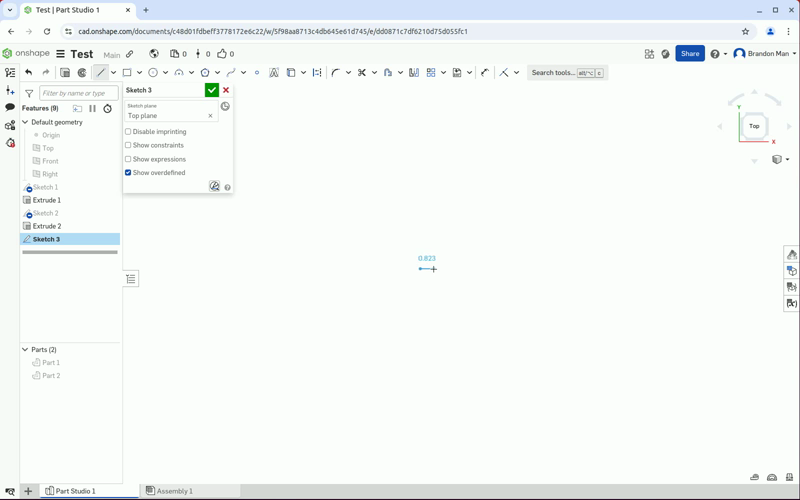
scroll(6)
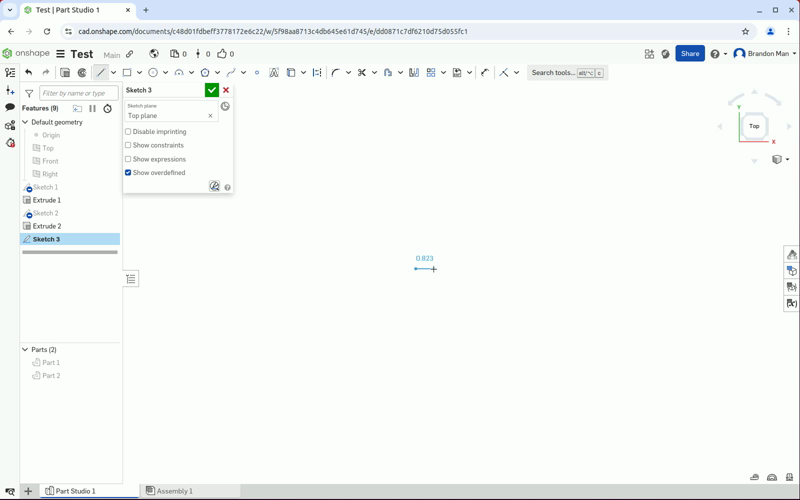
scroll(6)
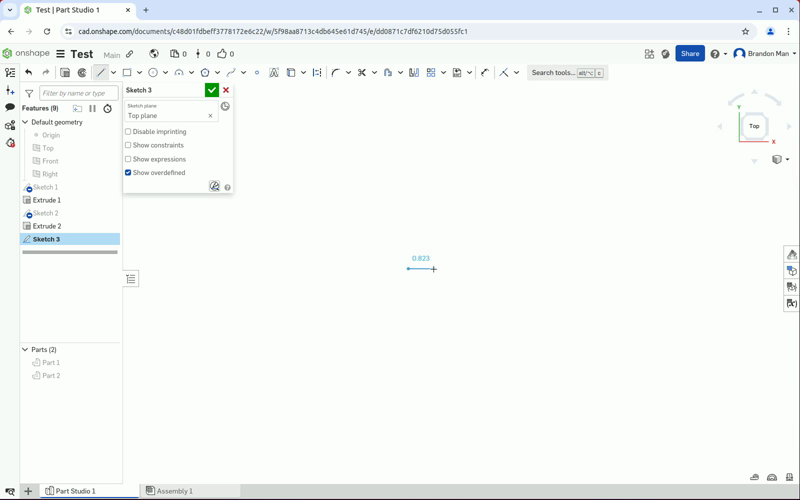
scroll(6)
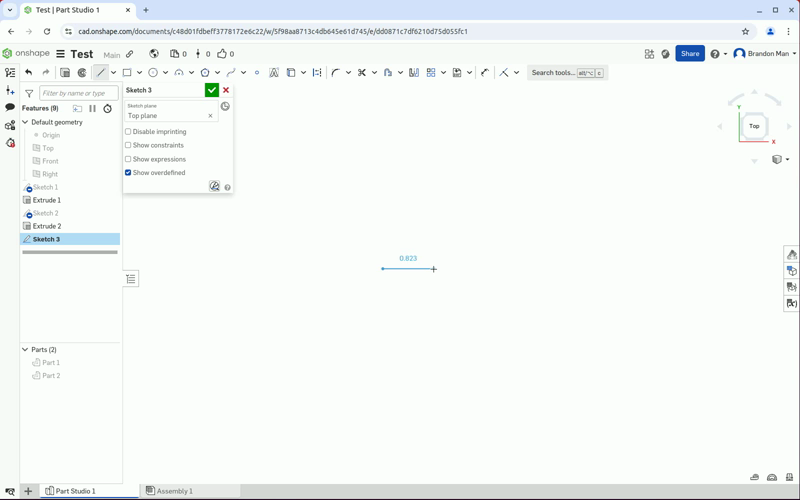
click(433, 268)
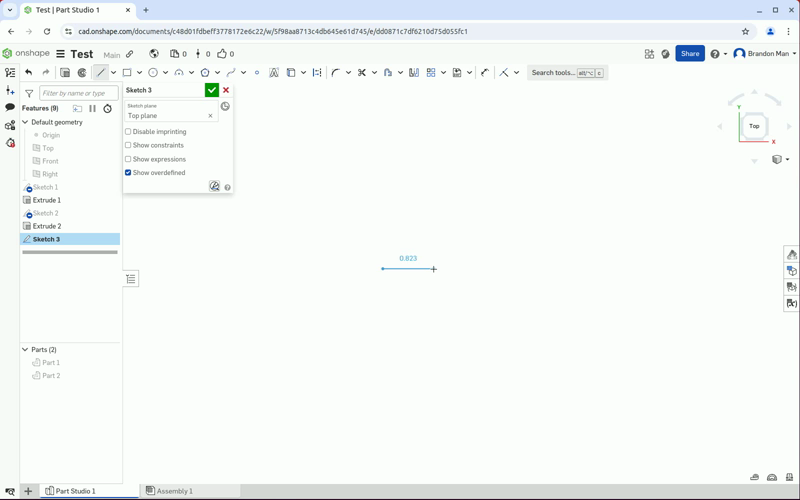
scroll(-6)
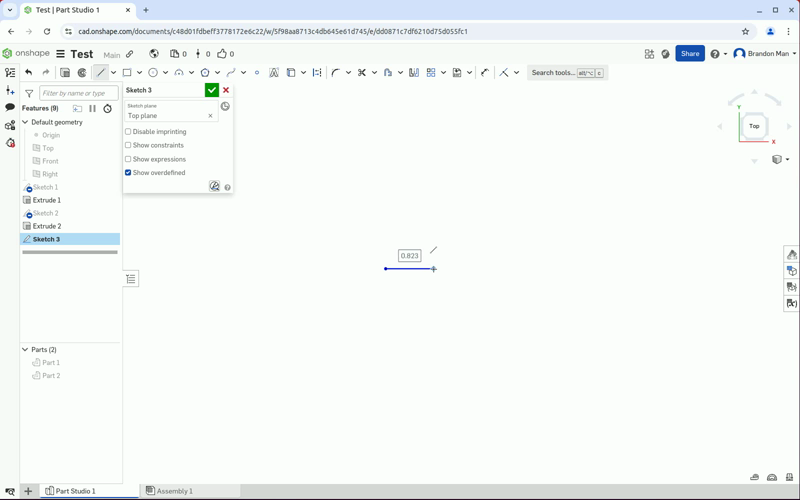
scroll(-6)
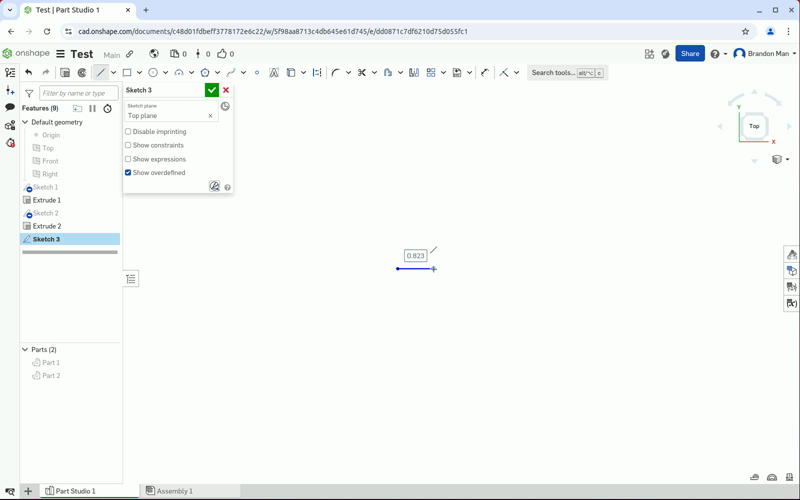
scroll(-6)
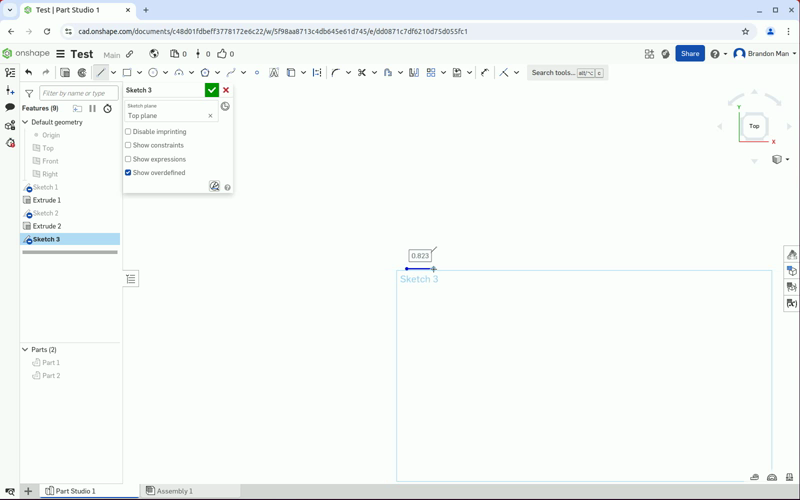
scroll(-6)
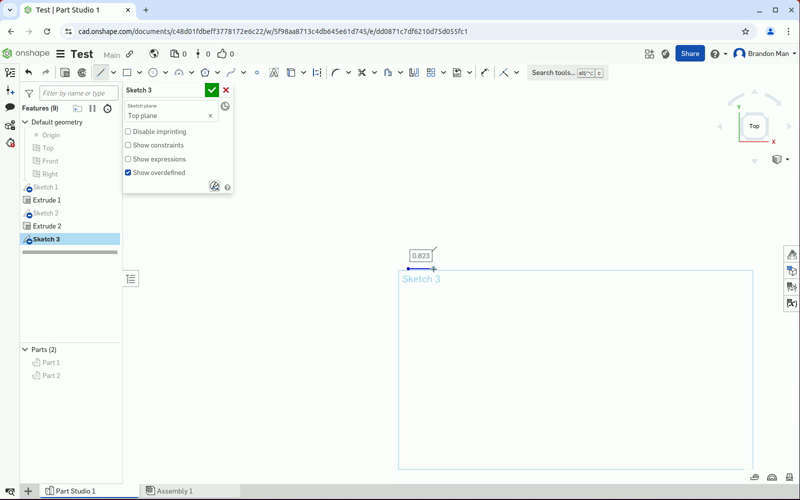
scroll(-6)
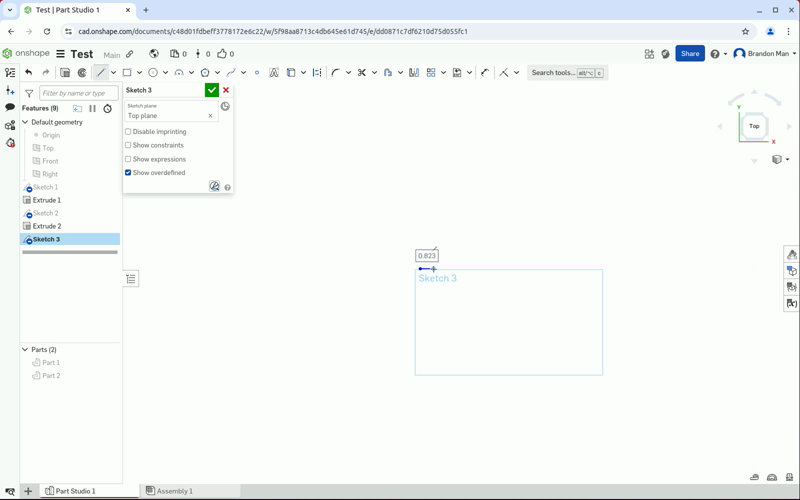
scroll(-6)
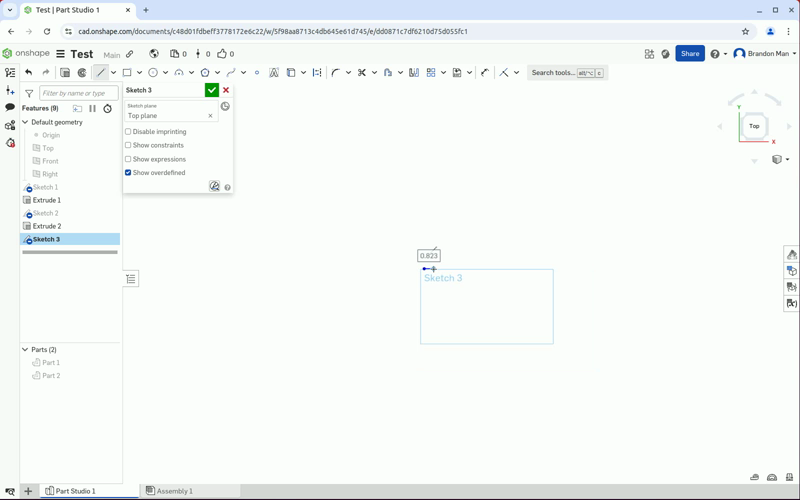
scroll(-6)
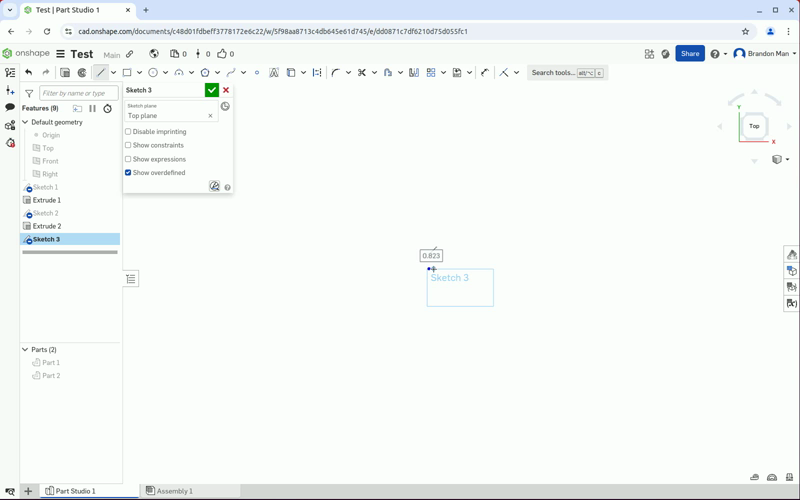
key_up(shift)
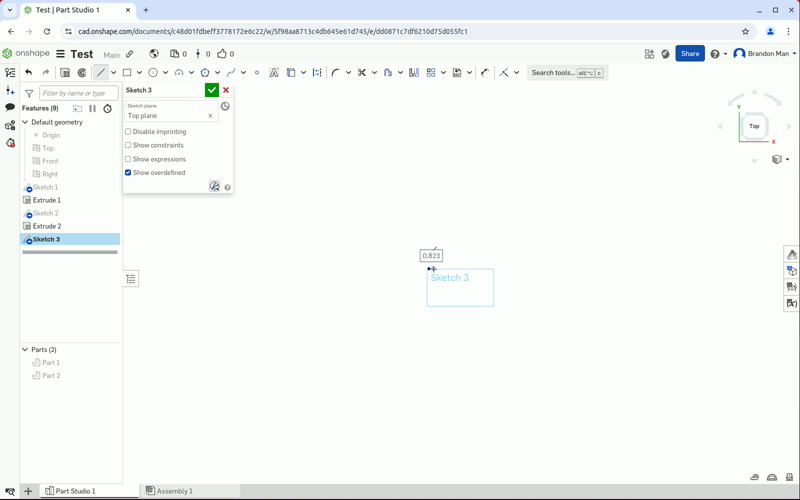
key(esc)
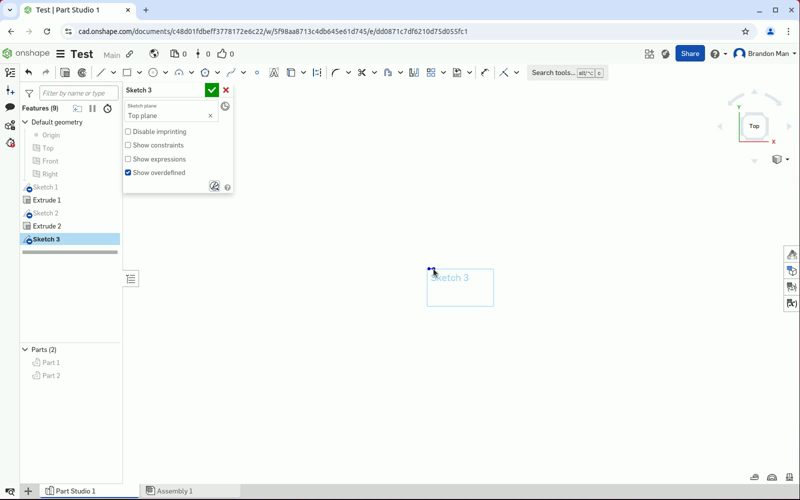
key(a)
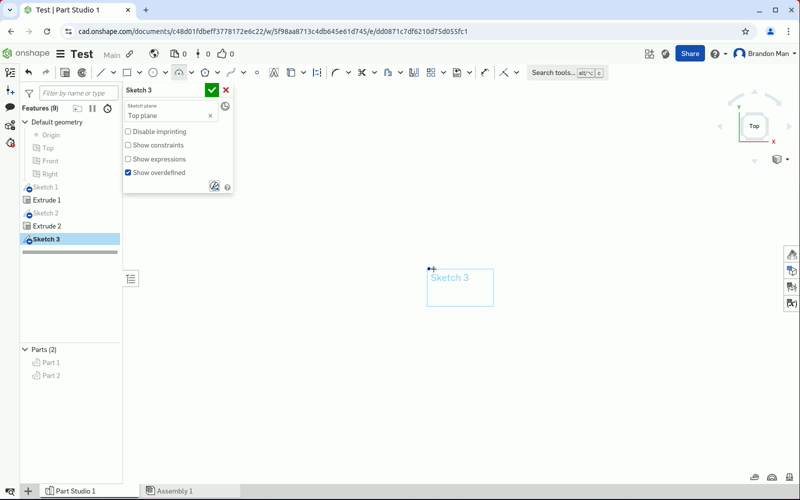
mouse_move(433, 268)
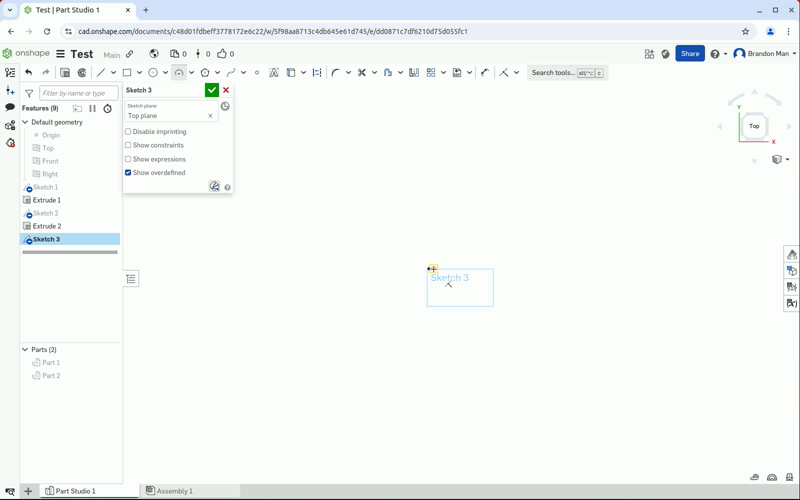
click(433, 268)
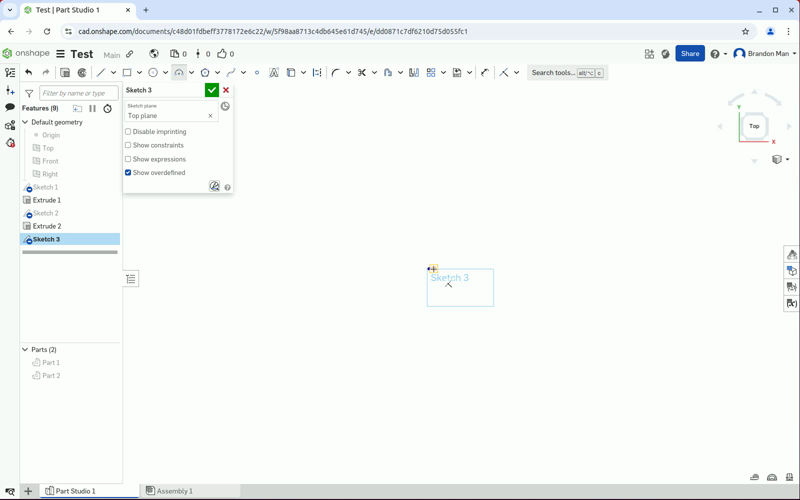
key_down(shift)
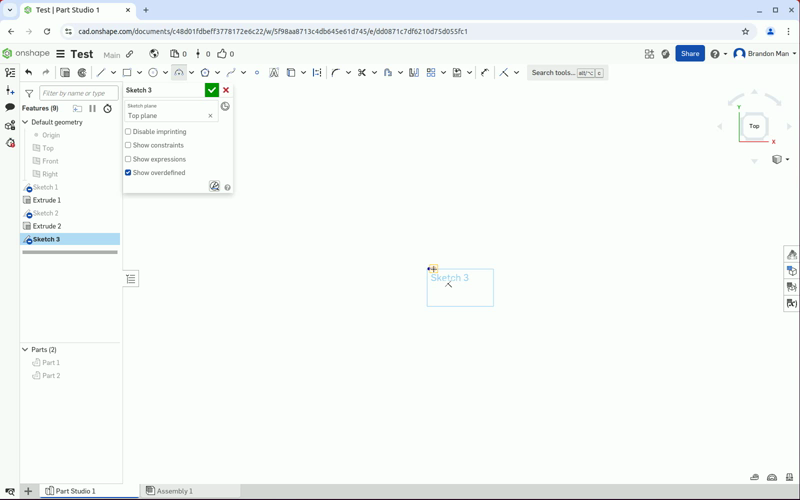
mouse_move(429, 264)
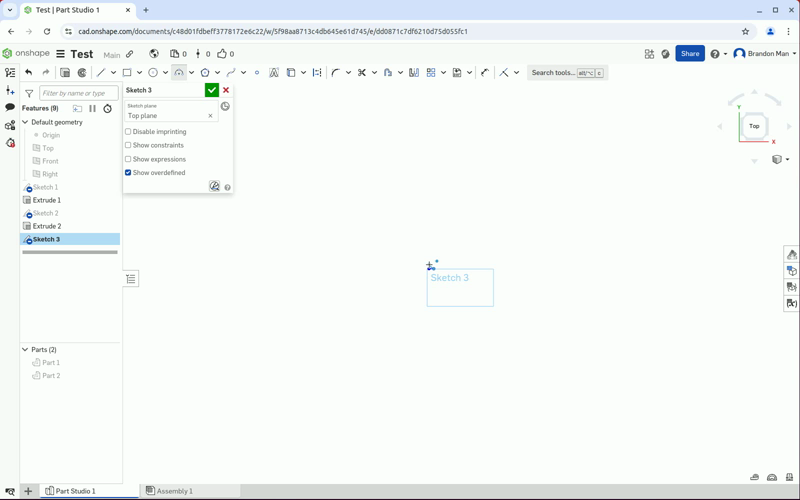
scroll(6)
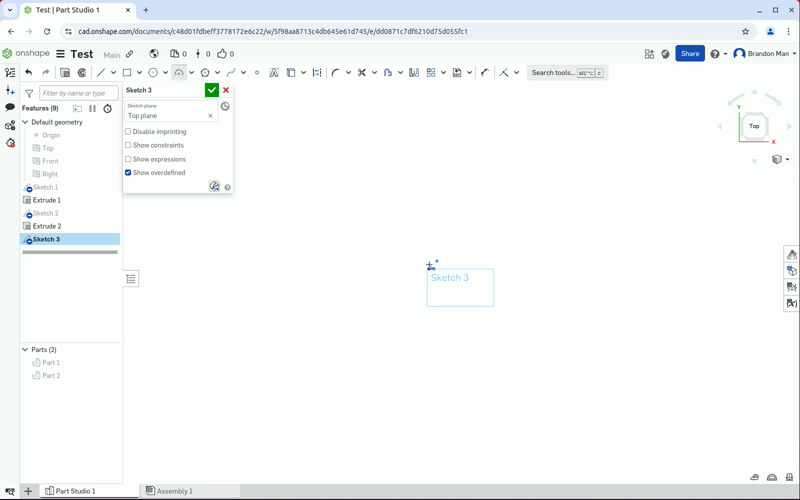
scroll(6)
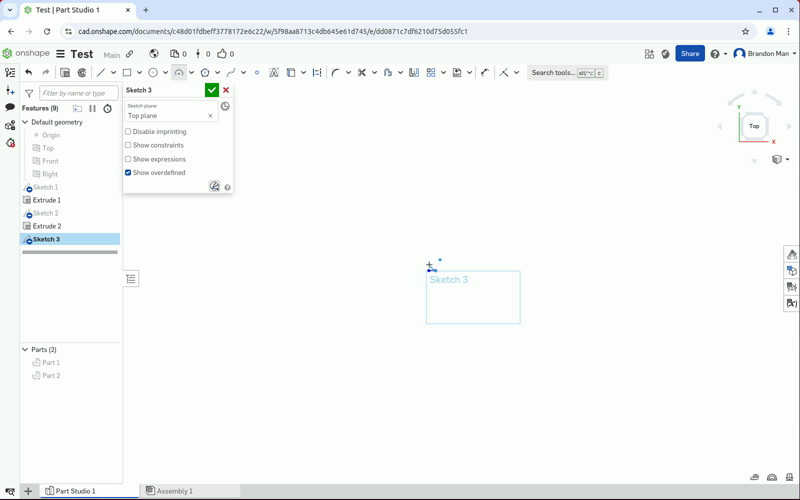
scroll(6)
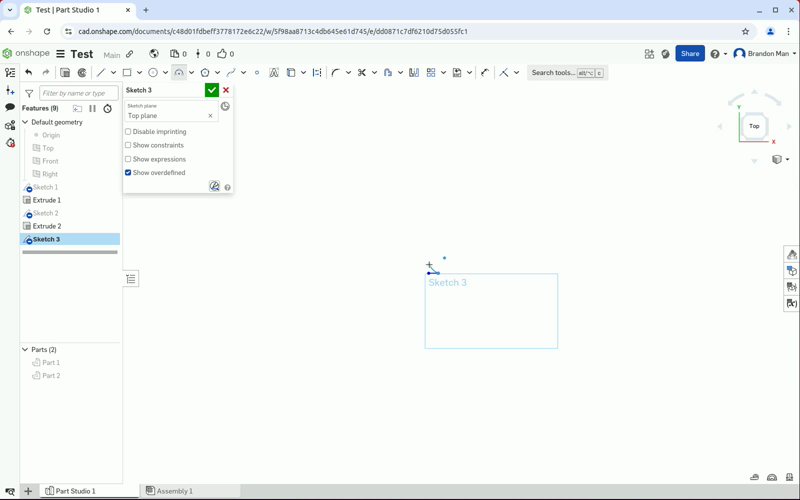
scroll(6)
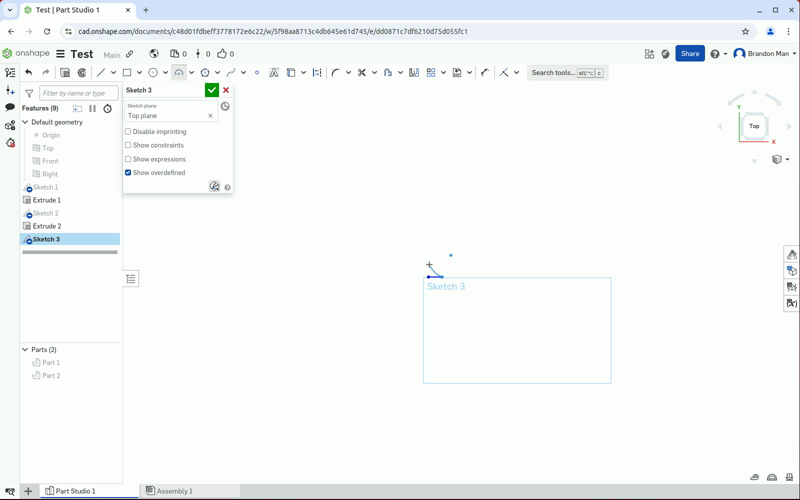
scroll(6)
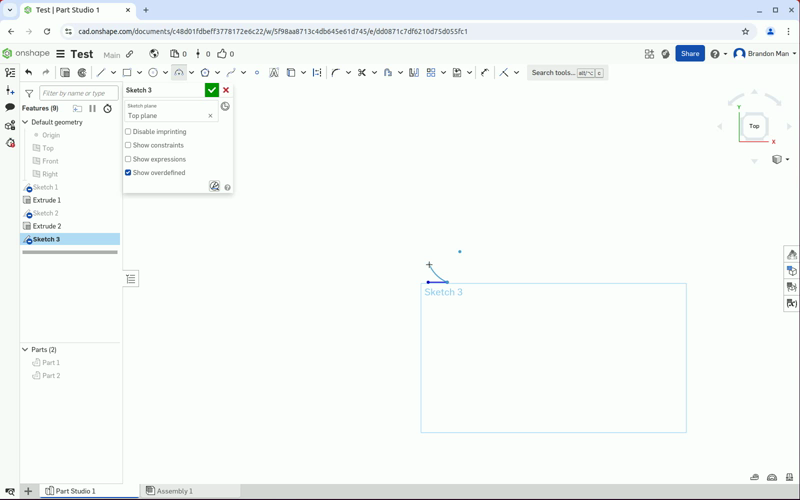
scroll(6)
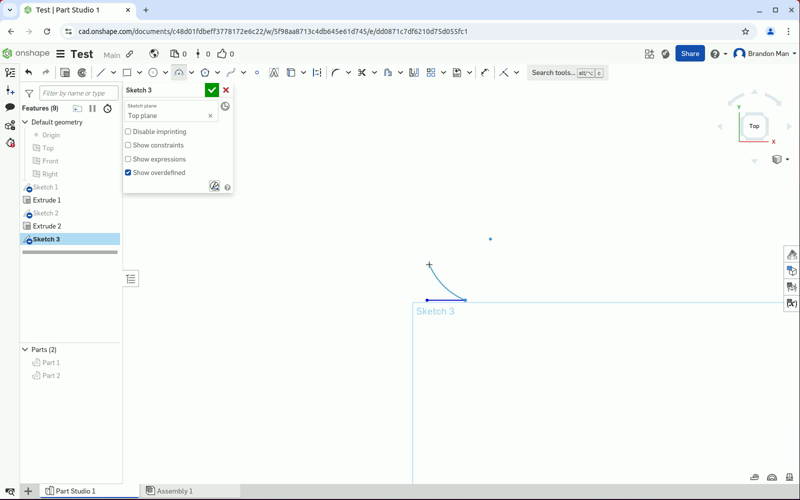
scroll(6)
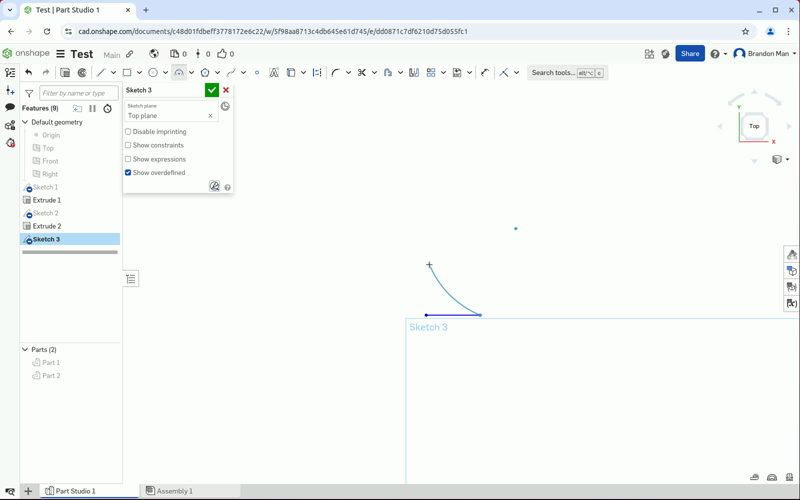
click(429, 264)
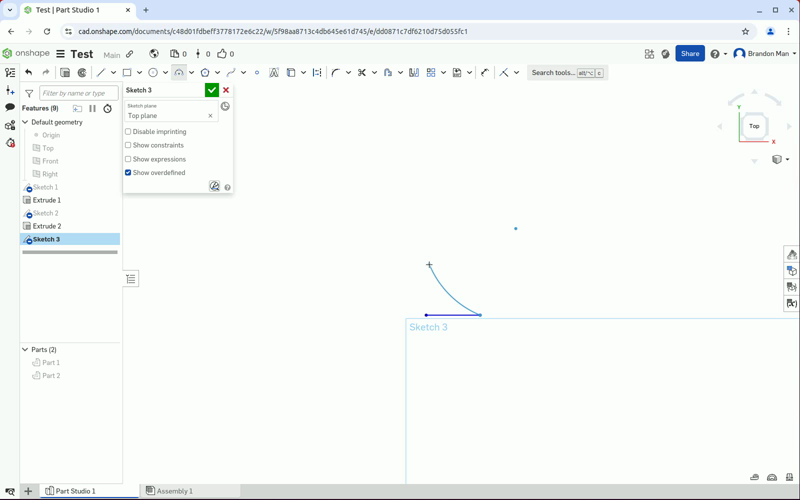
scroll(-6)
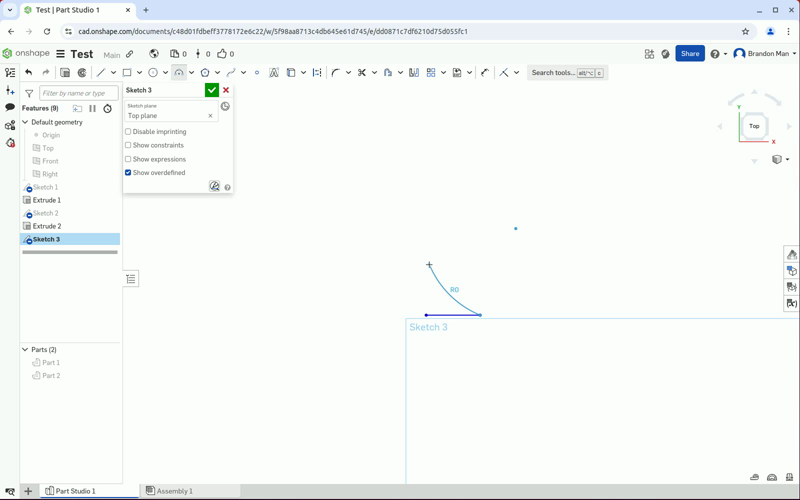
scroll(-6)
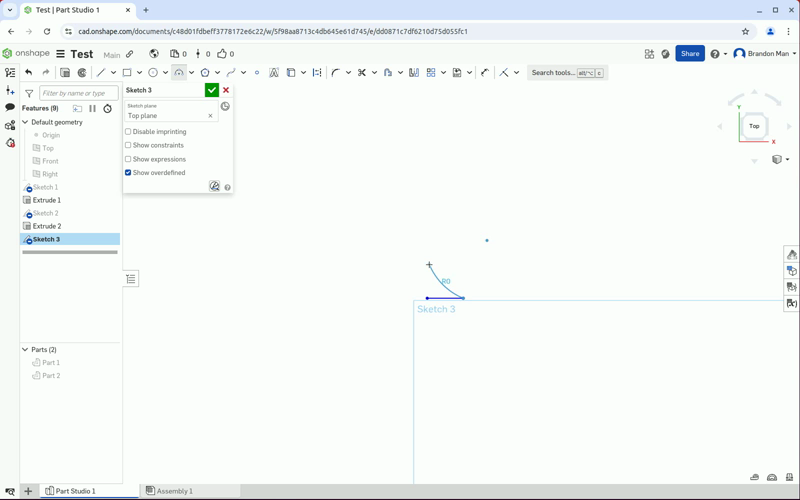
scroll(-6)
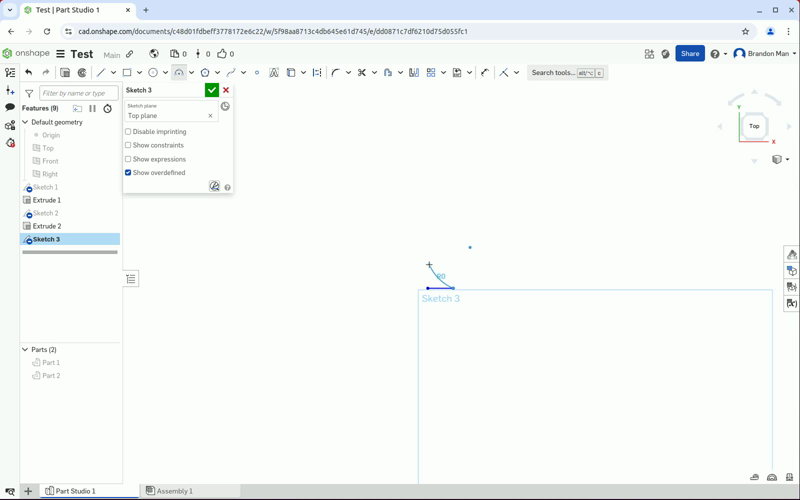
scroll(-6)
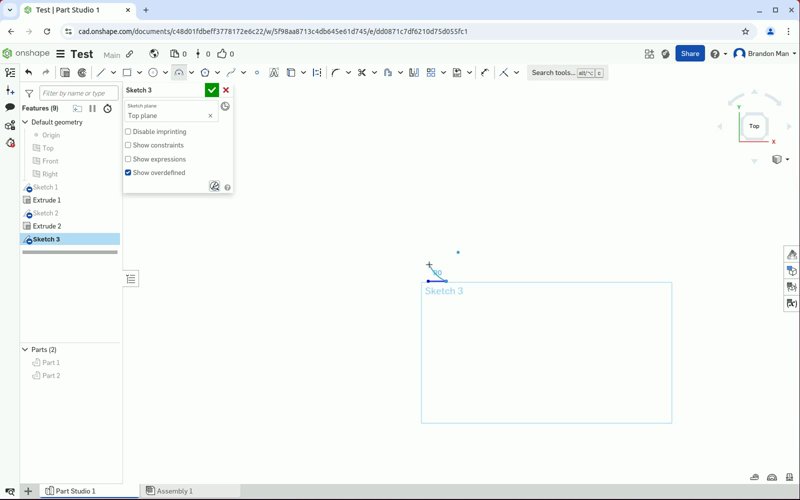
scroll(-6)
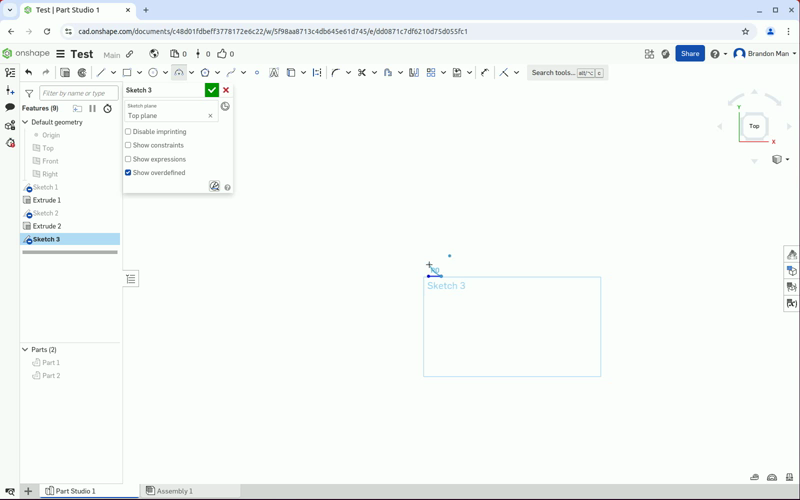
scroll(-6)
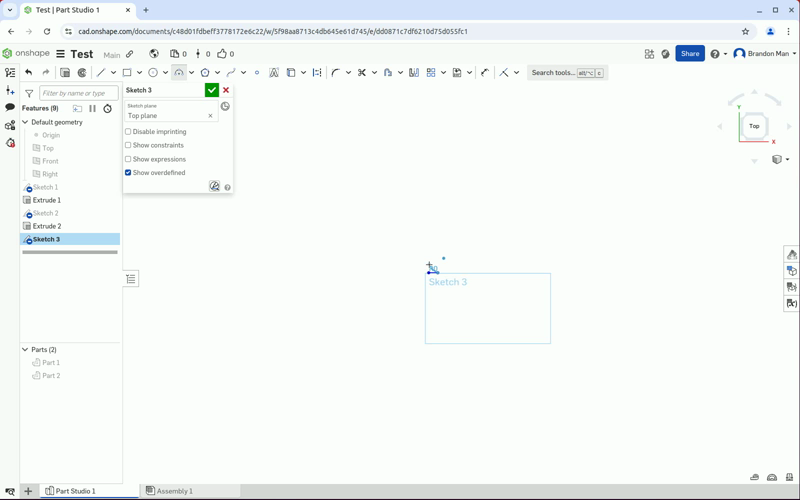
scroll(-6)
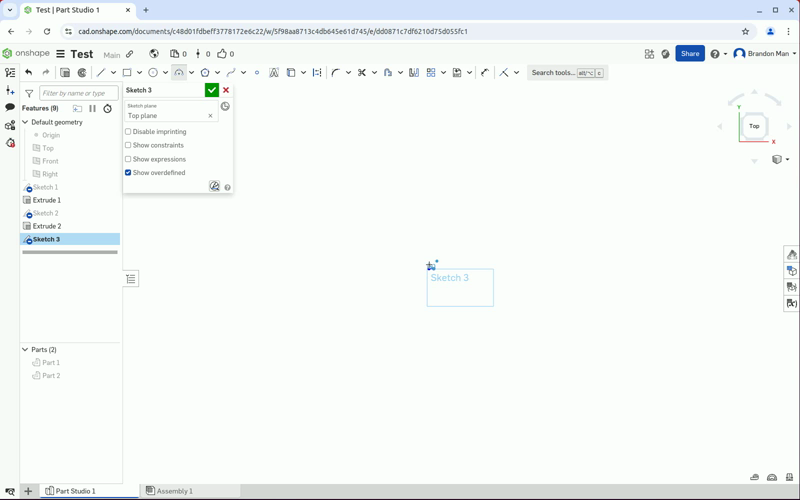
mouse_move(430, 267)
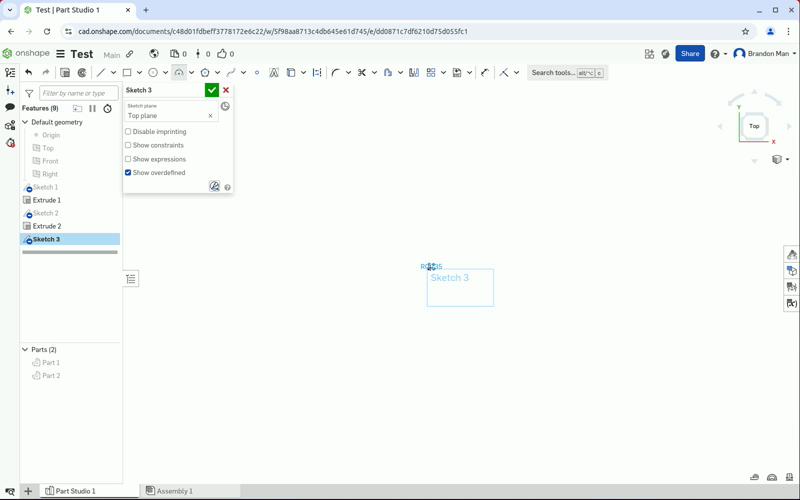
scroll(6)
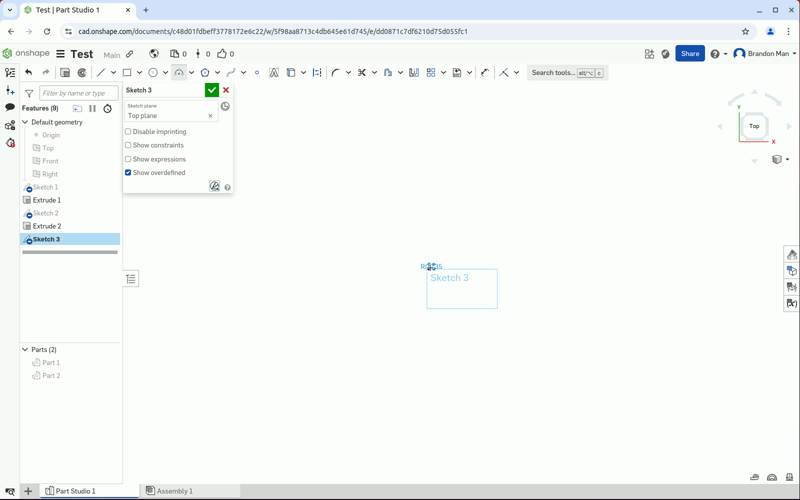
scroll(6)
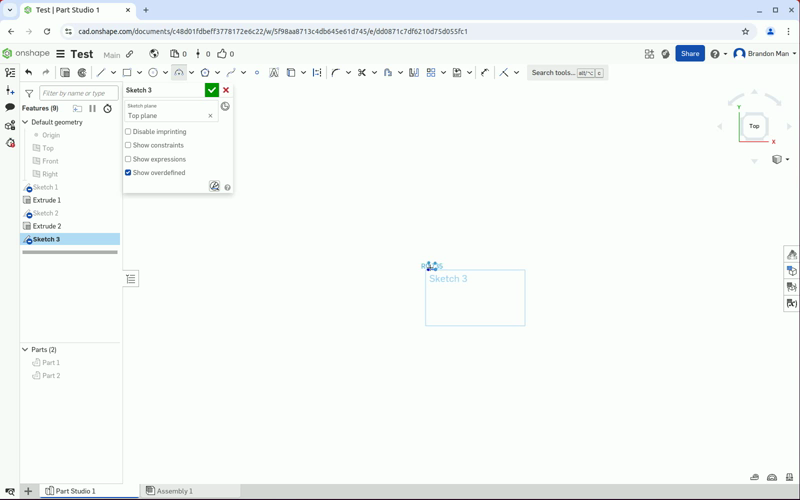
scroll(6)
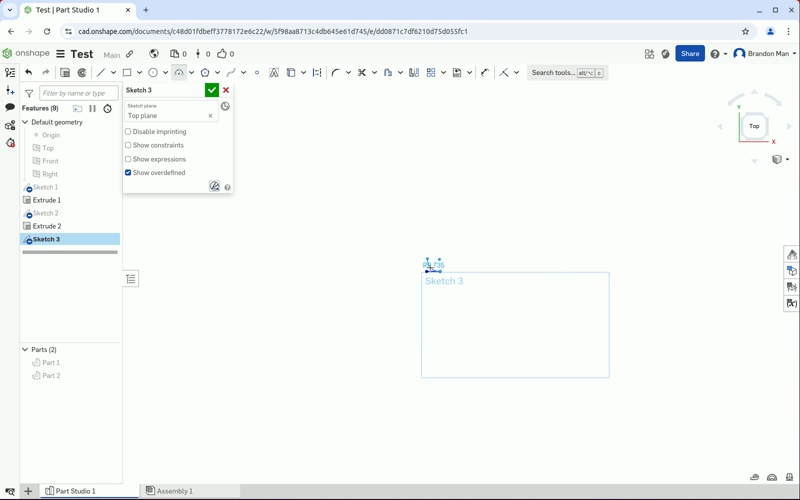
scroll(6)
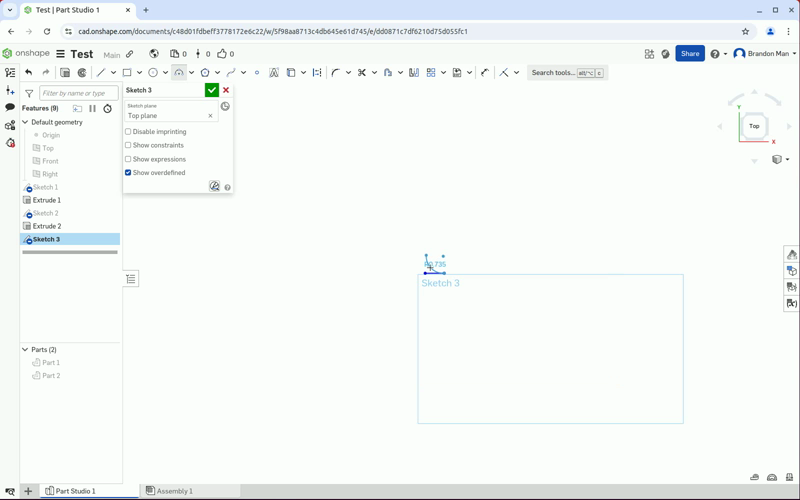
scroll(6)
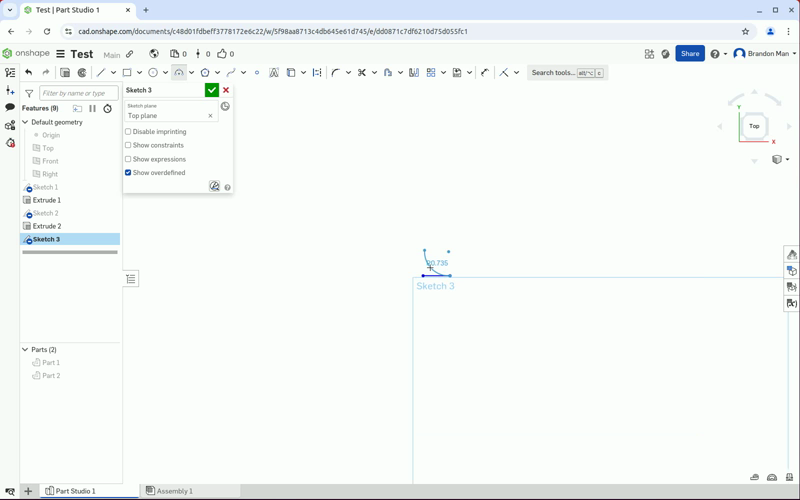
scroll(6)
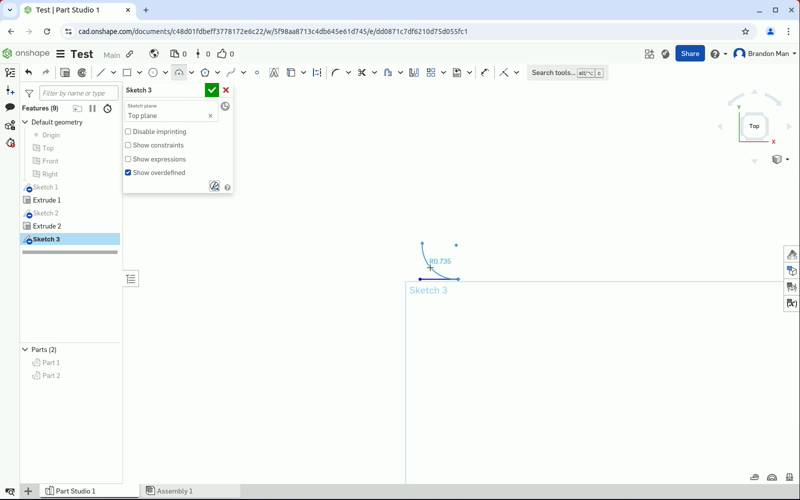
scroll(6)
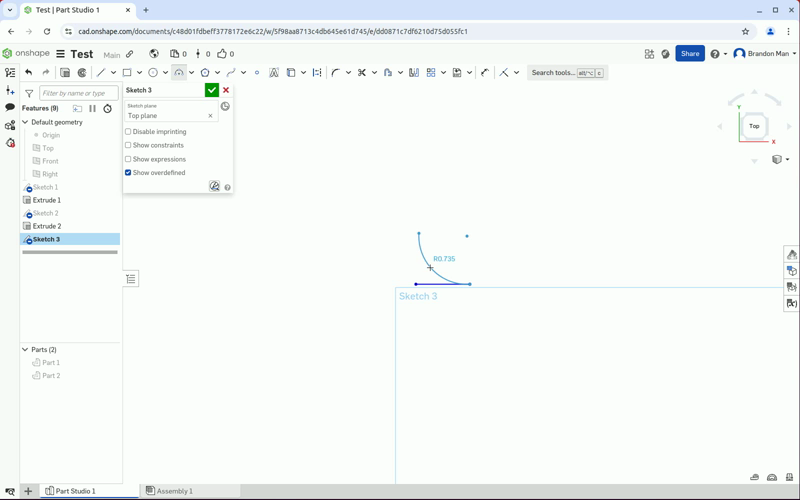
click(430, 267)
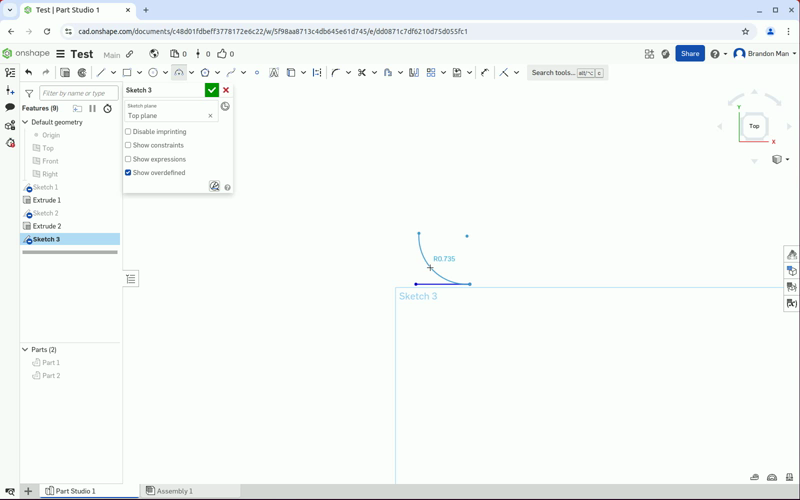
scroll(-6)
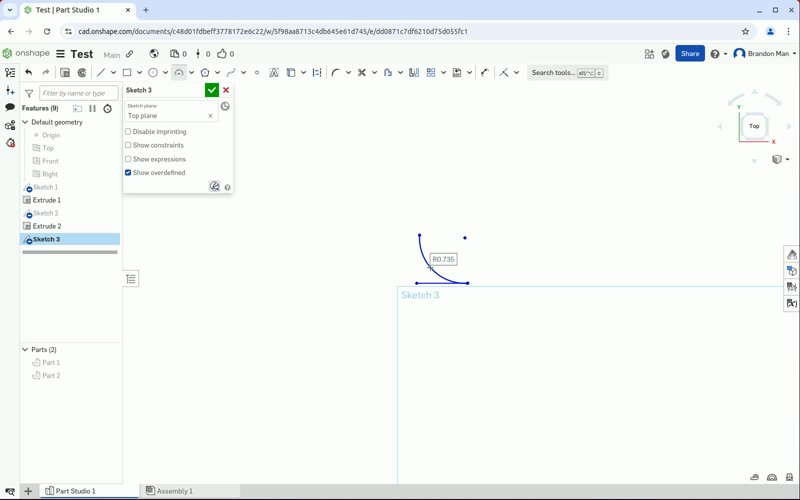
scroll(-6)
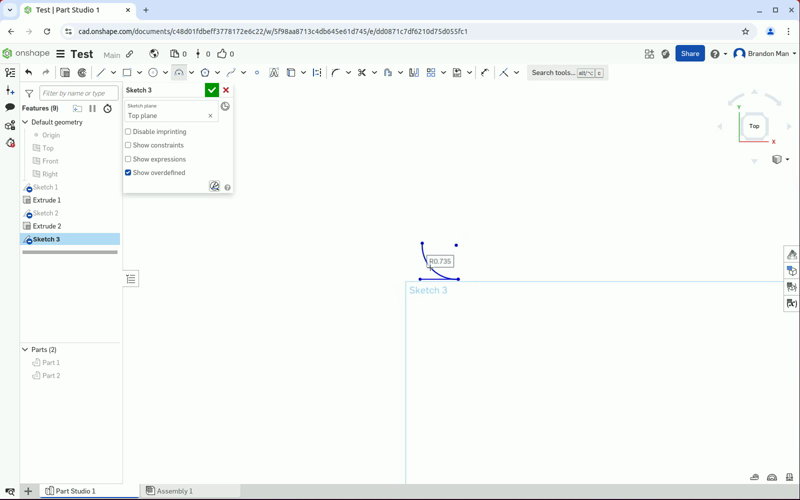
scroll(-6)
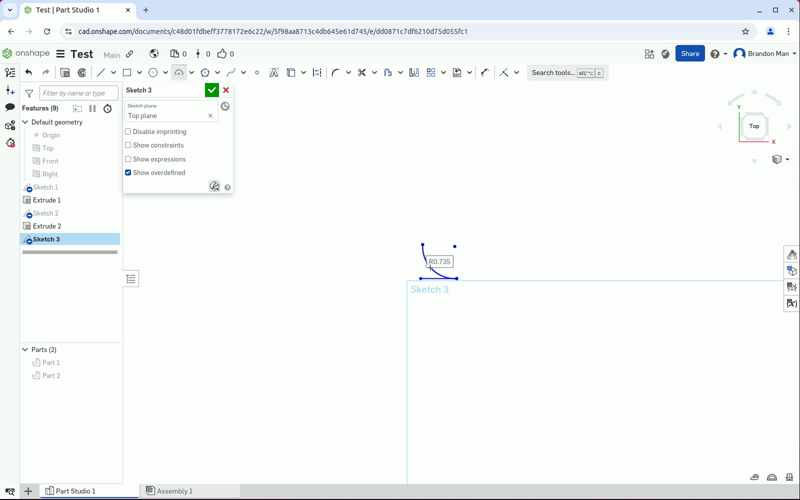
scroll(-6)
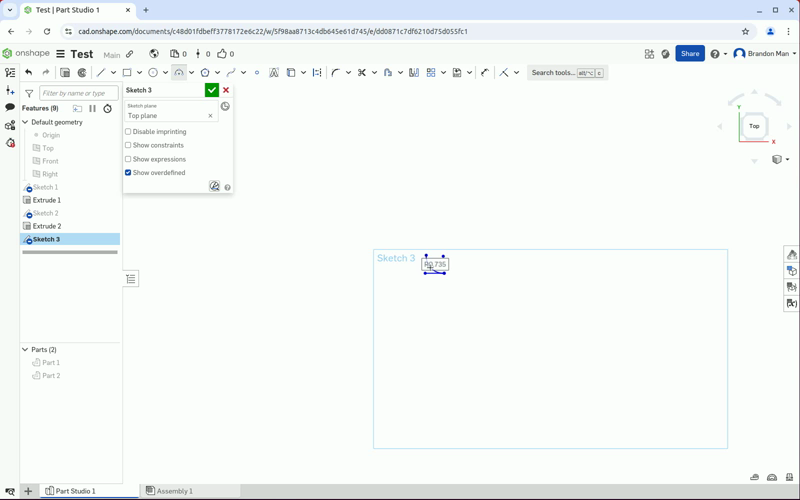
scroll(-6)
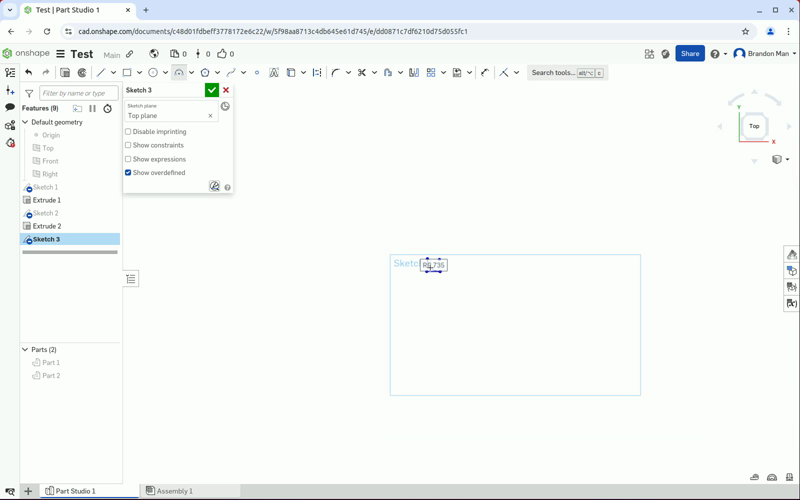
scroll(-6)
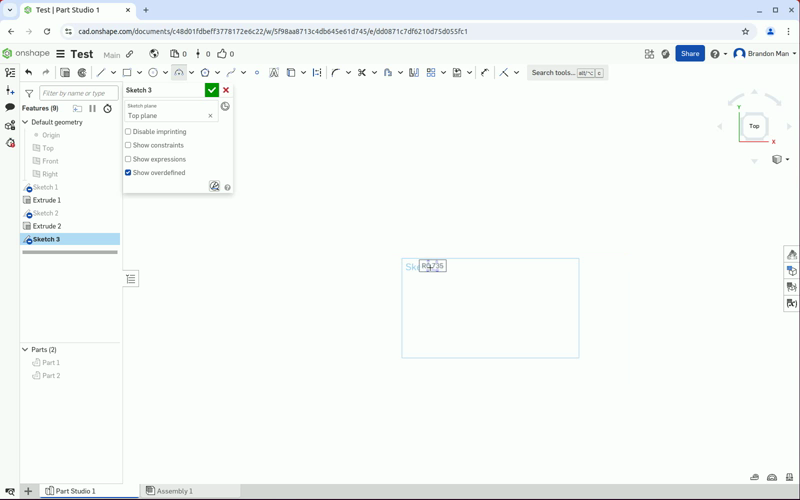
scroll(-6)
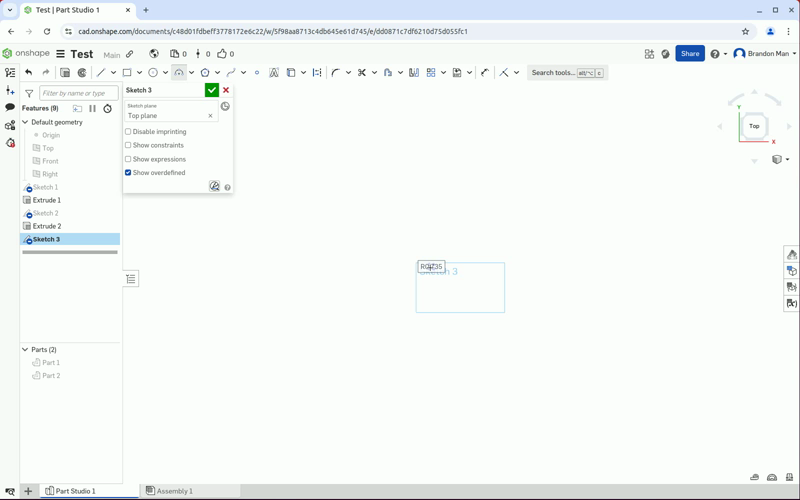
key_up(shift)
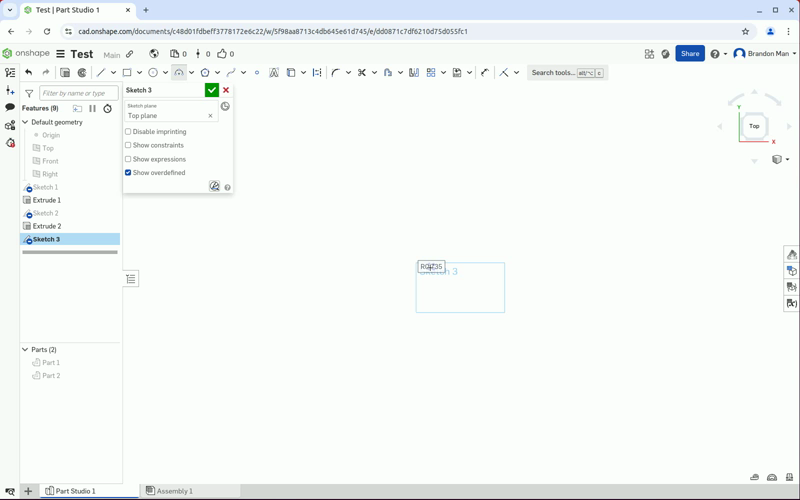
key(esc)
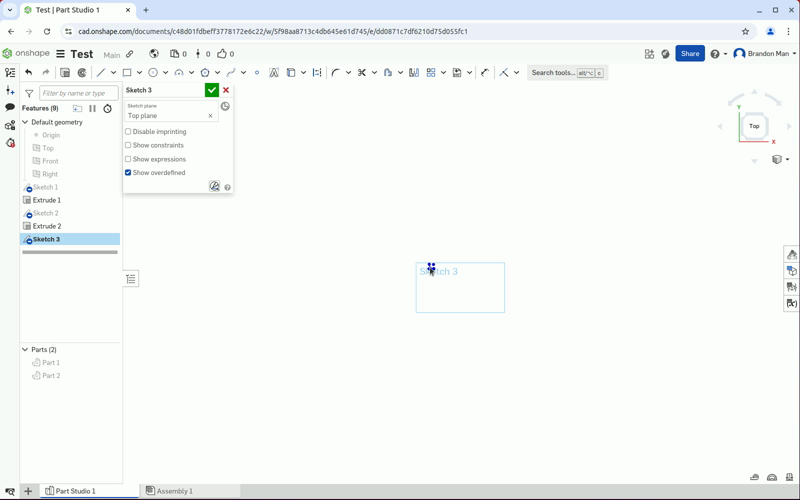
key(l)
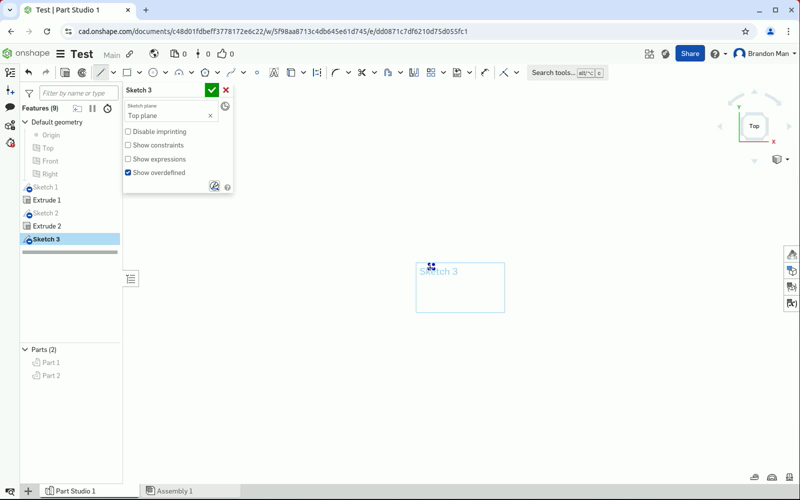
mouse_move(429, 264)
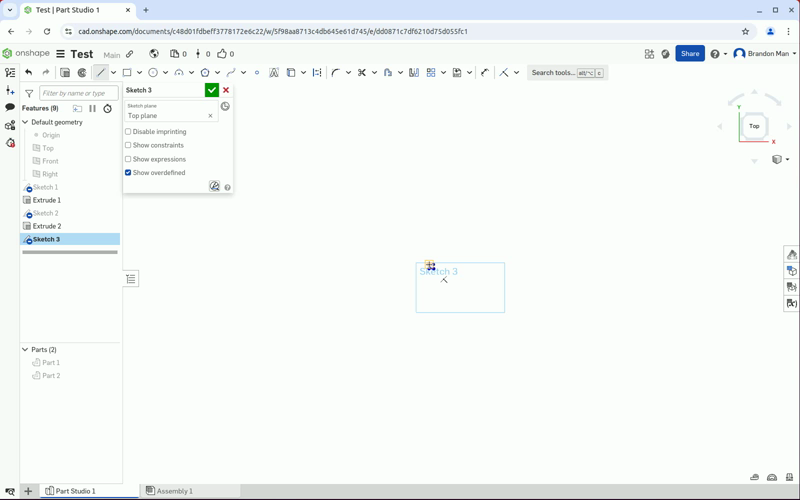
scroll(6)
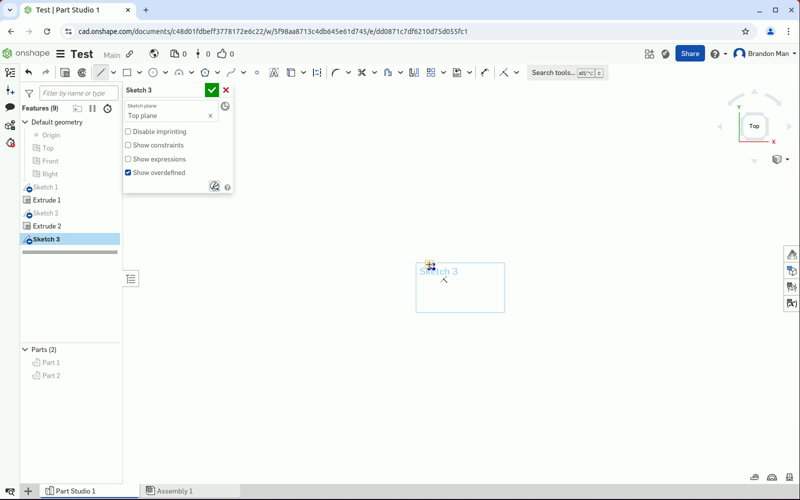
scroll(6)
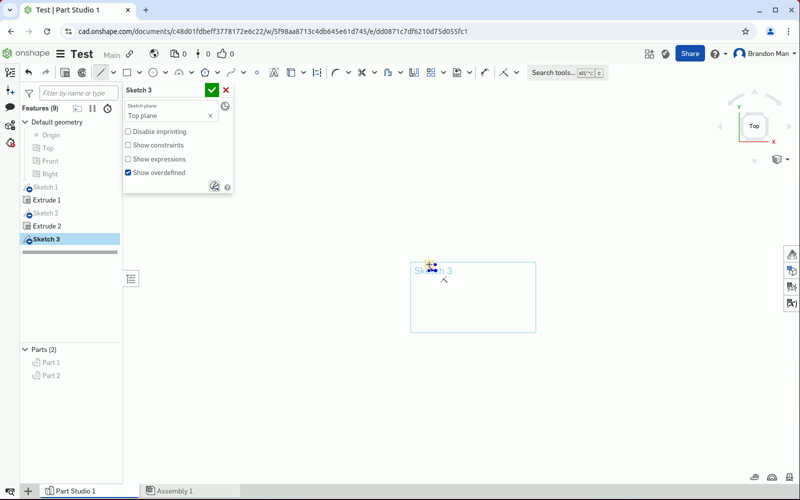
scroll(6)
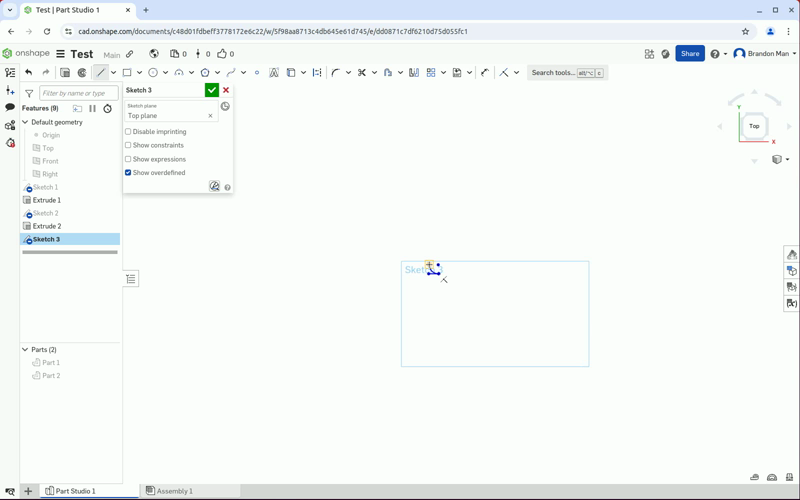
scroll(6)
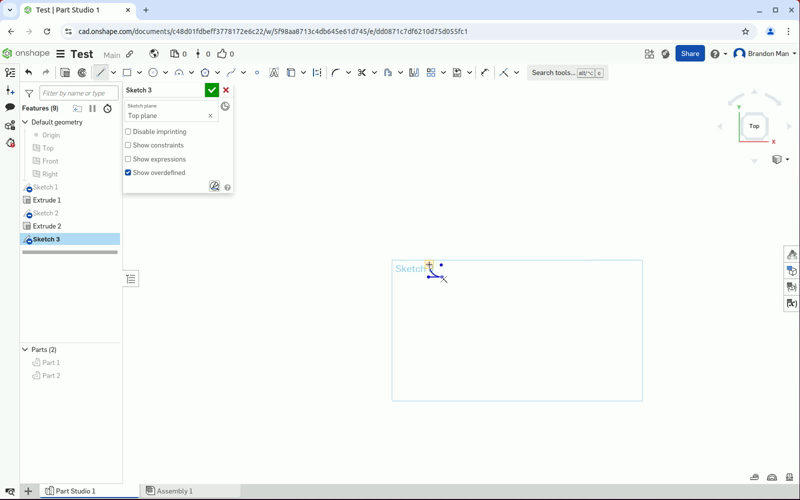
scroll(6)
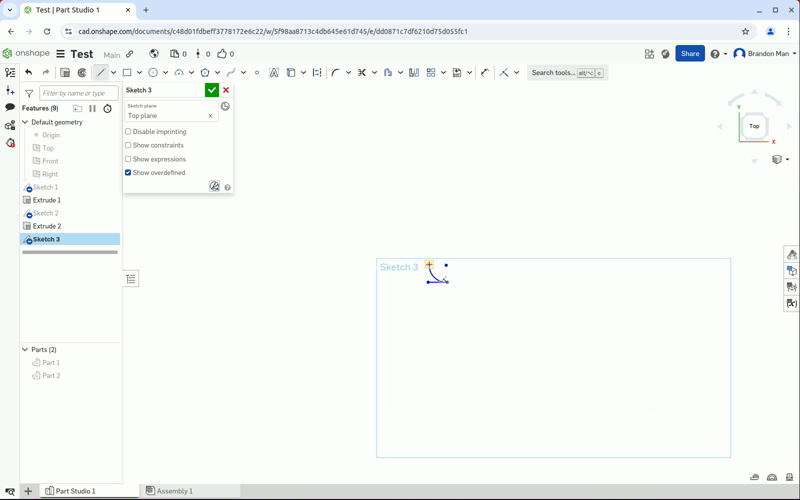
scroll(6)
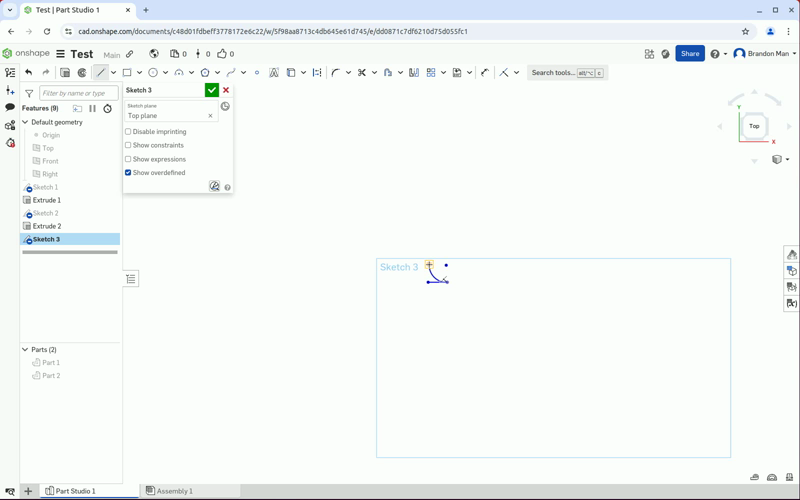
scroll(6)
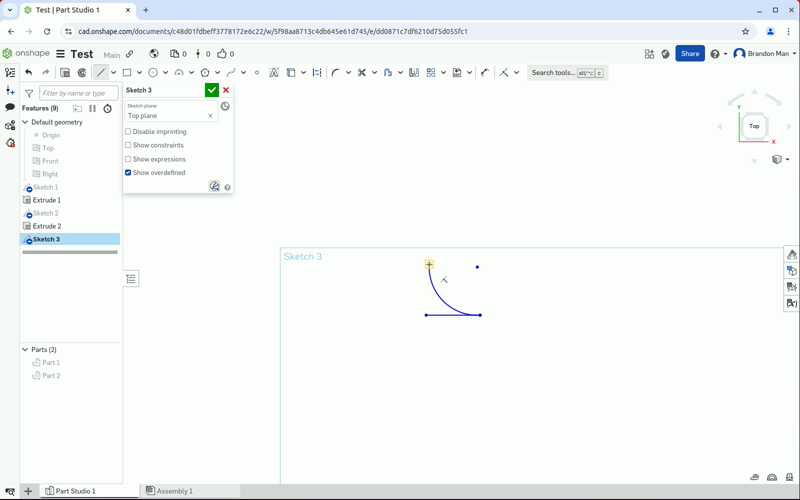
click(429, 264)
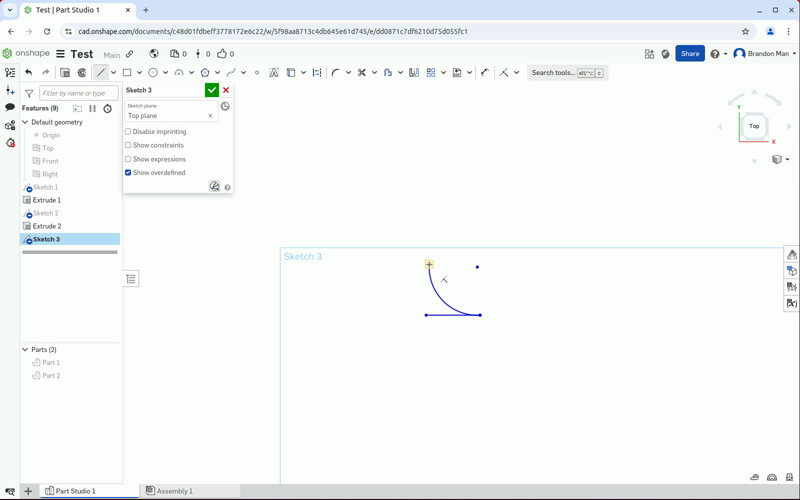
scroll(-6)
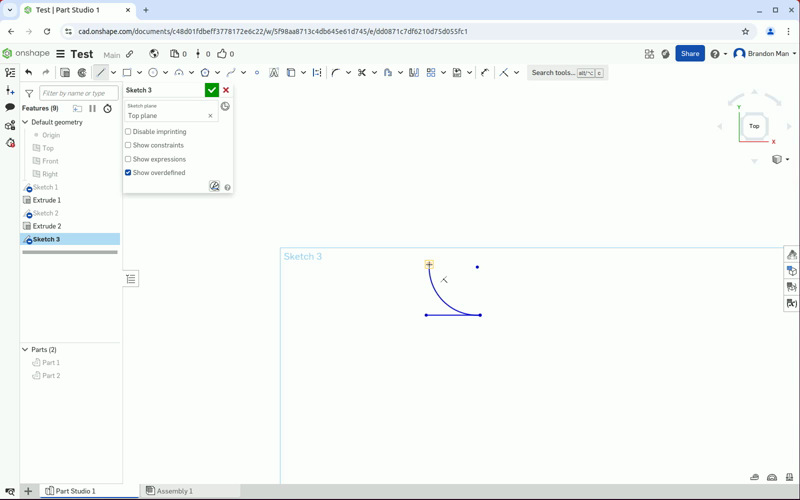
scroll(-6)
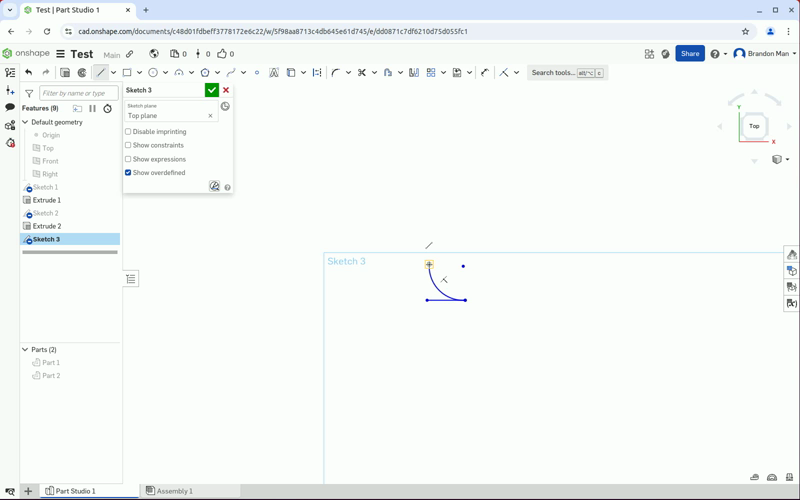
scroll(-6)
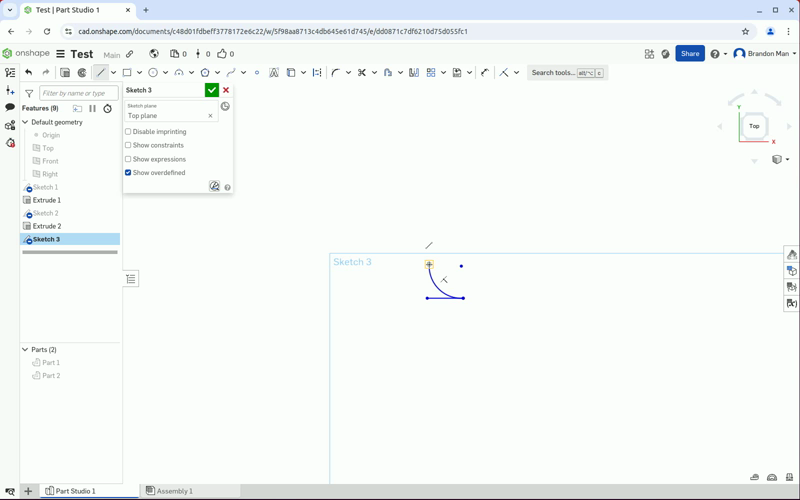
scroll(-6)
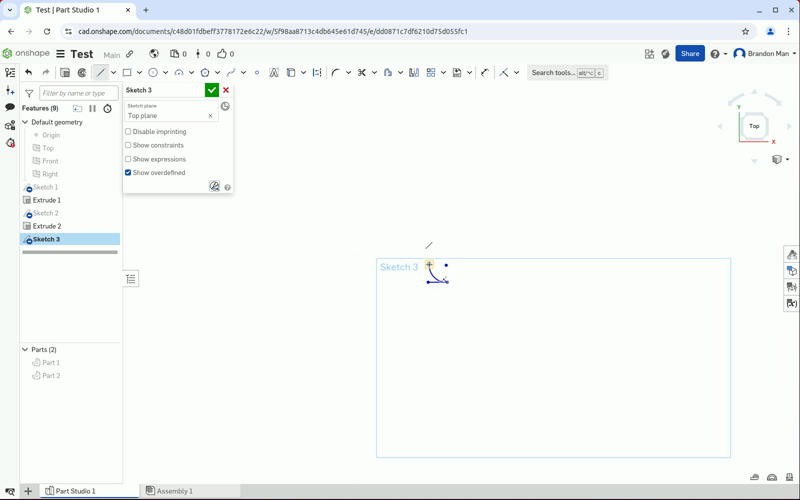
scroll(-6)
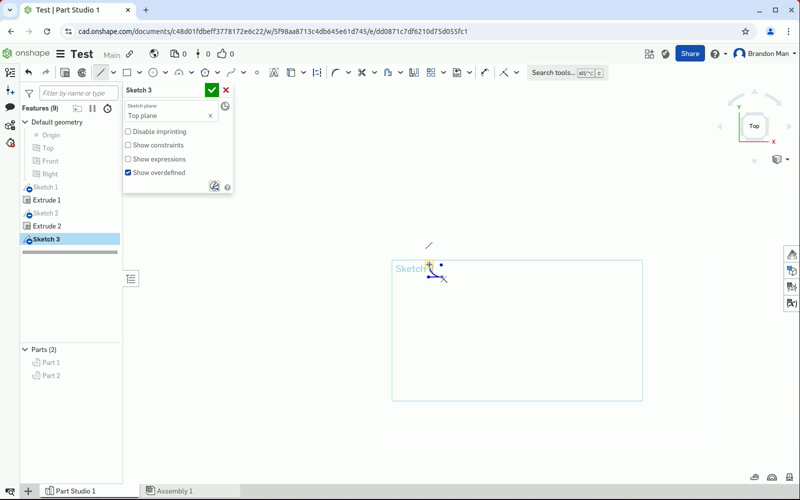
scroll(-6)
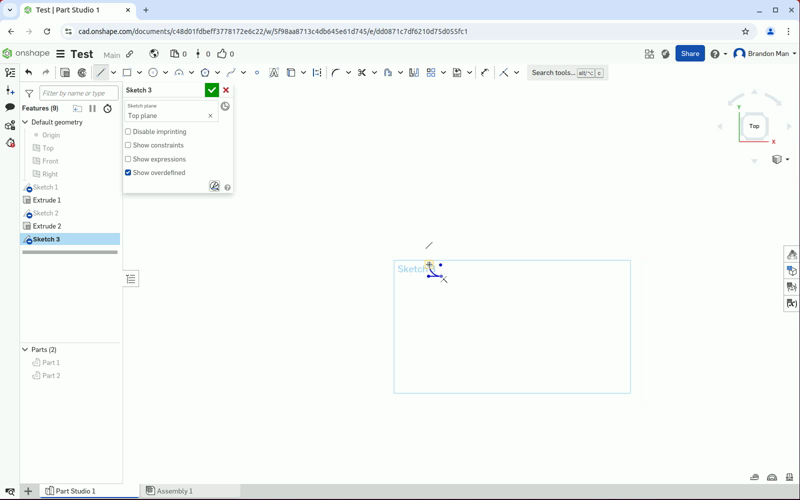
scroll(-6)
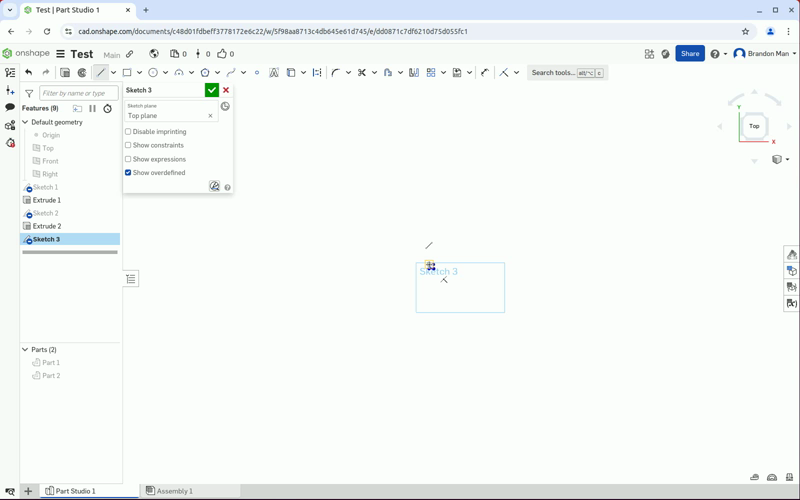
mouse_move(459, 264)
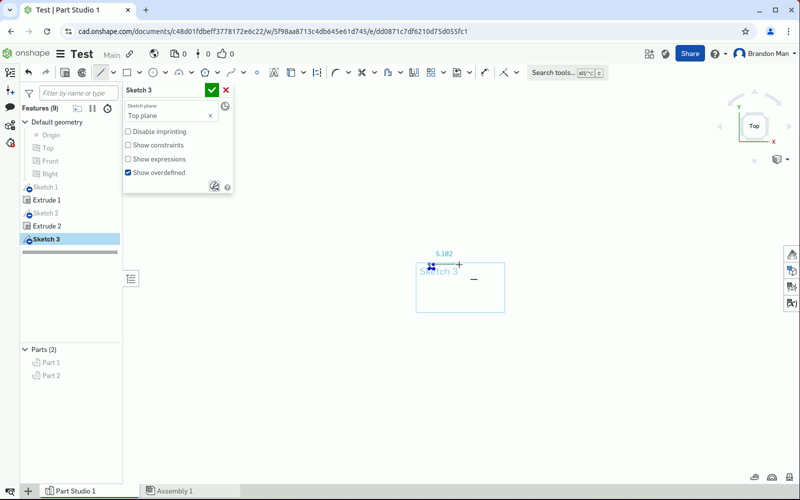
key_down(shift)
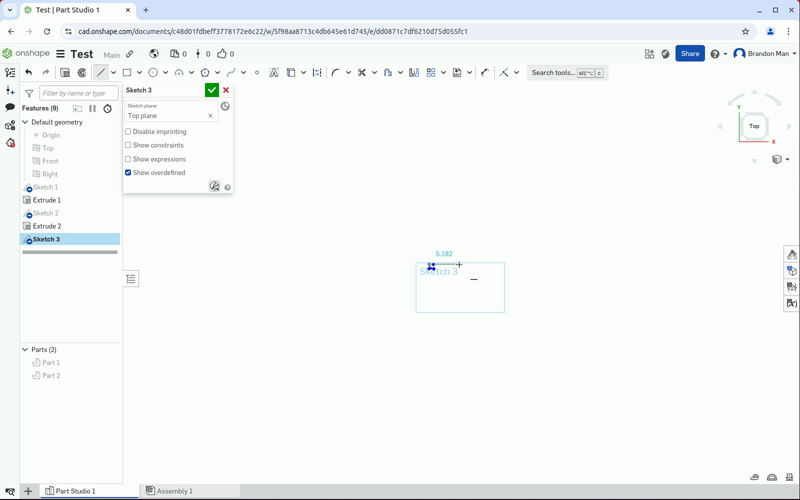
mouse_move(429, 268)
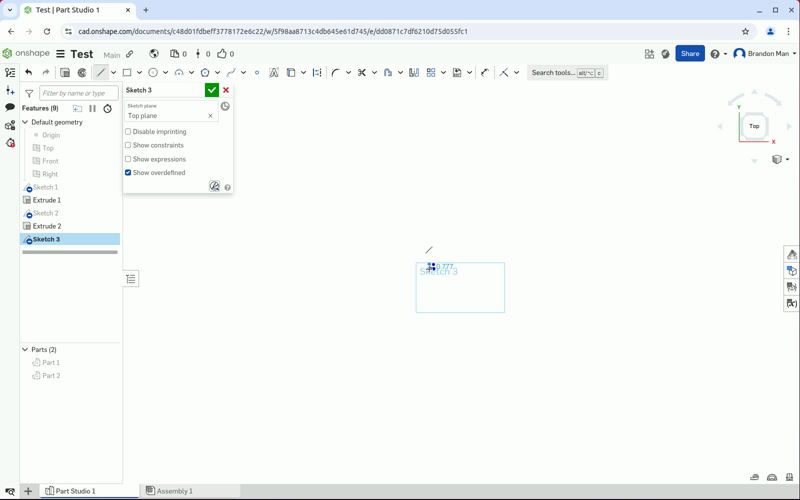
scroll(6)
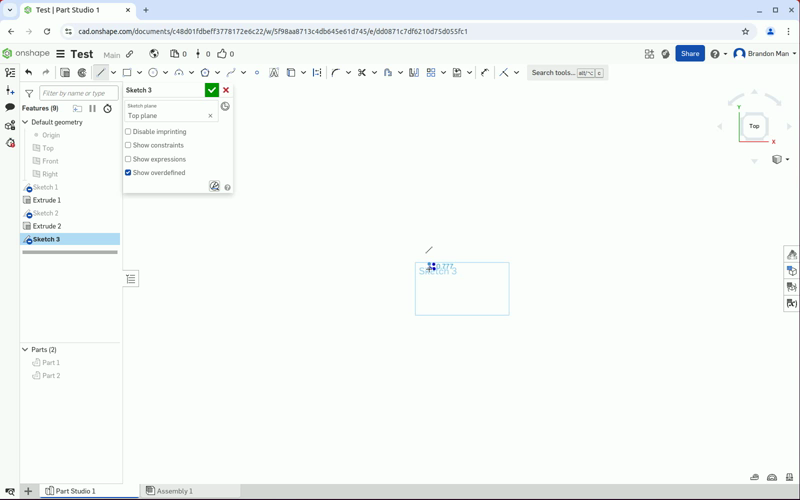
scroll(6)
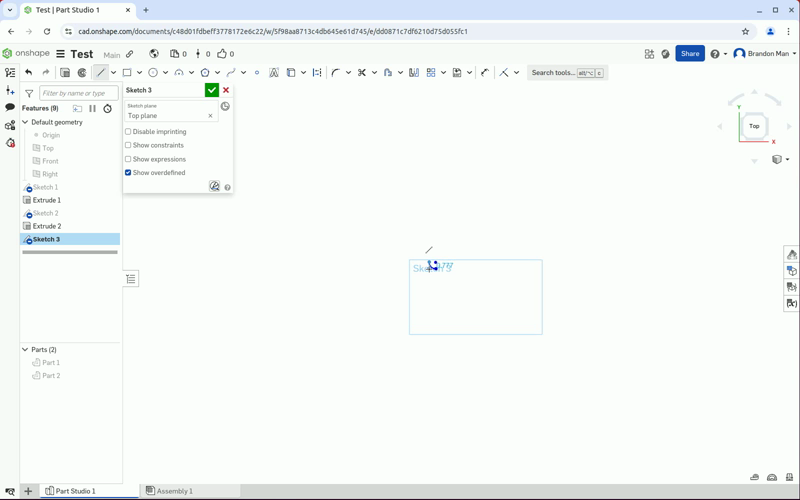
scroll(6)
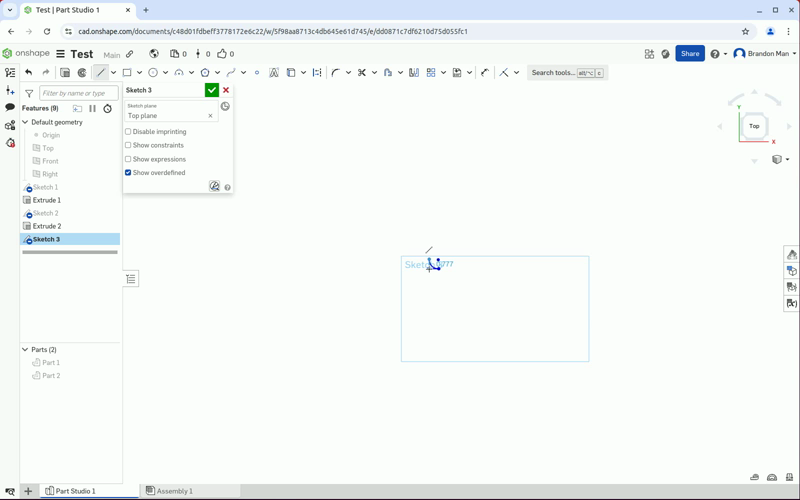
scroll(6)
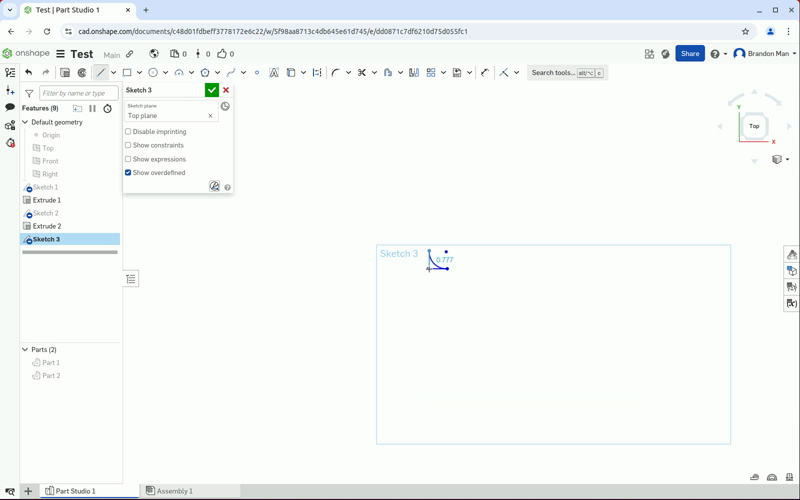
scroll(6)
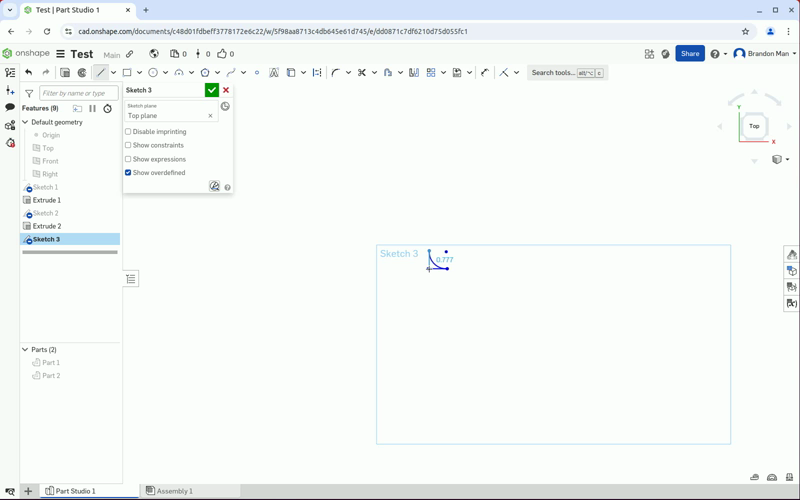
scroll(6)
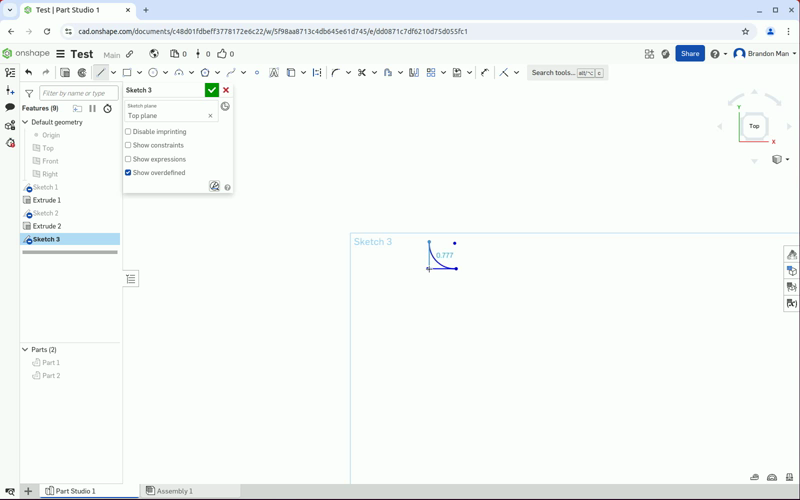
scroll(6)
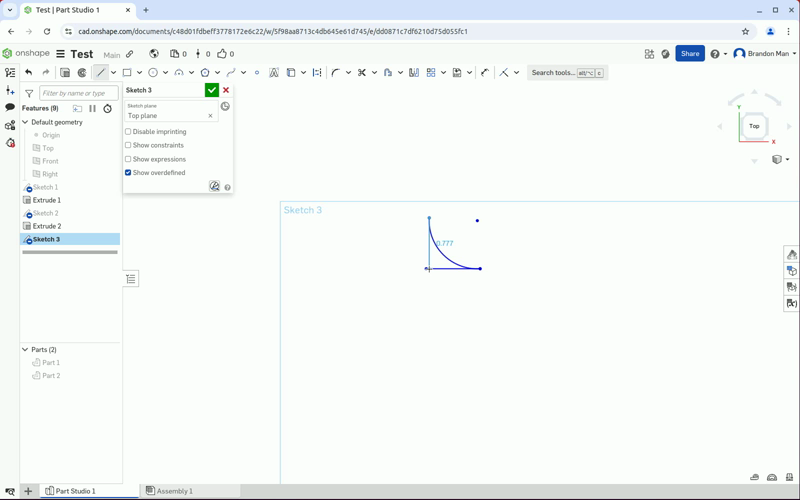
key_up(shift)
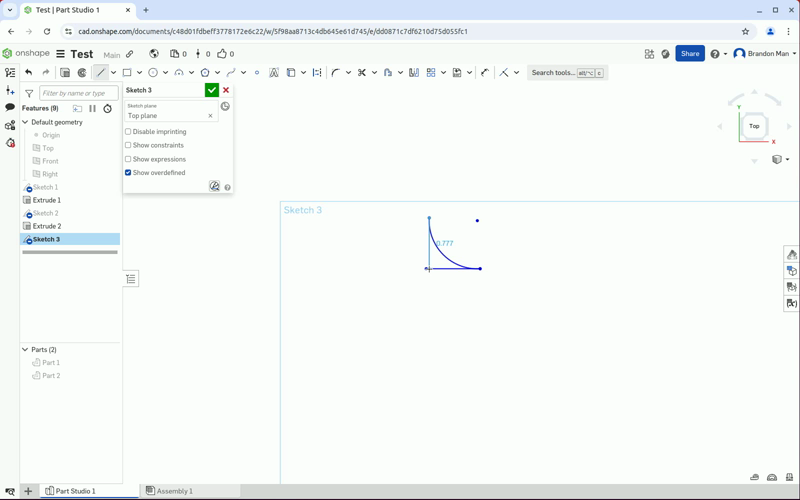
click(429, 268)
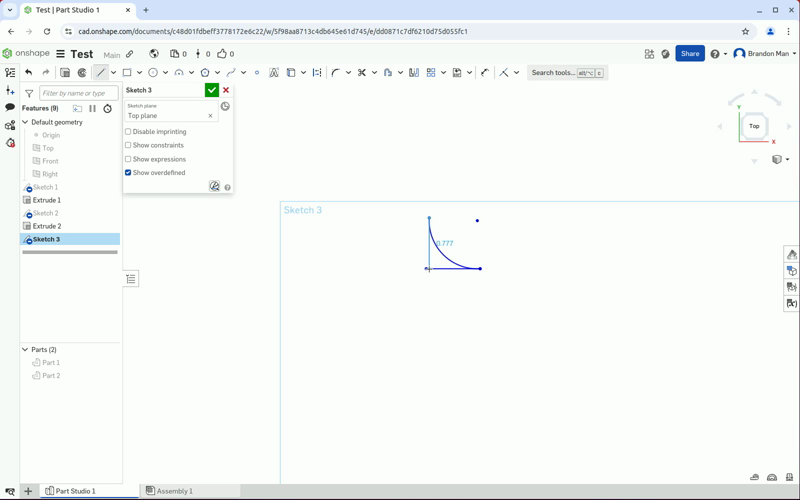
scroll(-6)
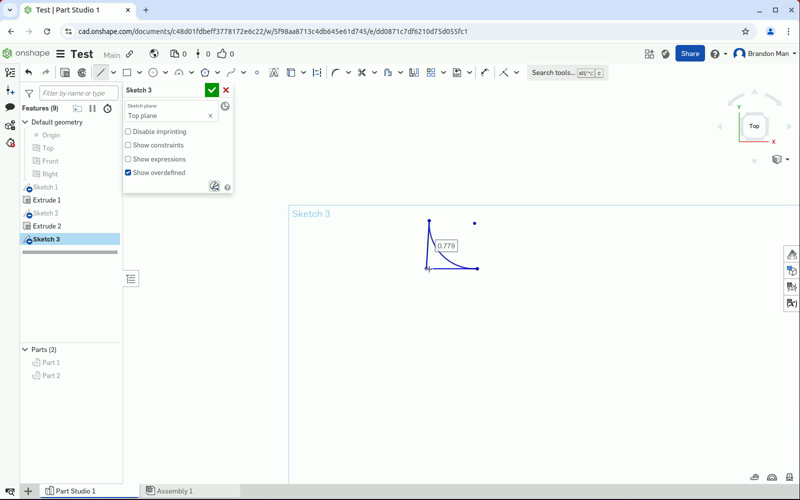
scroll(-6)
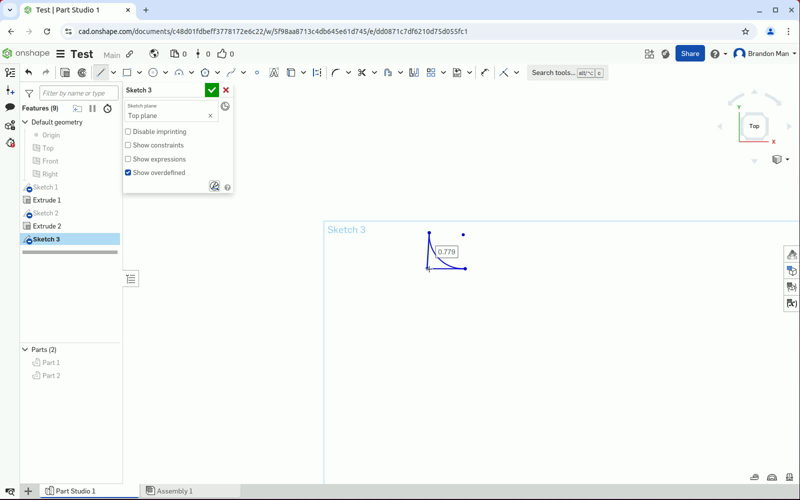
scroll(-6)
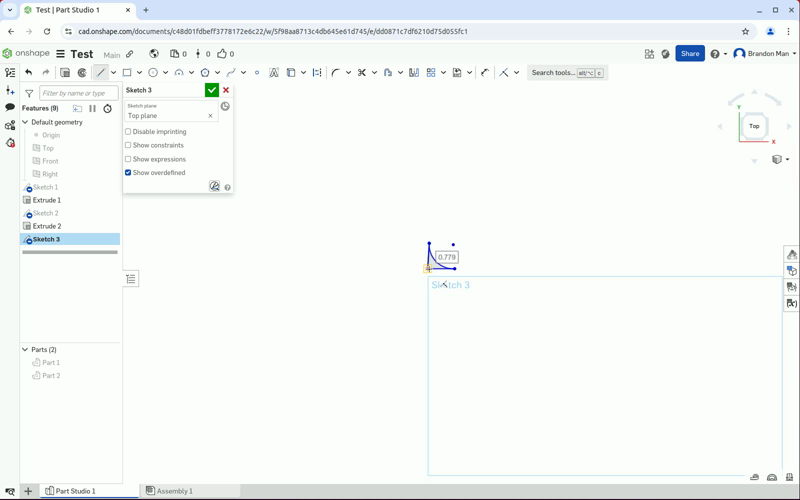
scroll(-6)
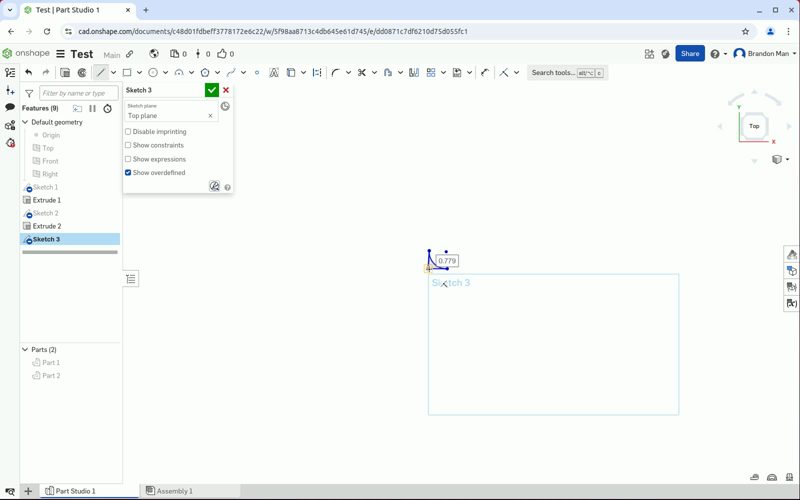
scroll(-6)
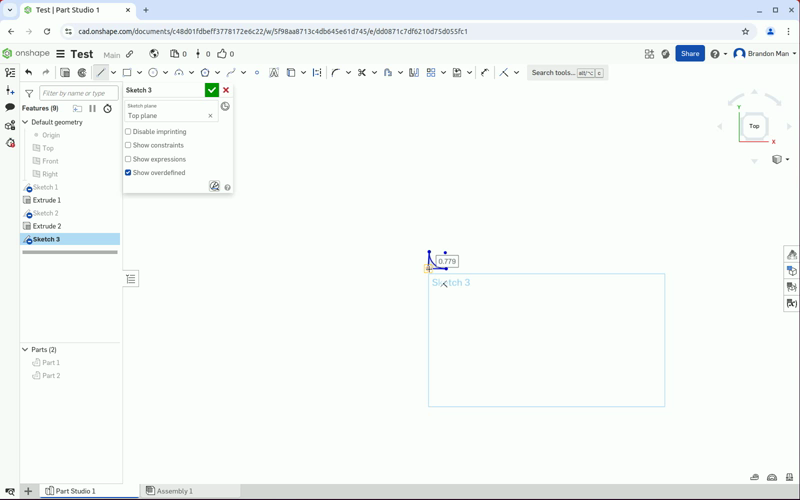
scroll(-6)
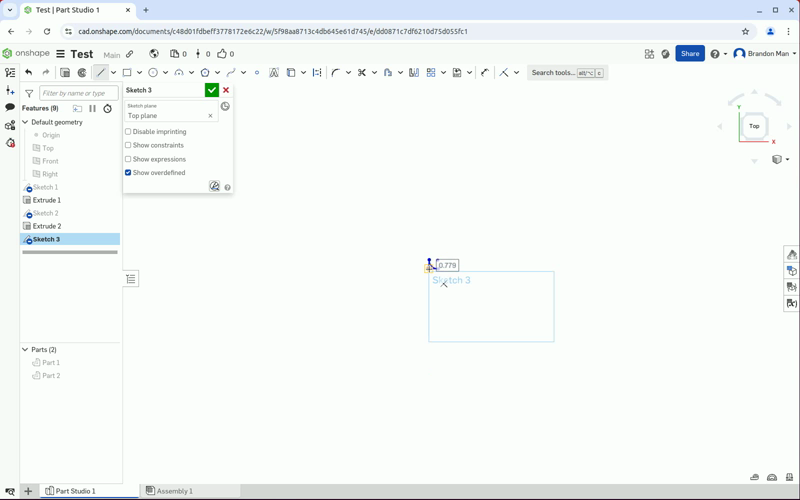
scroll(-6)
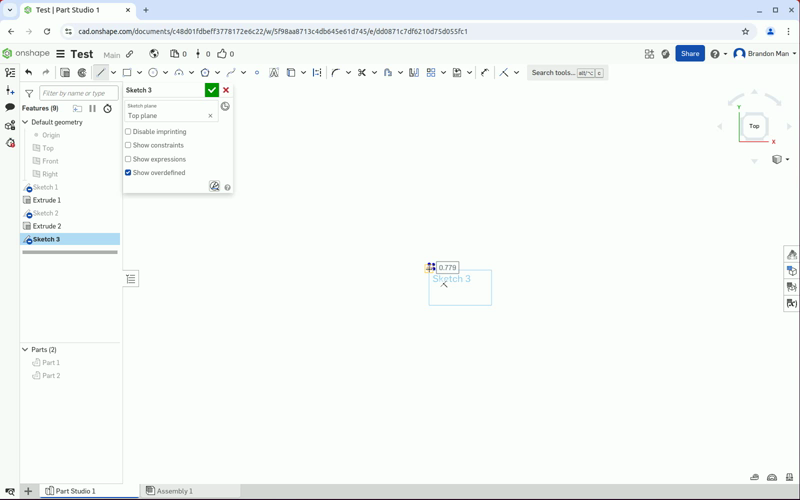
key(esc)
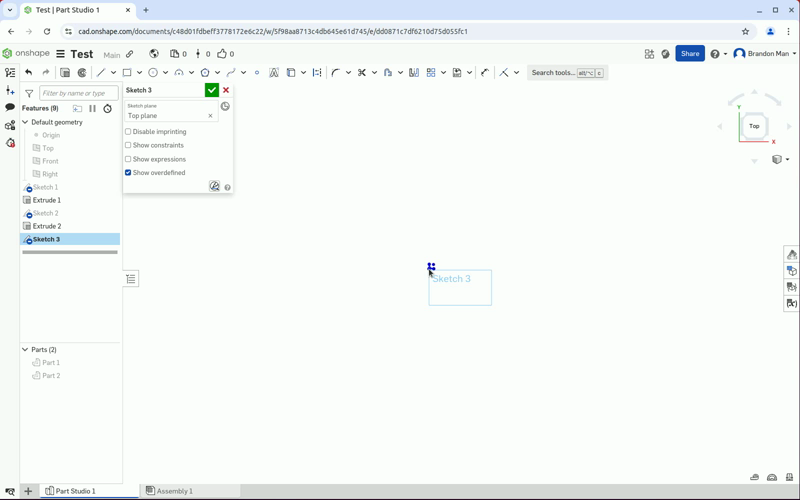
mouse_move(429, 266)
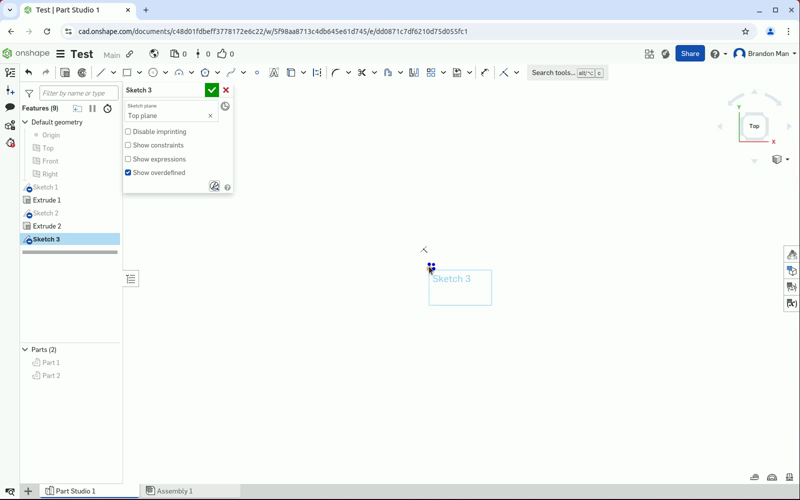
scroll(6)
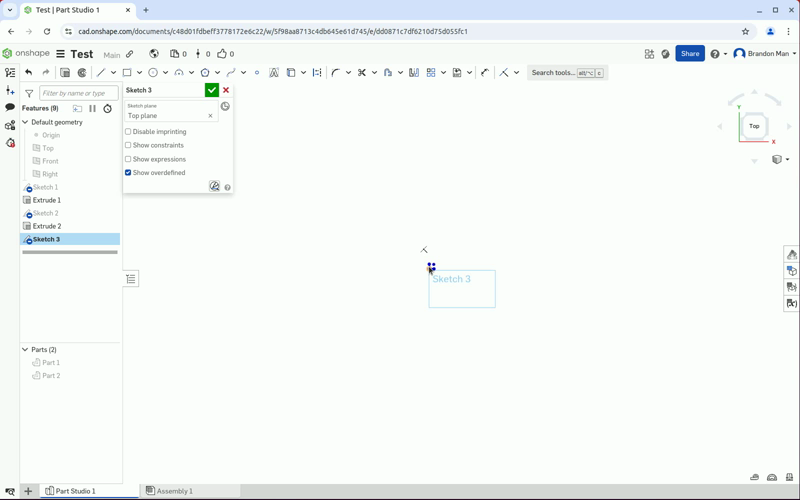
scroll(6)
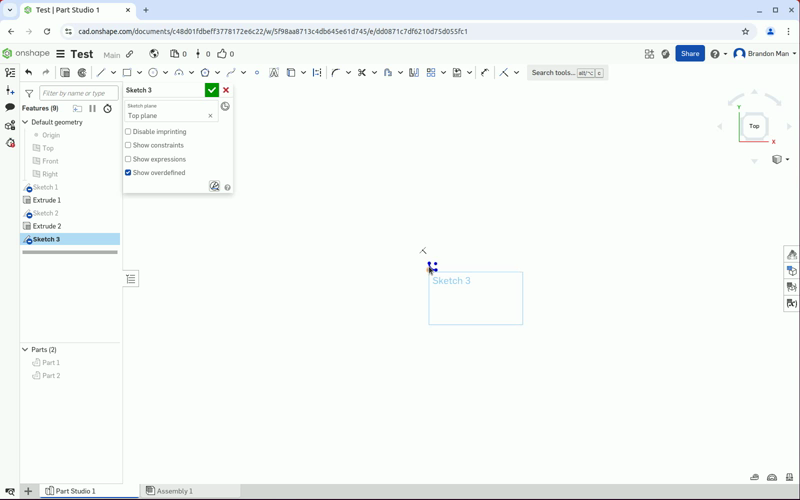
scroll(6)
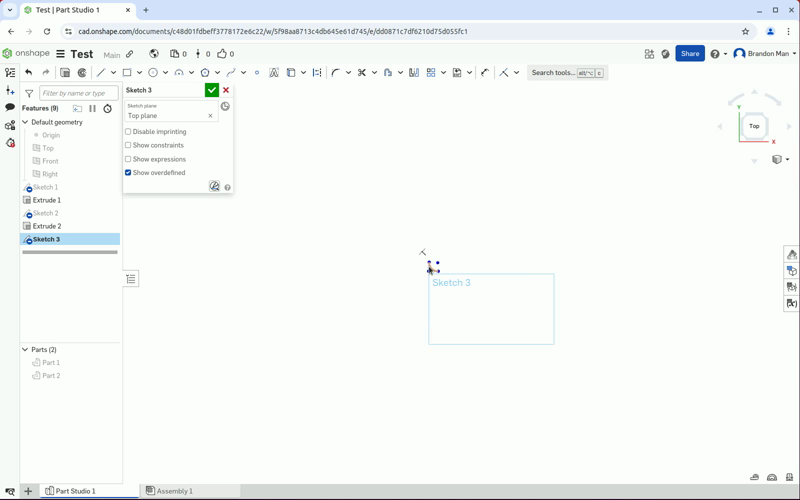
scroll(6)
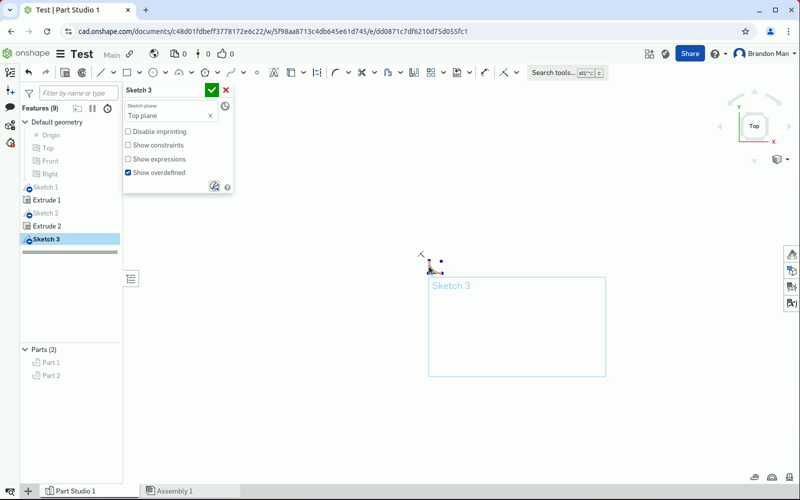
scroll(6)
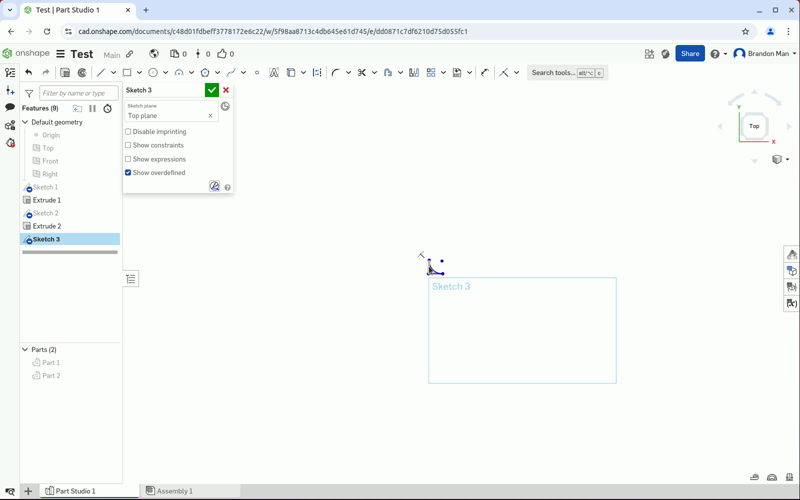
scroll(6)
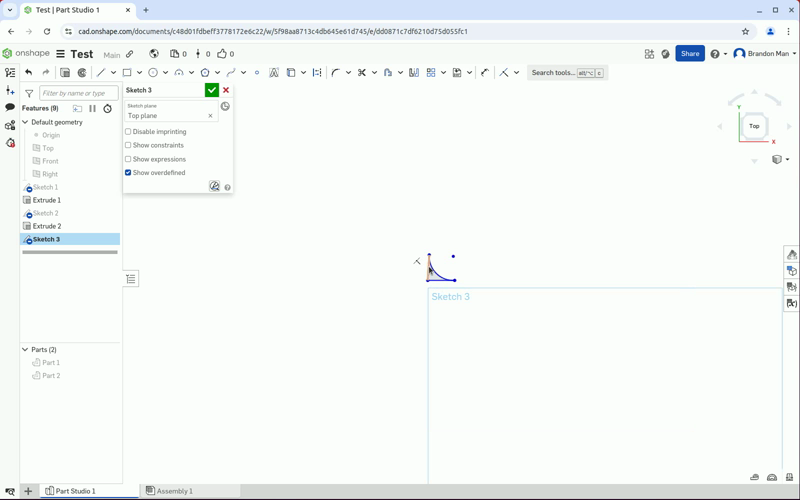
scroll(6)
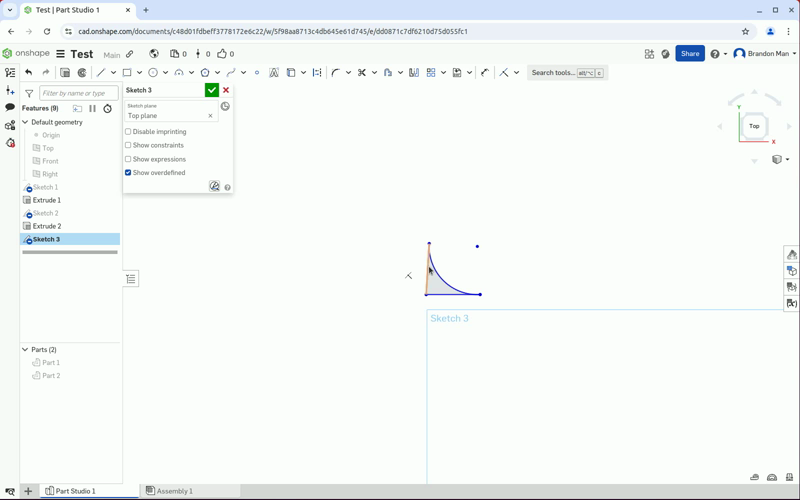
click(429, 266)
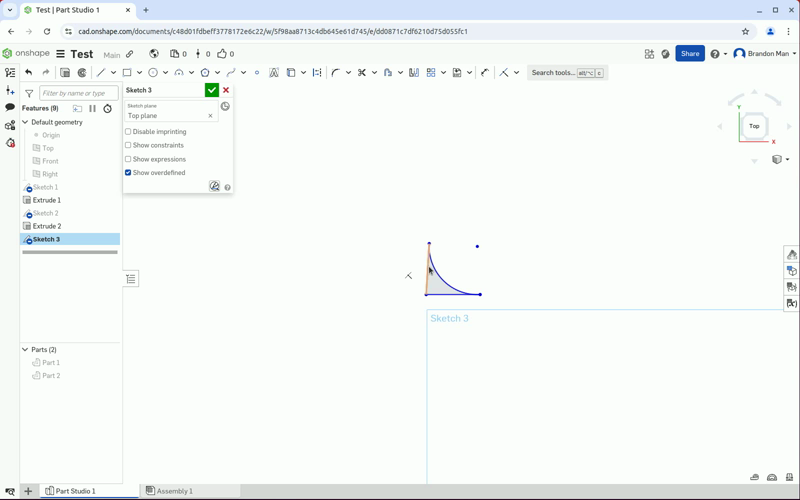
scroll(-6)
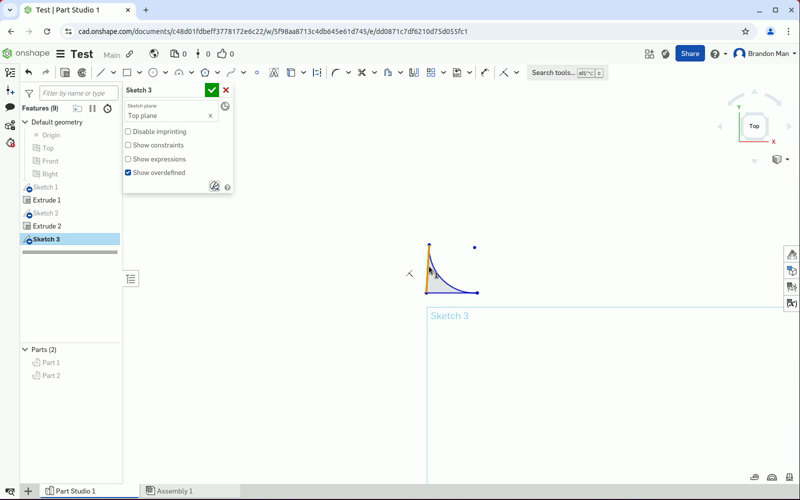
scroll(-6)
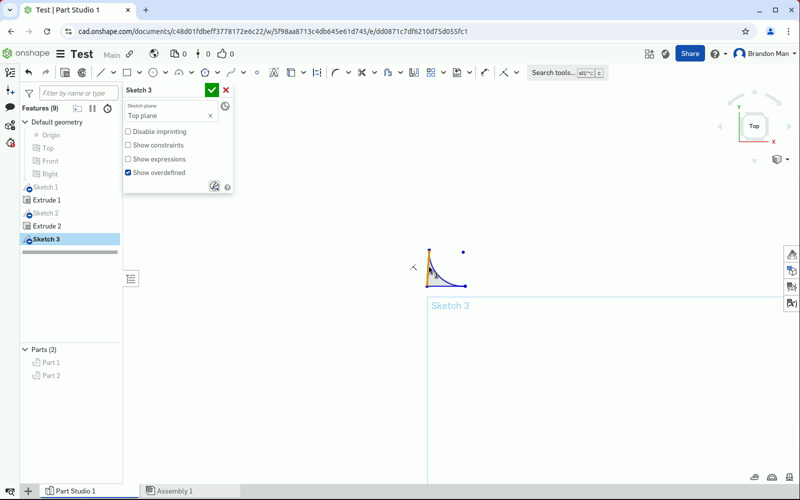
scroll(-6)
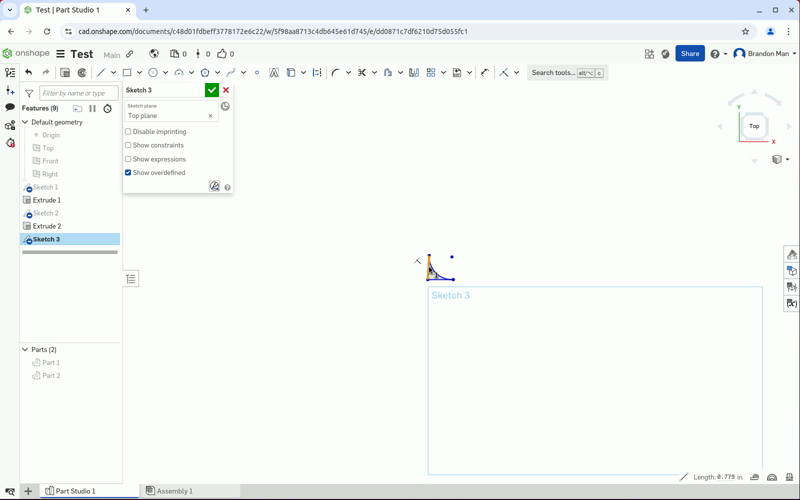
scroll(-6)
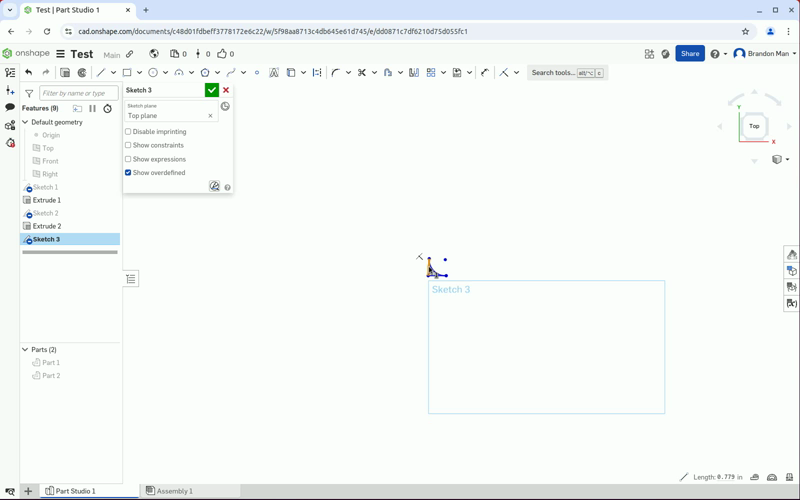
scroll(-6)
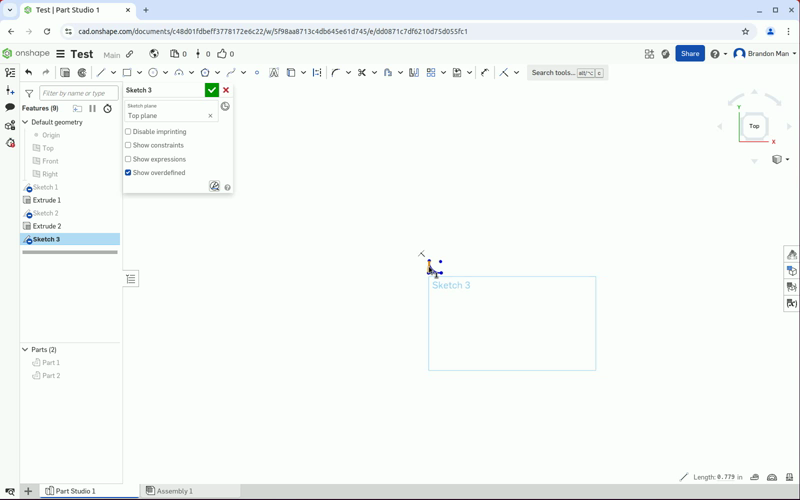
scroll(-6)
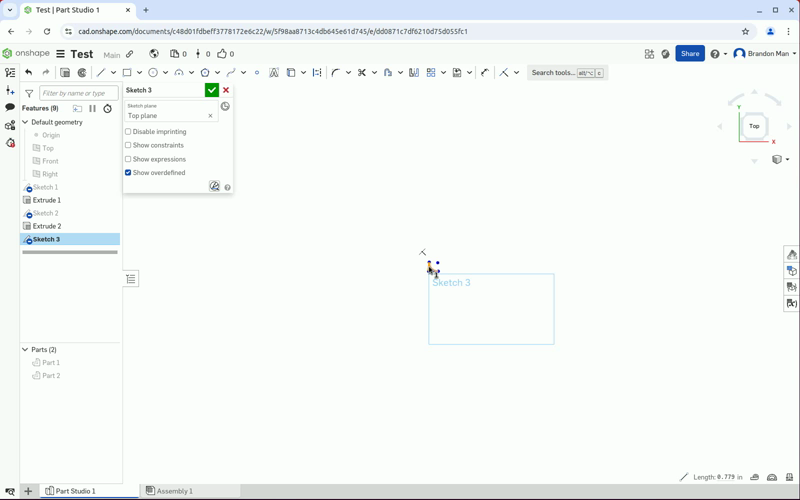
scroll(-6)
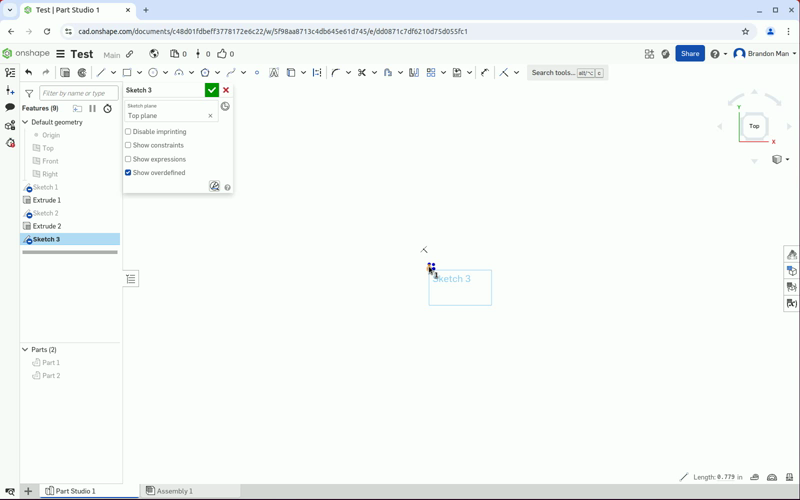
mouse_move(73, 352)
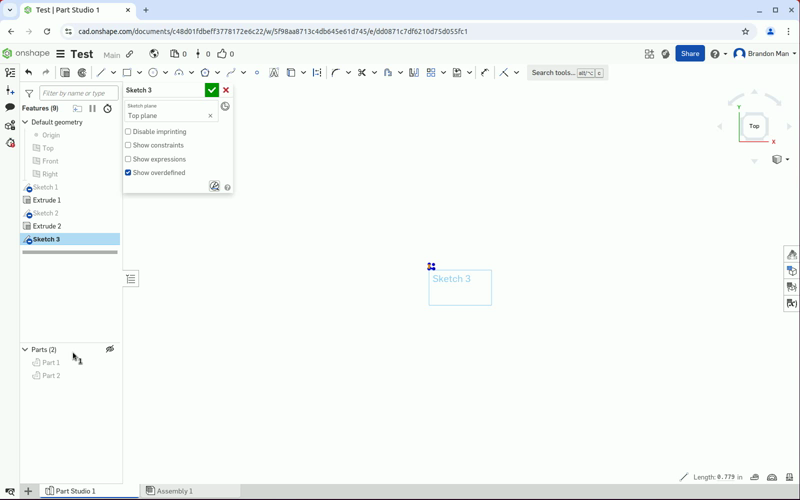
key(shift+y)
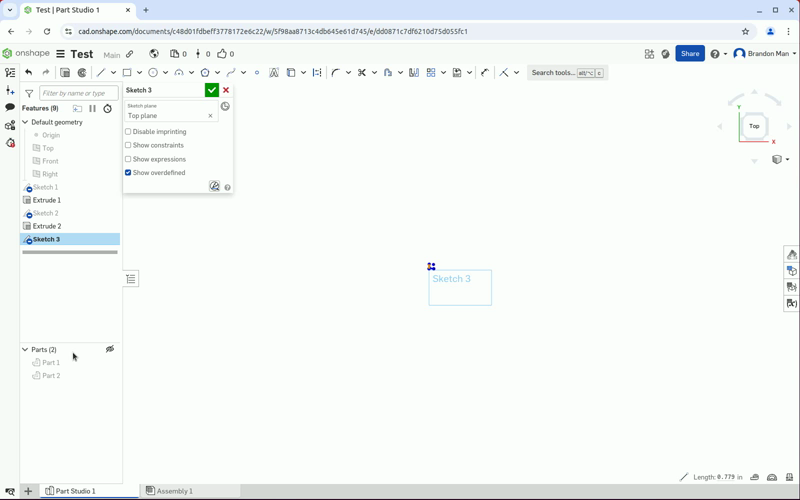
key(shift+e)
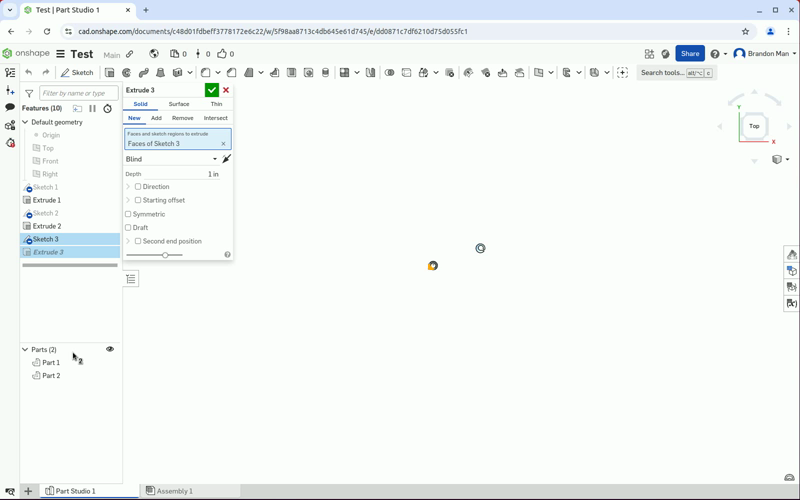
mouse_move(143, 106)
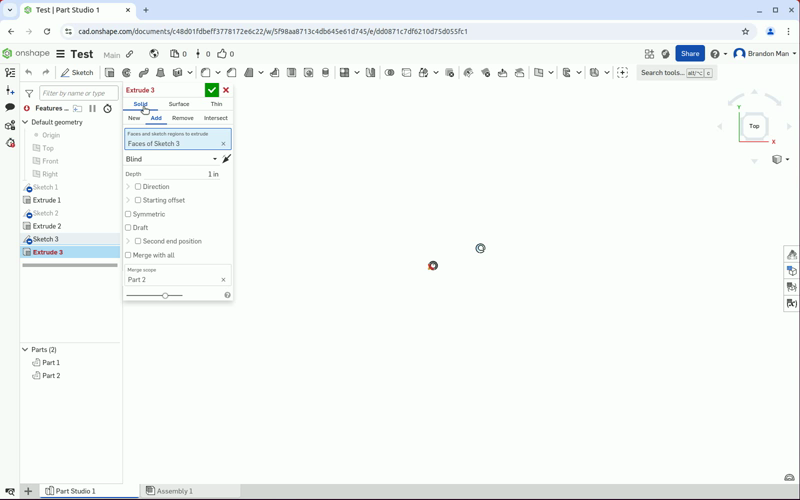
click(143, 106)
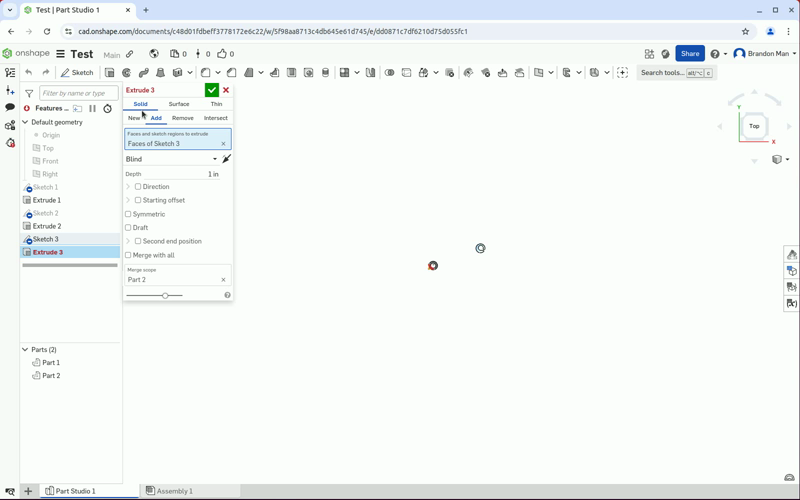
mouse_move(137, 120)
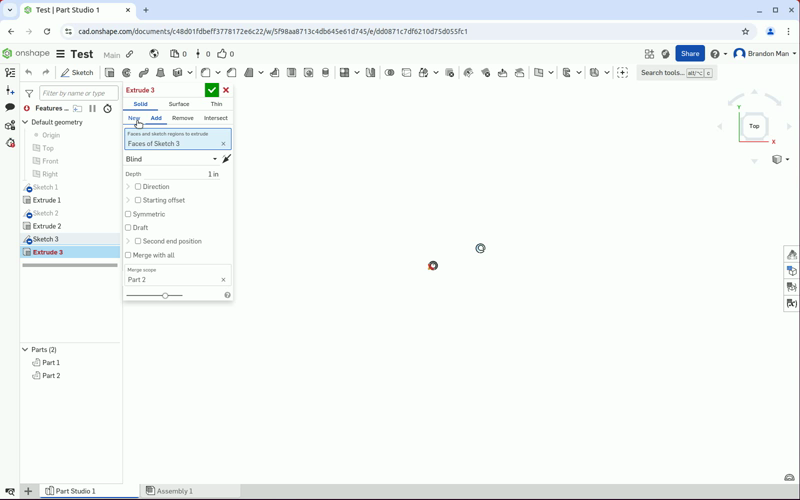
click(137, 120)
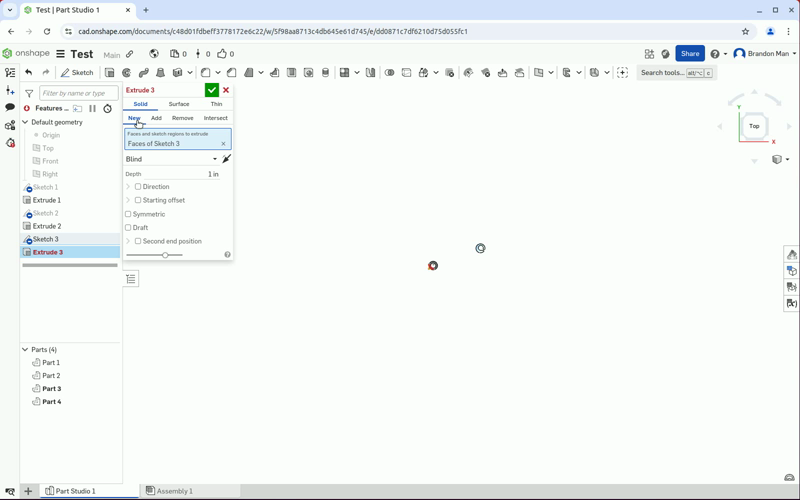
key(tab, 4)
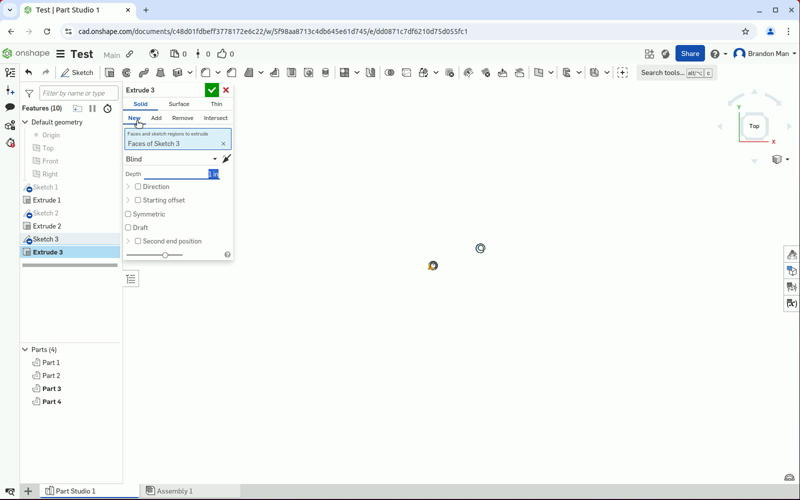
text(0.722)
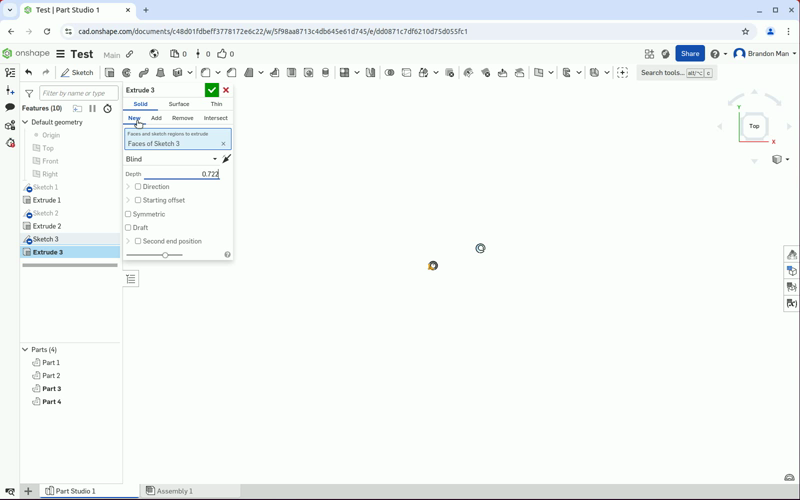
key(enter)
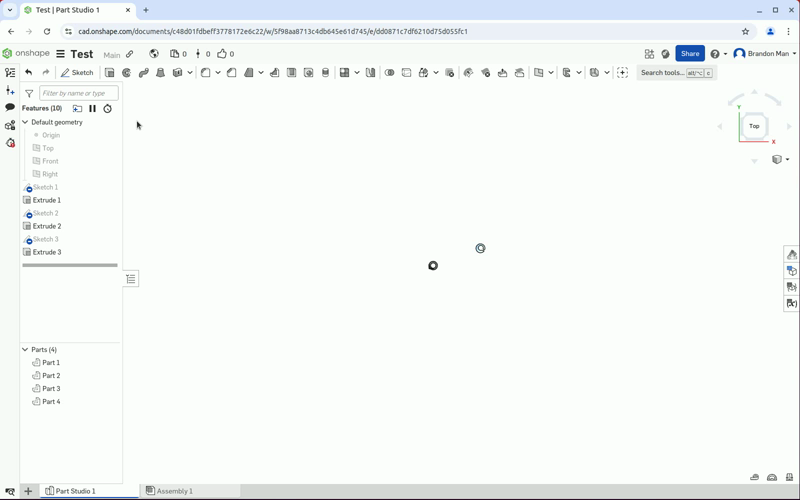
key(shift+h)
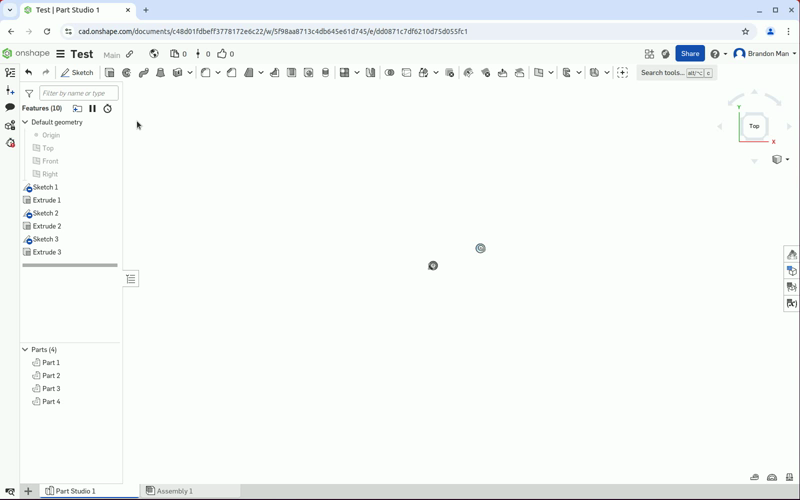
key(shift+h)
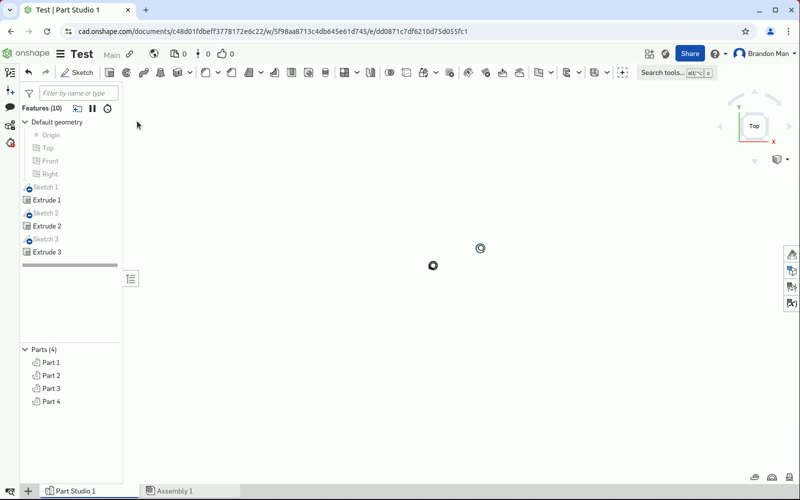
mouse_move(73, 189)
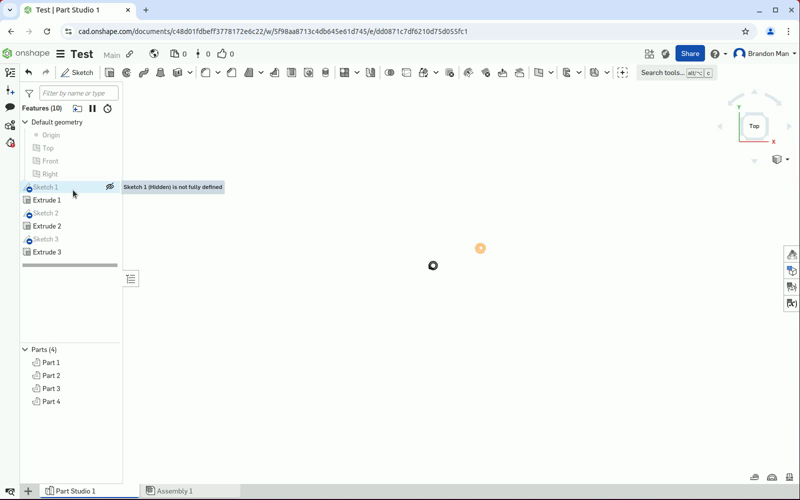
click(73, 189)
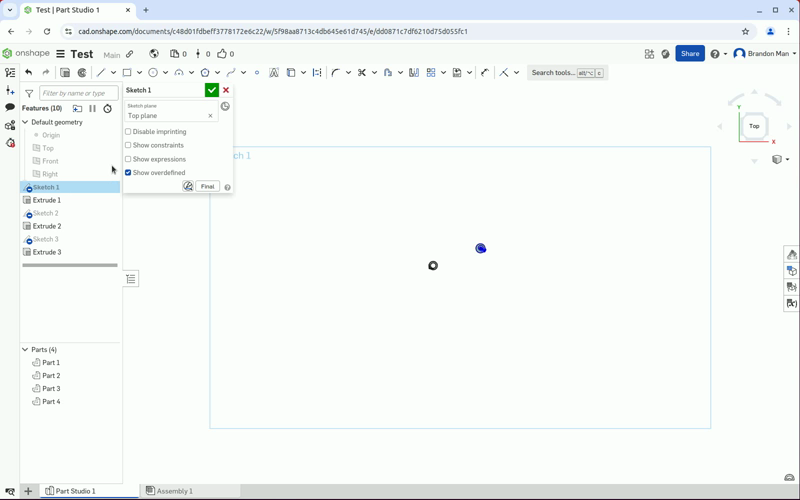
mouse_move(229, 92)
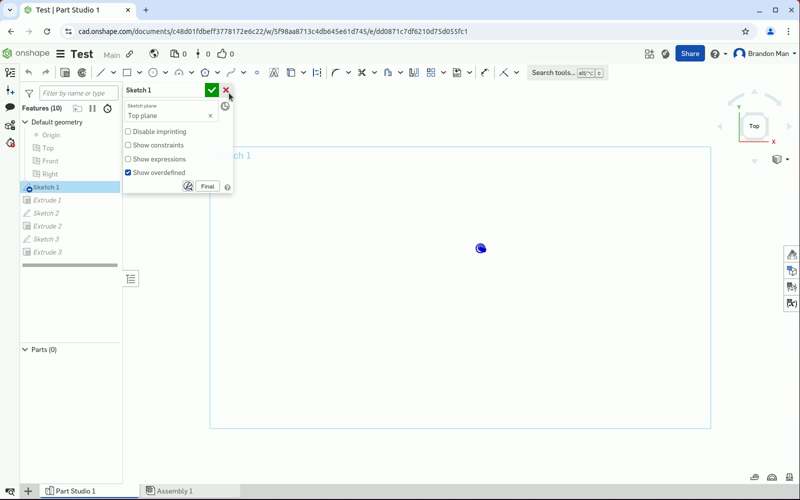
click(229, 92)
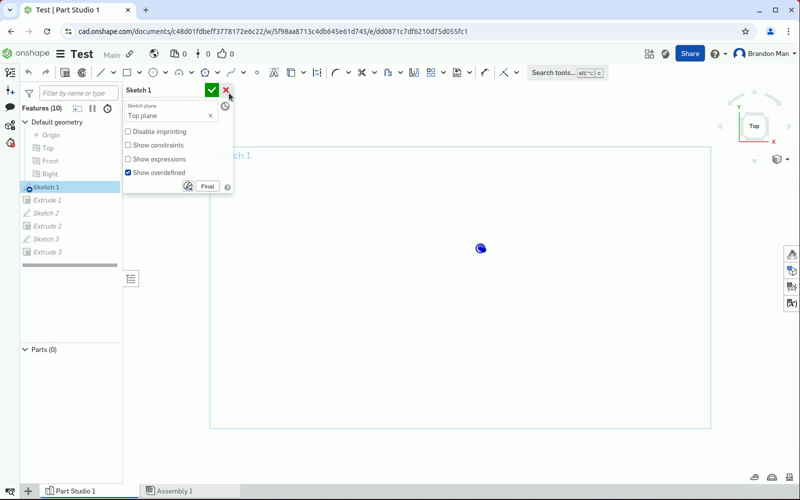
key(shift+s)
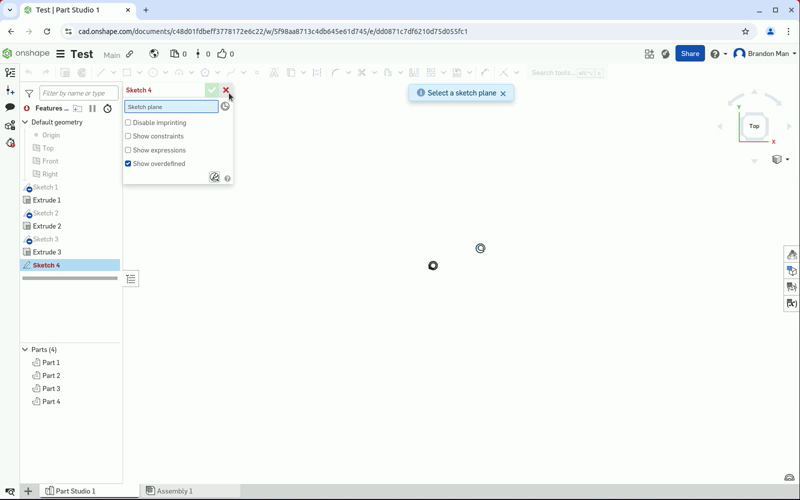
mouse_move(73, 150)
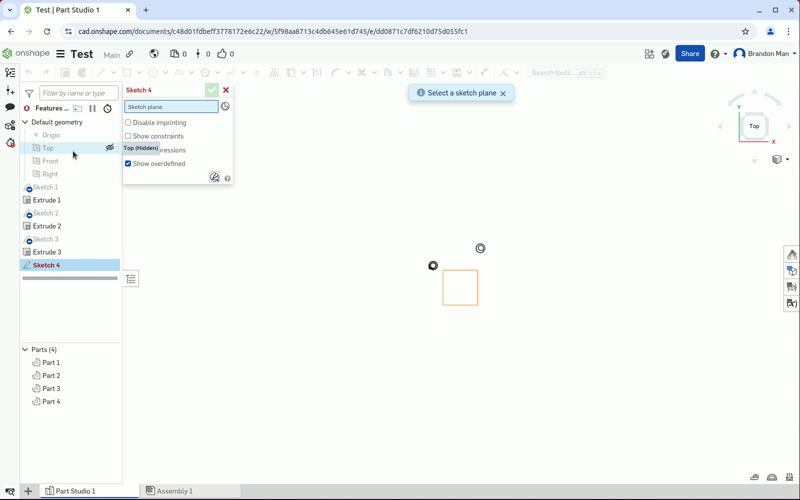
click(73, 150)
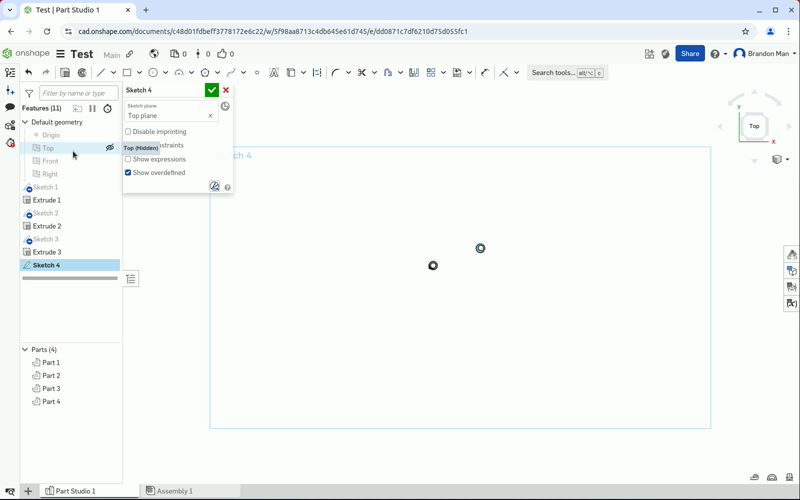
mouse_move(73, 352)
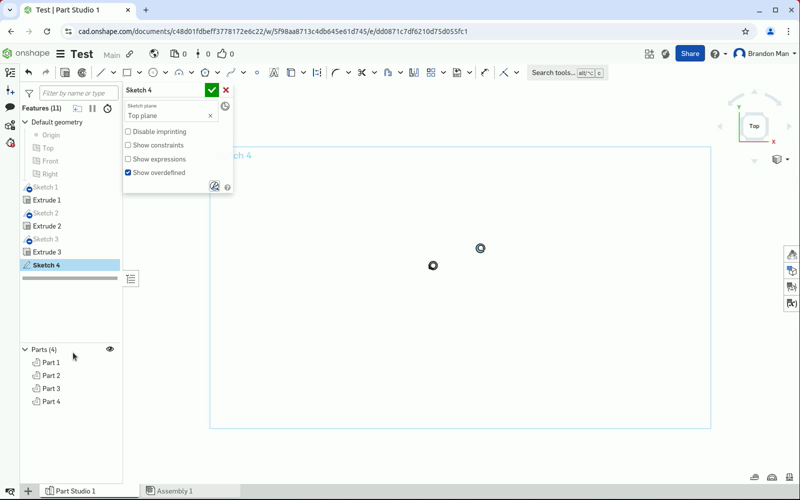
key(y)
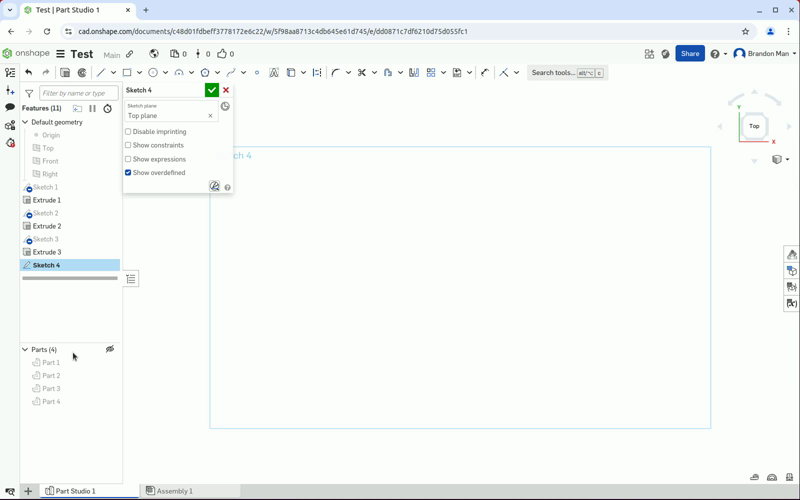
key(l)
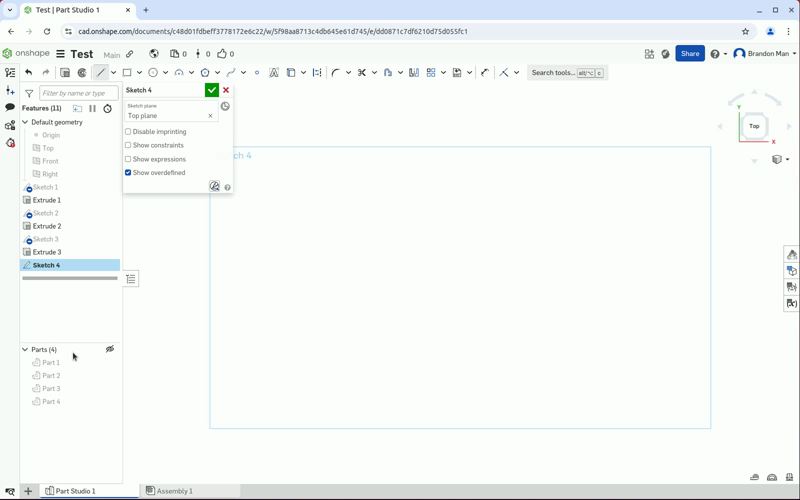
key_down(shift)
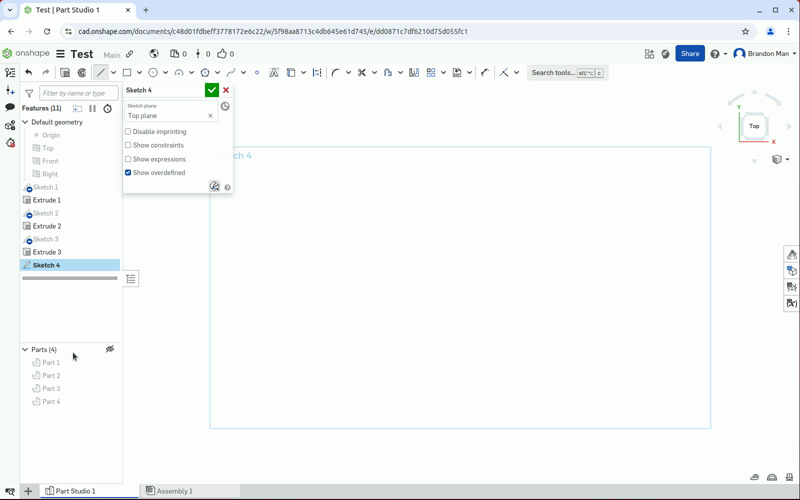
mouse_move(432, 268)
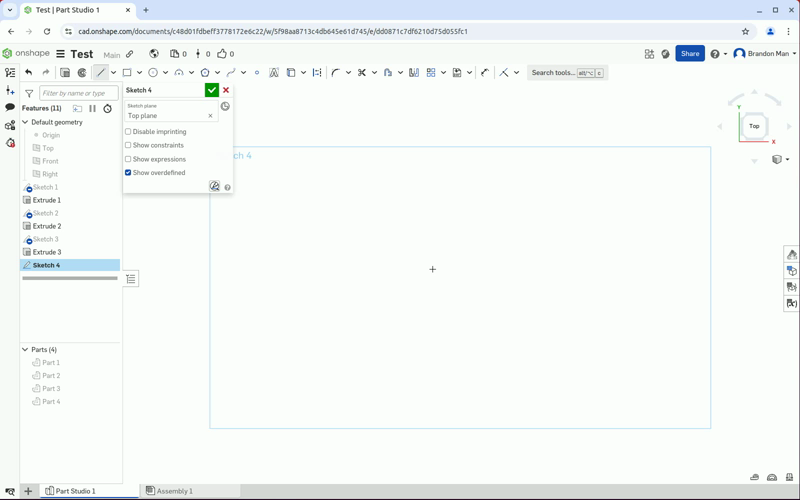
click(432, 268)
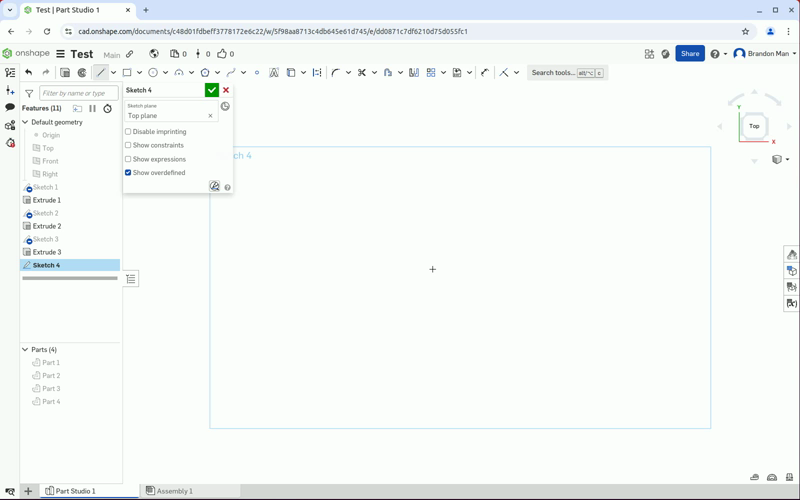
key_up(shift)
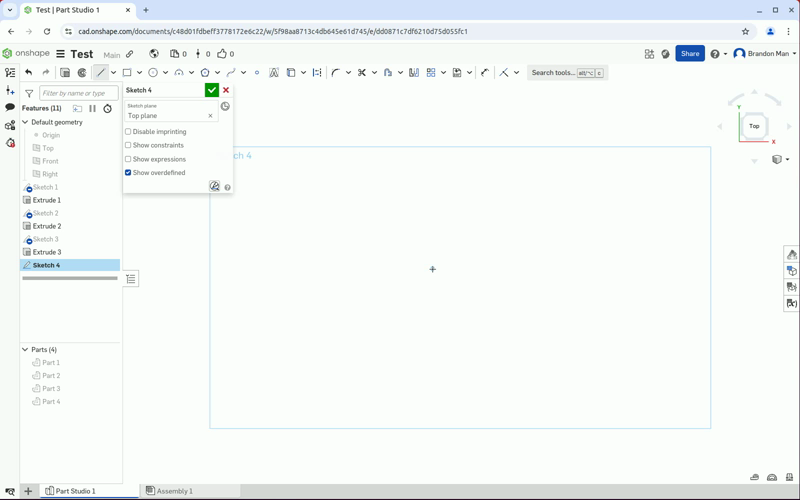
key_down(shift)
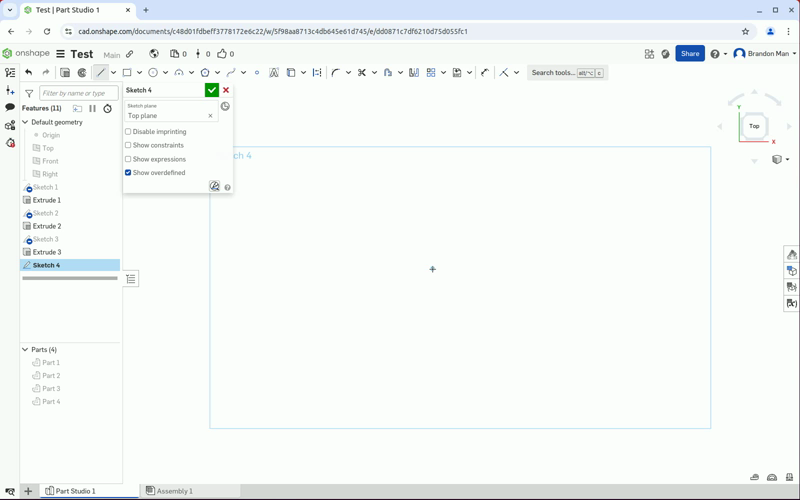
mouse_move(462, 268)
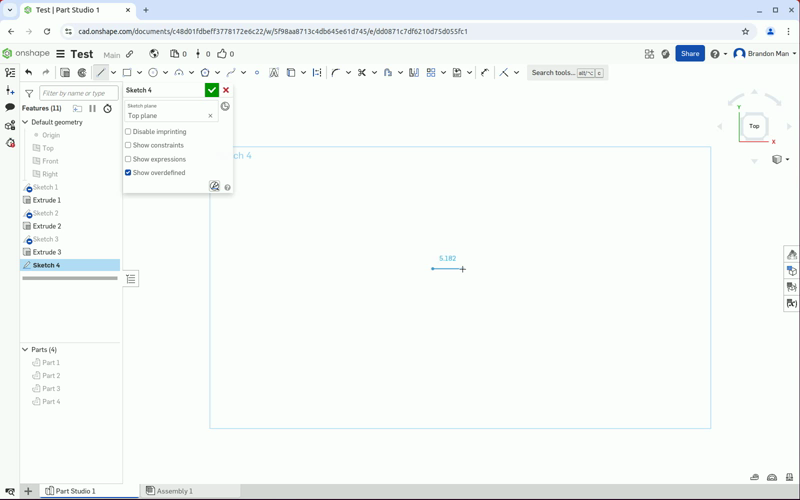
mouse_move(437, 268)
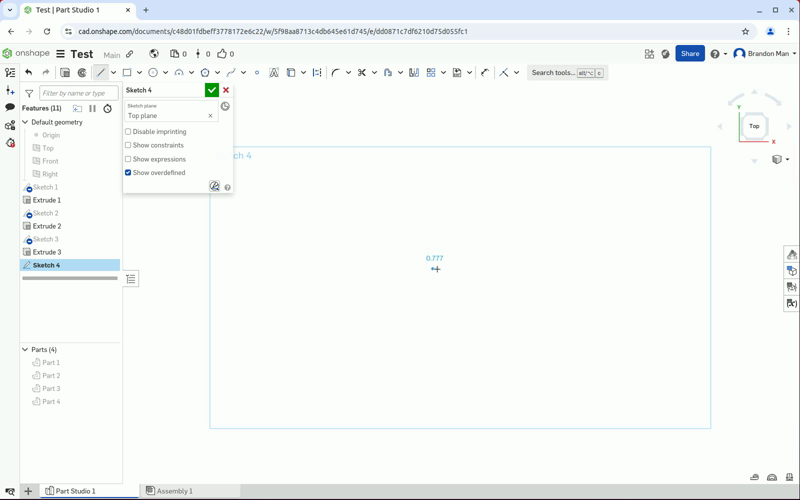
scroll(6)
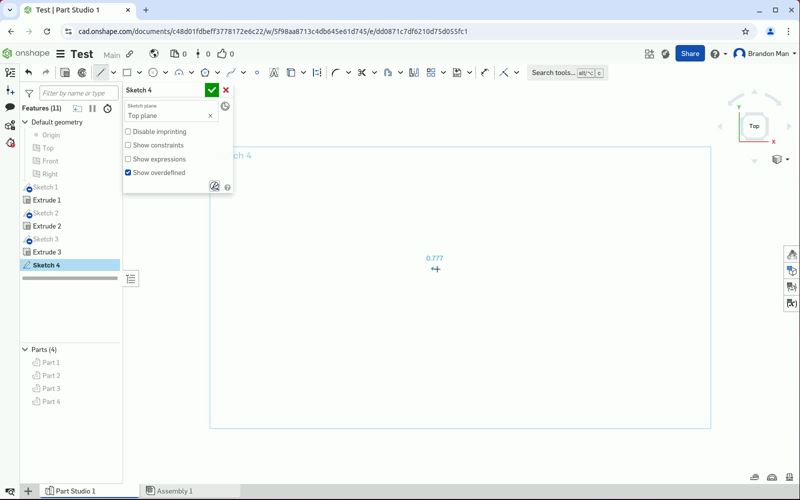
scroll(6)
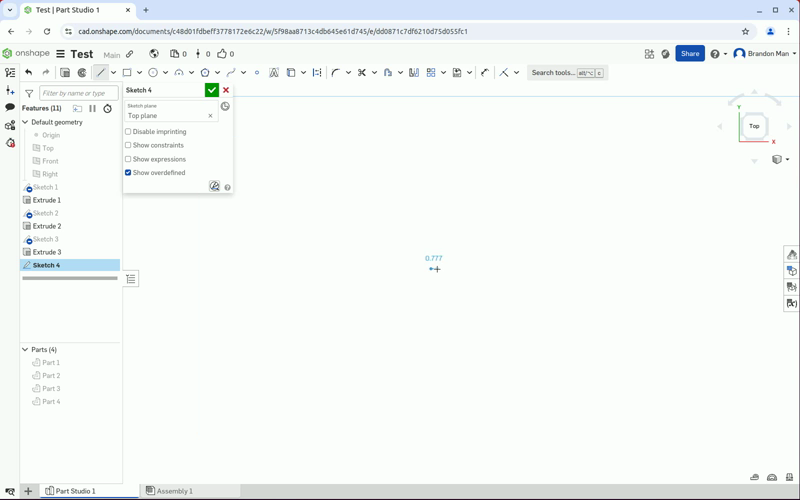
scroll(6)
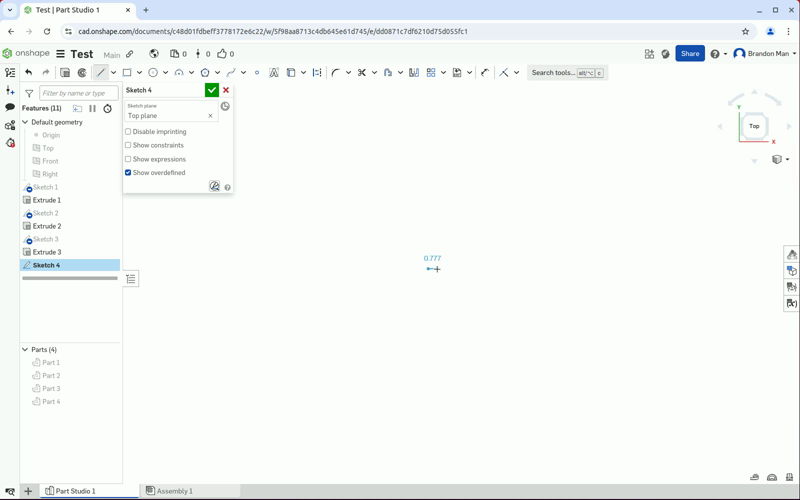
scroll(6)
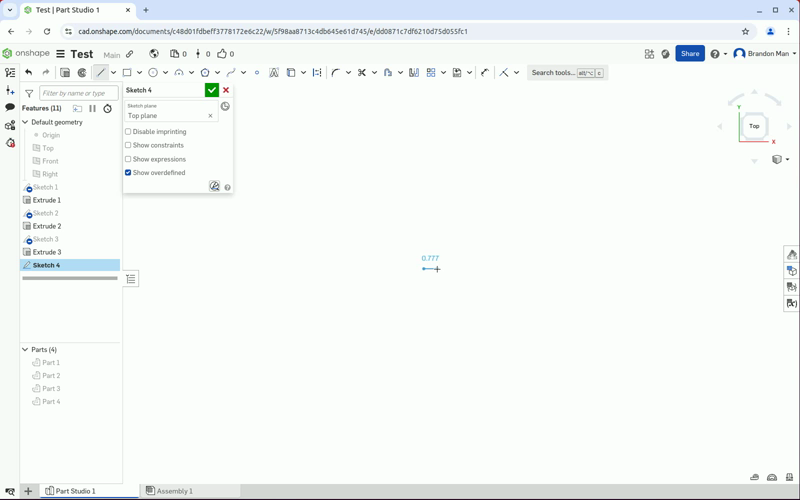
scroll(6)
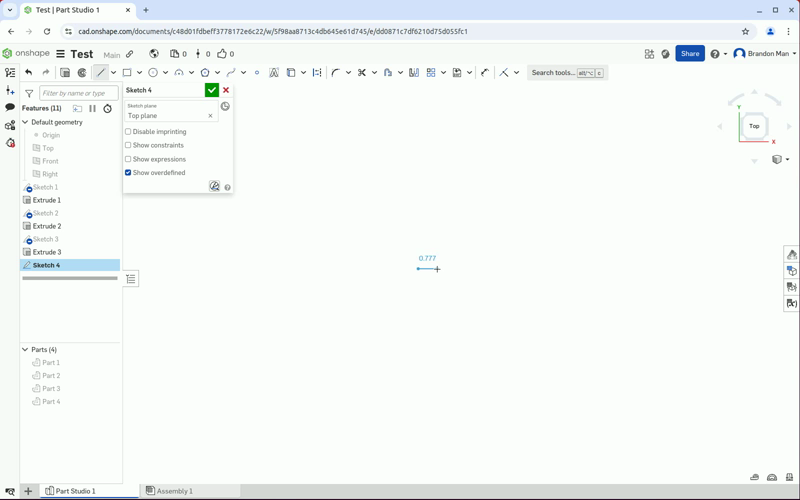
scroll(6)
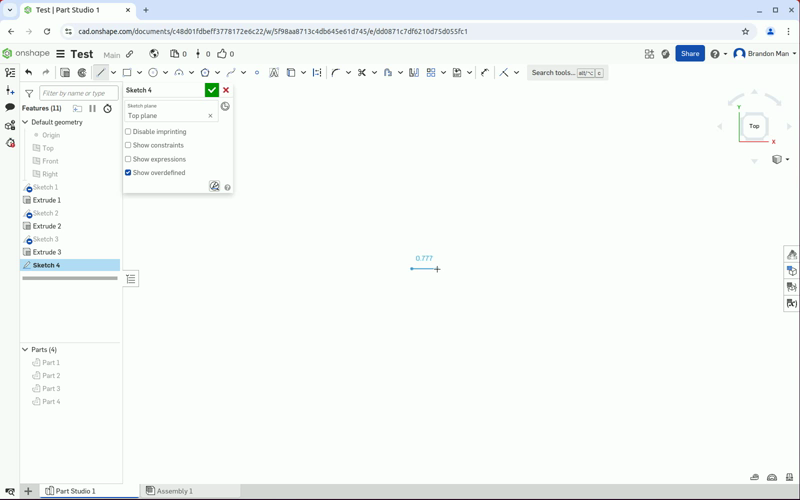
scroll(6)
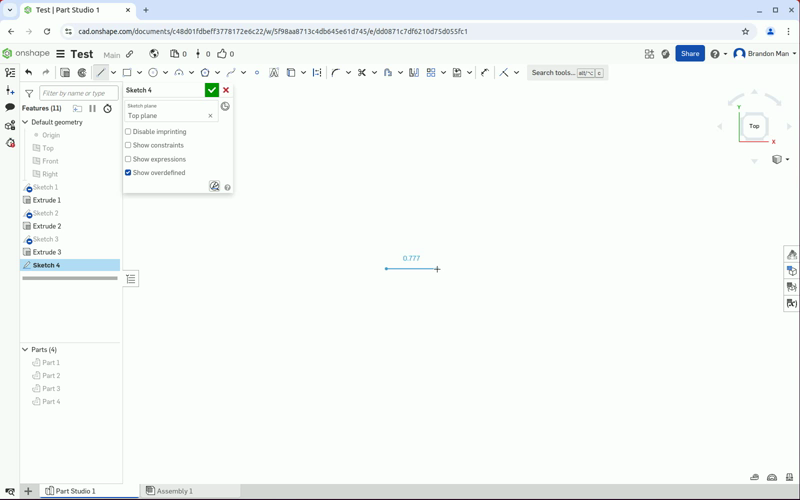
click(437, 268)
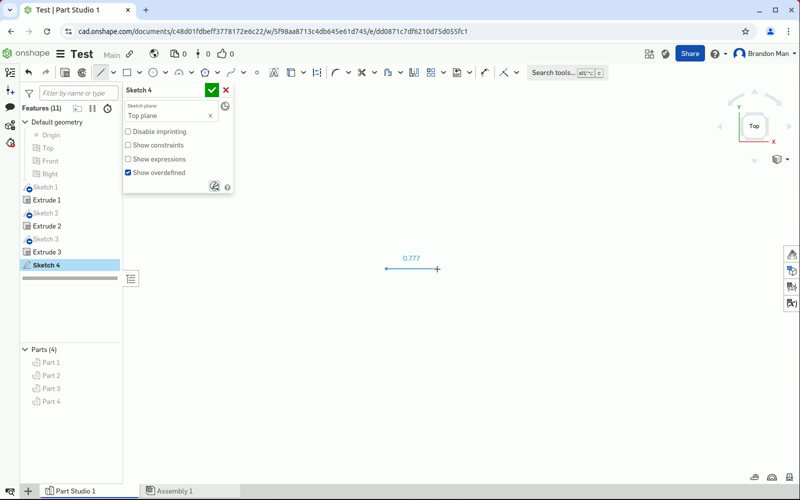
scroll(-6)
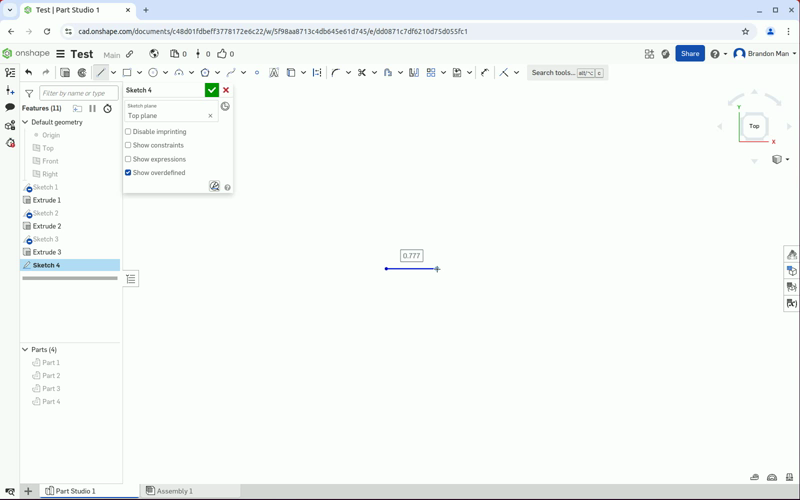
scroll(-6)
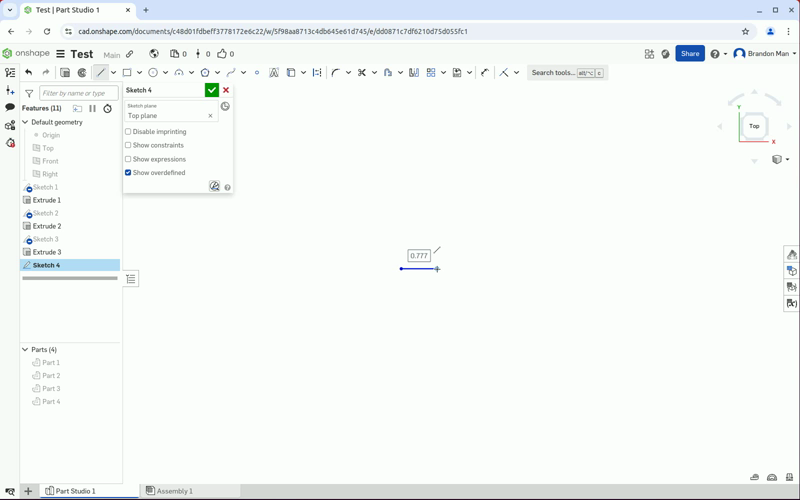
scroll(-6)
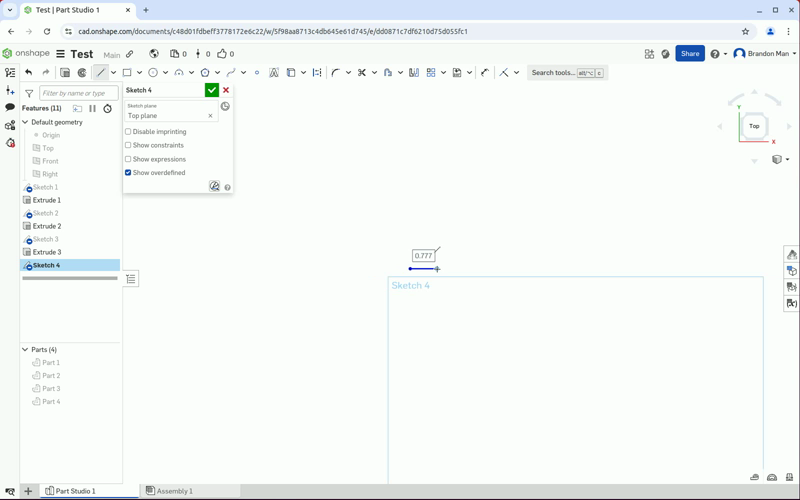
scroll(-6)
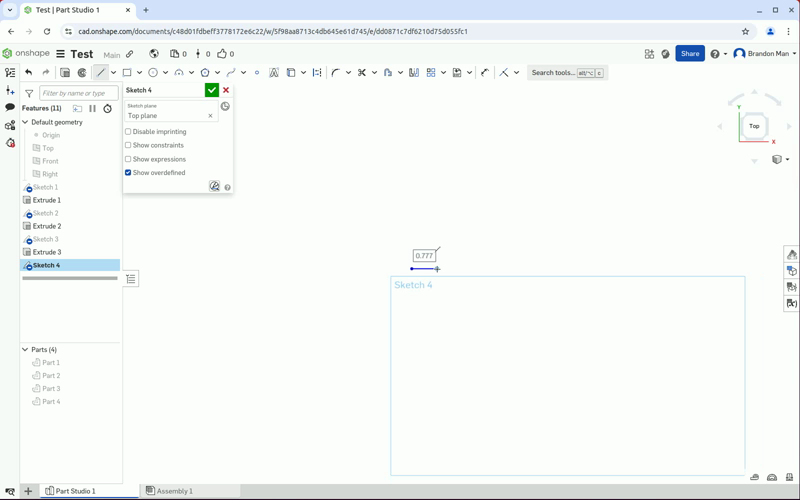
scroll(-6)
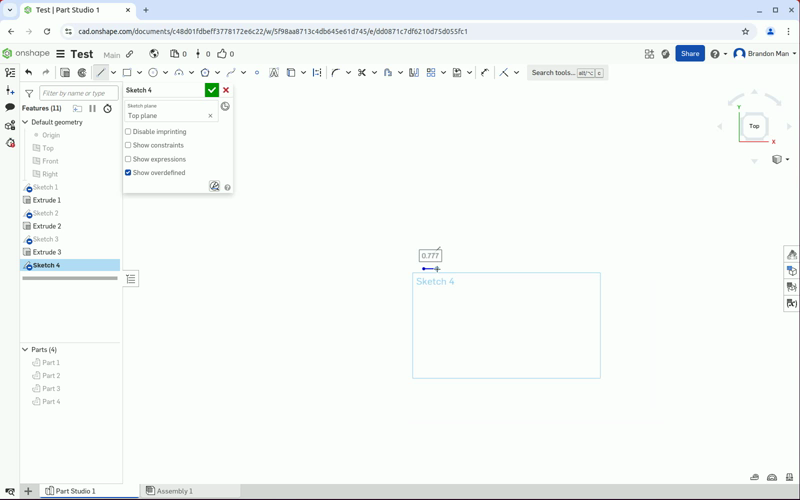
scroll(-6)
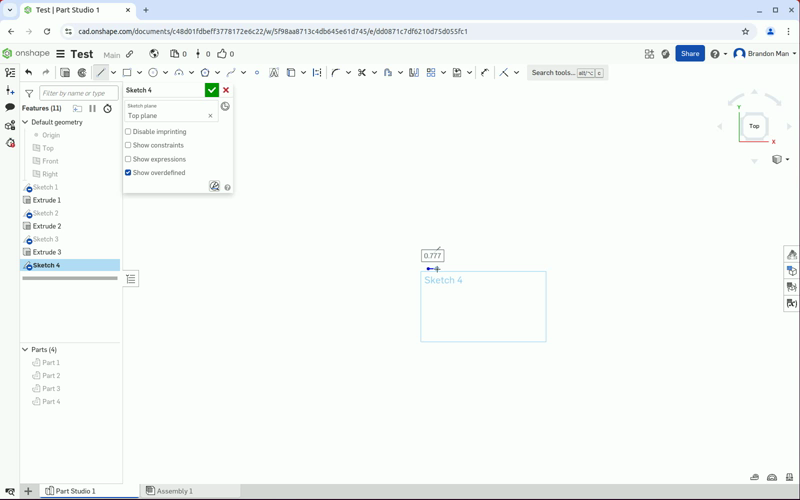
scroll(-6)
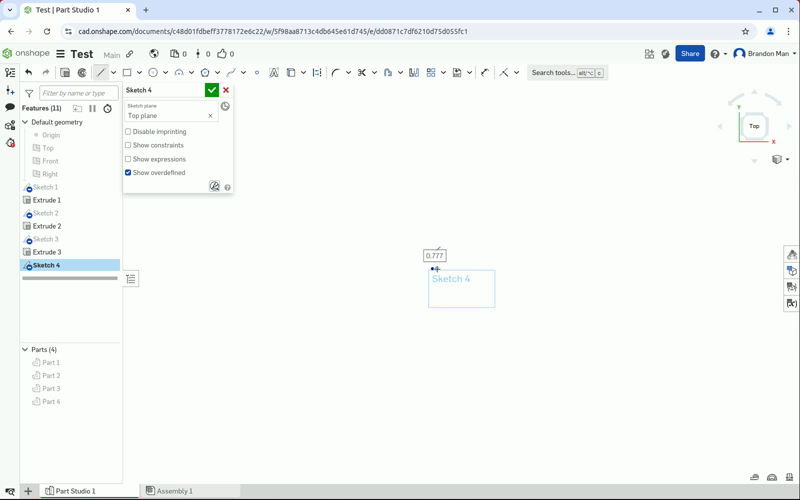
key_up(shift)
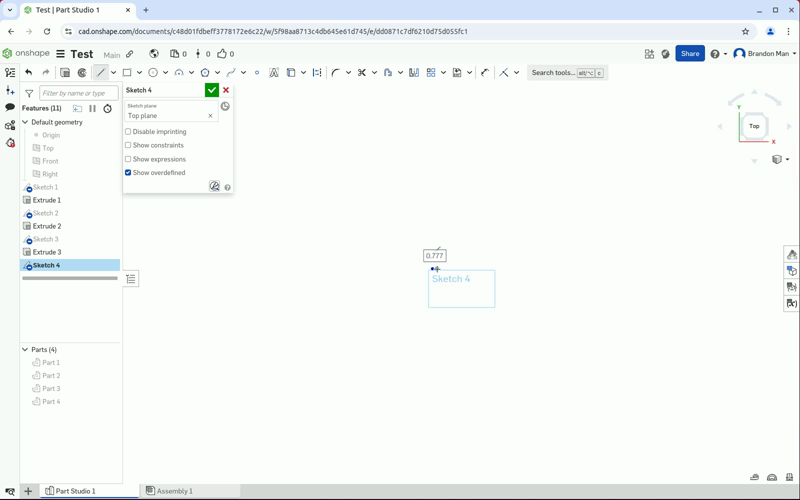
key_down(shift)
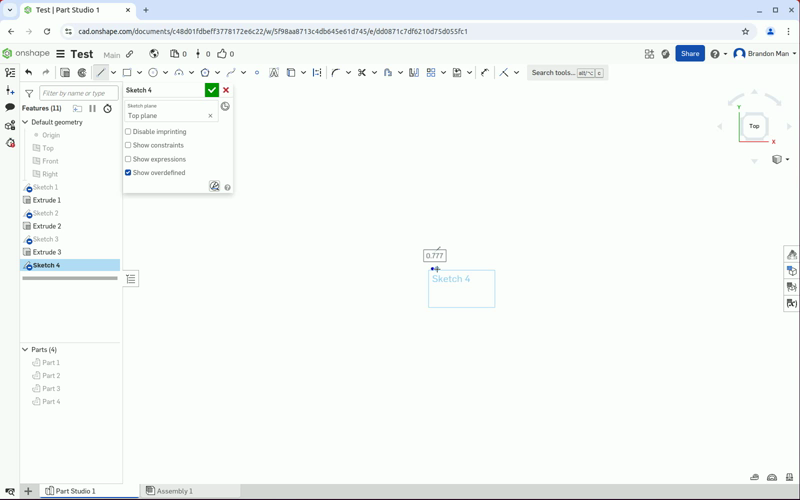
mouse_move(467, 268)
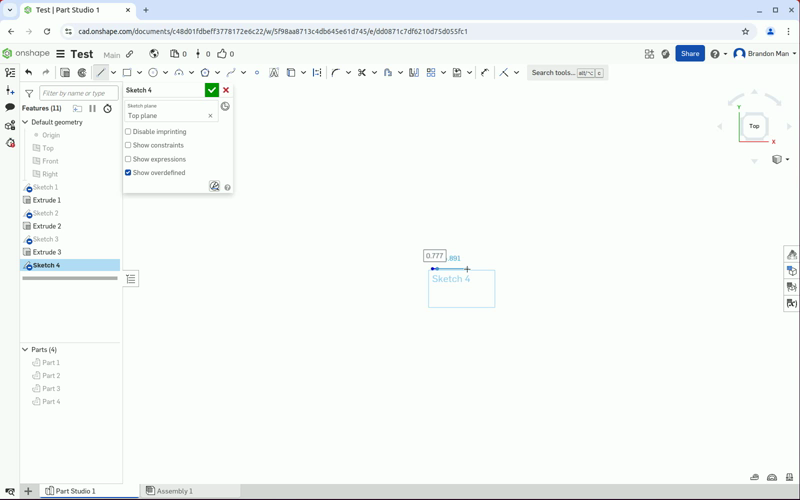
mouse_move(437, 264)
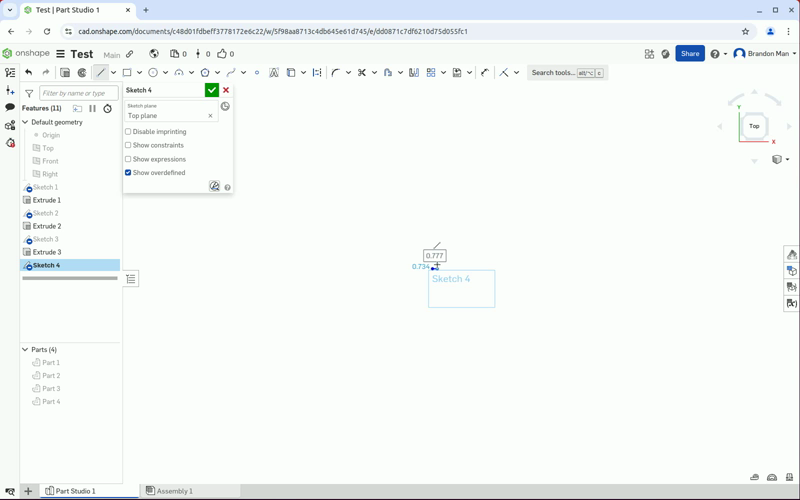
scroll(6)
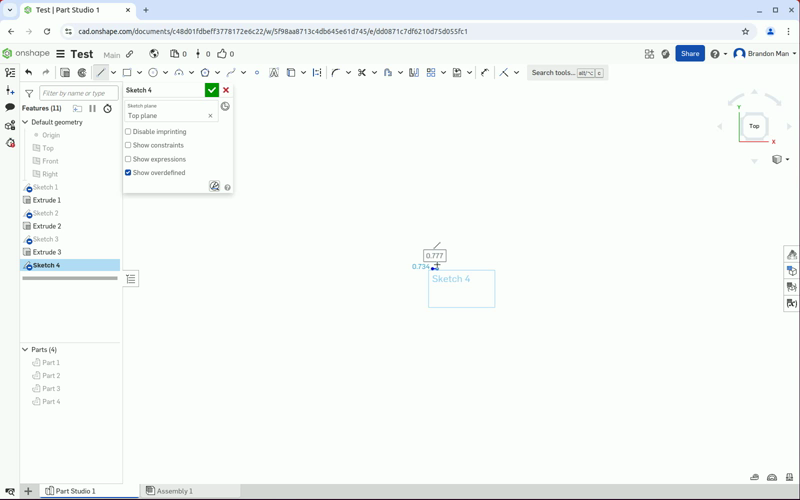
scroll(6)
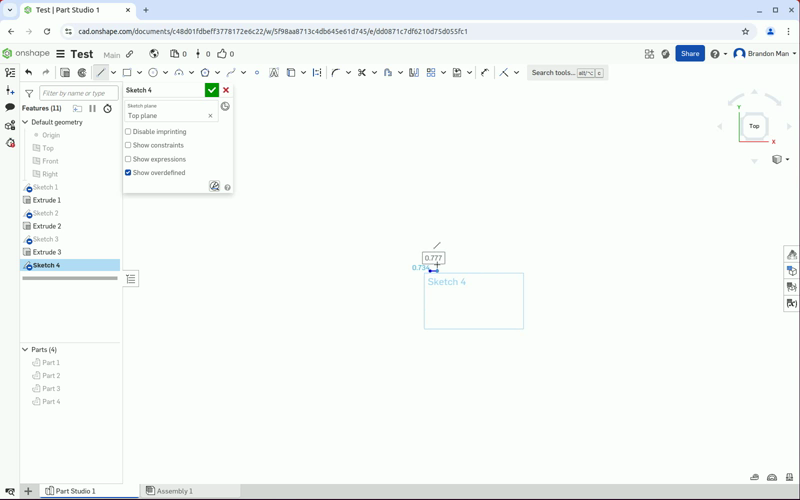
scroll(6)
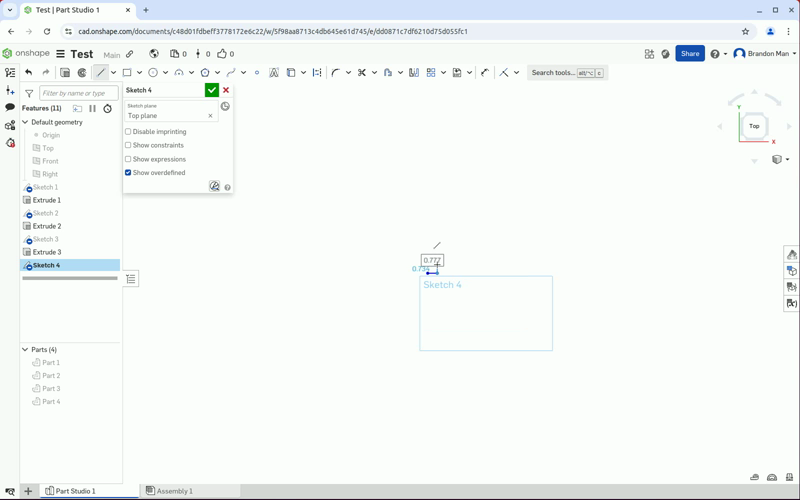
scroll(6)
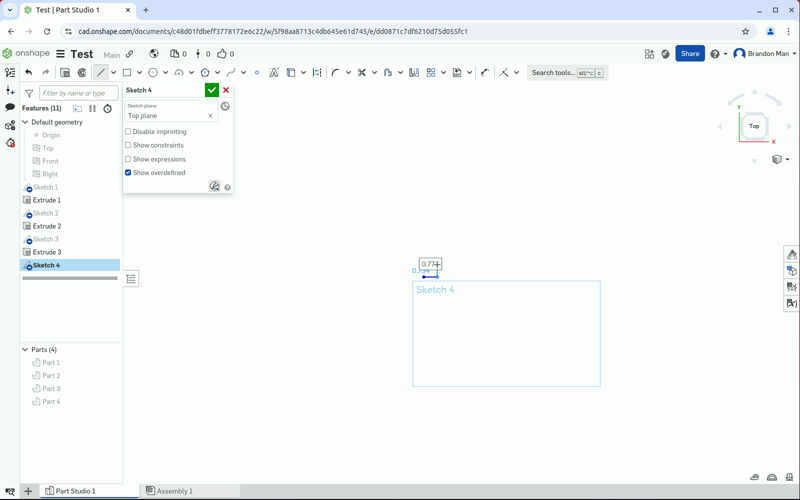
scroll(6)
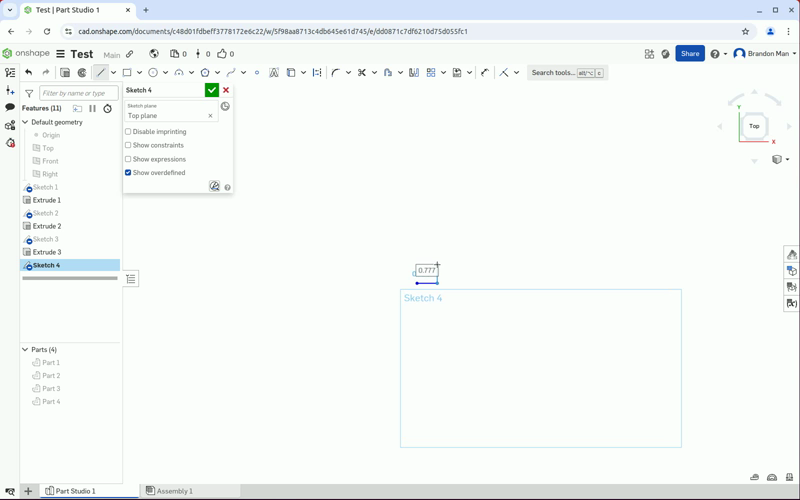
scroll(6)
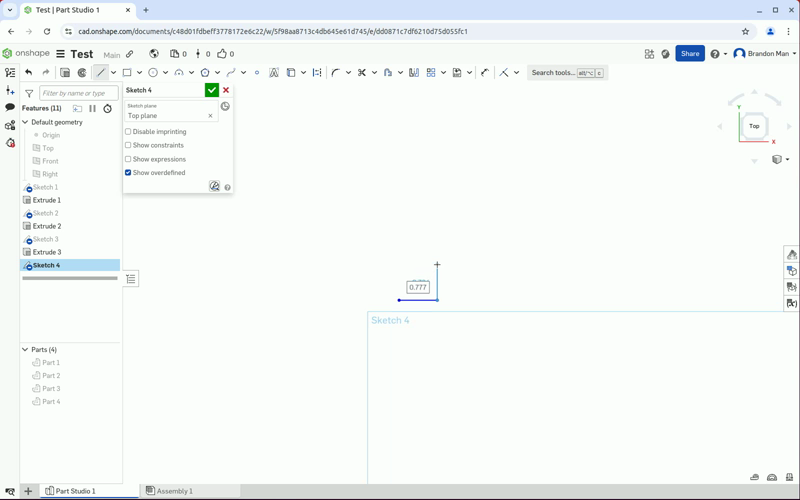
scroll(6)
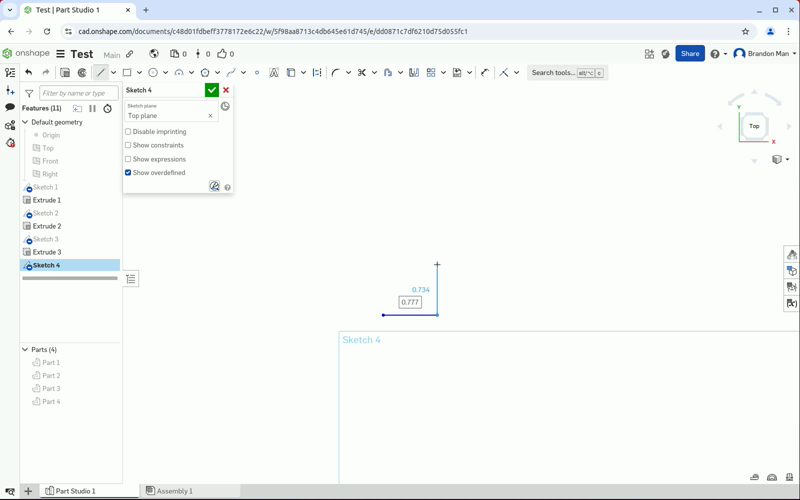
click(437, 264)
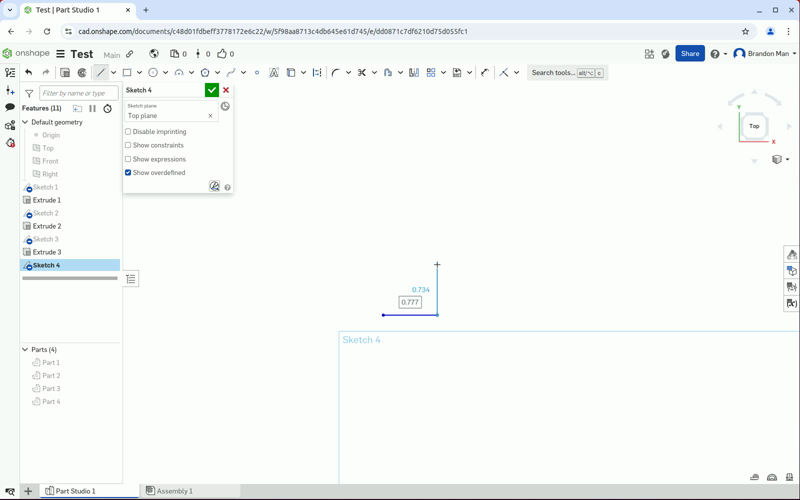
scroll(-6)
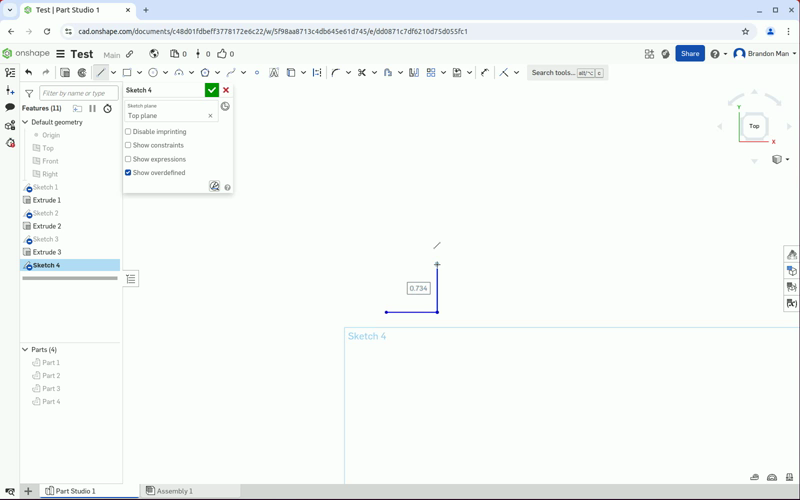
scroll(-6)
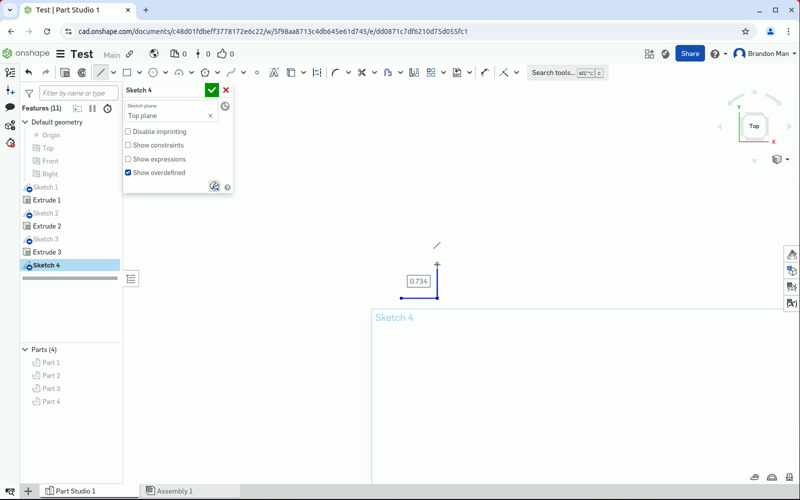
scroll(-6)
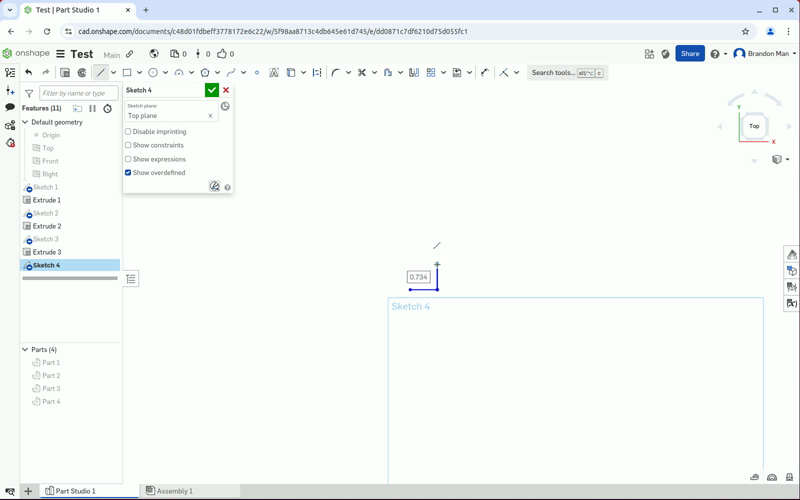
scroll(-6)
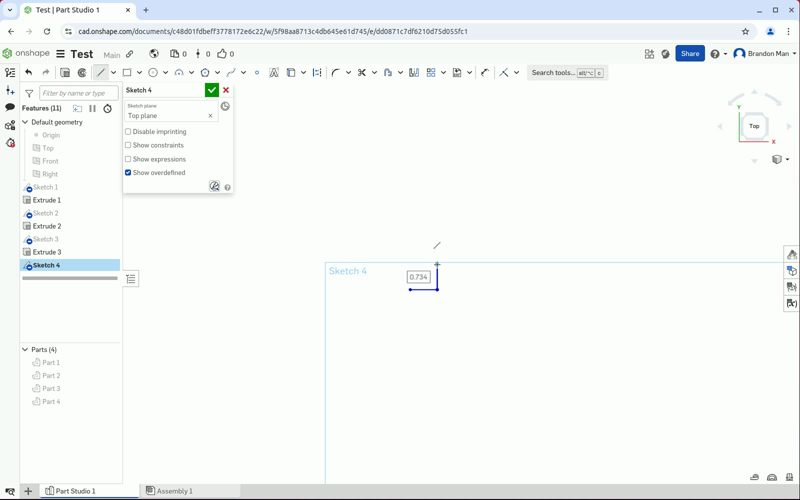
scroll(-6)
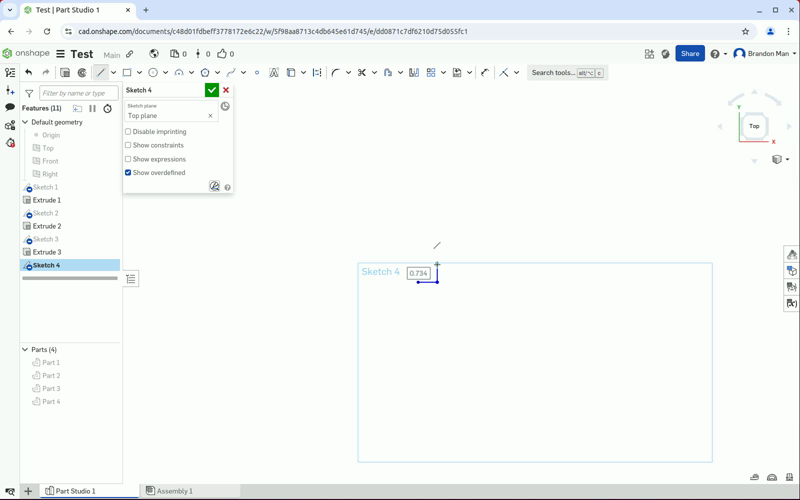
scroll(-6)
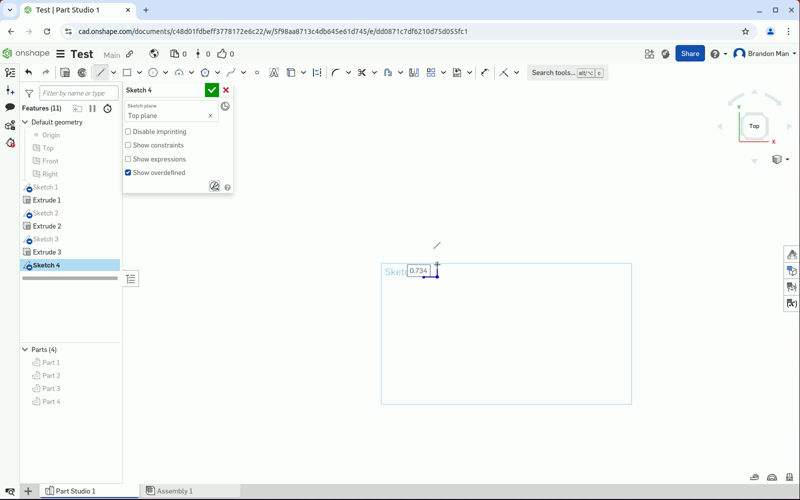
scroll(-6)
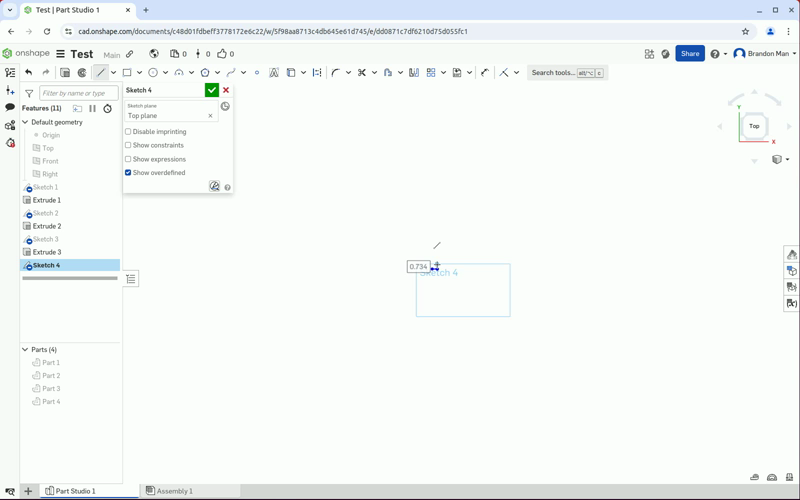
key_up(shift)
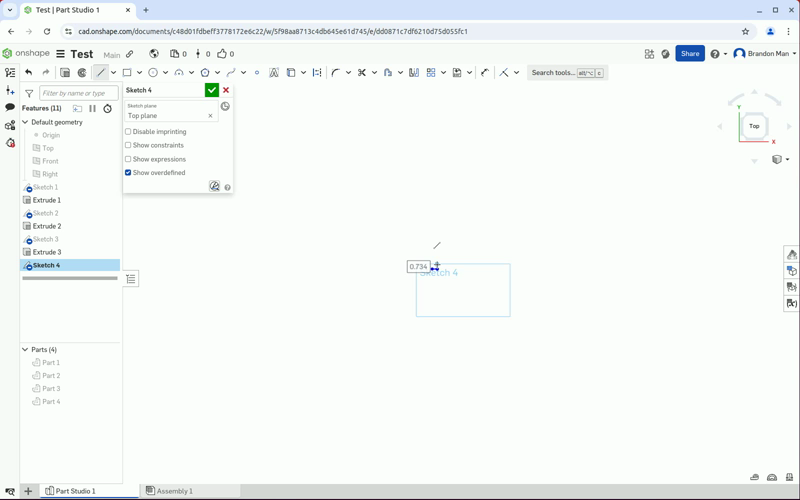
key(esc)
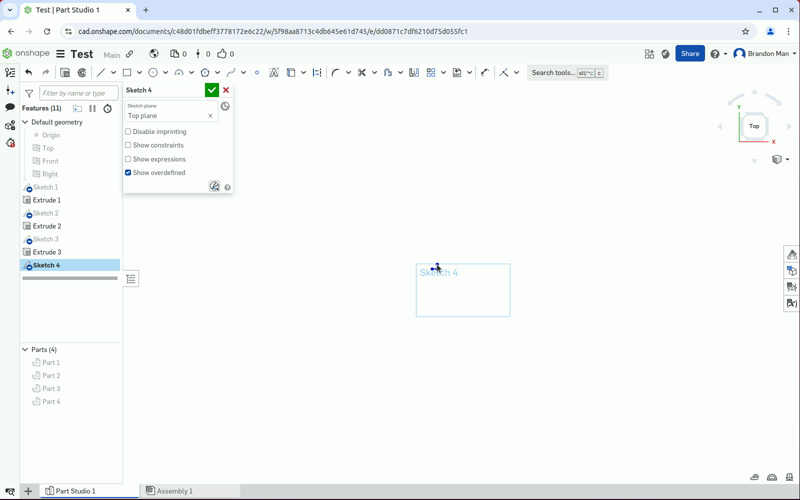
key(a)
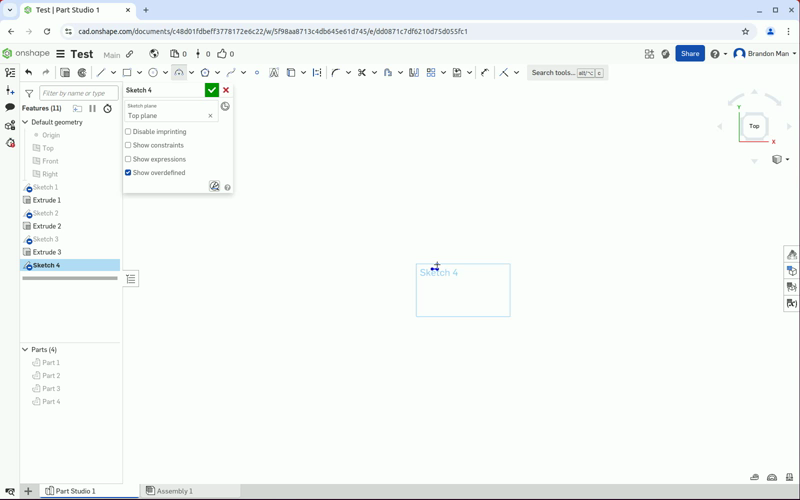
mouse_move(437, 264)
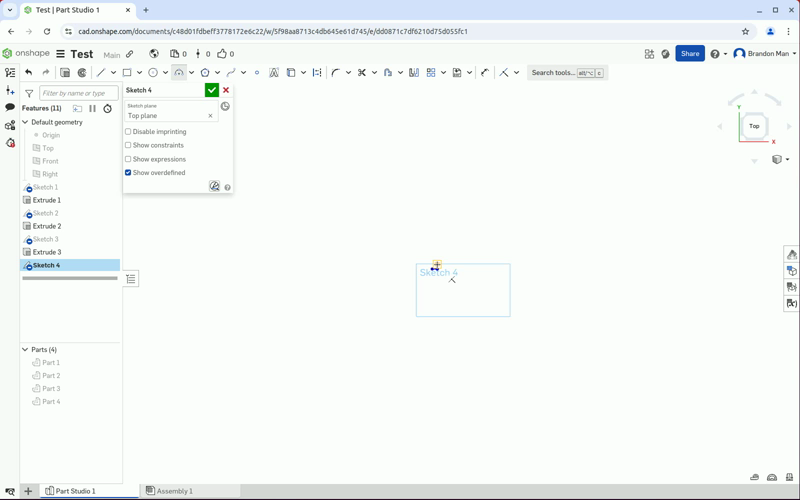
click(437, 264)
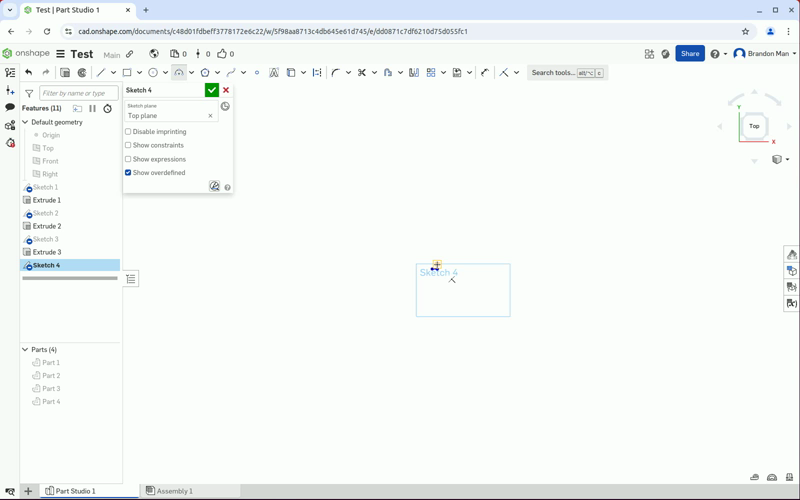
mouse_move(432, 268)
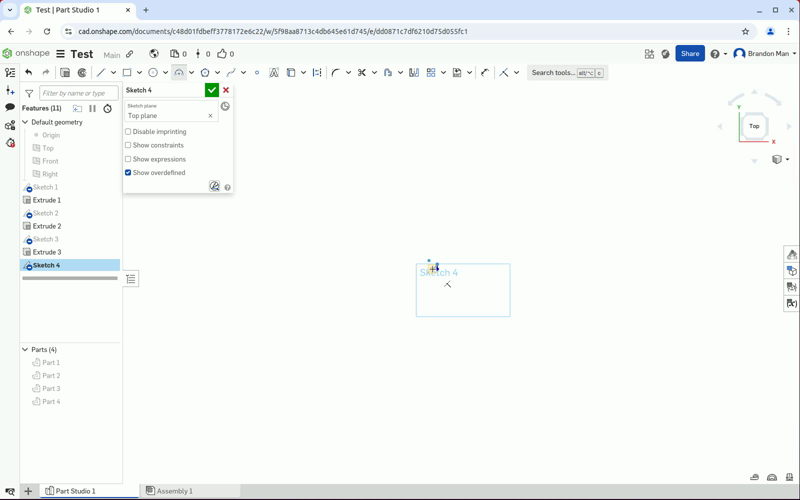
scroll(6)
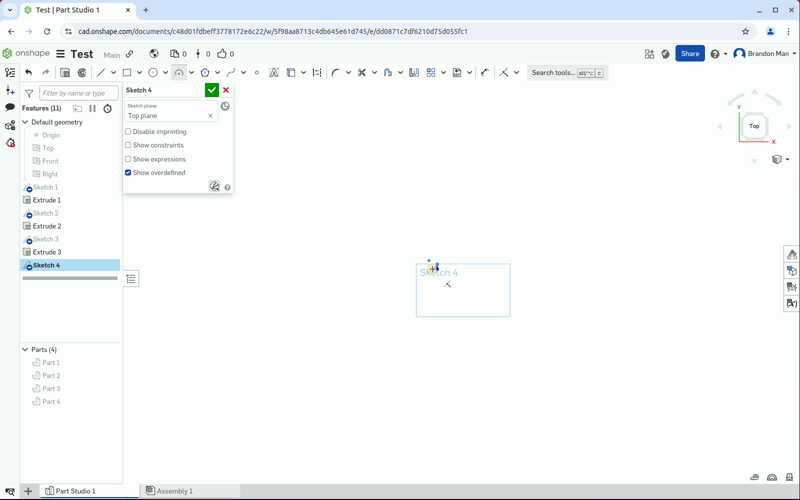
scroll(6)
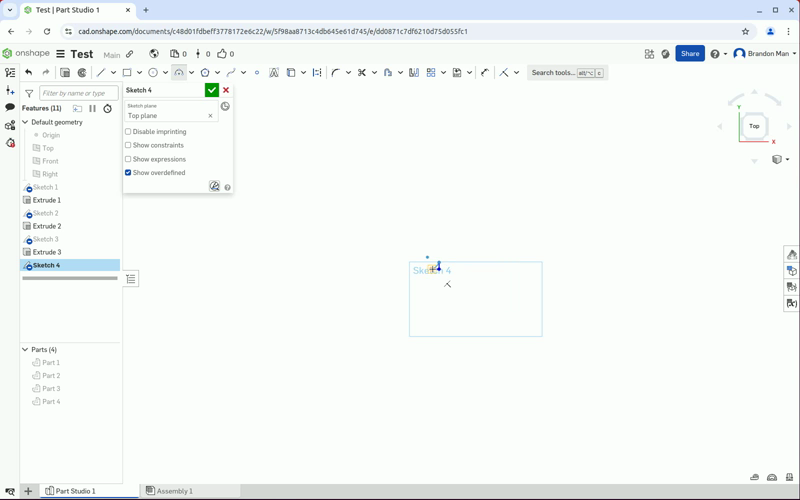
scroll(6)
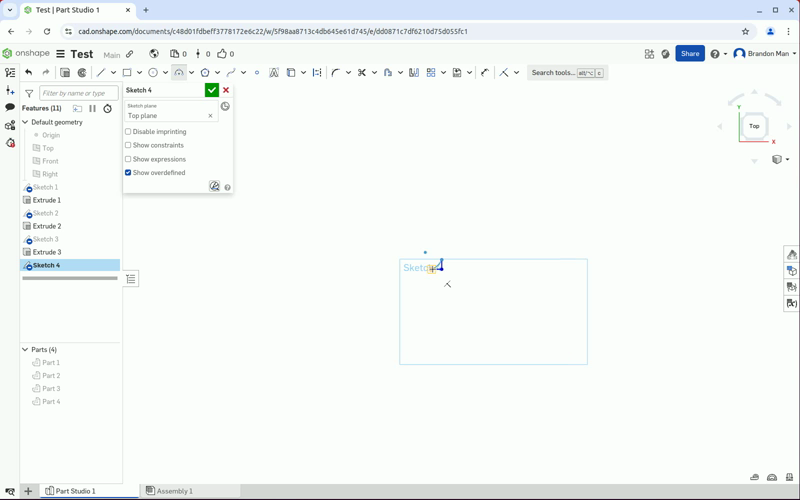
scroll(6)
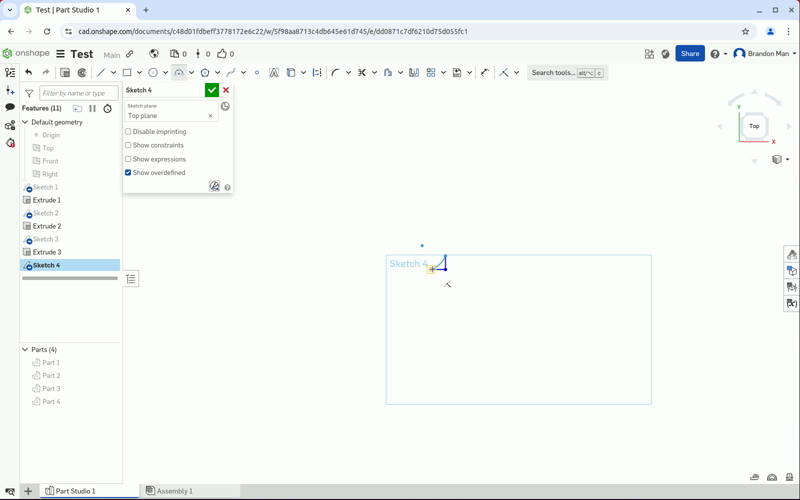
scroll(6)
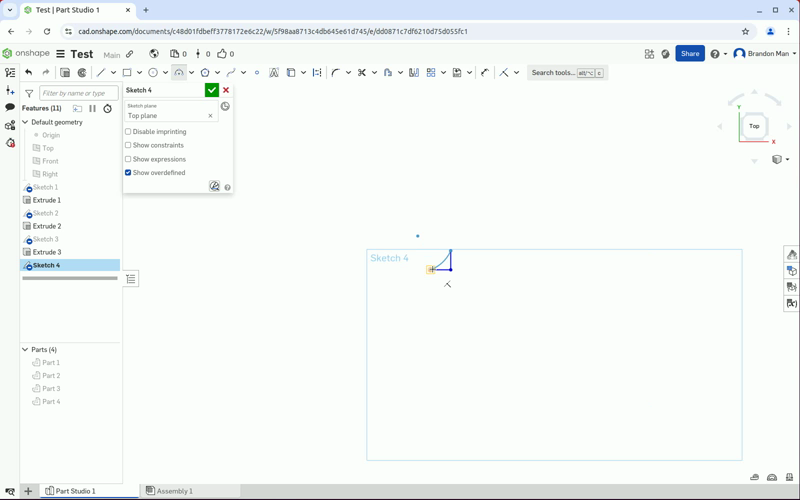
scroll(6)
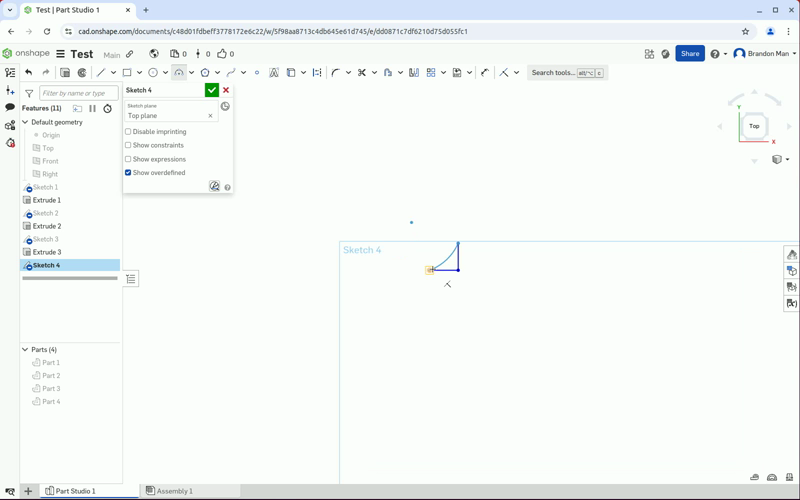
scroll(6)
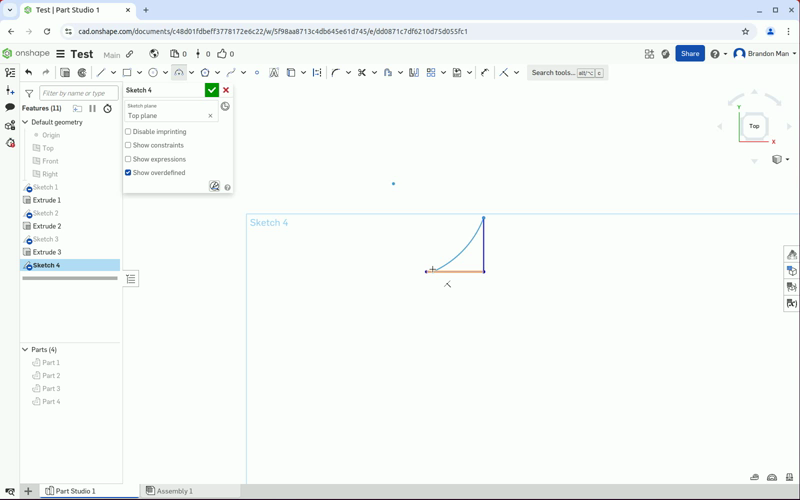
click(432, 268)
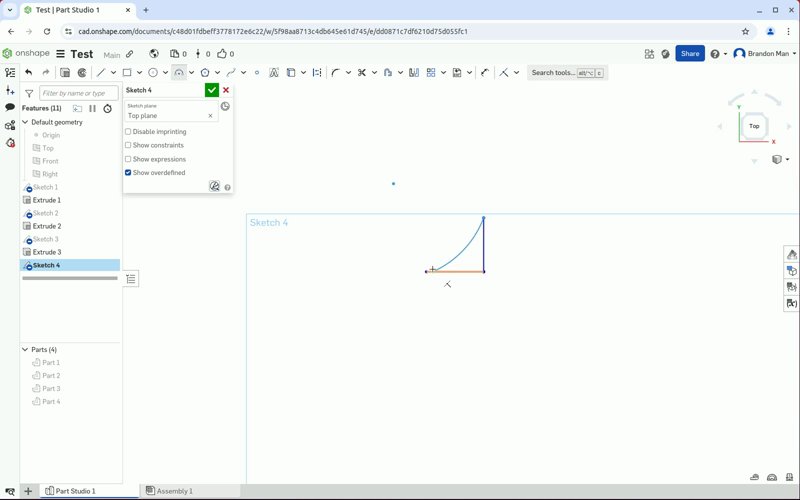
scroll(-6)
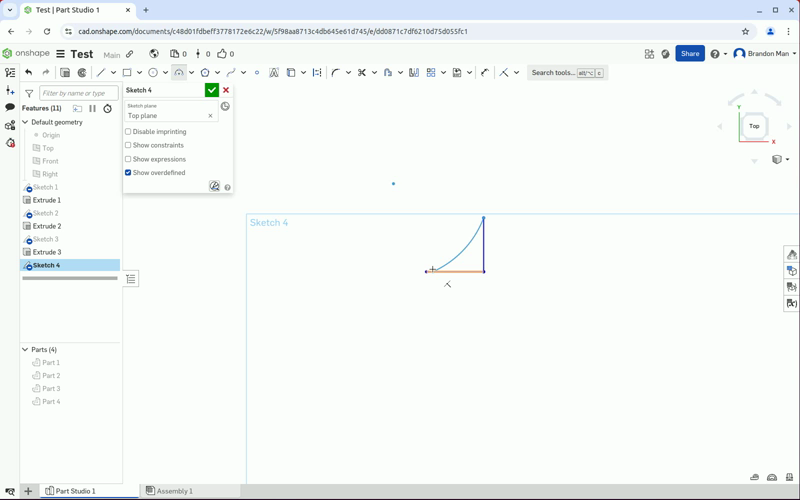
scroll(-6)
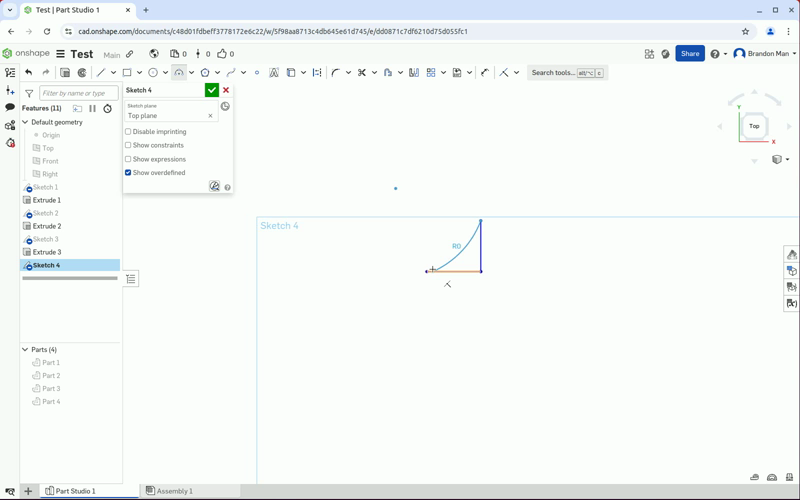
scroll(-6)
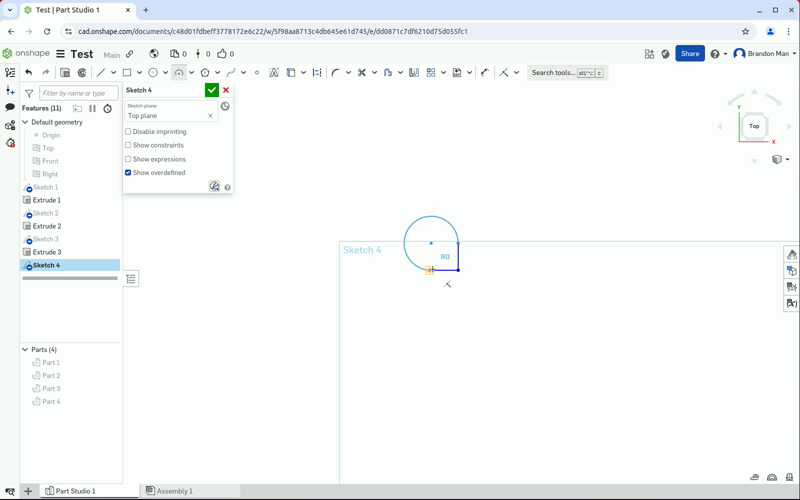
scroll(-6)
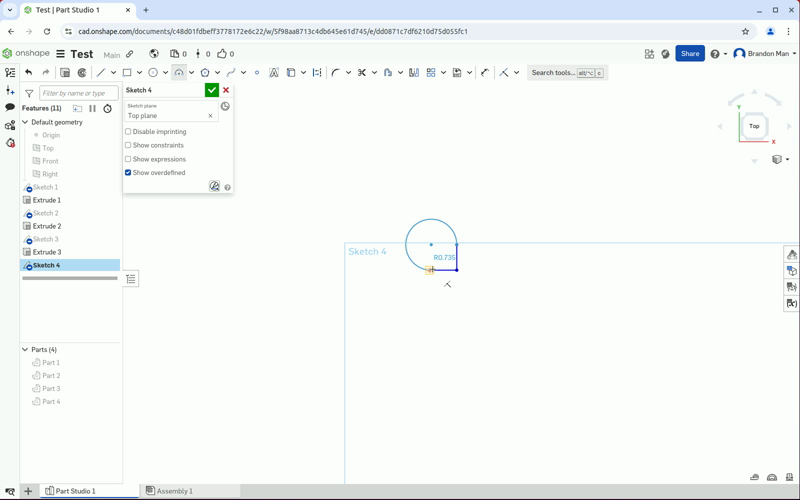
scroll(-6)
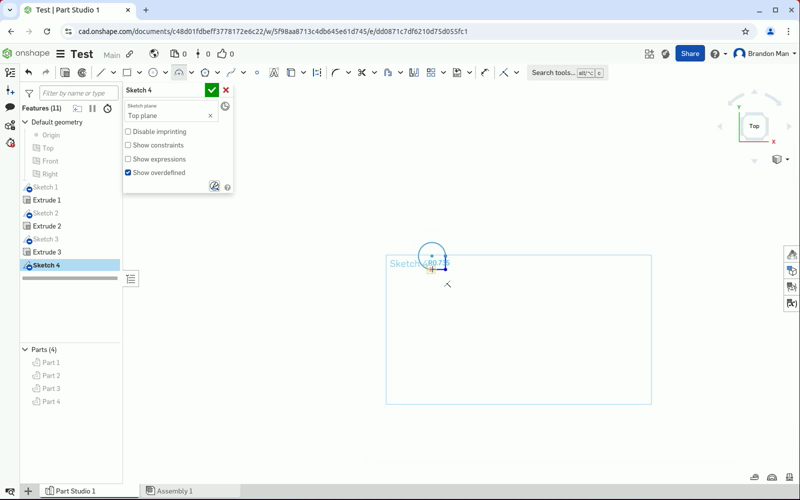
scroll(-6)
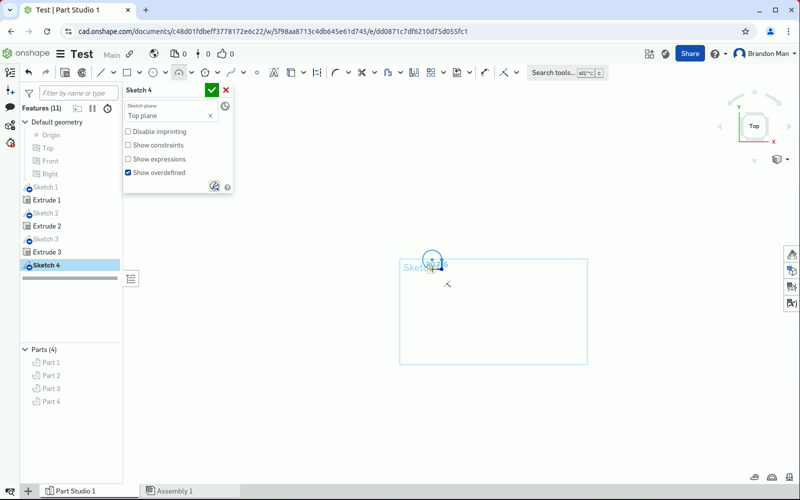
scroll(-6)
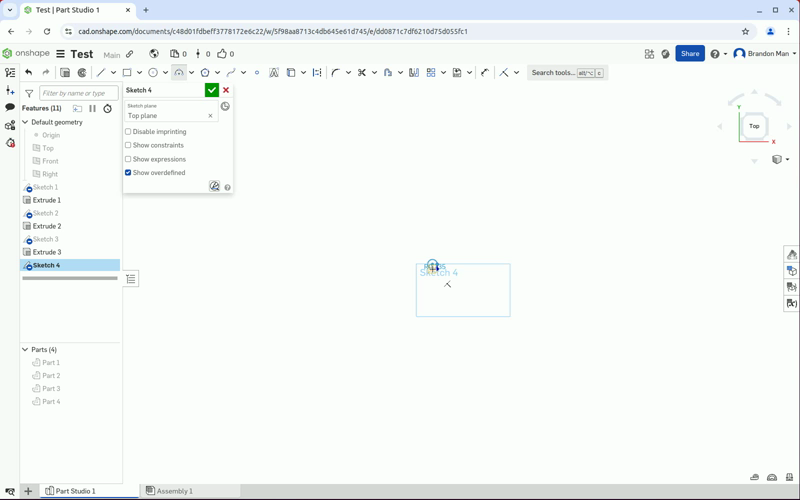
key_down(shift)
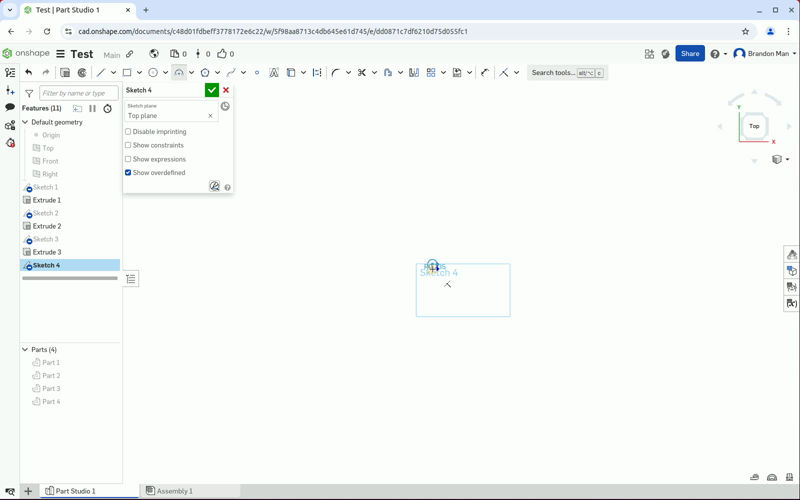
mouse_move(435, 267)
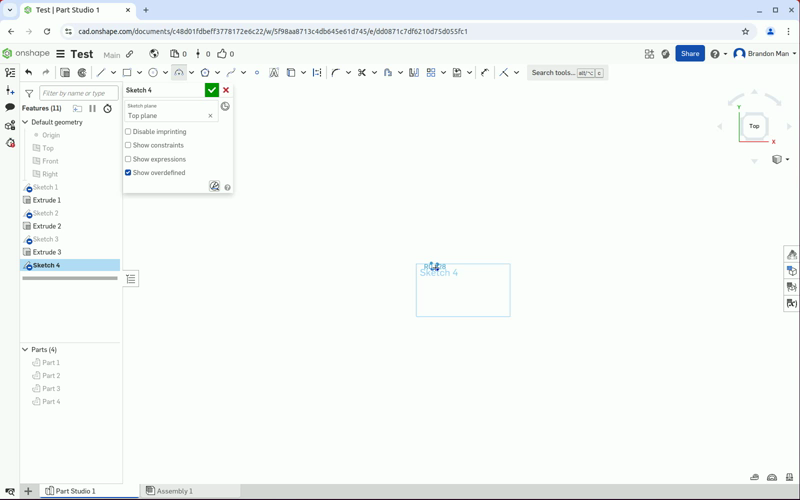
scroll(6)
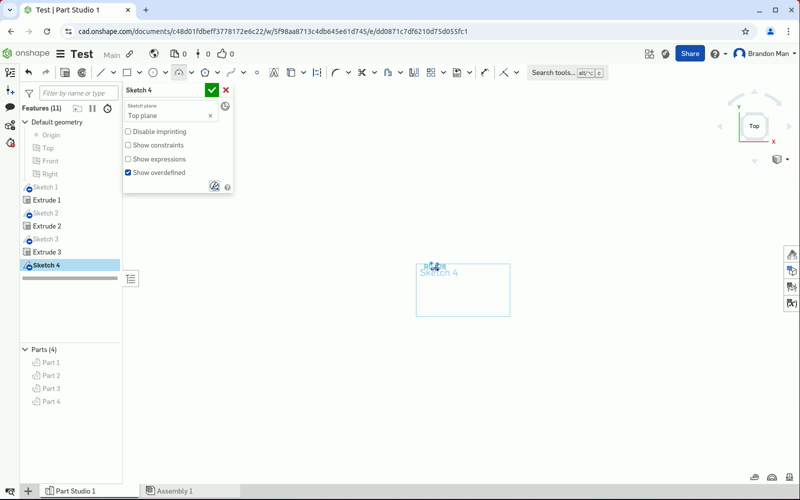
scroll(6)
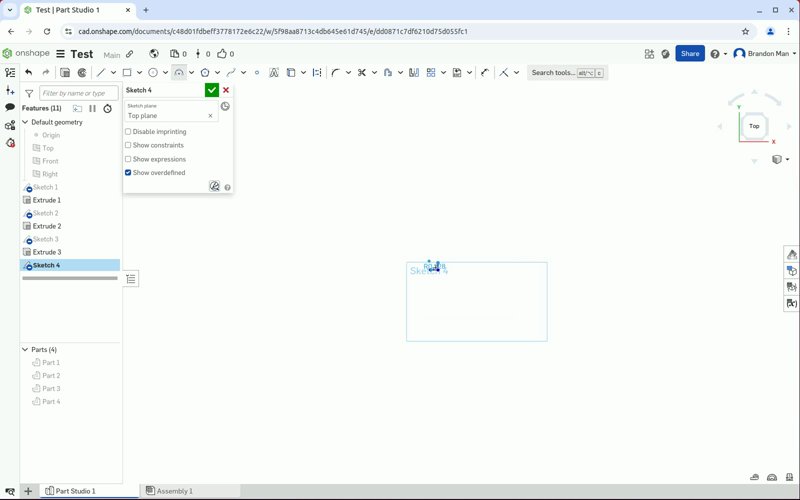
scroll(6)
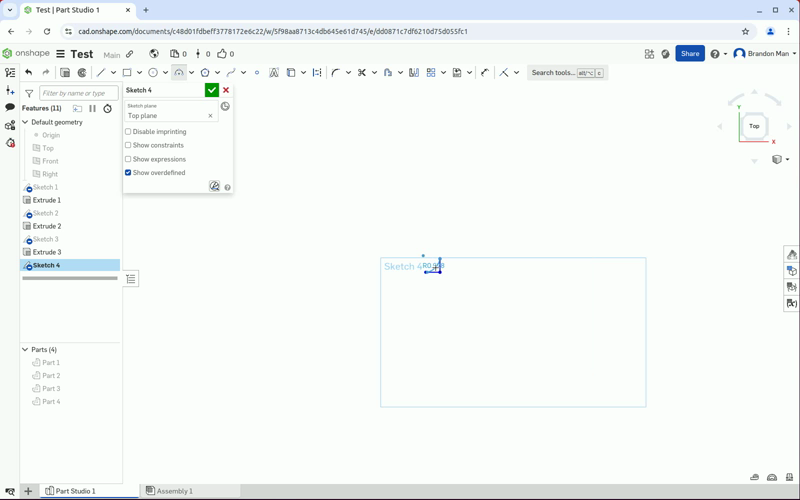
scroll(6)
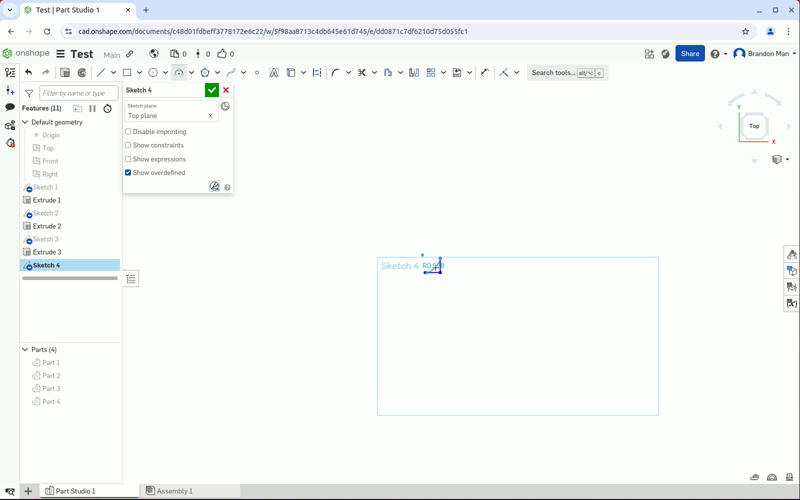
scroll(6)
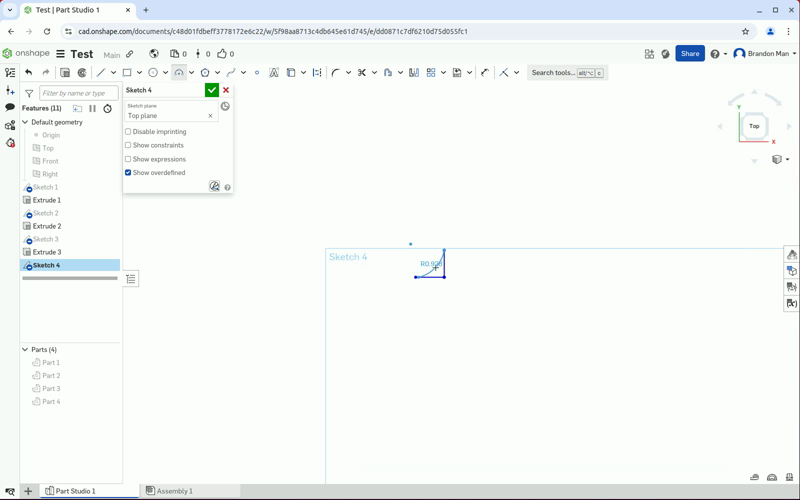
scroll(6)
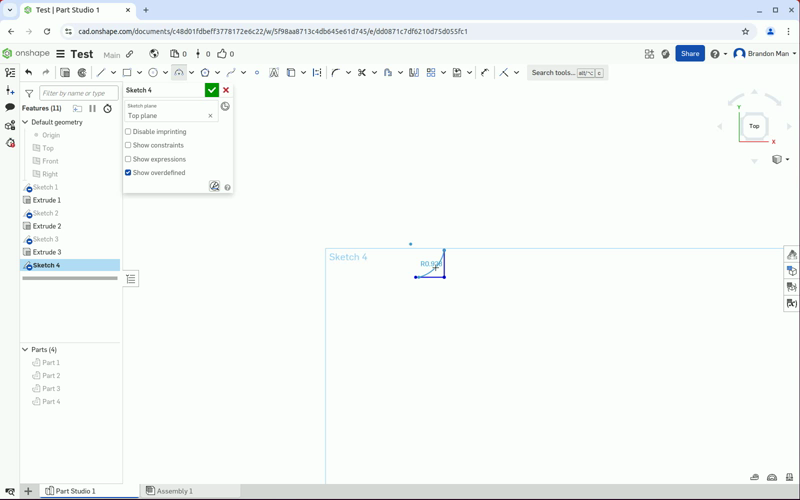
scroll(6)
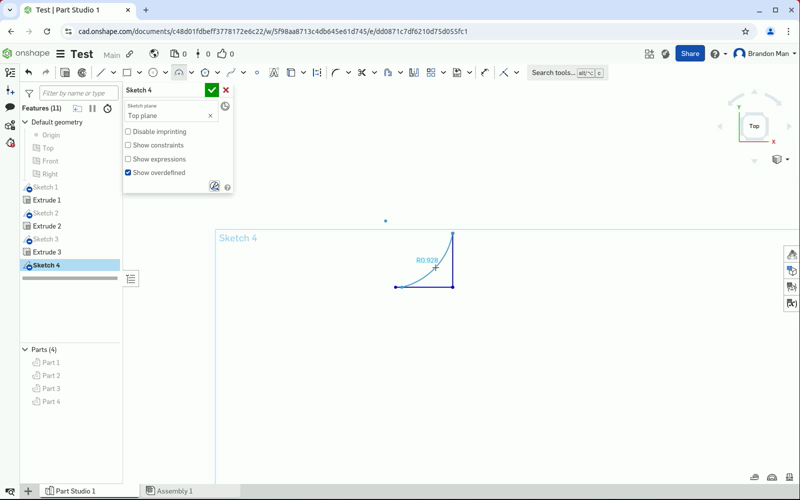
click(435, 267)
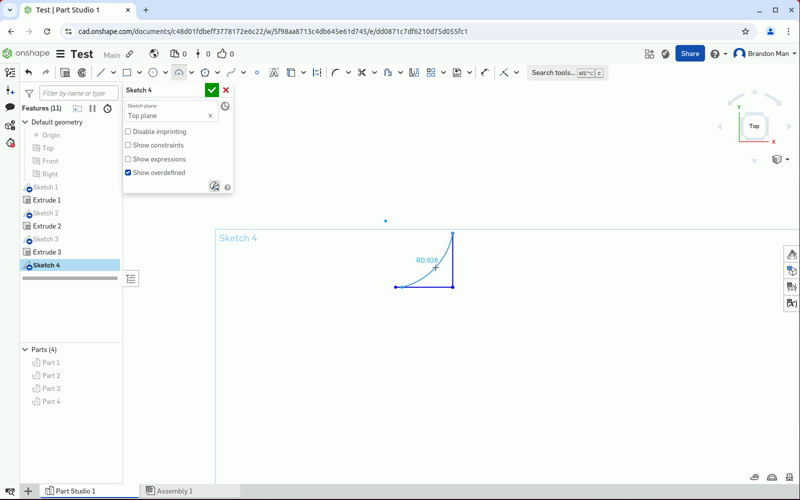
scroll(-6)
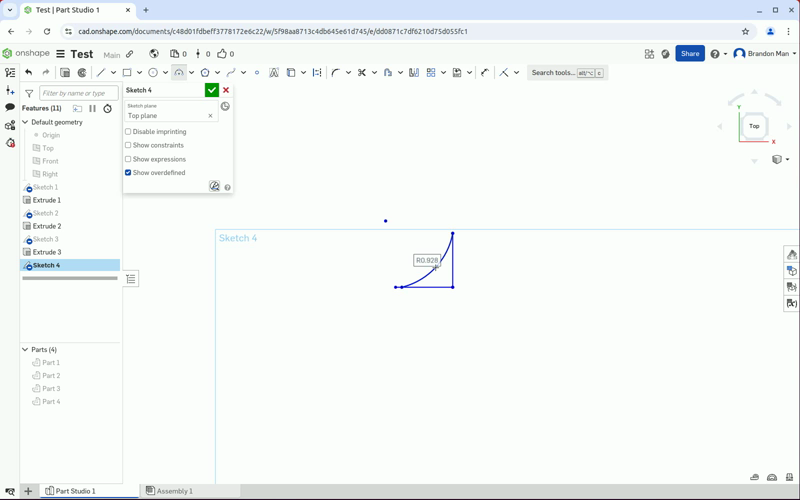
scroll(-6)
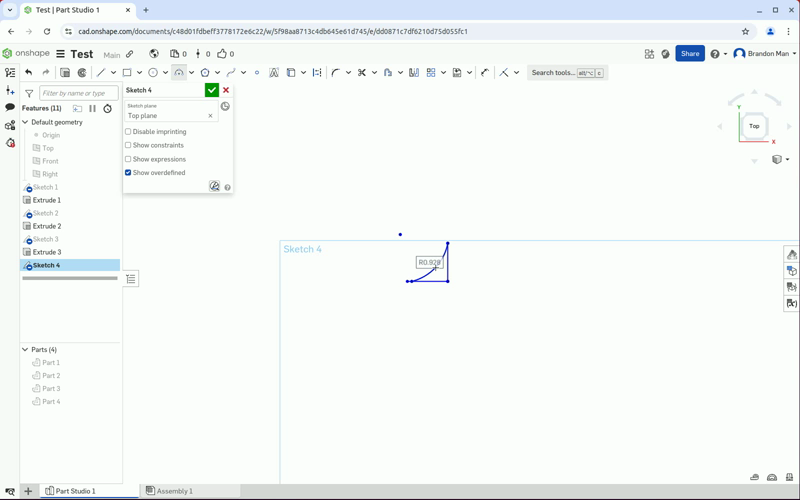
scroll(-6)
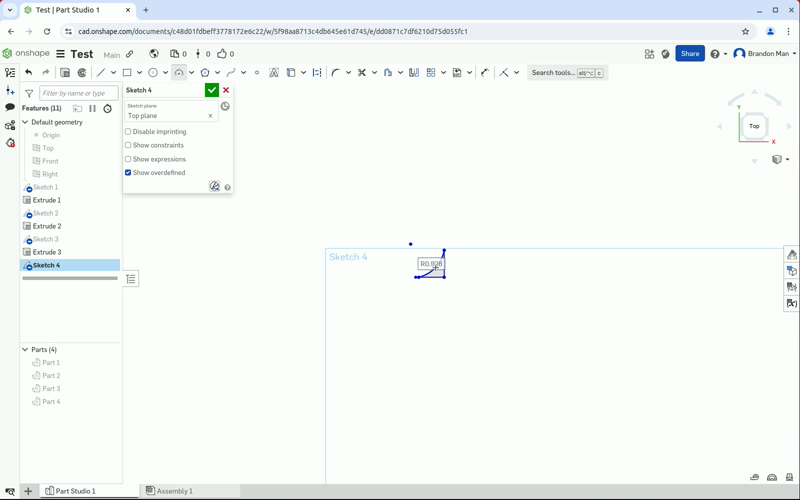
scroll(-6)
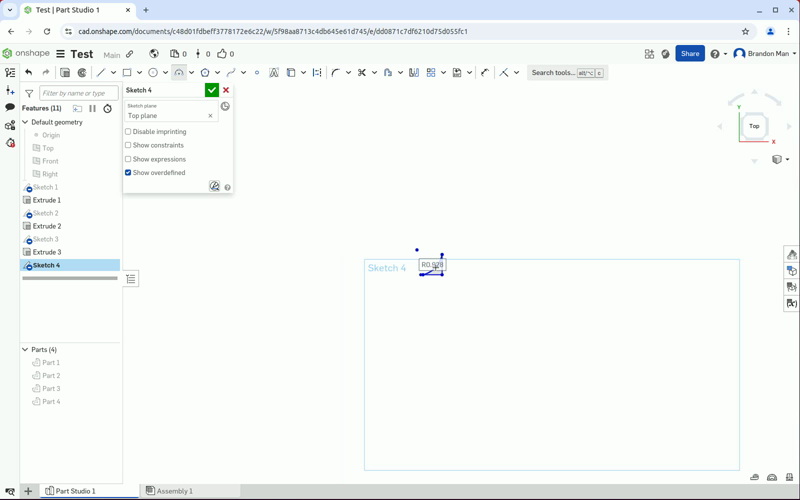
scroll(-6)
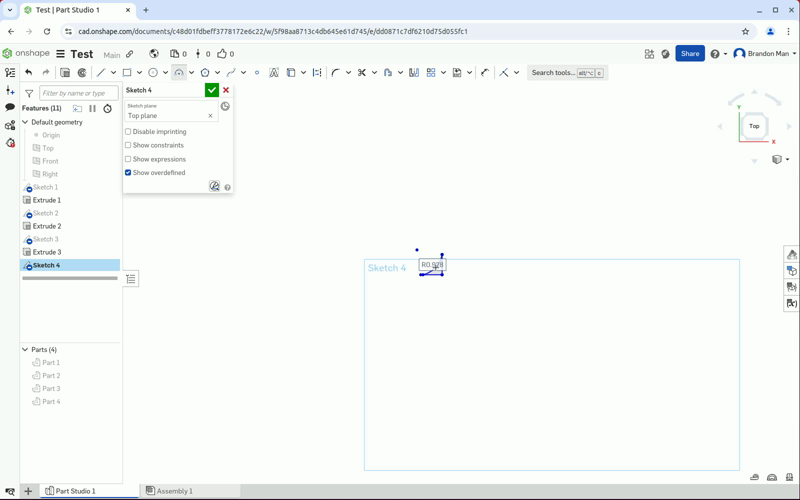
scroll(-6)
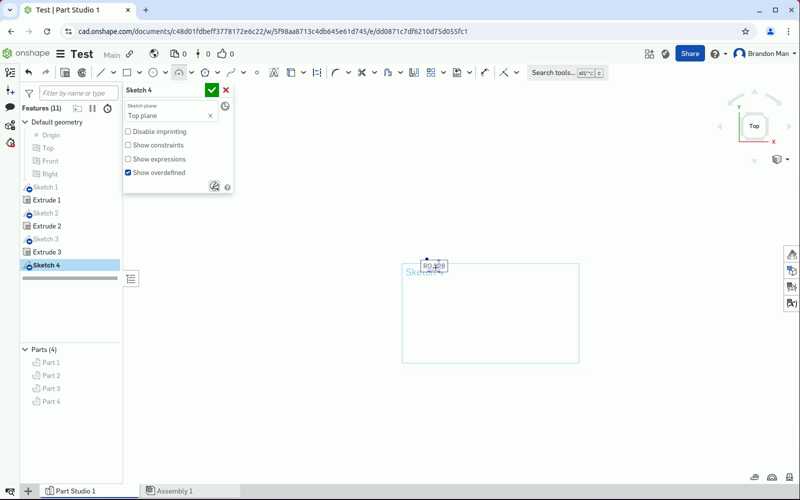
scroll(-6)
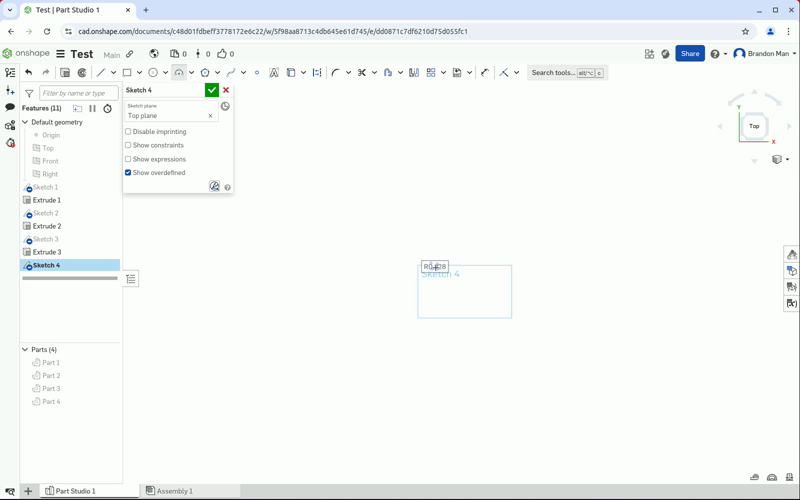
key_up(shift)
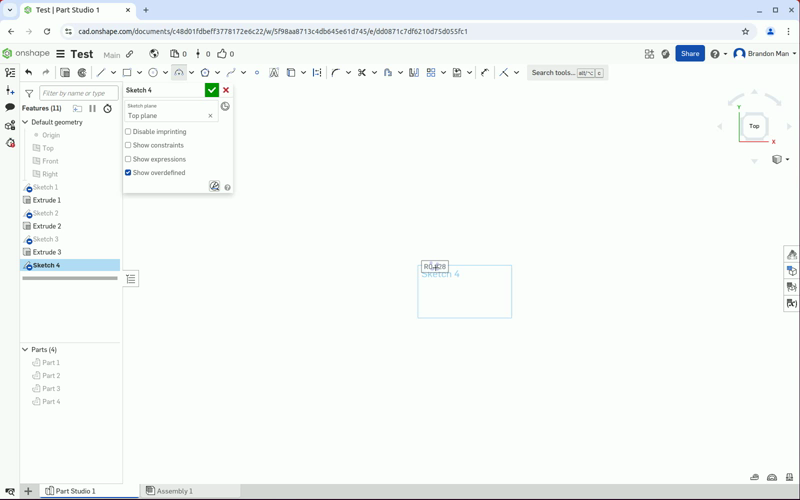
key(esc)
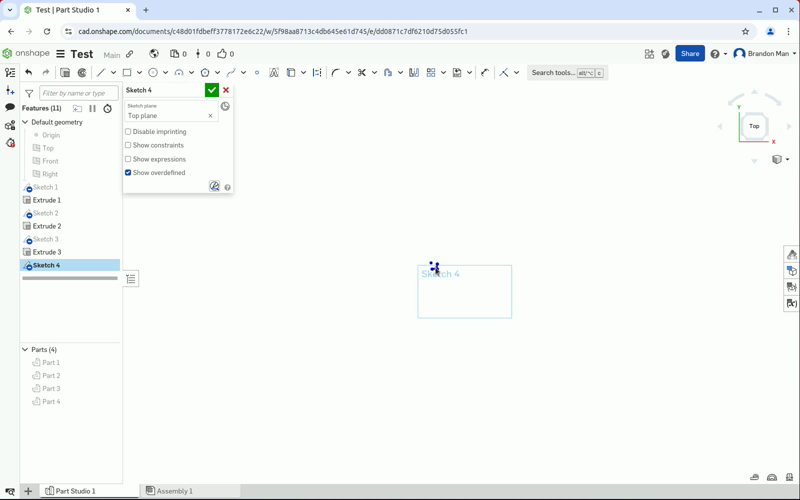
mouse_move(434, 268)
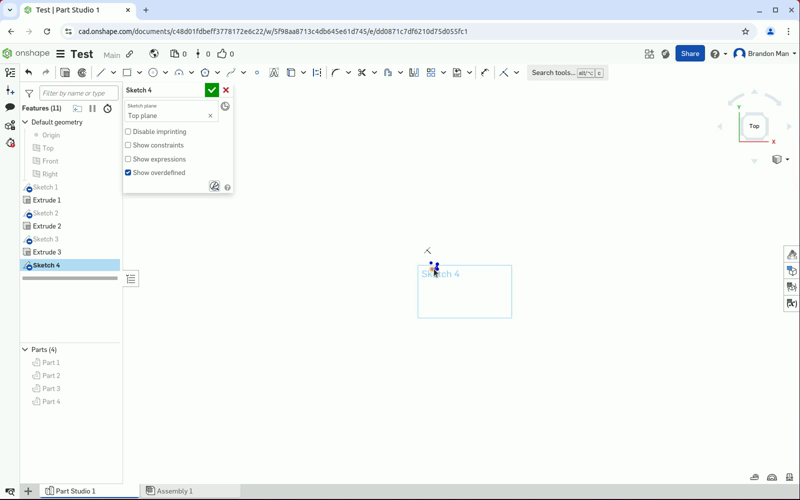
scroll(6)
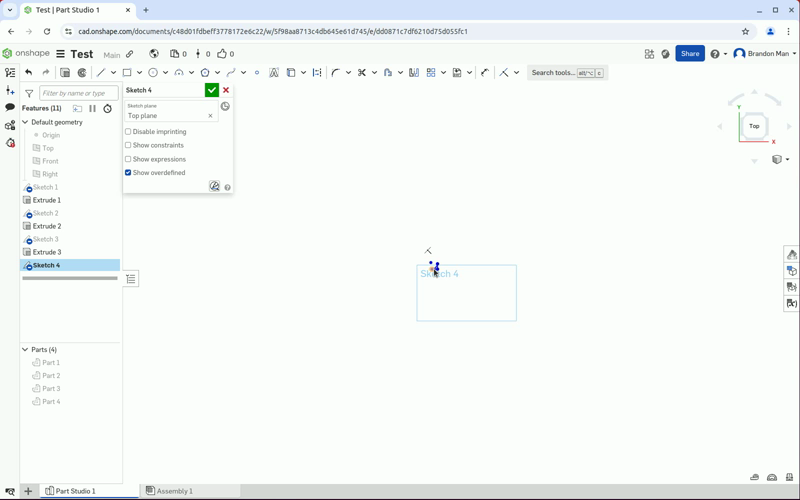
scroll(6)
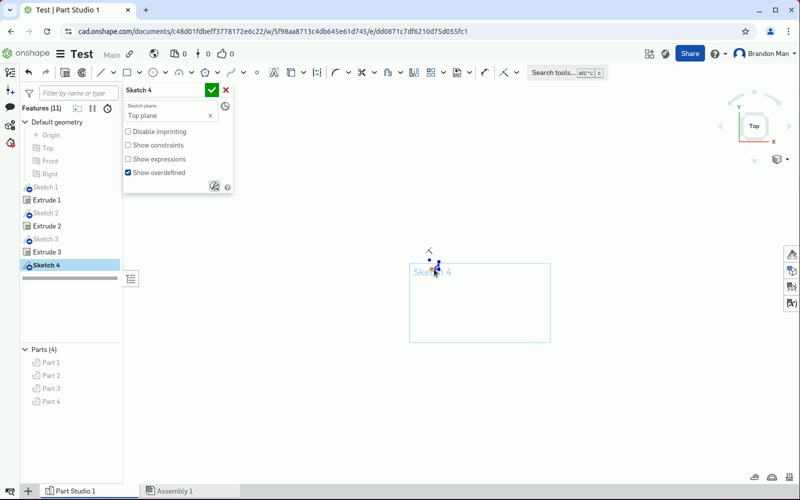
scroll(6)
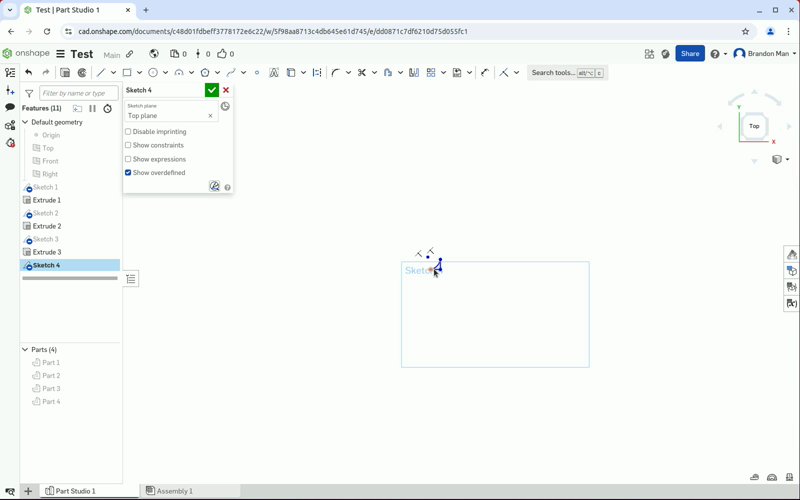
scroll(6)
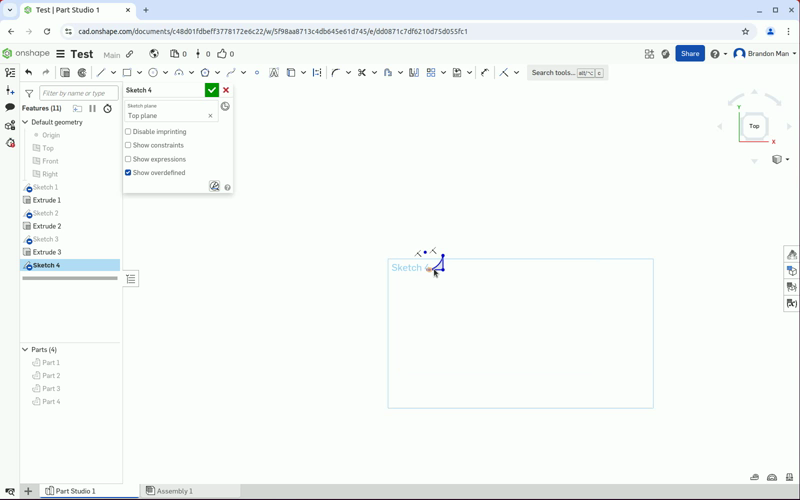
scroll(6)
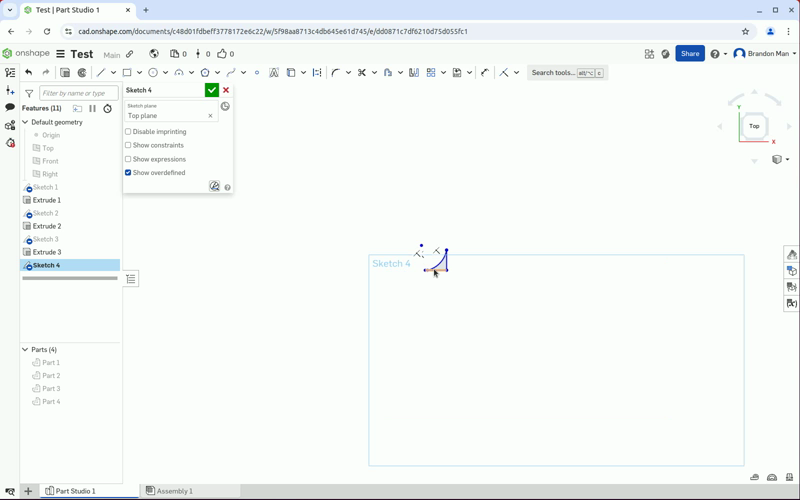
scroll(6)
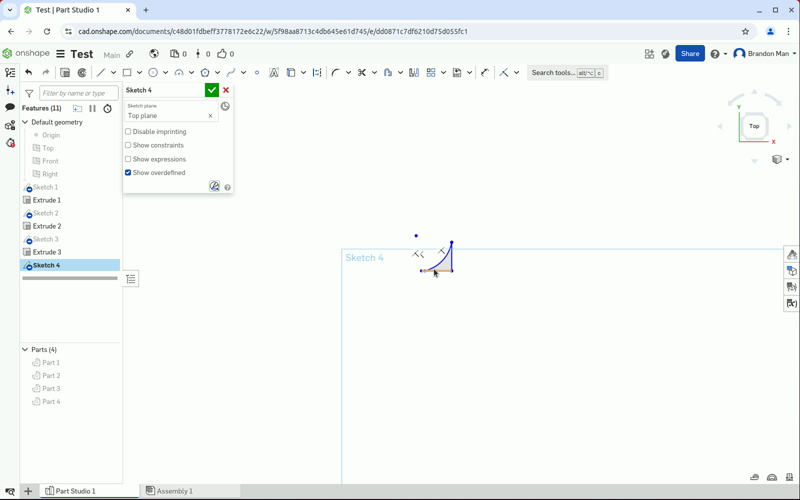
scroll(6)
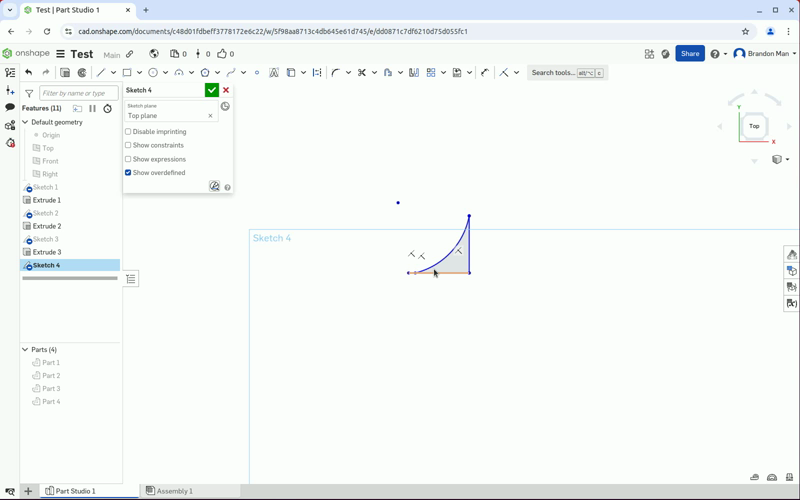
click(434, 268)
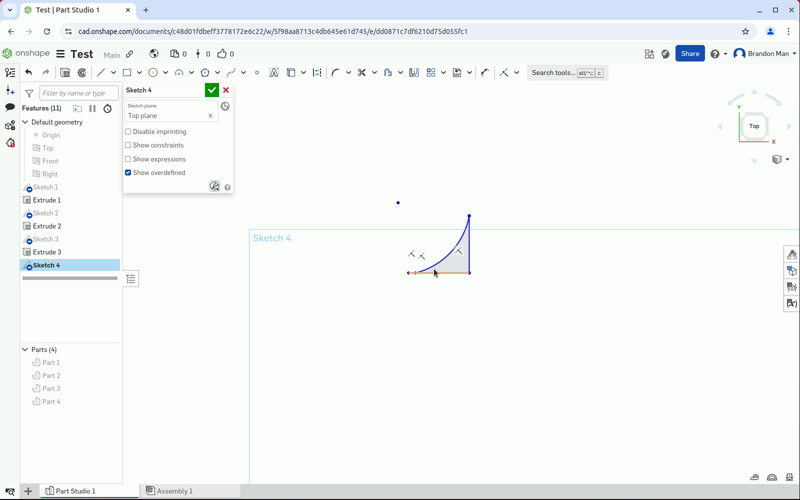
scroll(-6)
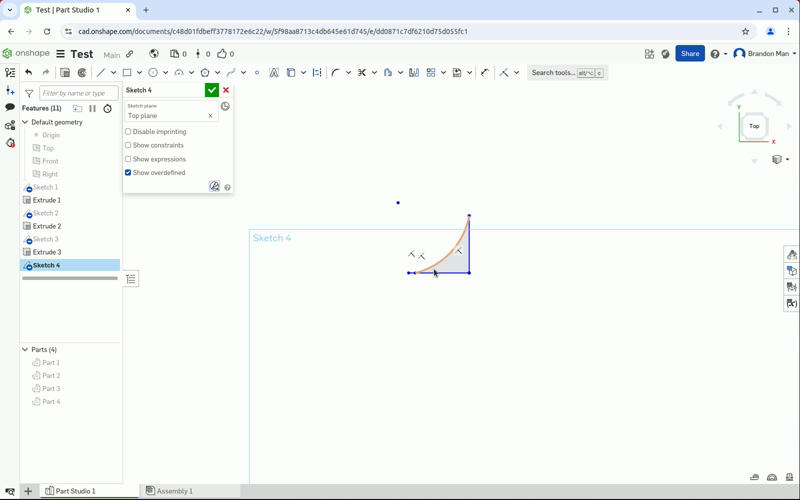
scroll(-6)
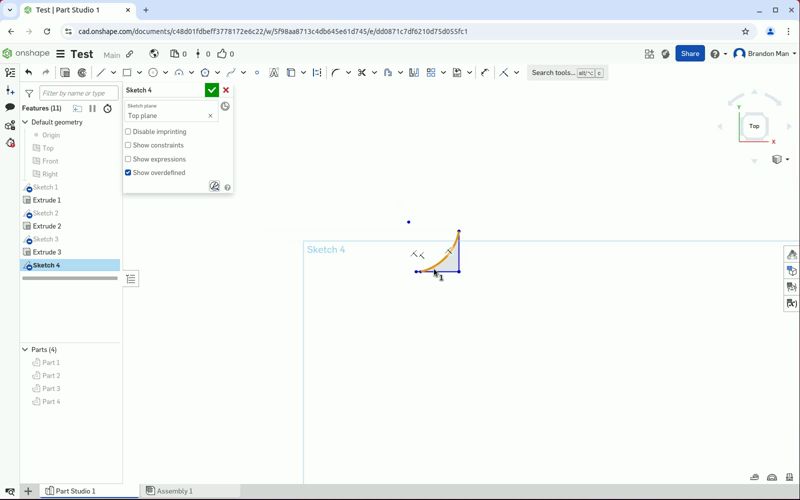
scroll(-6)
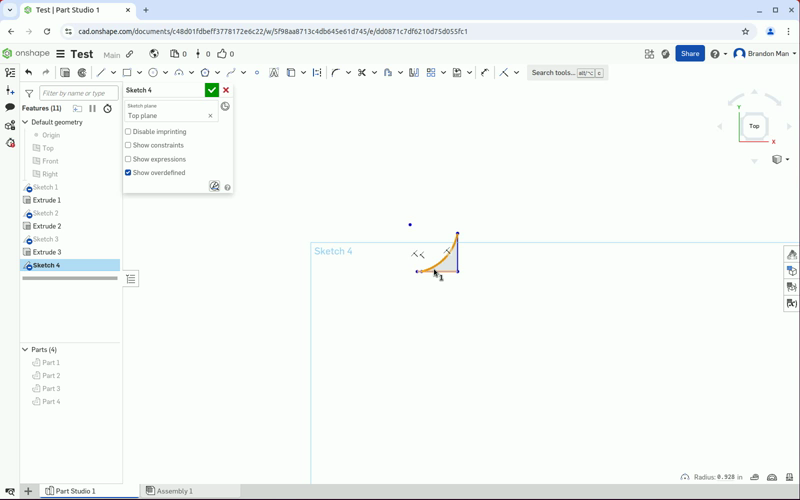
scroll(-6)
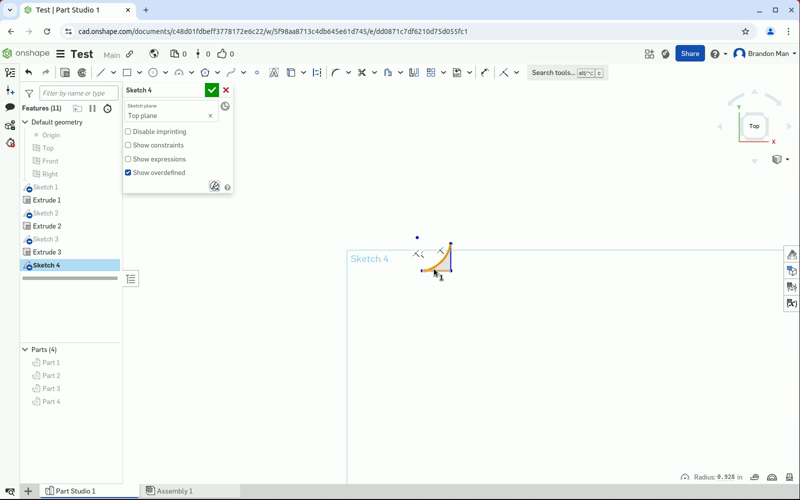
scroll(-6)
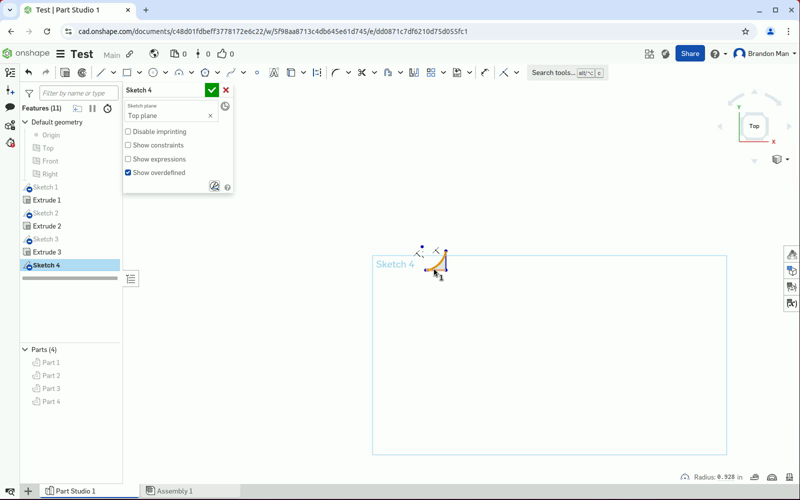
scroll(-6)
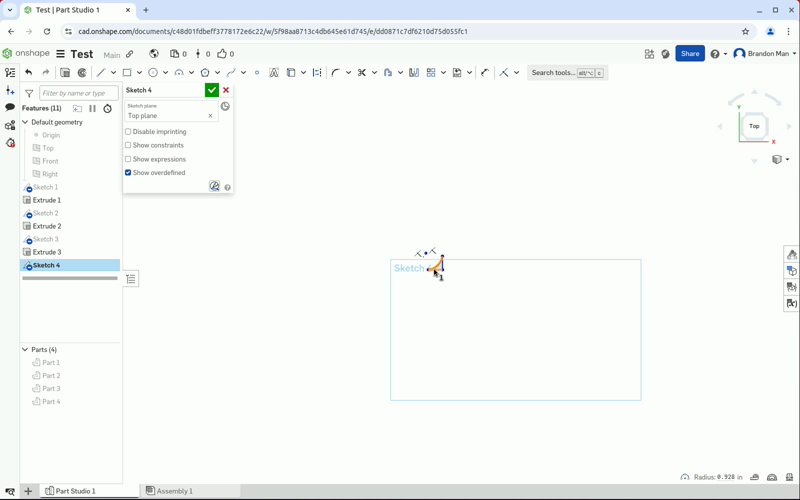
scroll(-6)
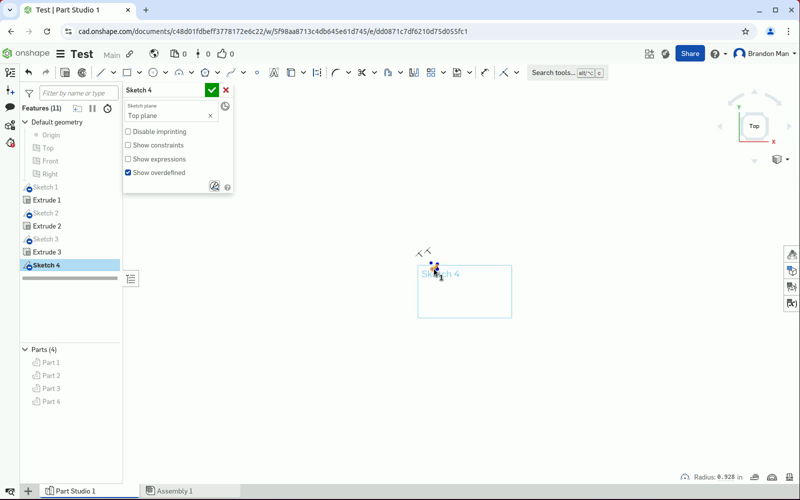
mouse_move(73, 352)
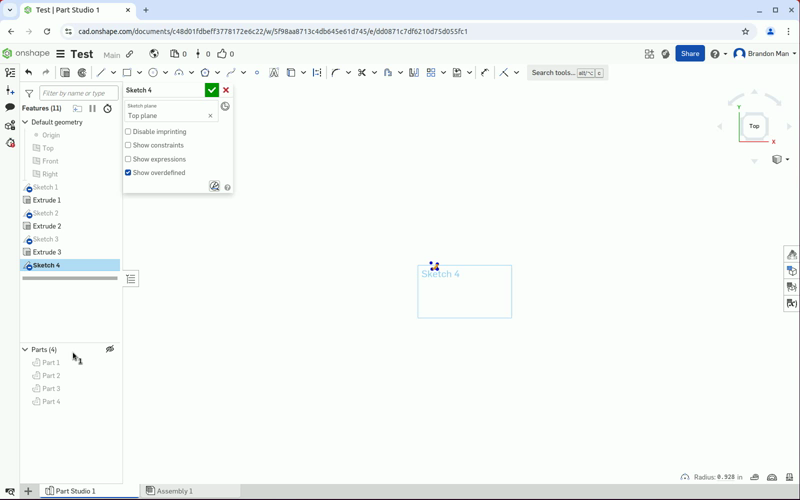
key(shift+y)
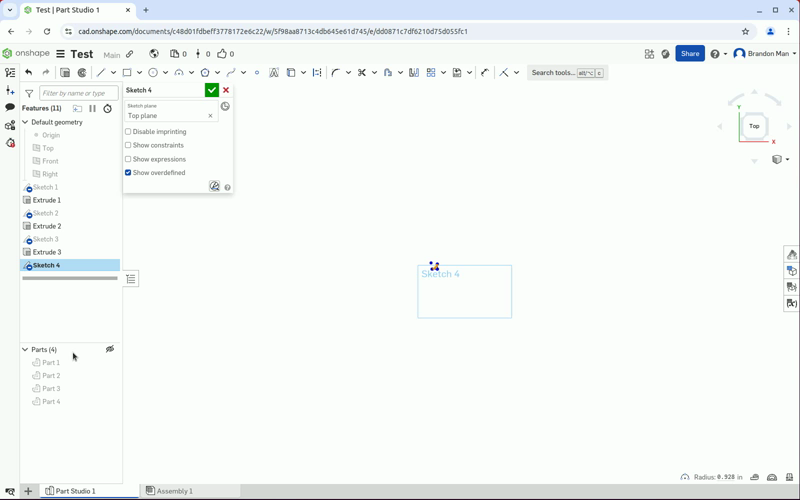
key(shift+e)
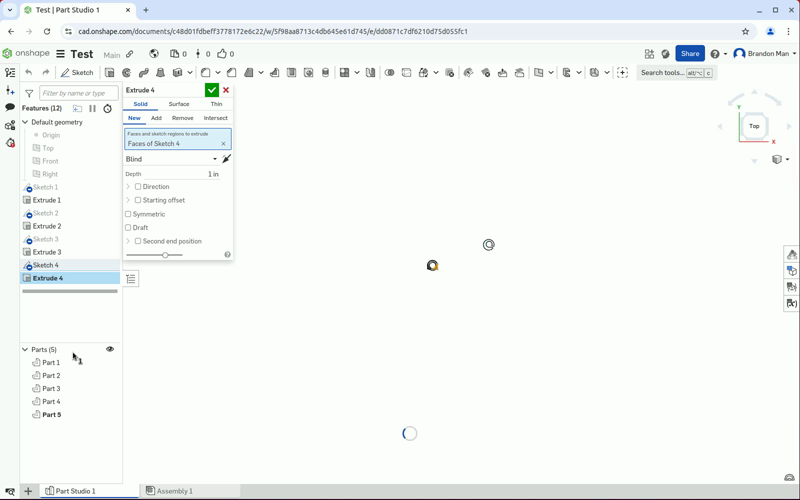
mouse_move(143, 106)
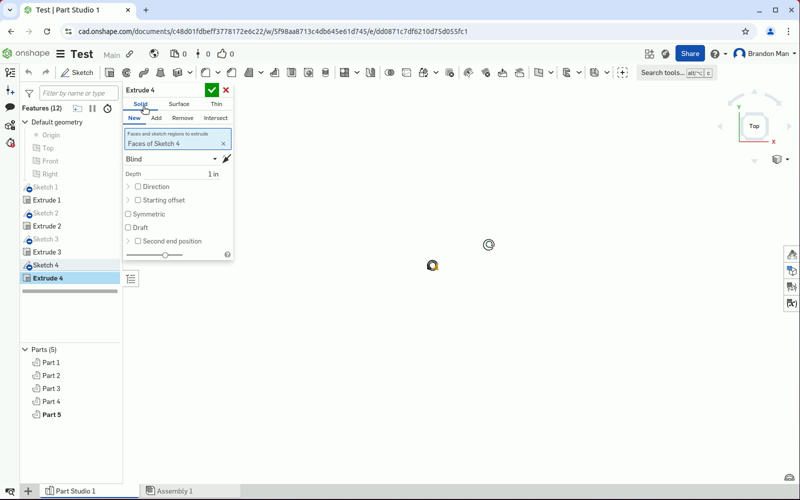
click(143, 106)
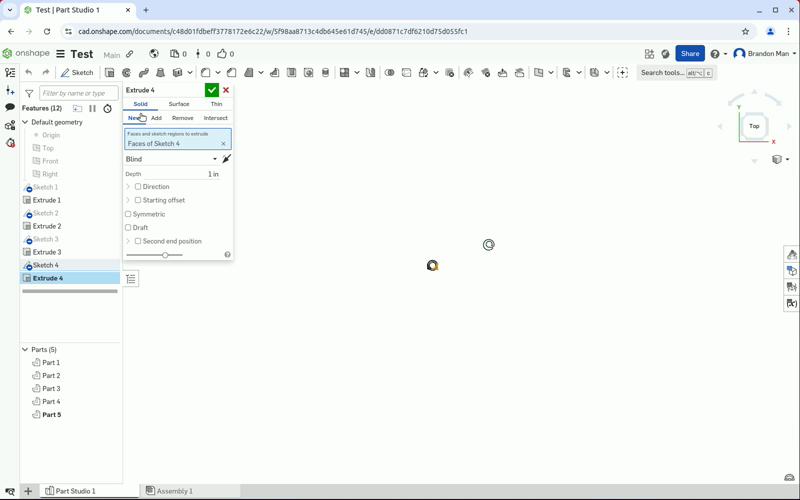
mouse_move(137, 120)
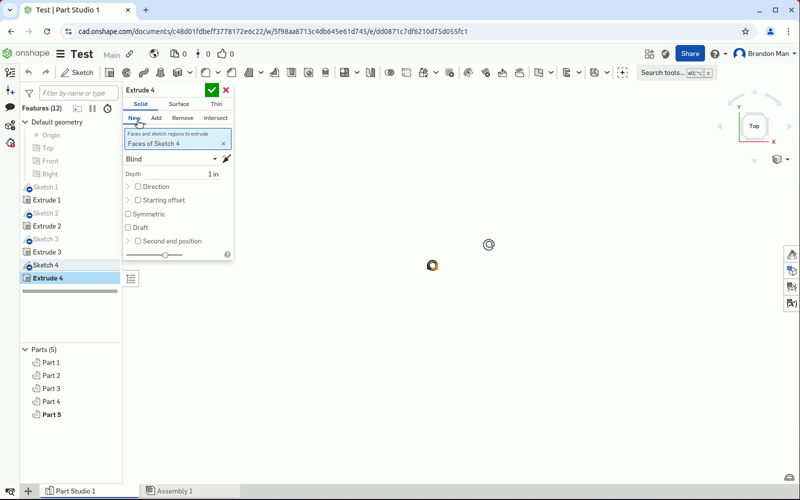
click(137, 120)
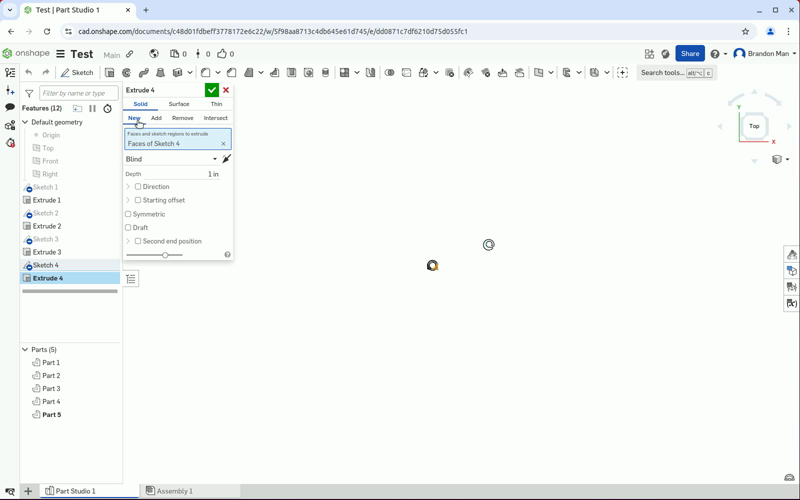
key(tab, 4)
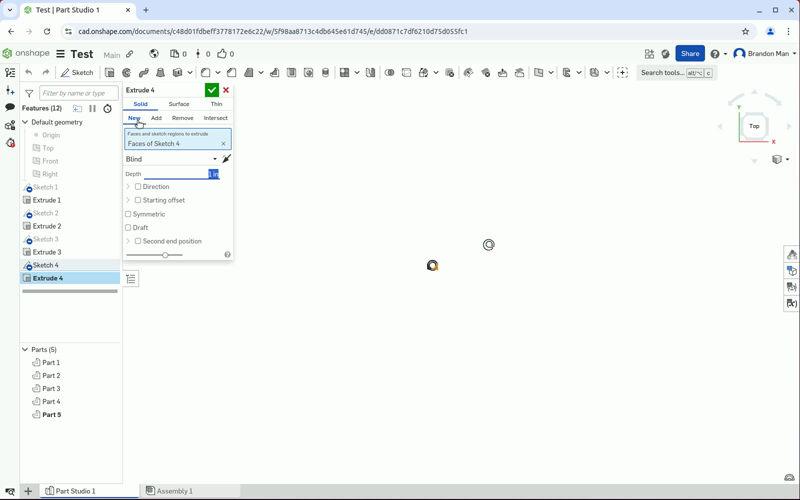
text(0.722)
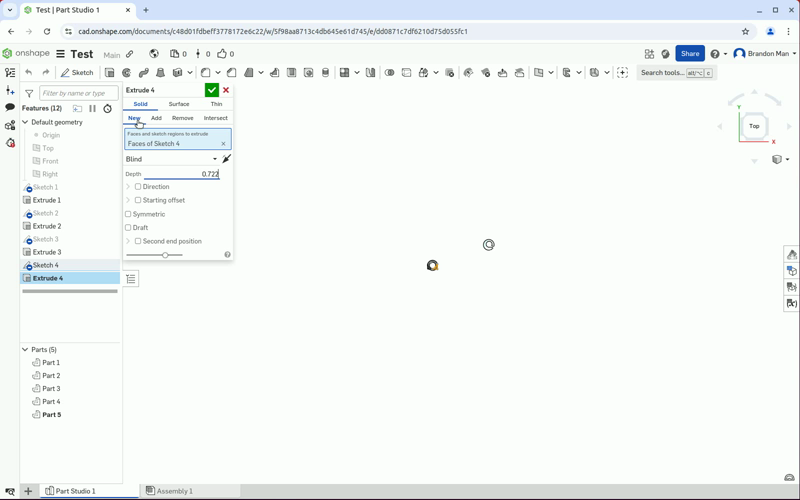
key(enter)
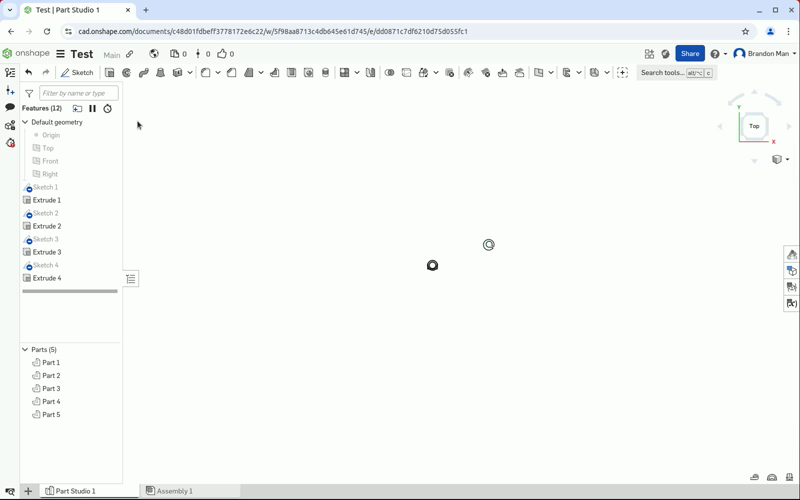
key(shift+h)
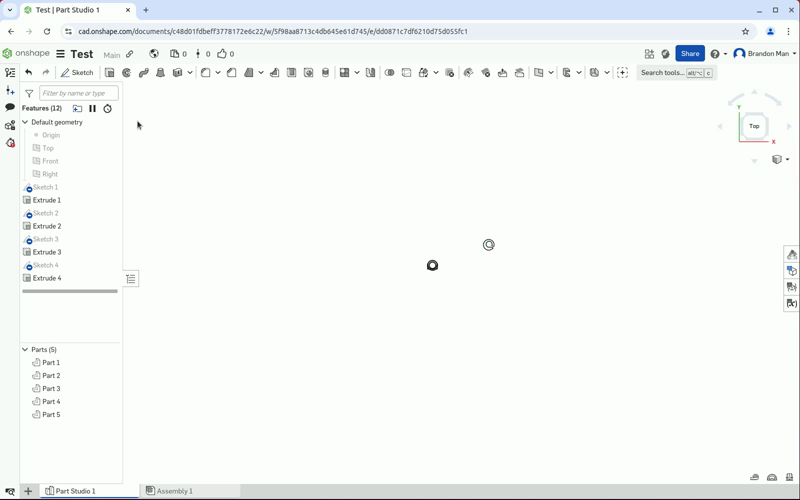
key(shift+h)
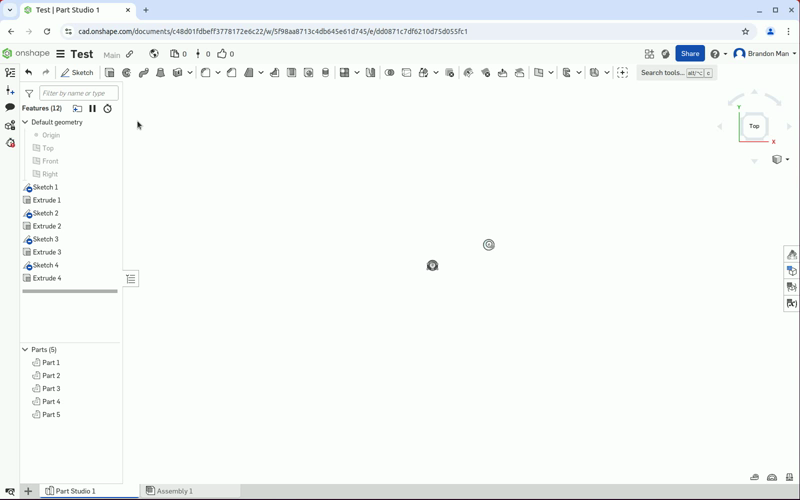
key(shift+7)
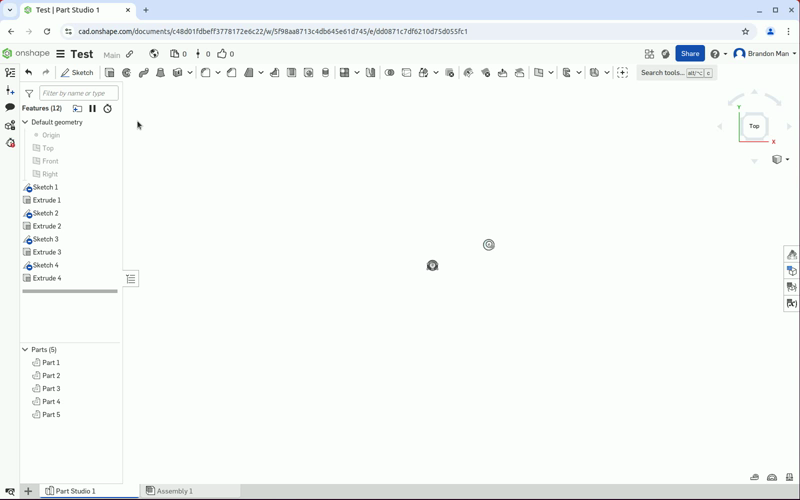
key(up, 3)
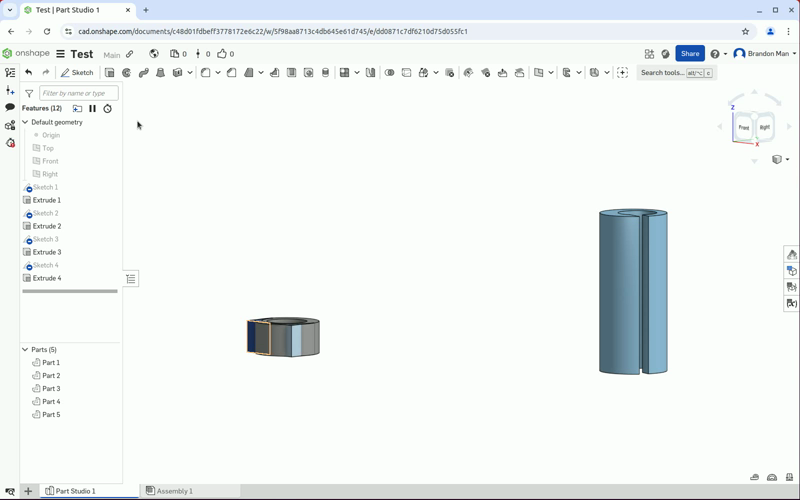
key(left, 3)
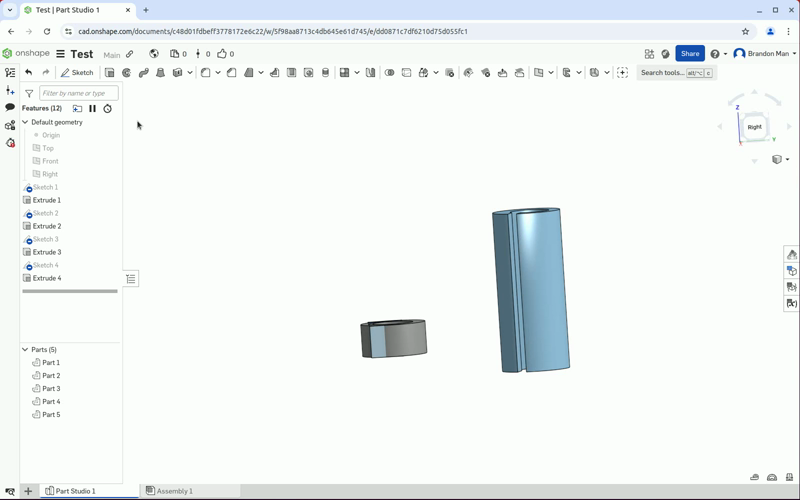
key(right, 3)
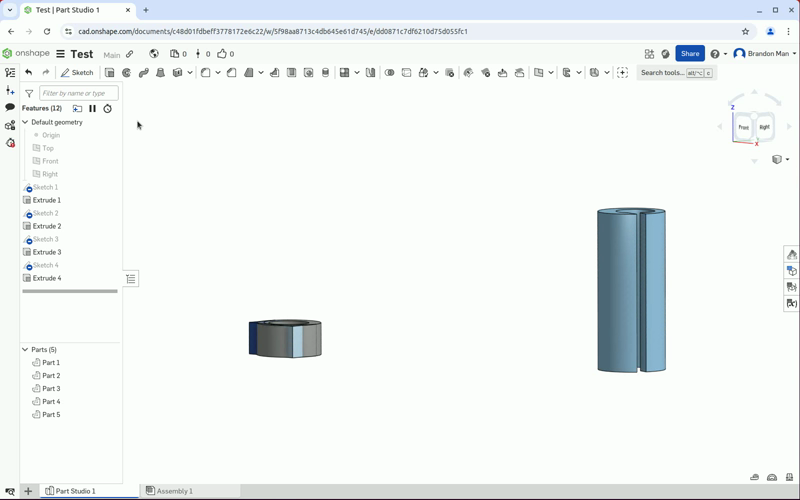
key(down, 3)
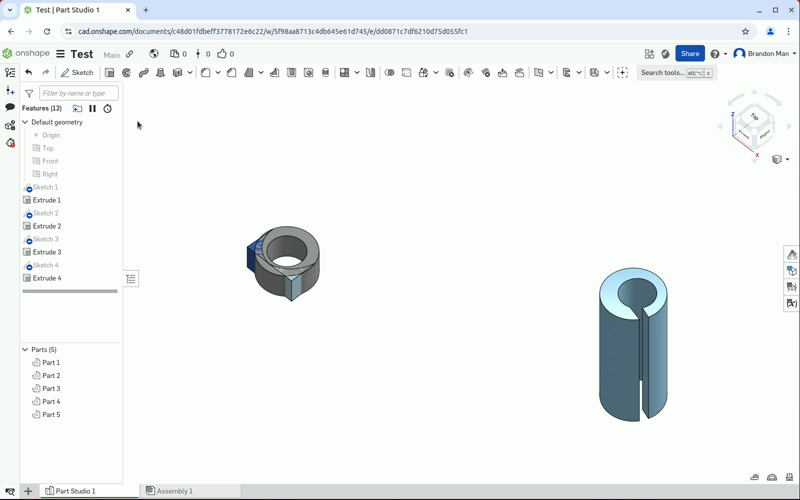
mouse_move(73, 189)
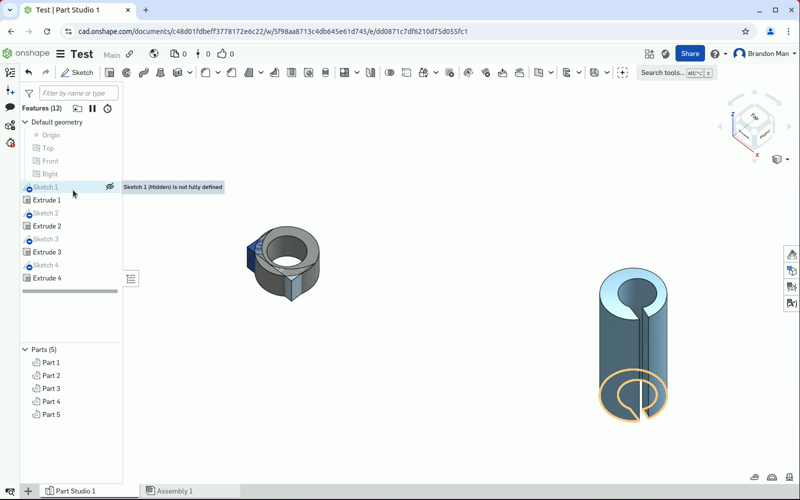
click(73, 189)